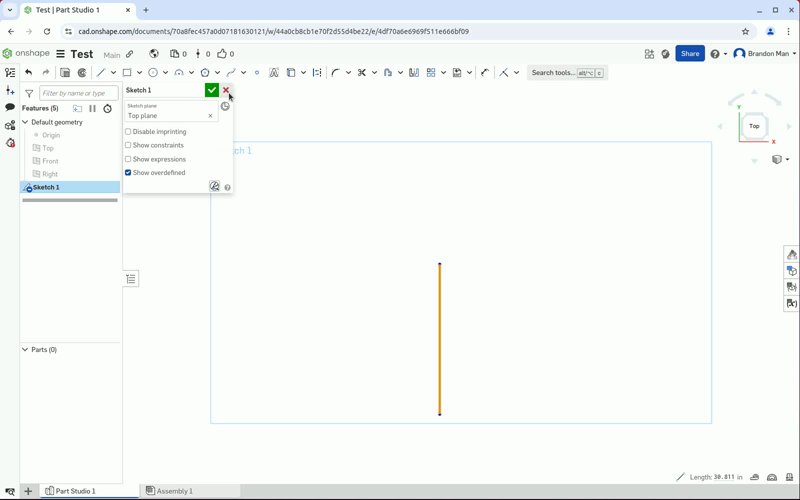
key(shift+h)
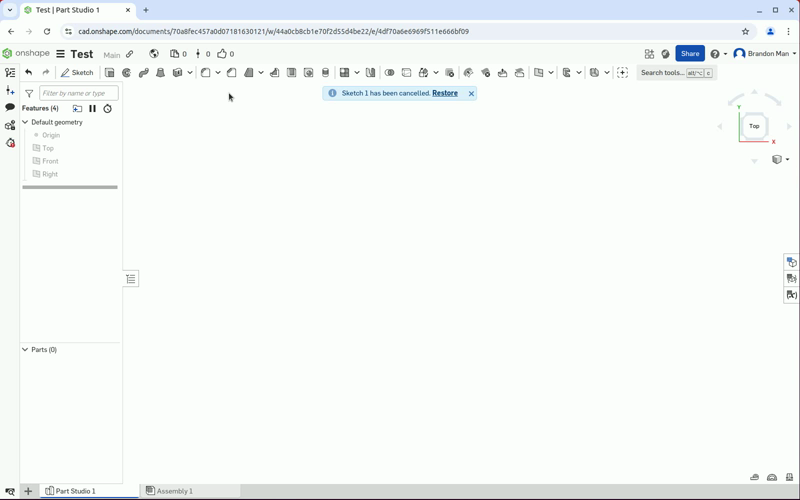
mouse_move(73, 352)
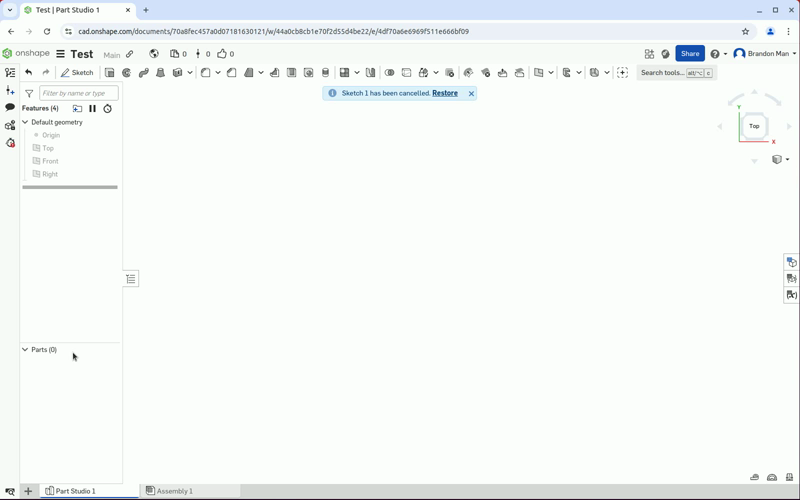
key(y)
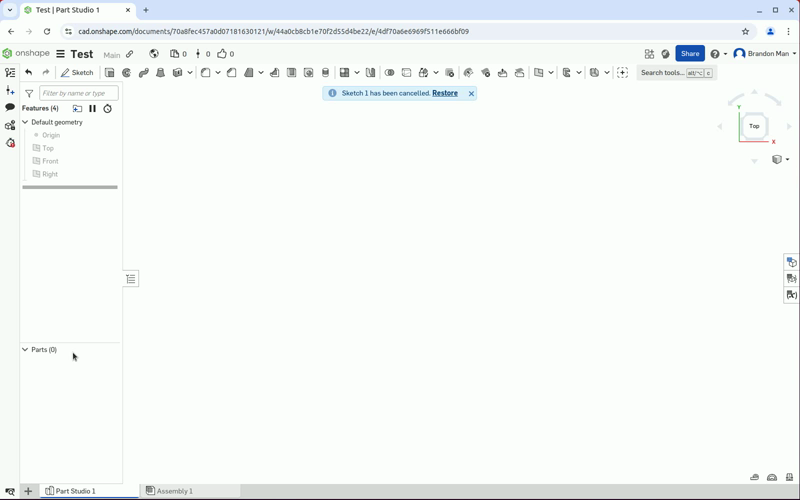
key(shift+p)
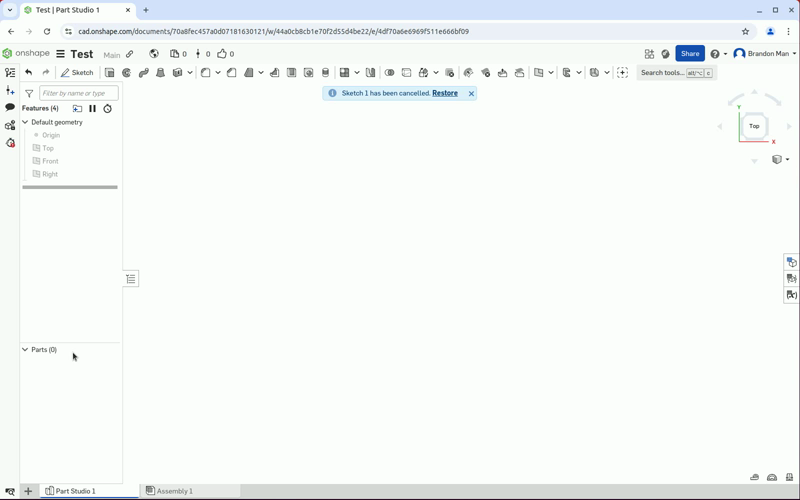
key(space)
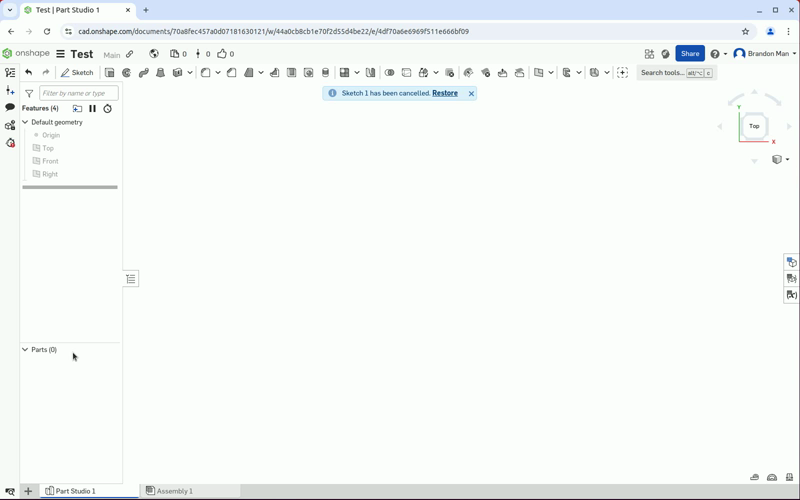
key_down(shift)
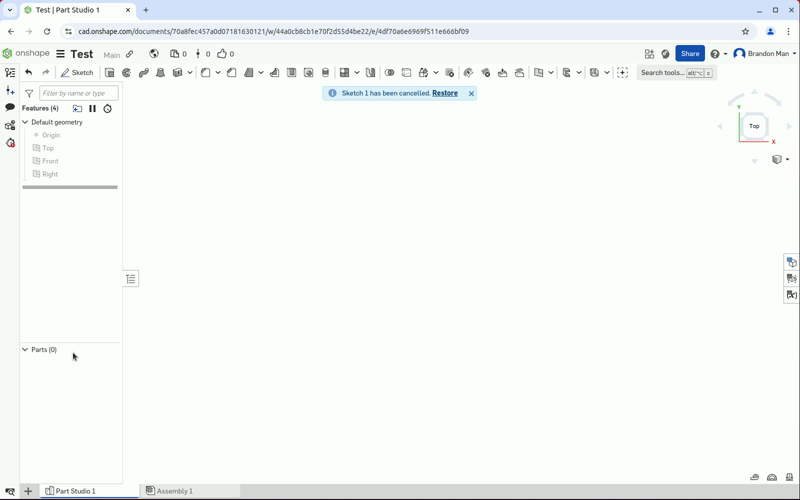
key(up)
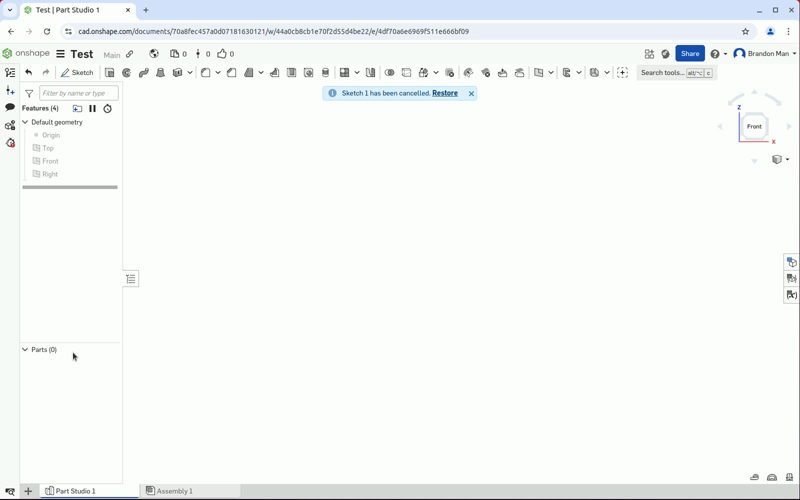
key_up(shift)
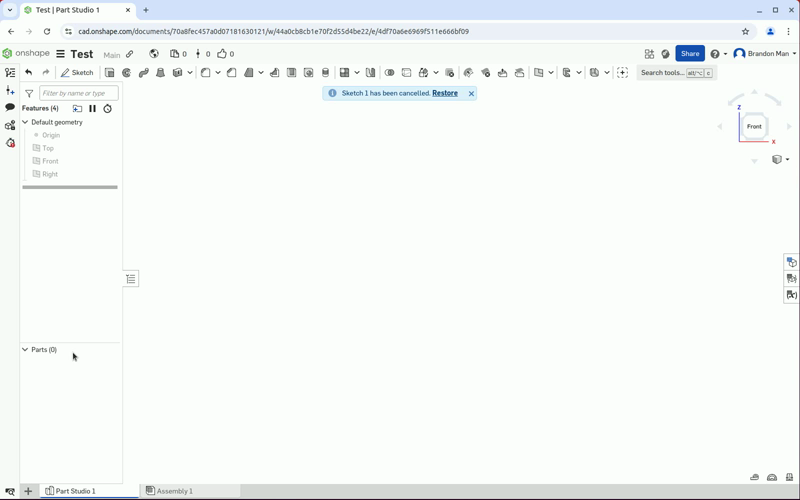
mouse_move(73, 352)
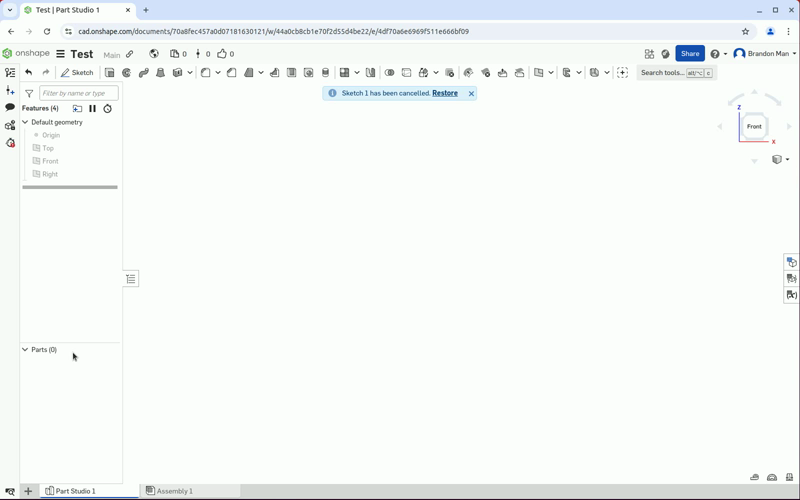
key(shift+y)
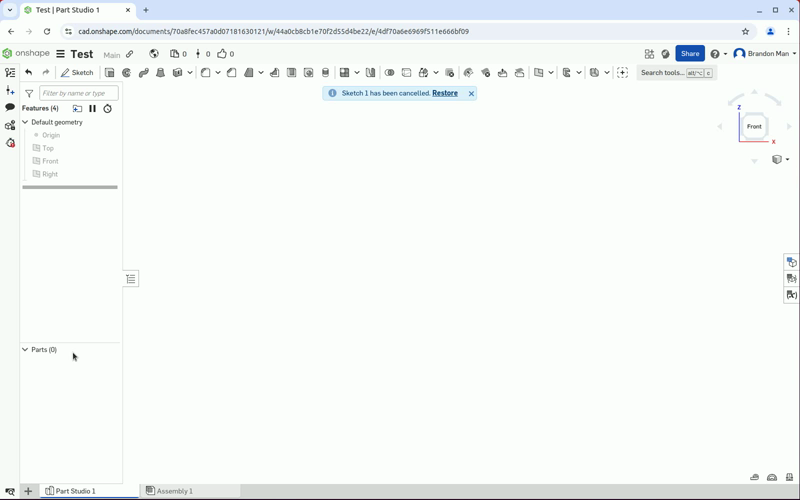
key(shift+s)
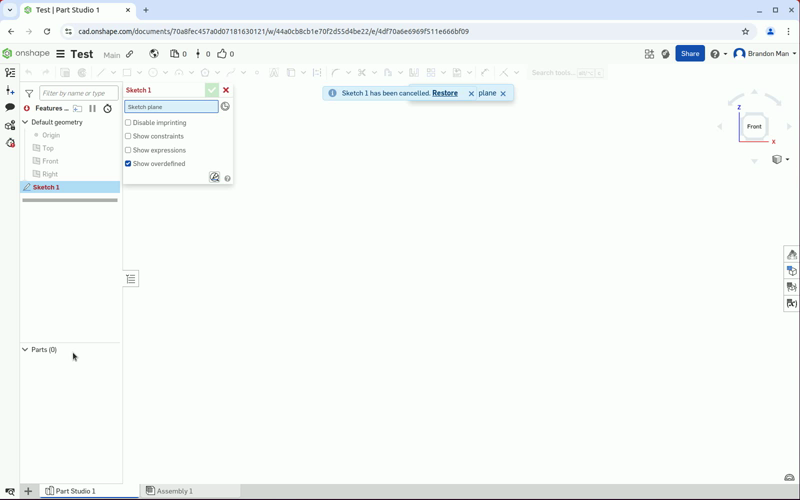
mouse_move(73, 163)
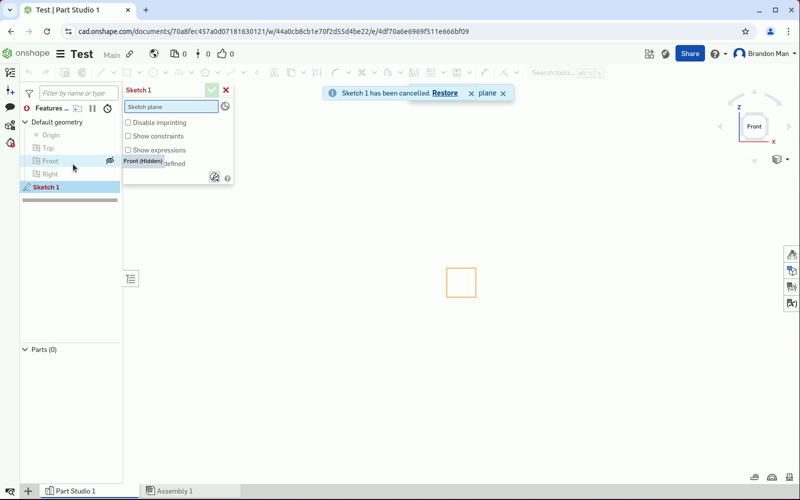
click(73, 163)
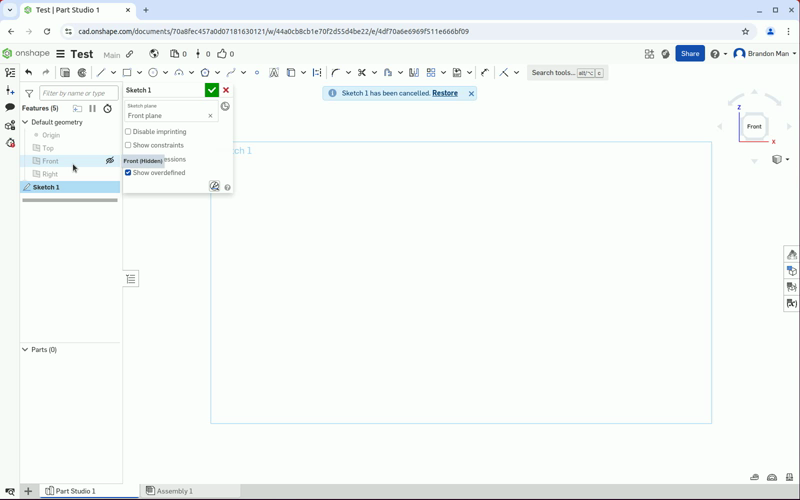
mouse_move(73, 352)
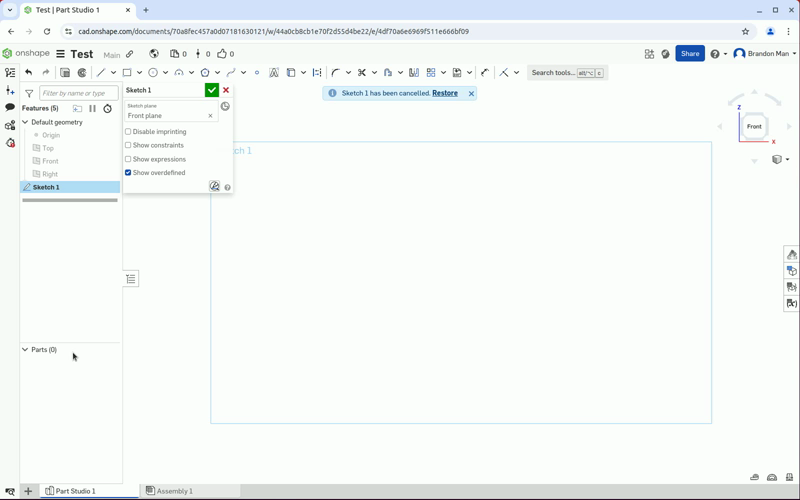
key(y)
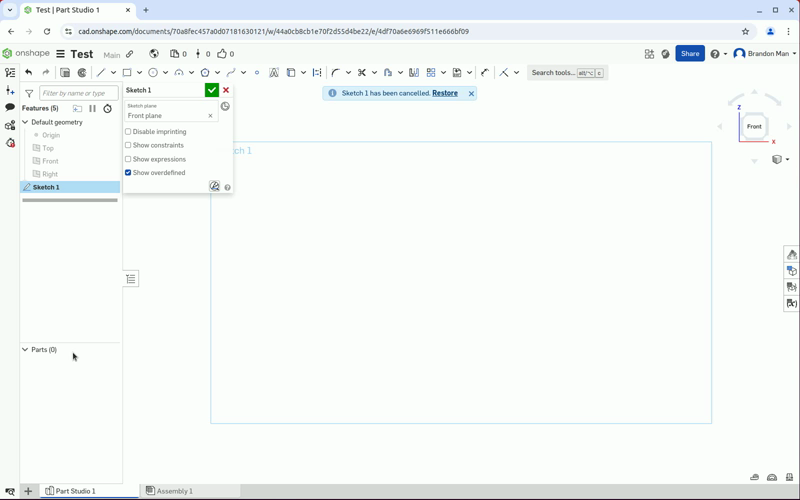
key(a)
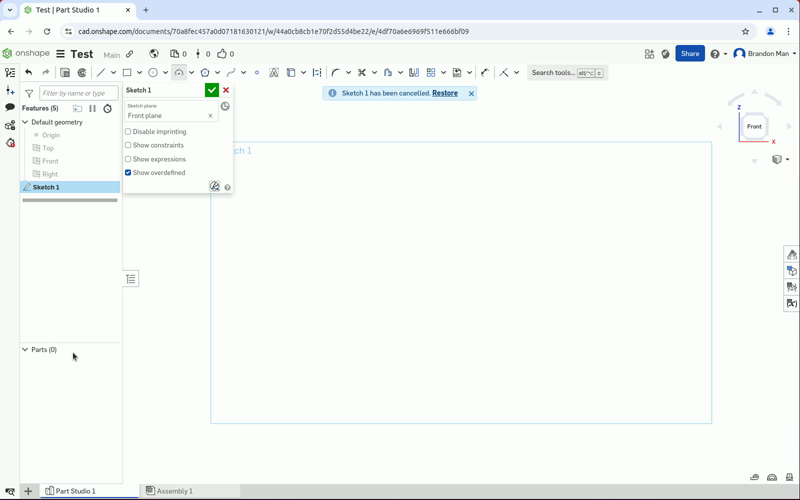
key_down(shift)
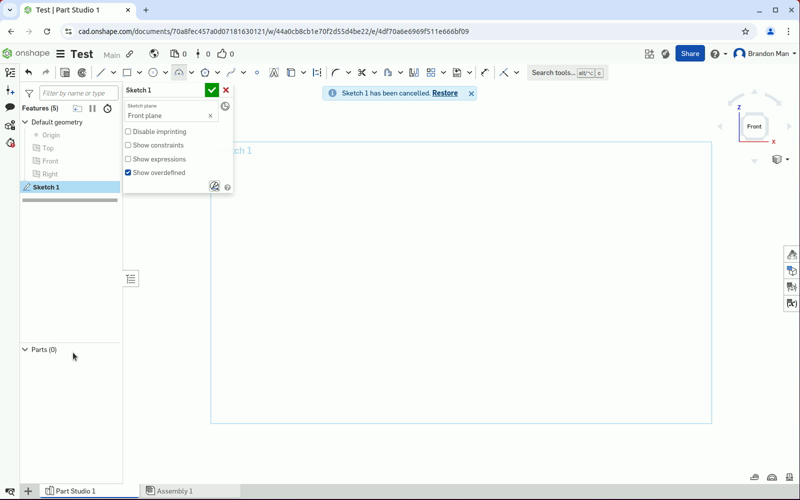
mouse_move(460, 250)
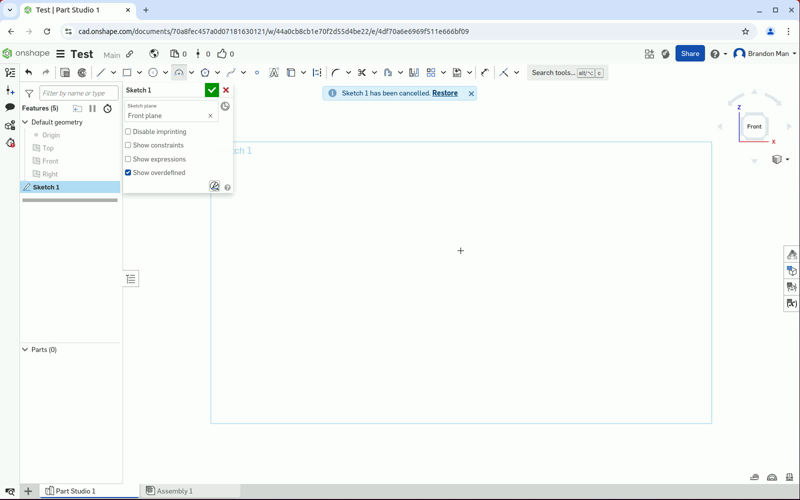
click(460, 250)
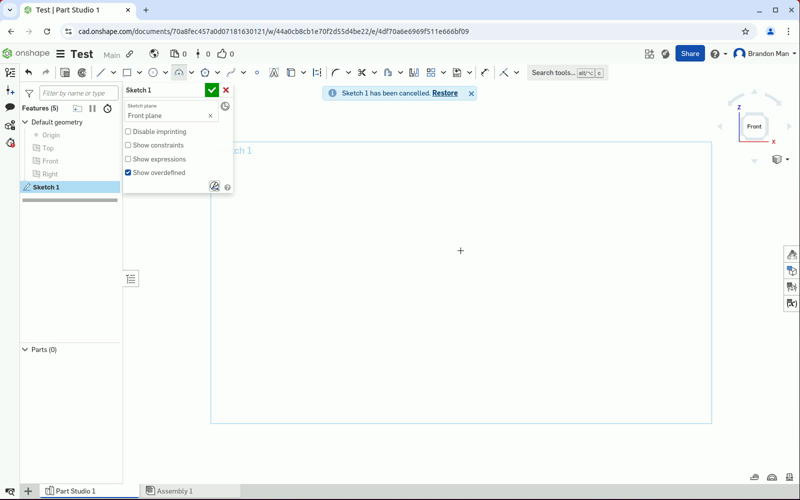
key_up(shift)
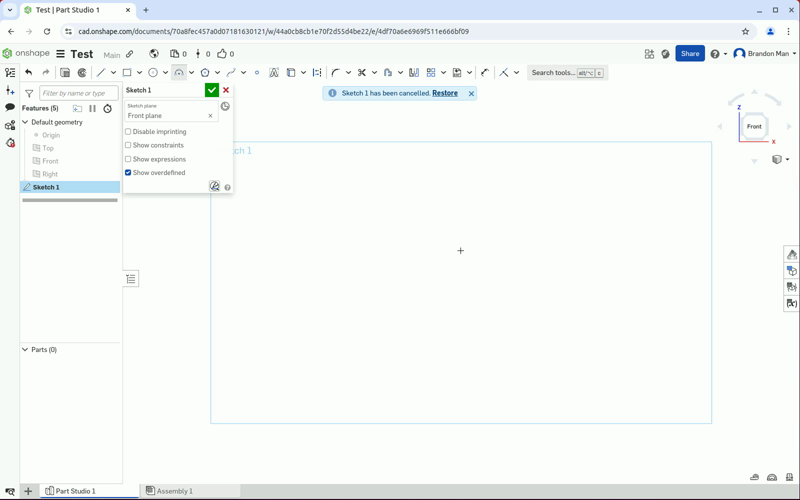
key_down(shift)
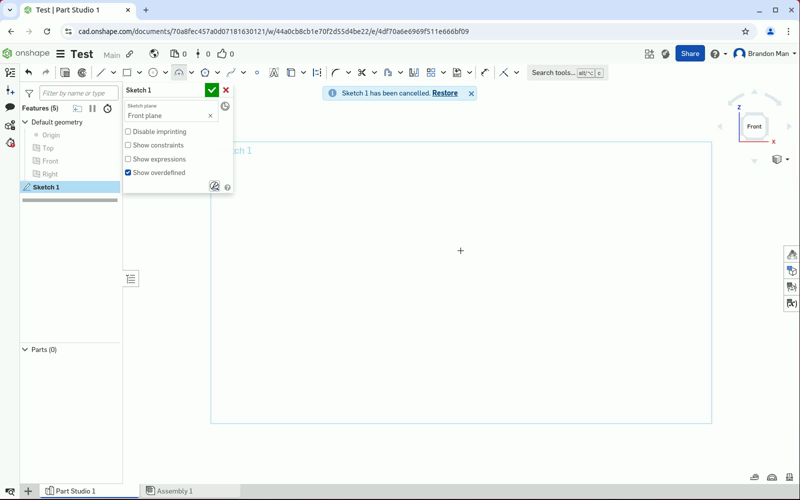
mouse_move(494, 281)
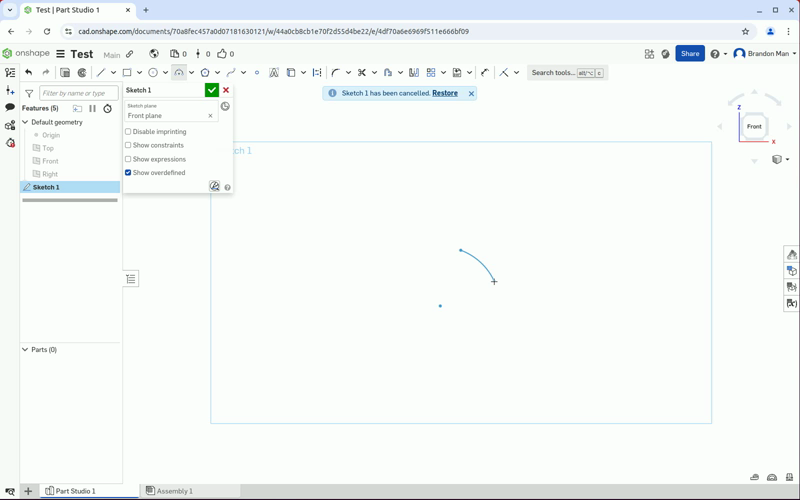
click(494, 281)
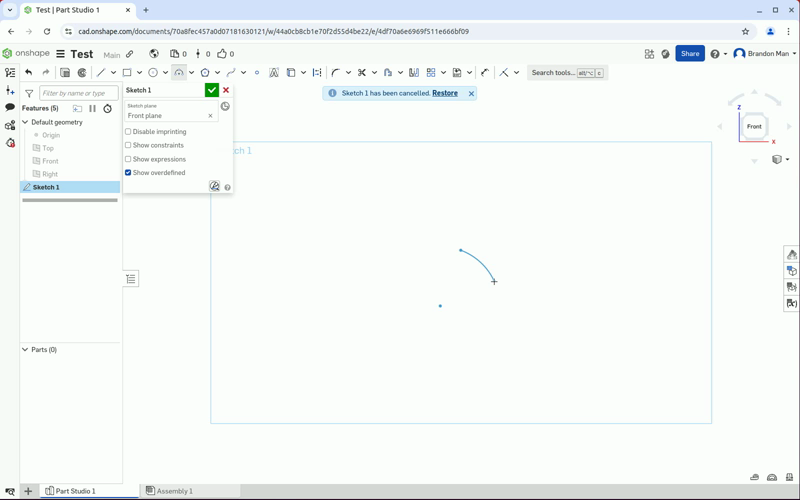
mouse_move(437, 308)
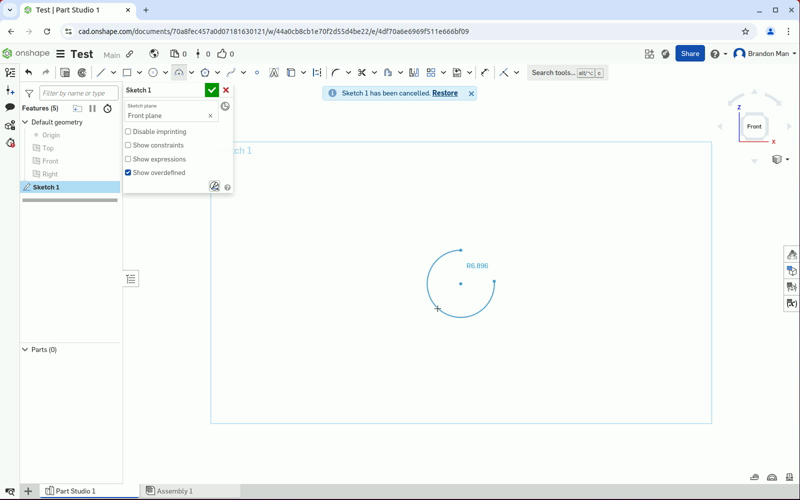
click(437, 308)
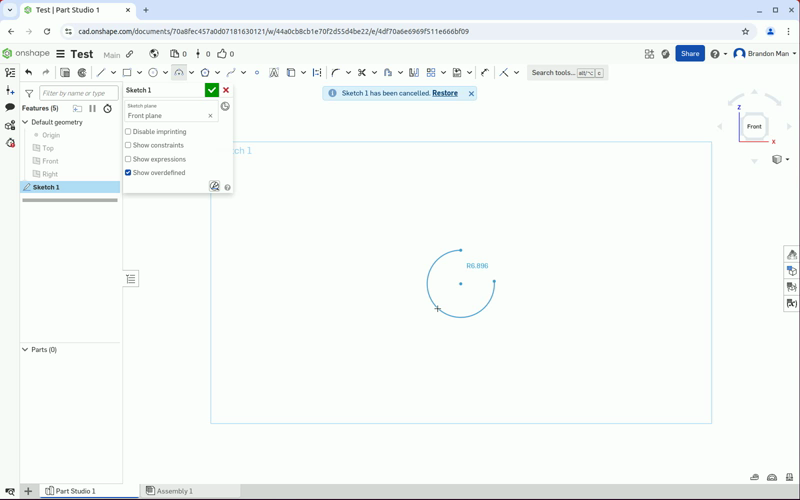
key_up(shift)
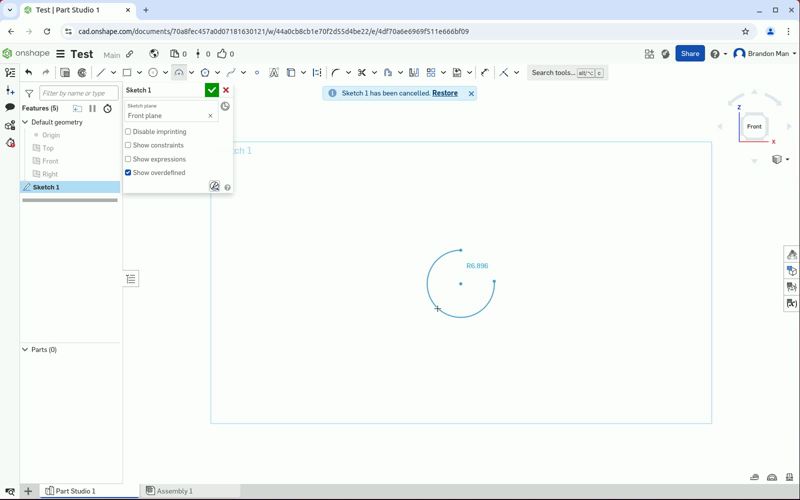
mouse_move(494, 281)
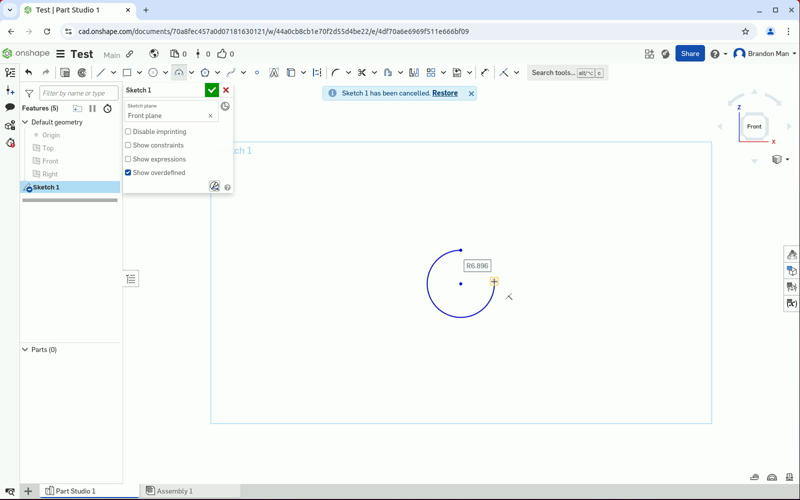
click(494, 281)
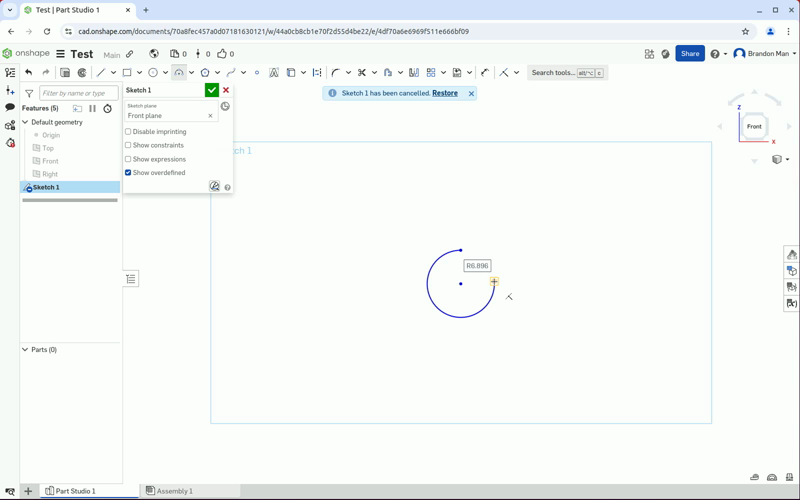
key_down(shift)
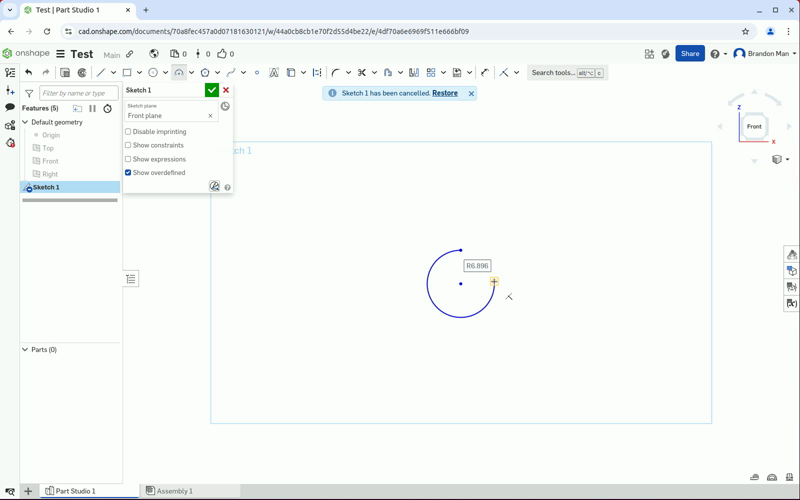
mouse_move(505, 268)
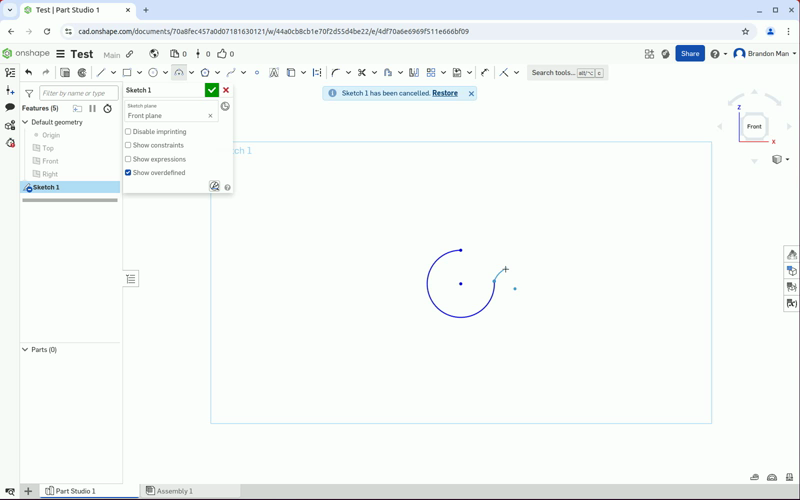
click(505, 268)
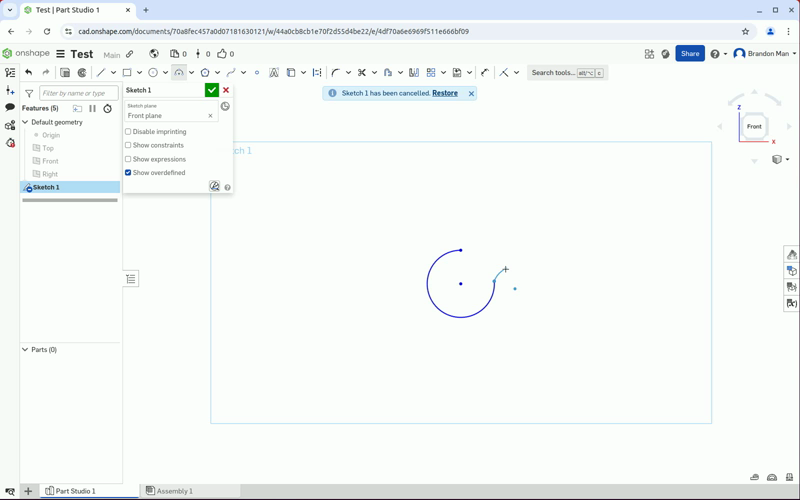
mouse_move(497, 272)
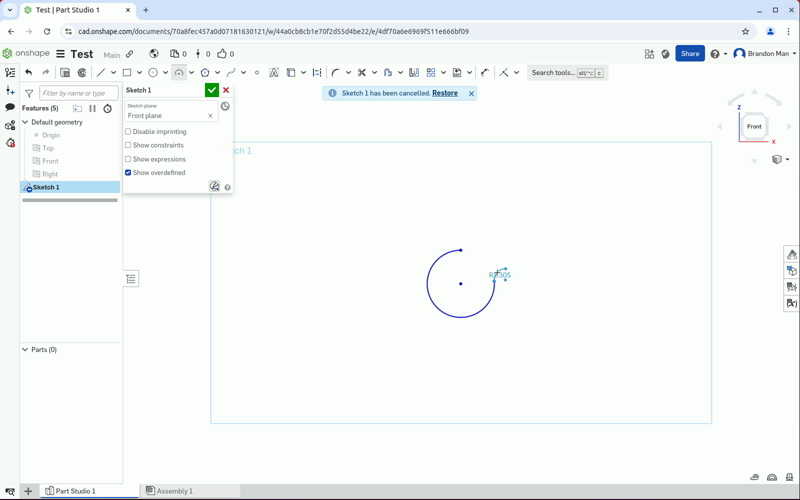
click(497, 272)
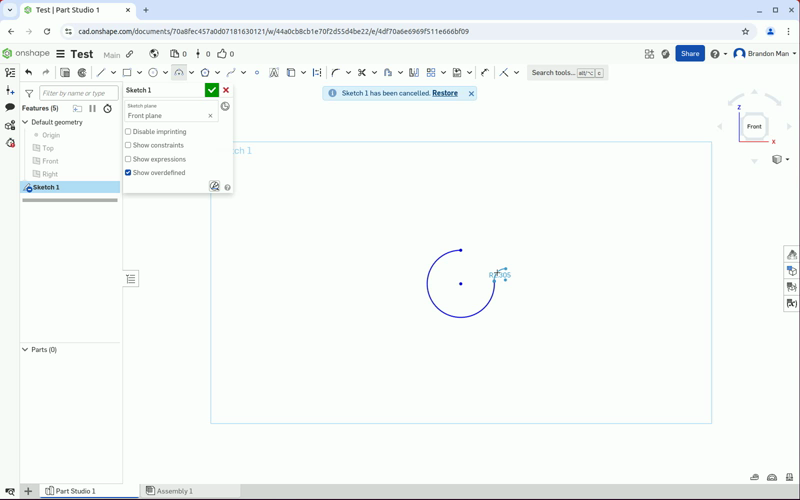
key_up(shift)
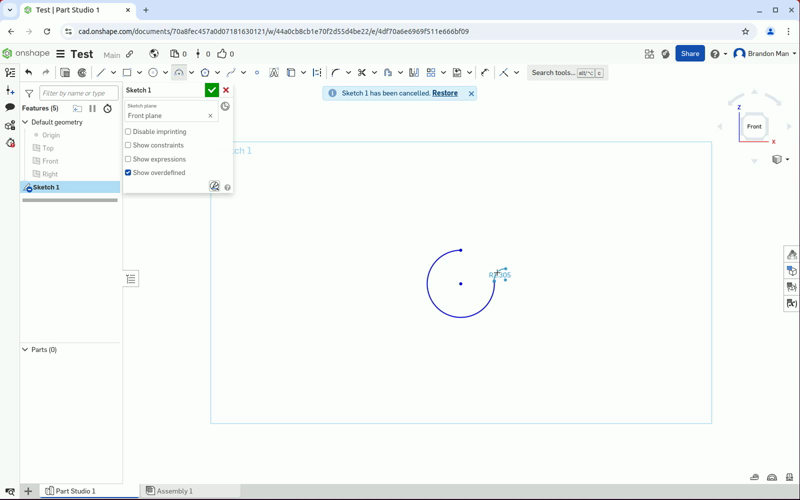
key(esc)
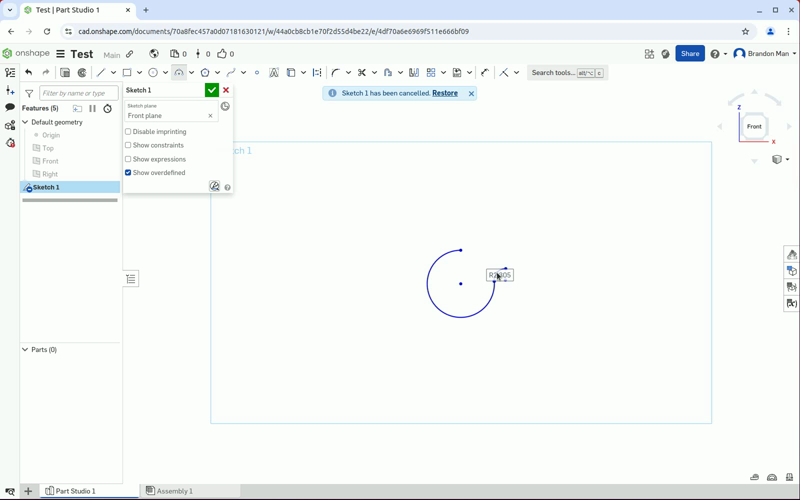
key(l)
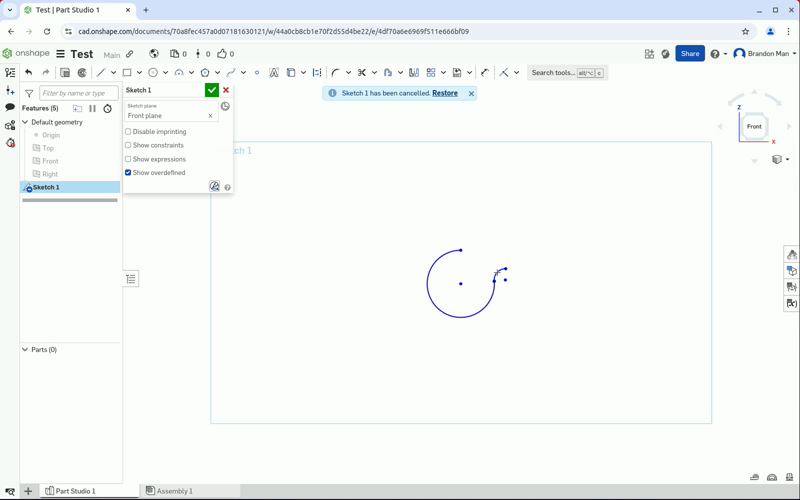
mouse_move(505, 268)
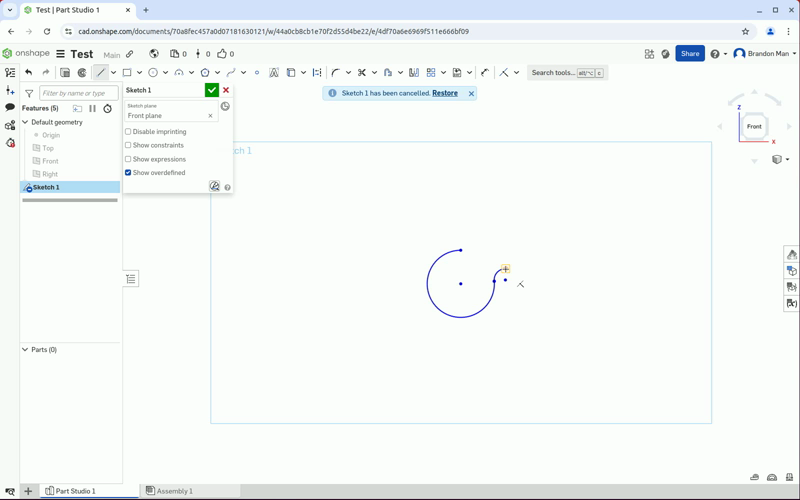
click(505, 268)
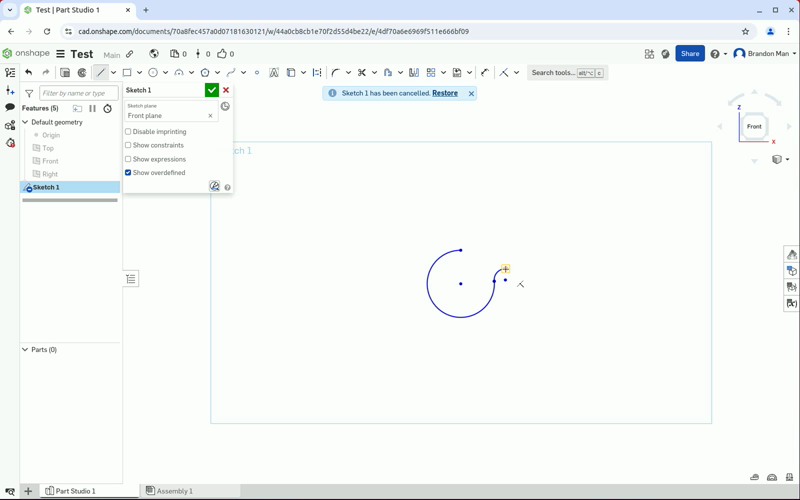
key_down(shift)
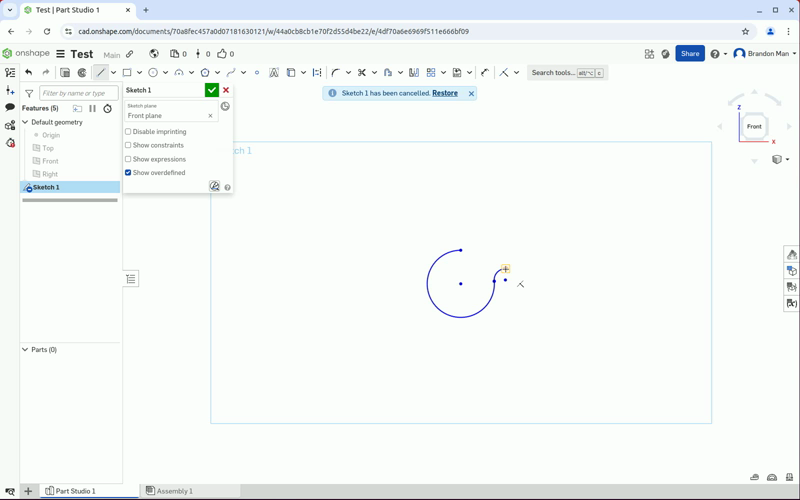
mouse_move(535, 268)
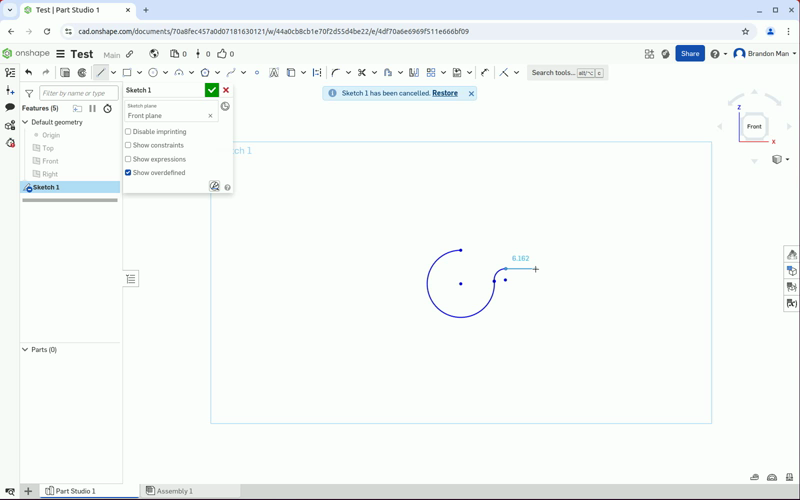
mouse_move(520, 268)
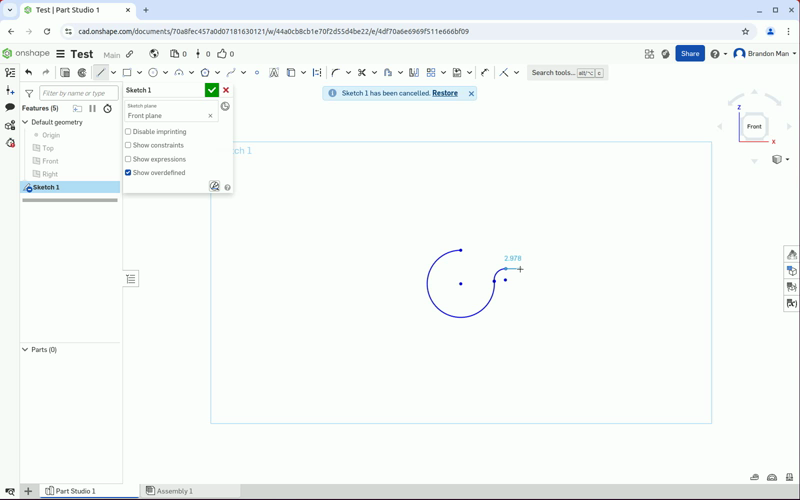
click(520, 268)
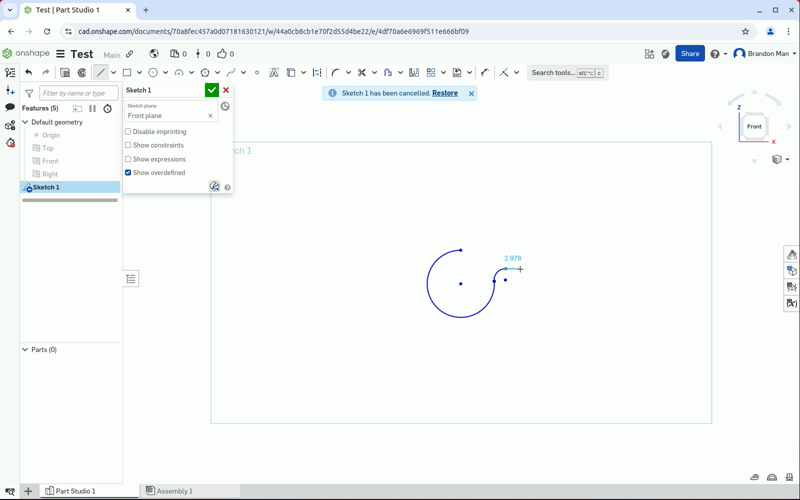
key_up(shift)
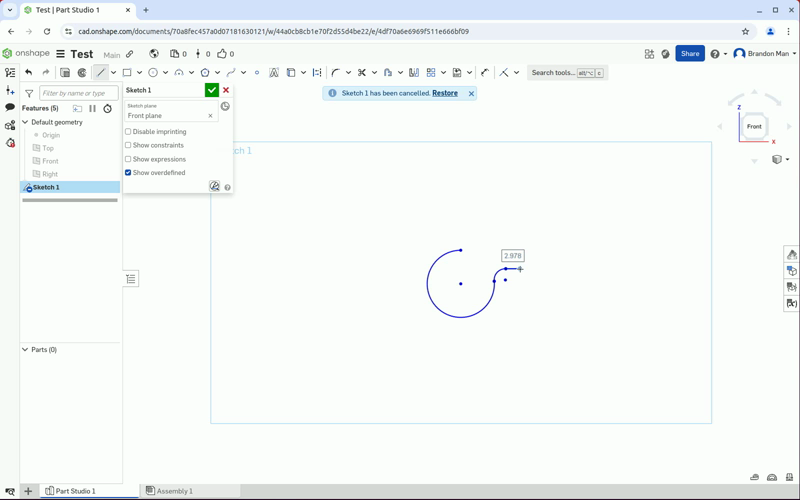
key_down(shift)
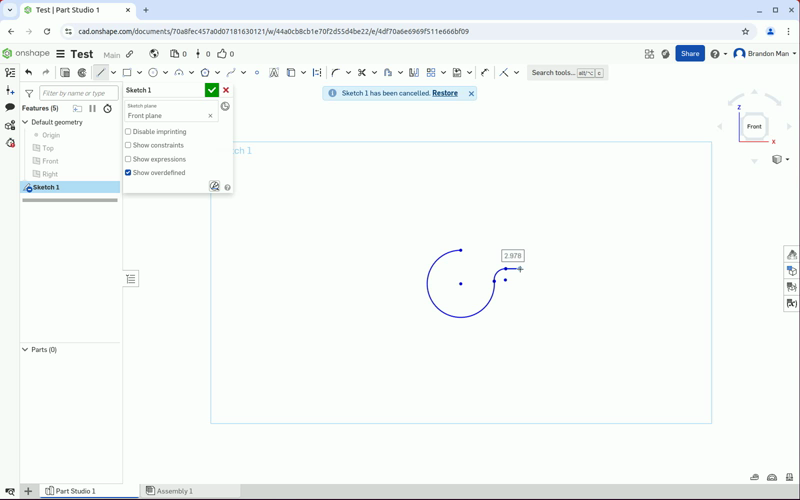
mouse_move(550, 268)
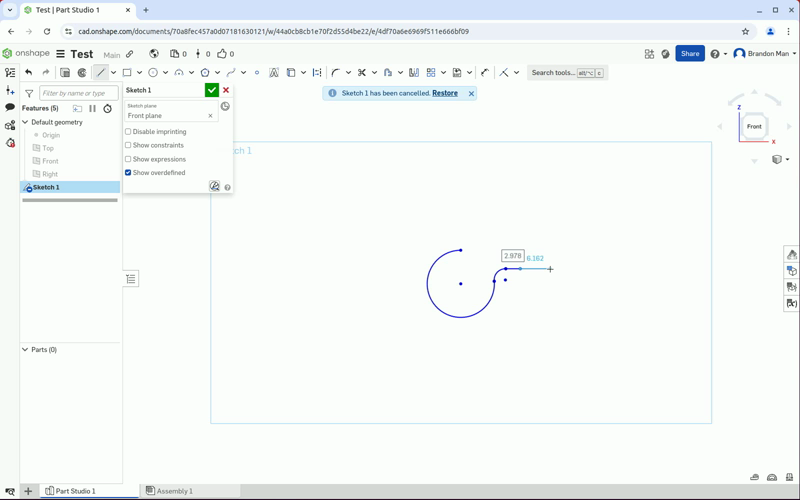
mouse_move(520, 250)
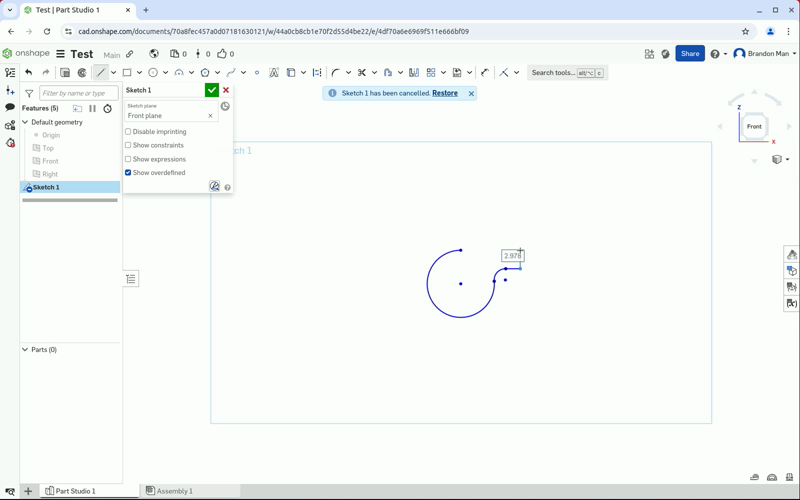
click(520, 250)
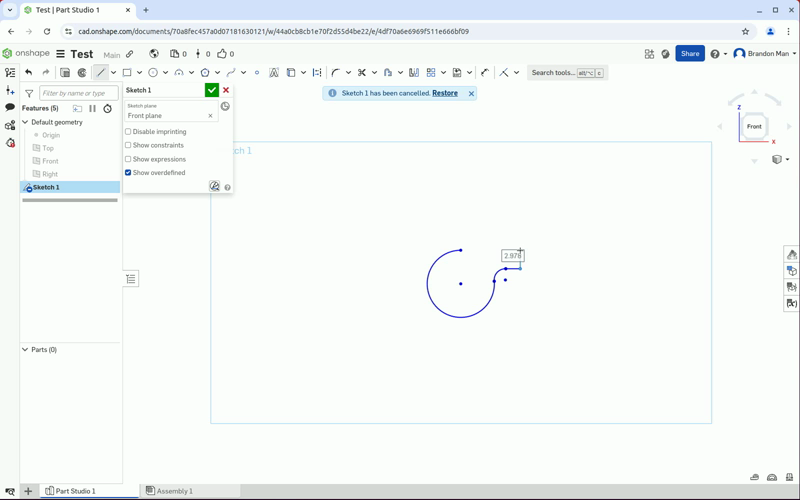
key_up(shift)
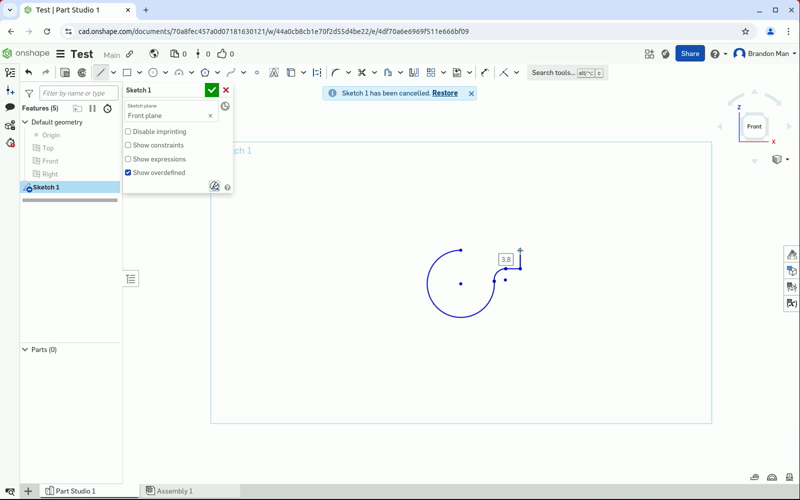
mouse_move(550, 250)
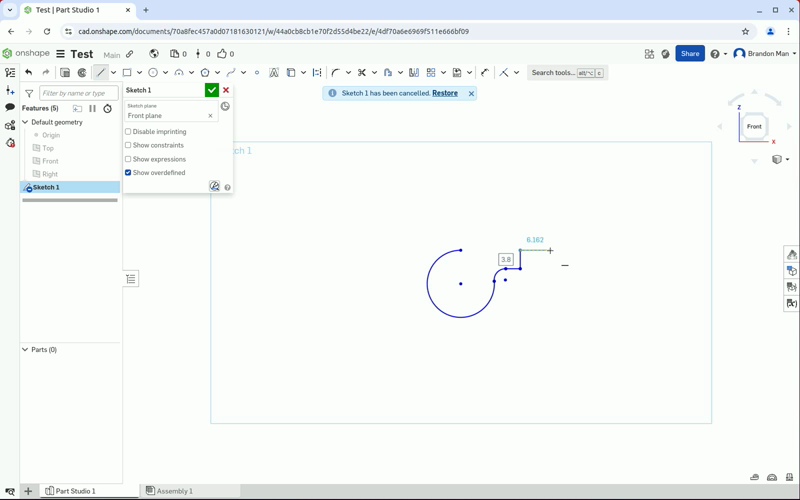
key_down(shift)
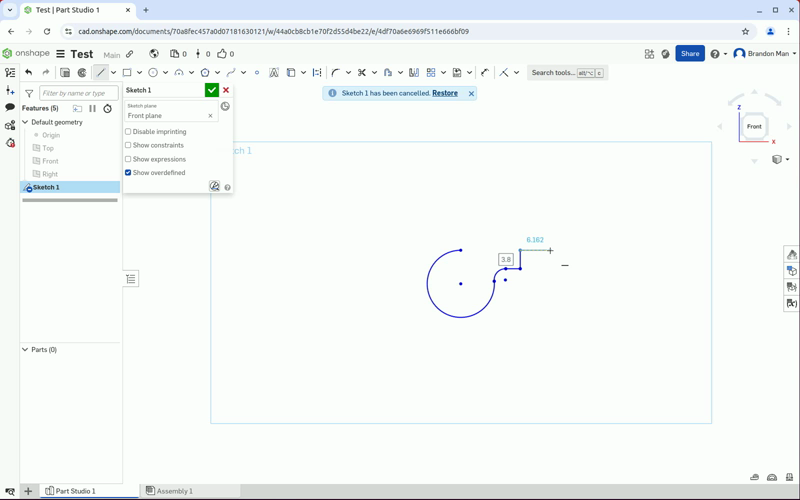
mouse_move(460, 250)
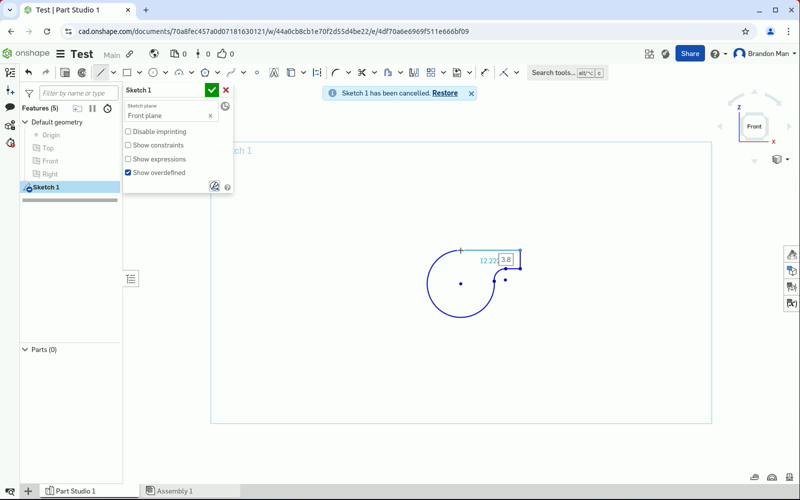
key_up(shift)
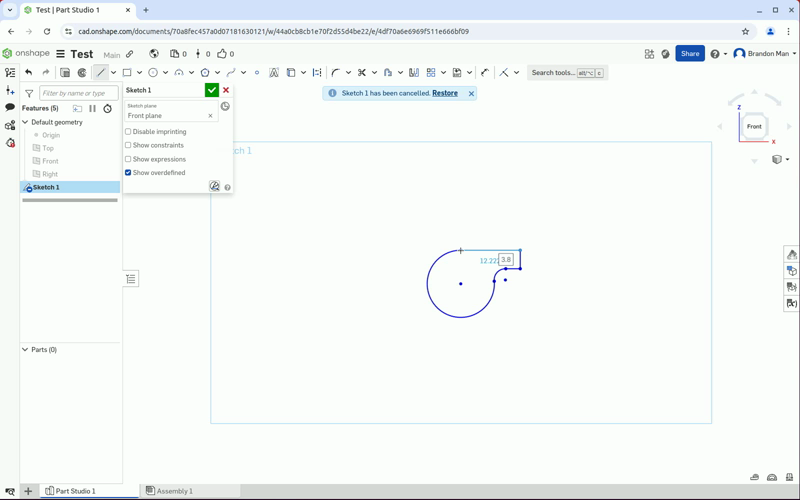
click(460, 250)
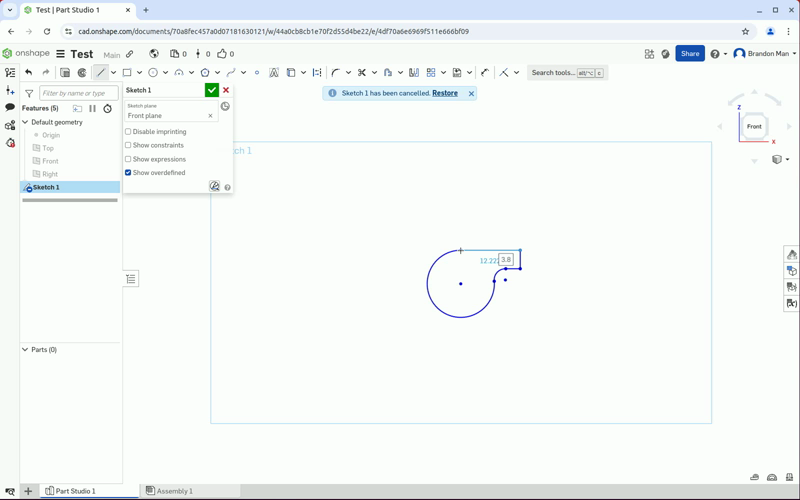
key(esc)
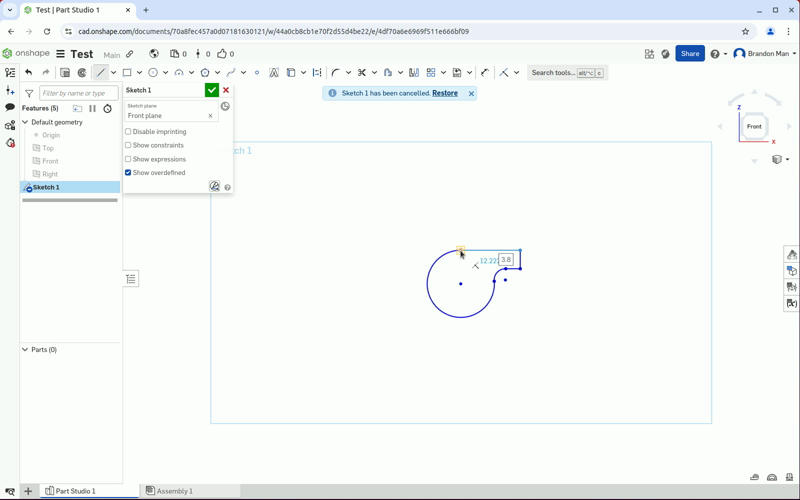
key(c)
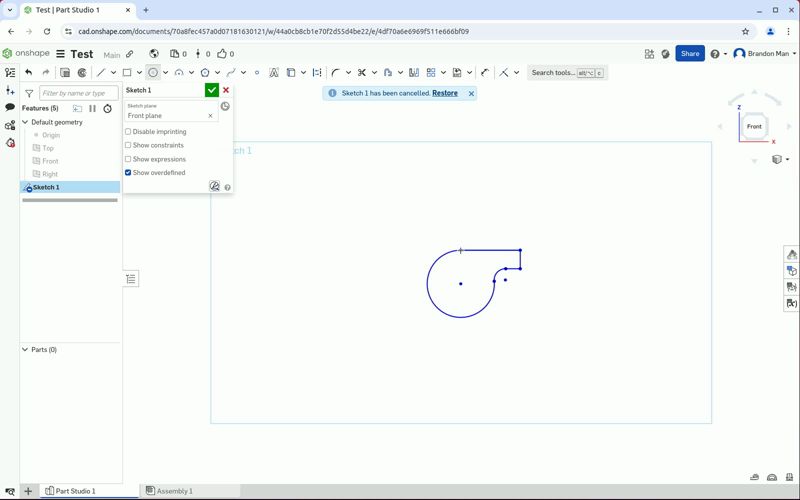
key_down(shift)
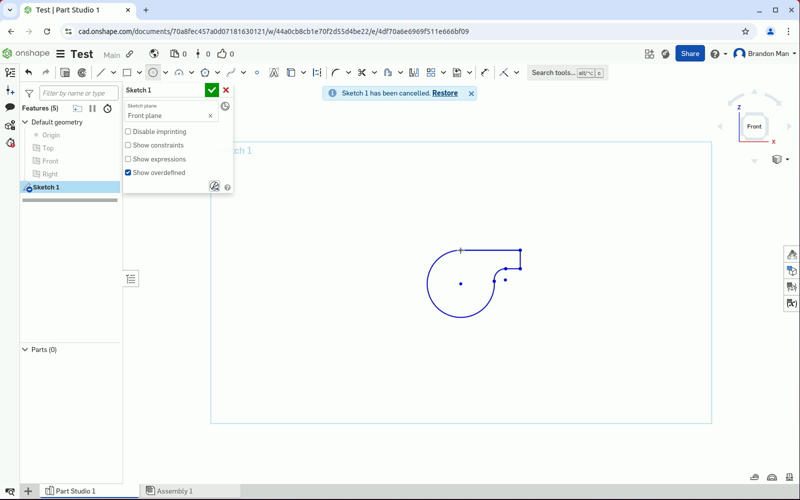
mouse_move(460, 284)
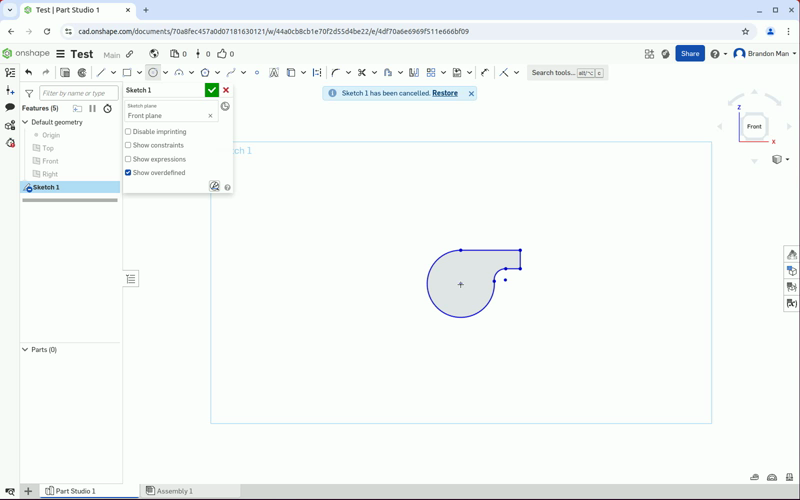
scroll(6)
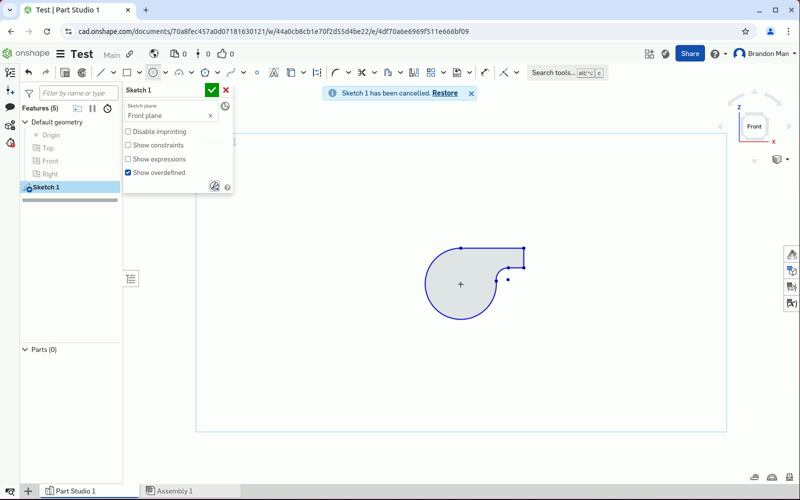
scroll(6)
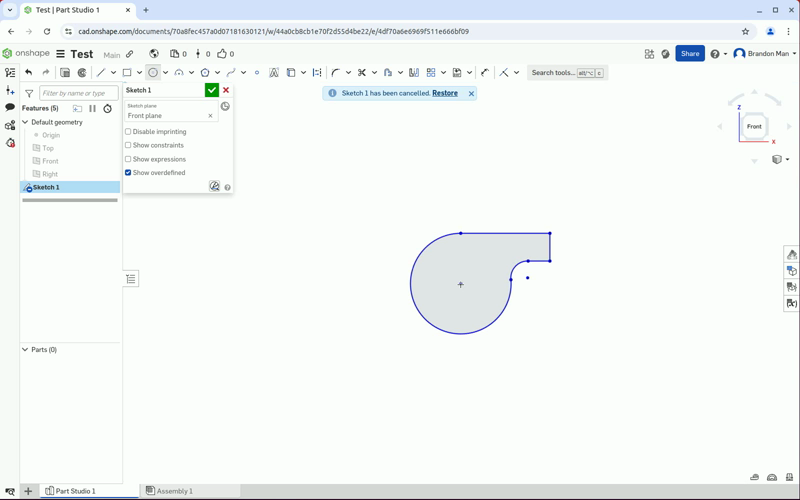
scroll(6)
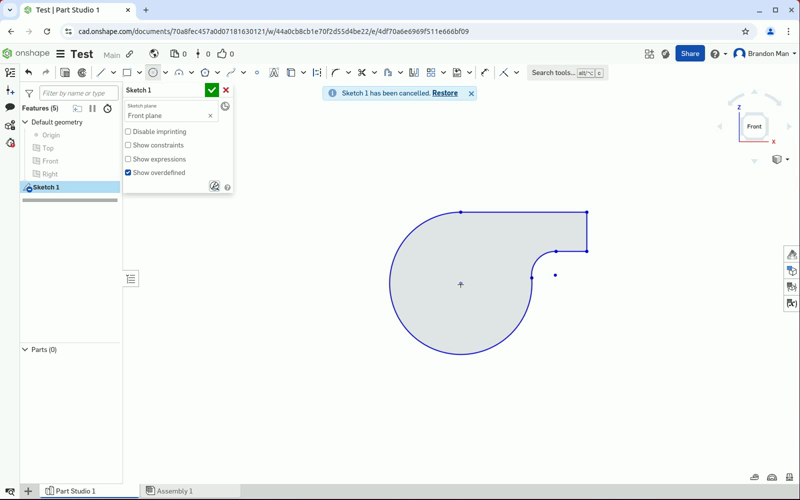
scroll(6)
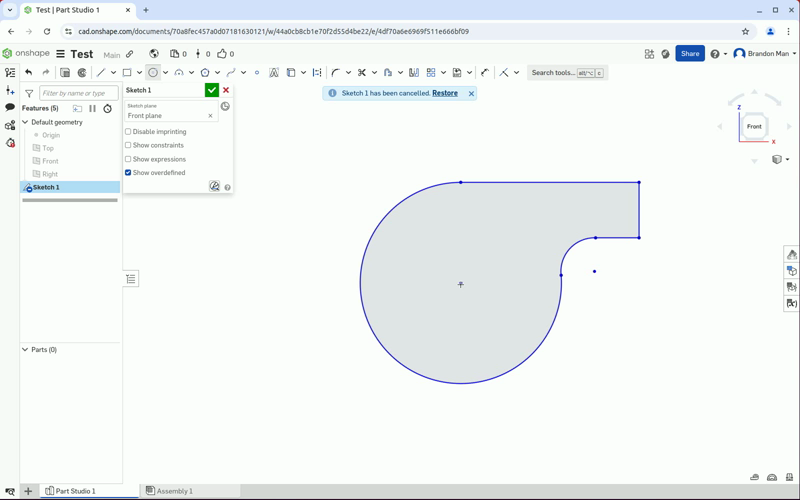
scroll(6)
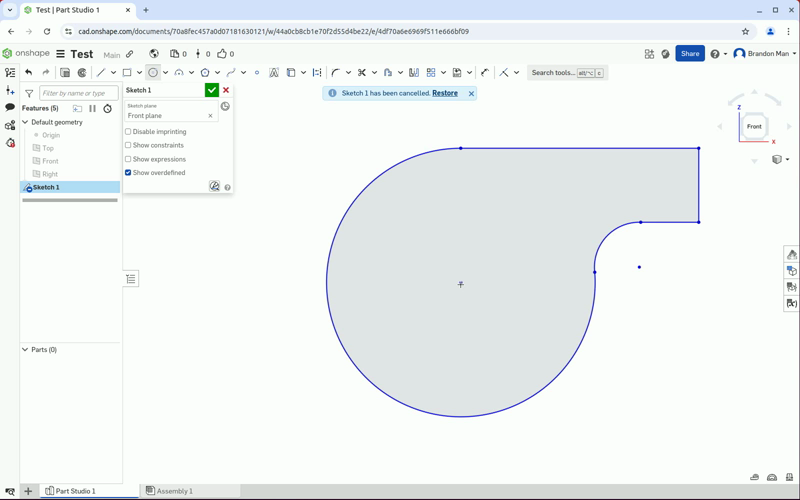
scroll(6)
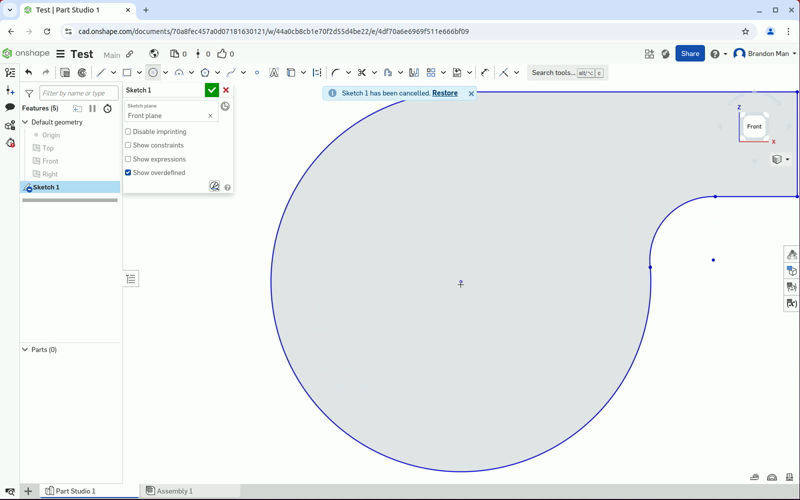
scroll(6)
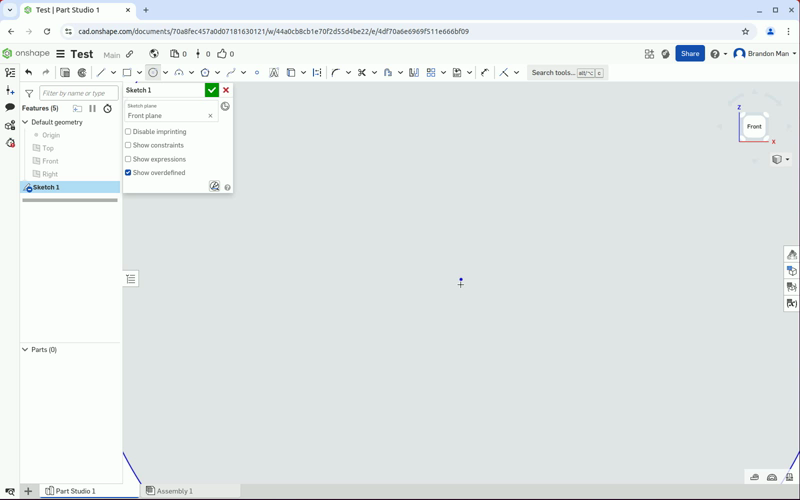
click(460, 284)
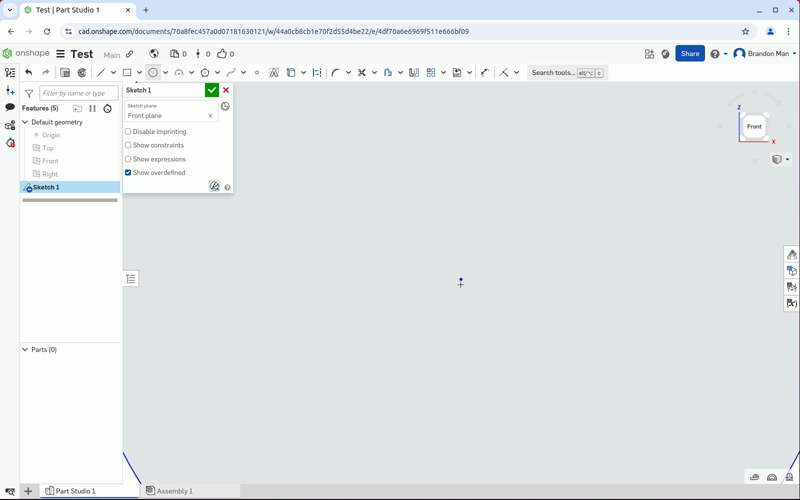
scroll(-6)
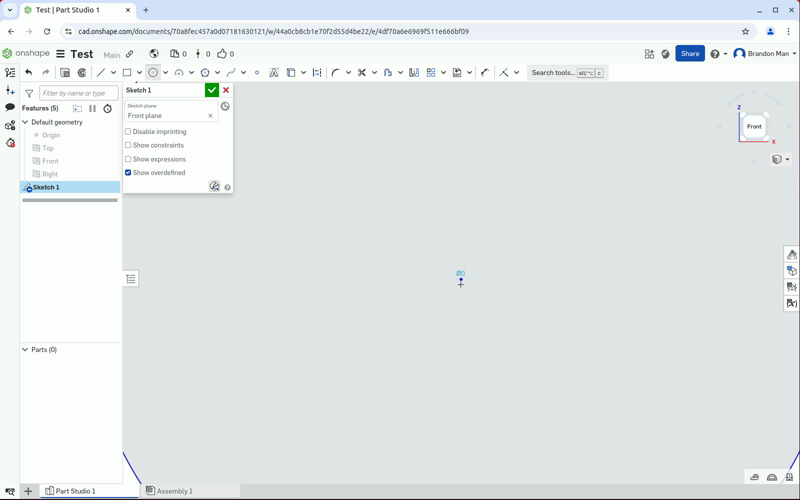
scroll(-6)
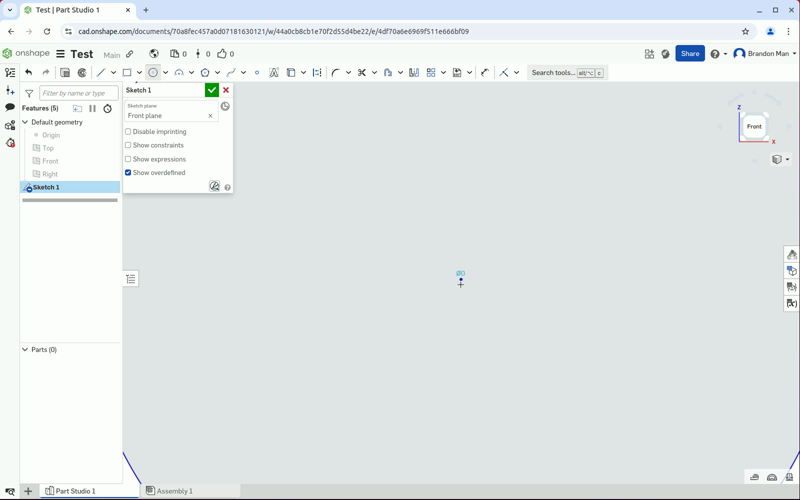
scroll(-6)
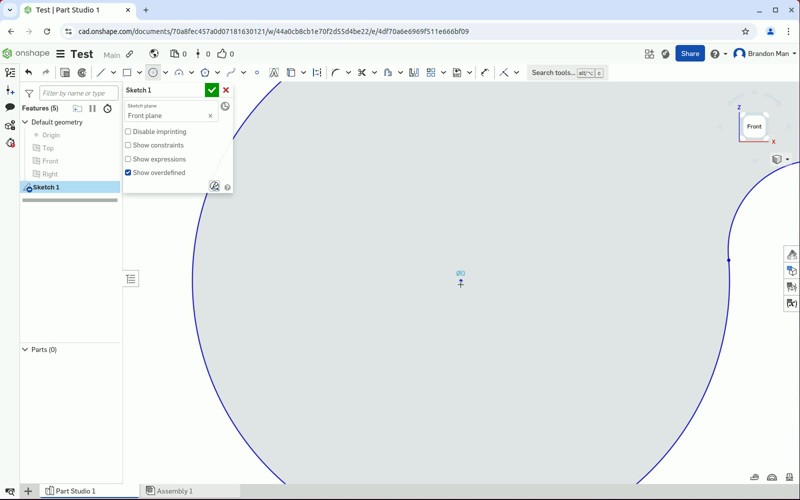
scroll(-6)
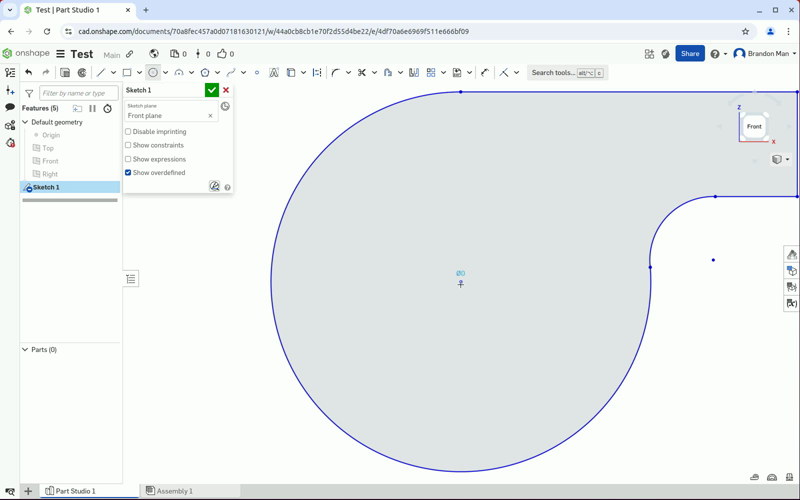
scroll(-6)
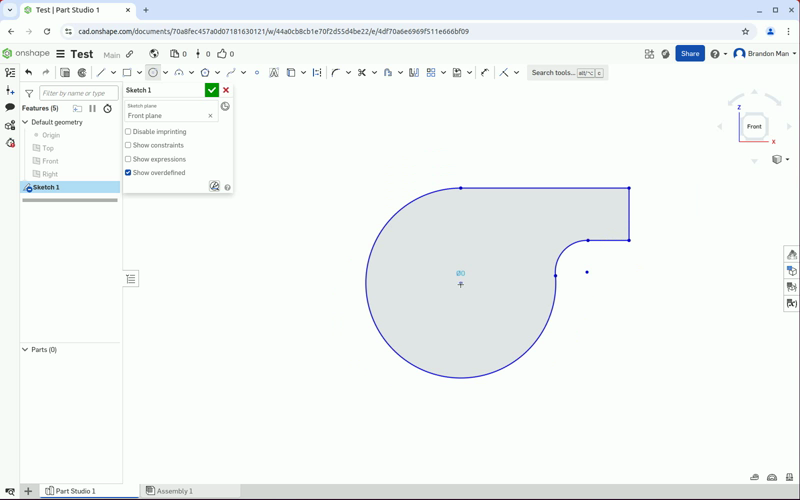
scroll(-6)
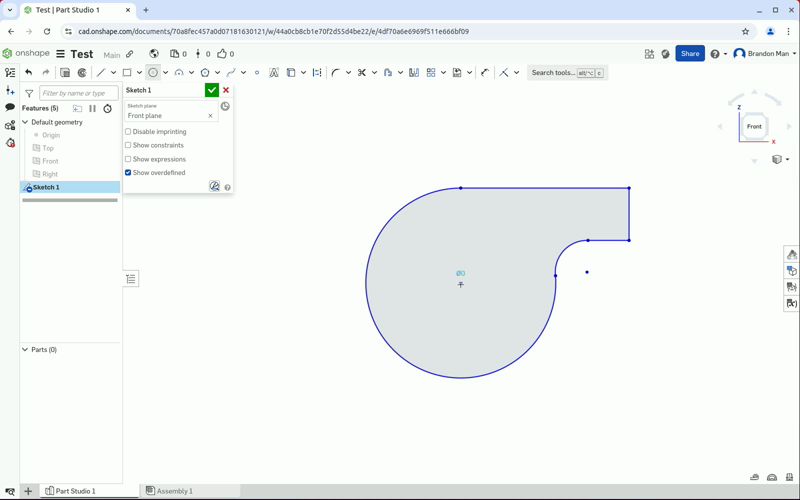
scroll(-6)
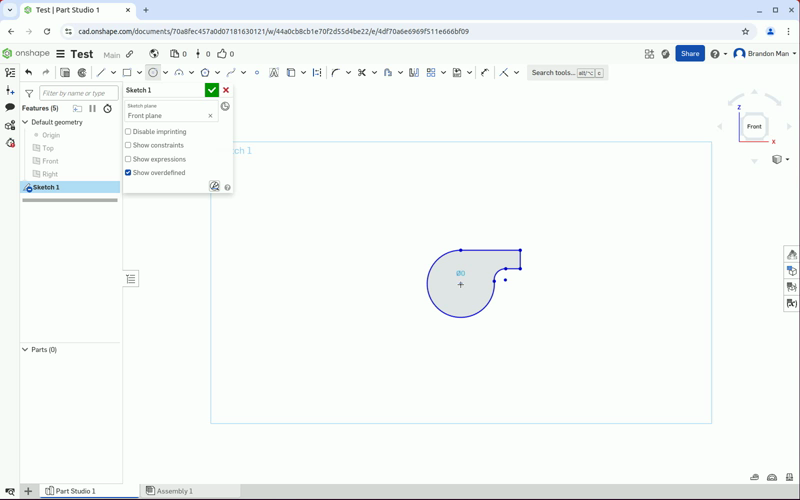
key_up(shift)
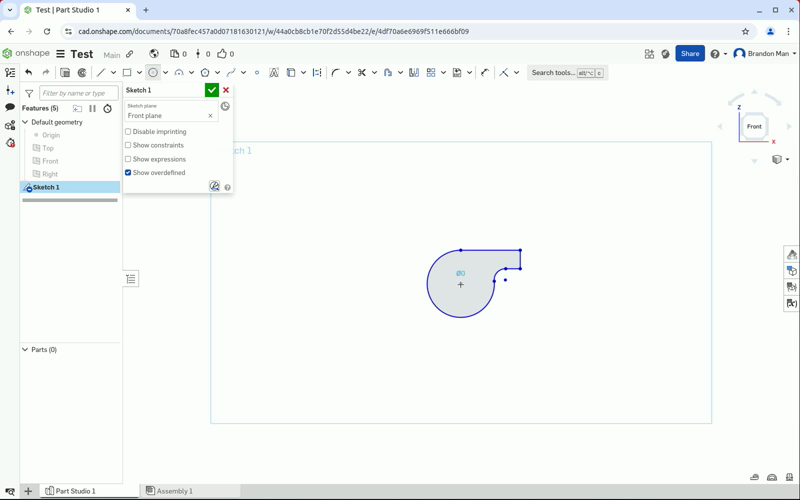
mouse_move(483, 284)
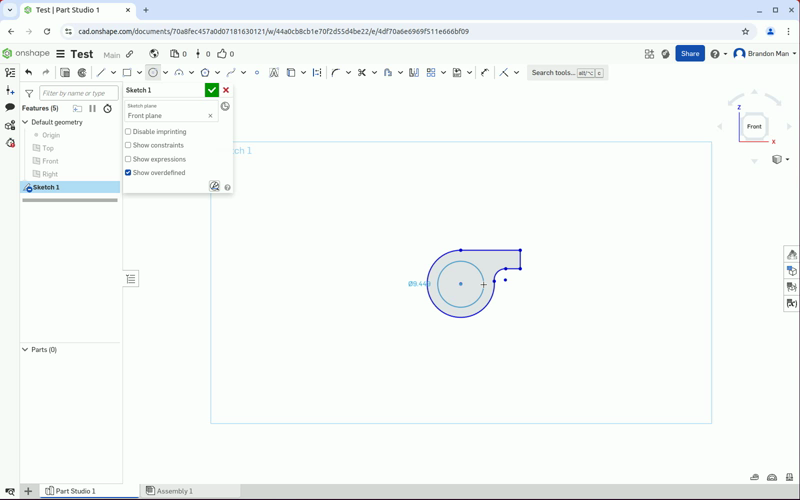
click(483, 284)
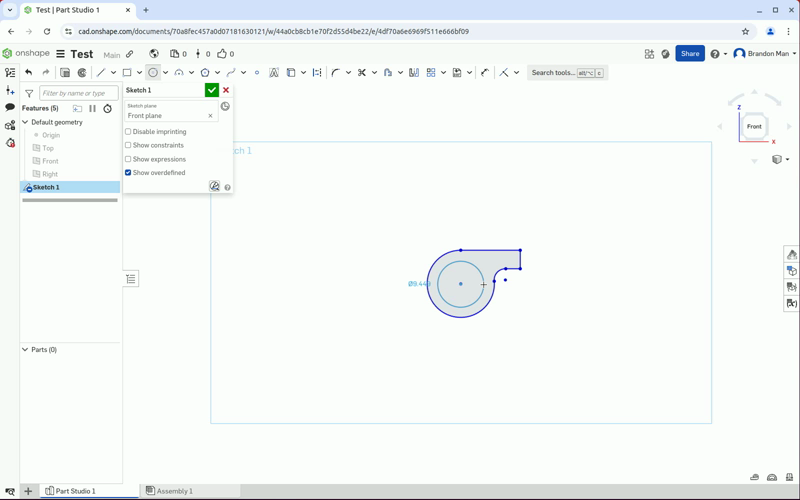
key(esc)
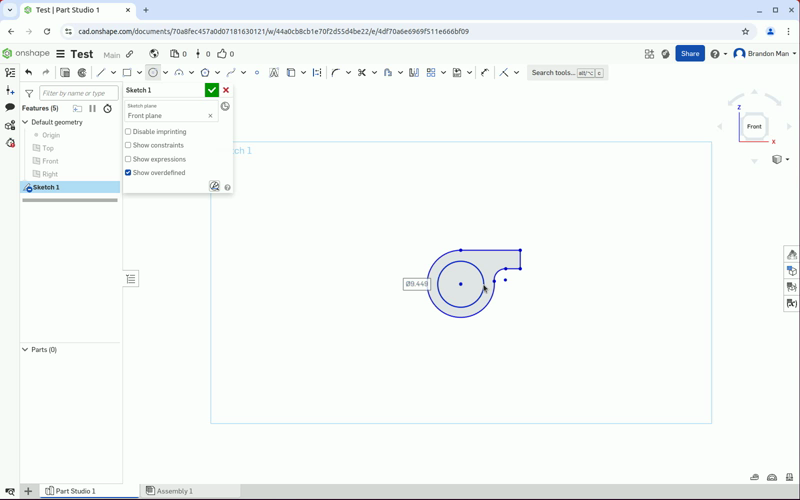
mouse_move(442, 258)
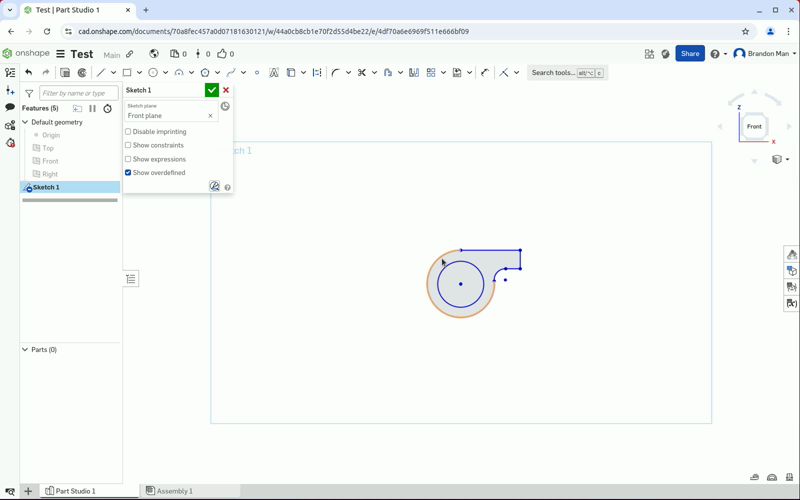
click(442, 258)
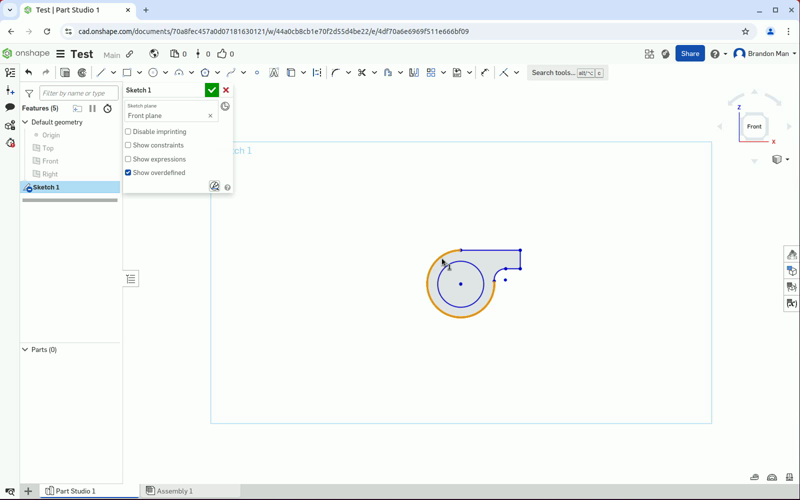
mouse_move(73, 352)
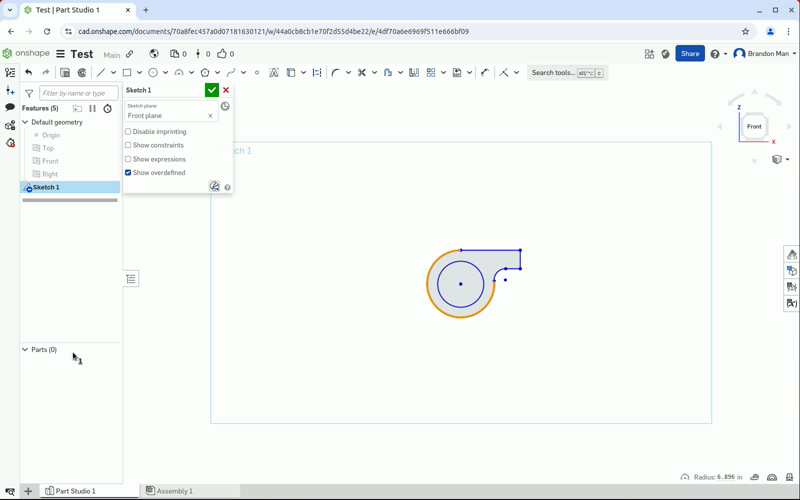
key(shift+y)
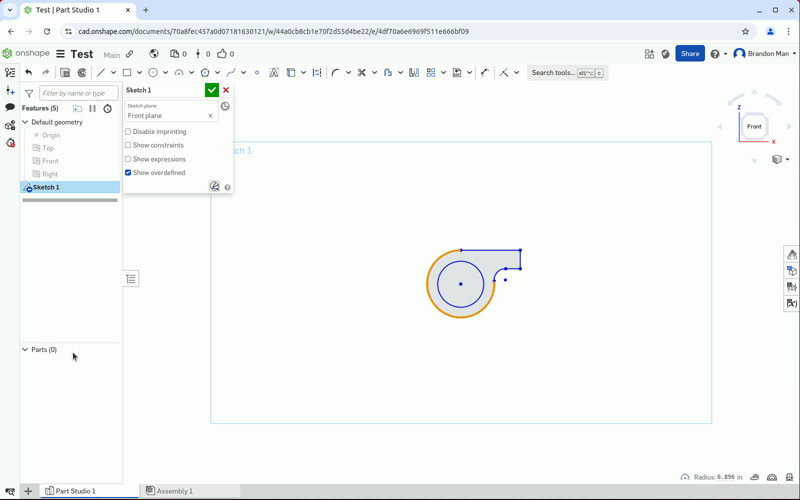
key(shift+e)
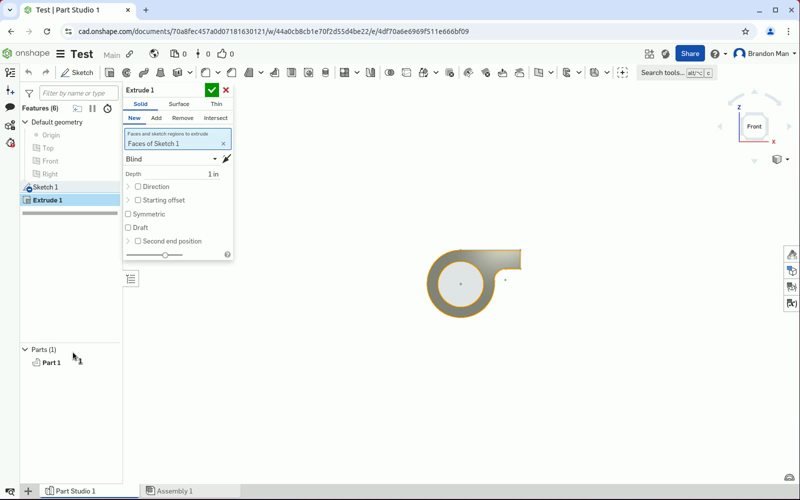
mouse_move(143, 106)
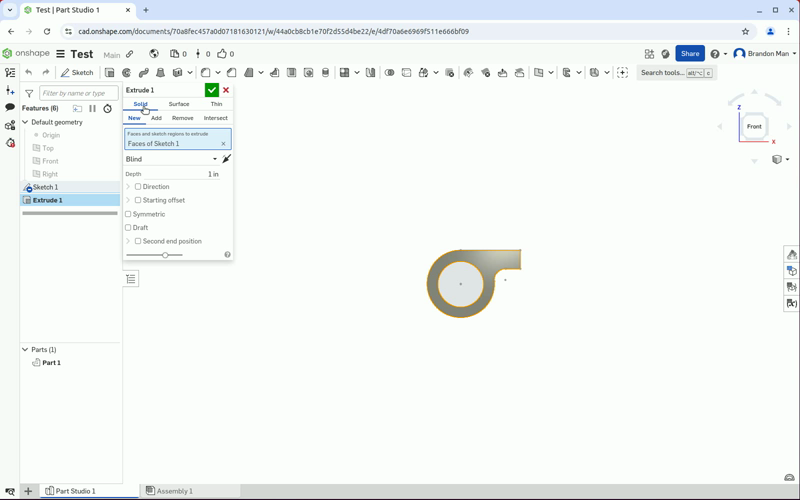
click(143, 106)
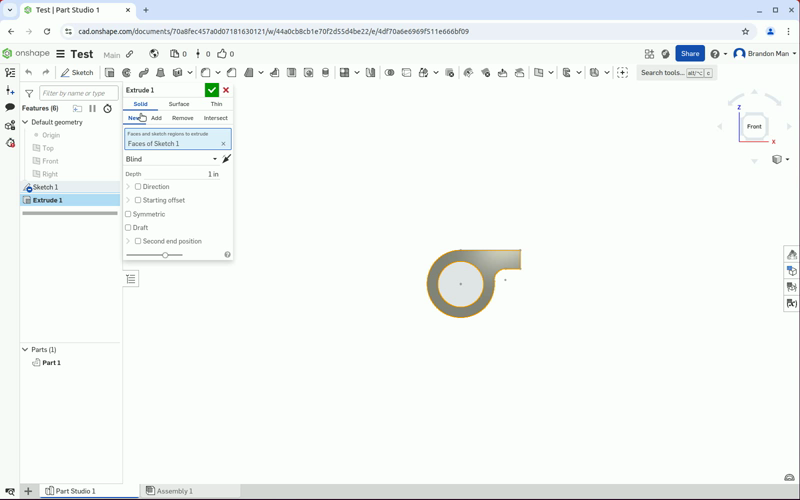
mouse_move(137, 120)
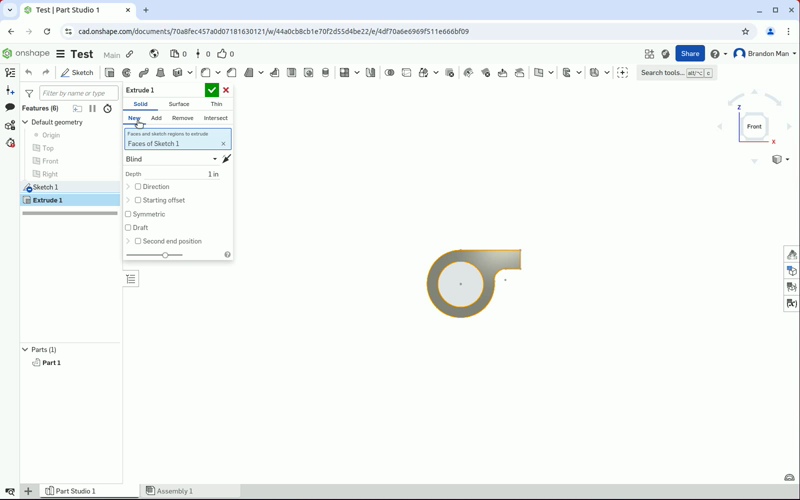
click(137, 120)
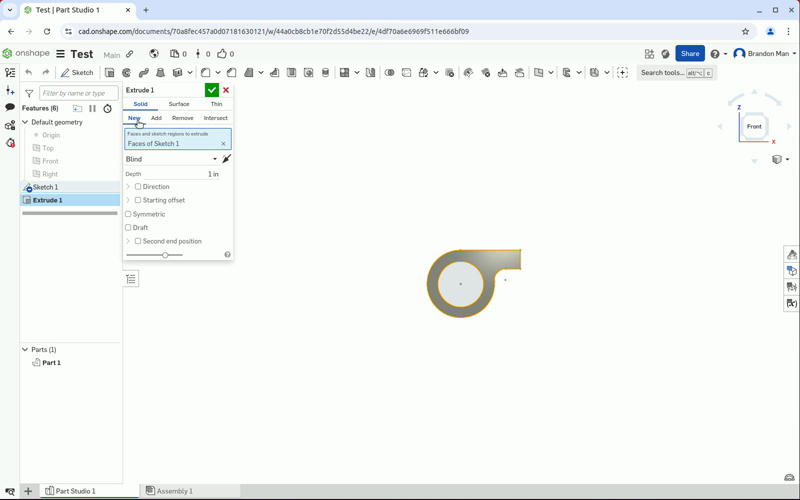
key(tab, 4)
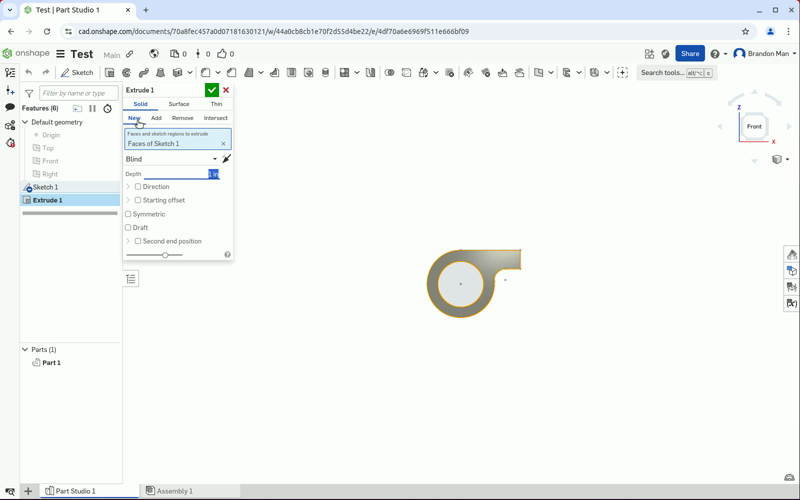
text(15.165)
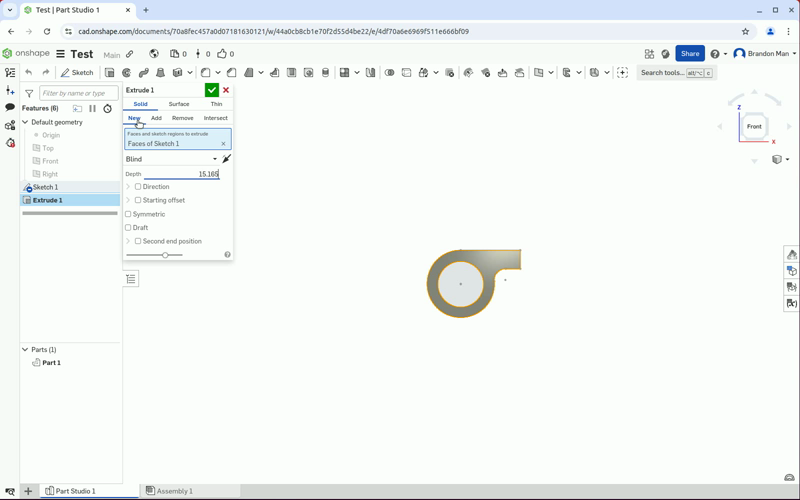
key(enter)
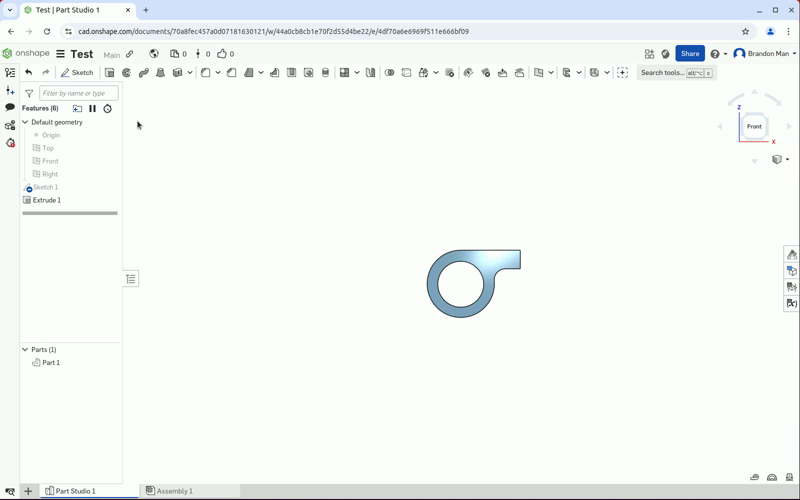
key(shift+h)
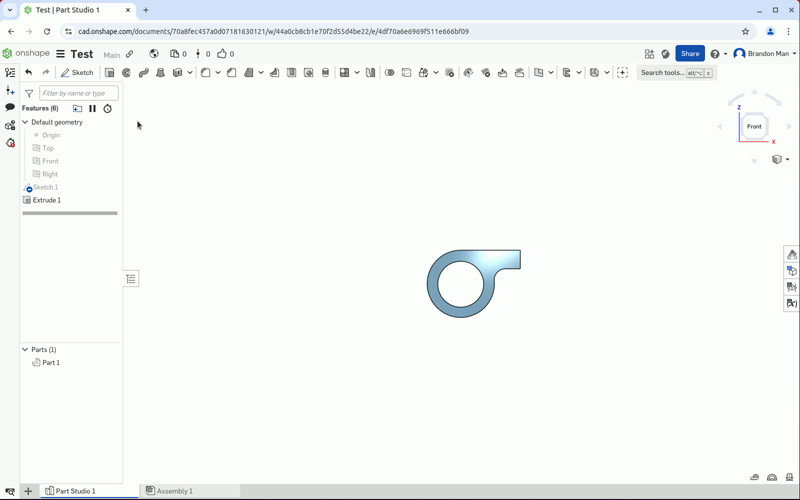
key(shift+h)
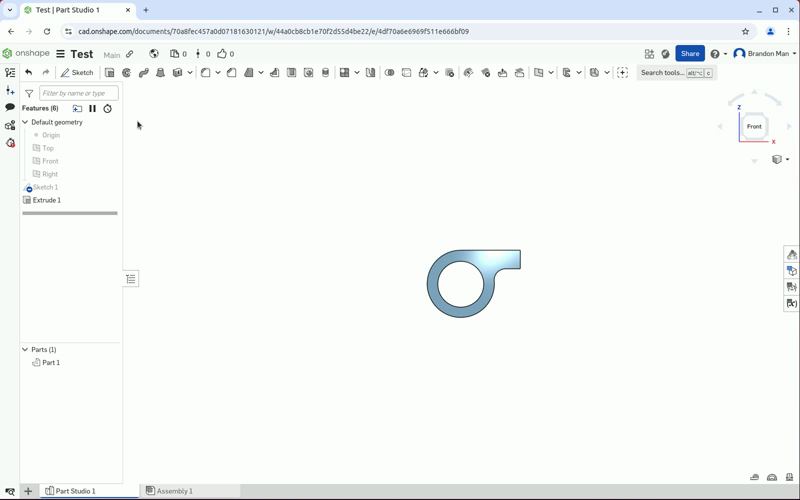
mouse_move(73, 189)
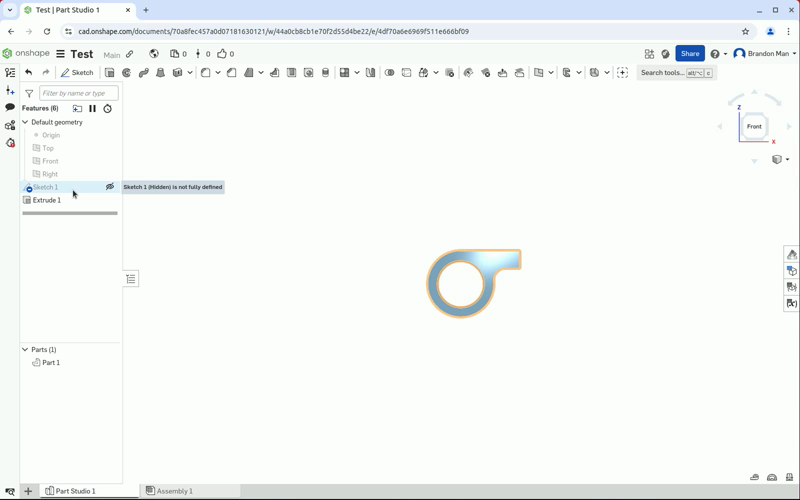
click(73, 189)
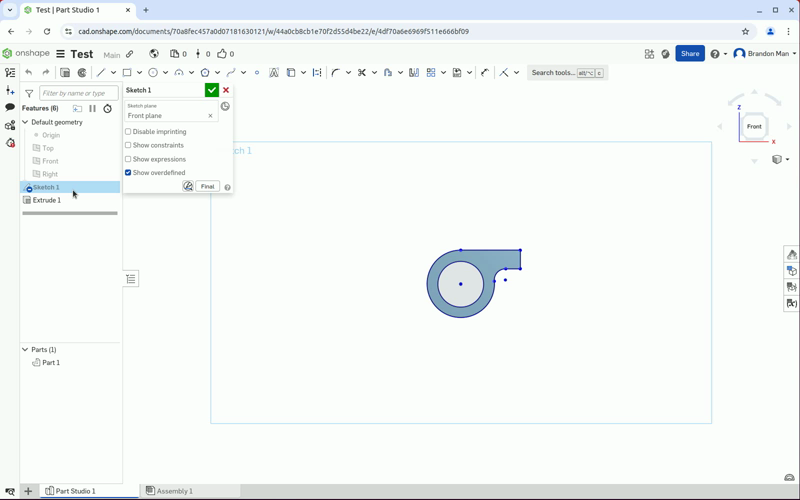
mouse_move(229, 92)
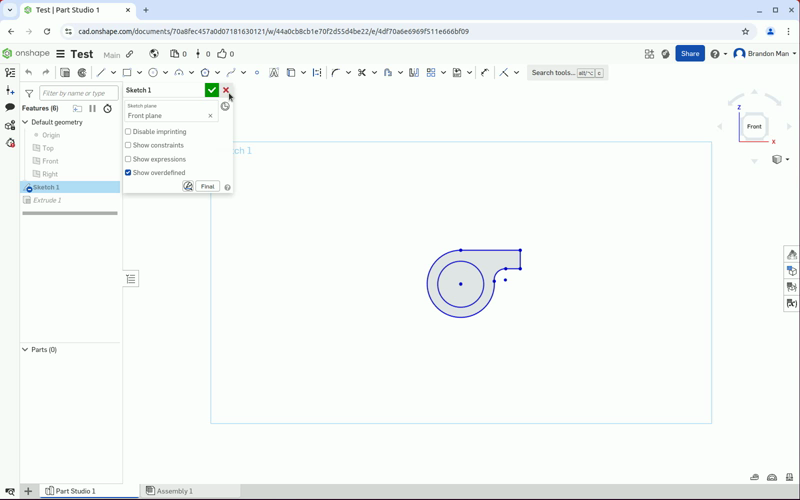
click(229, 92)
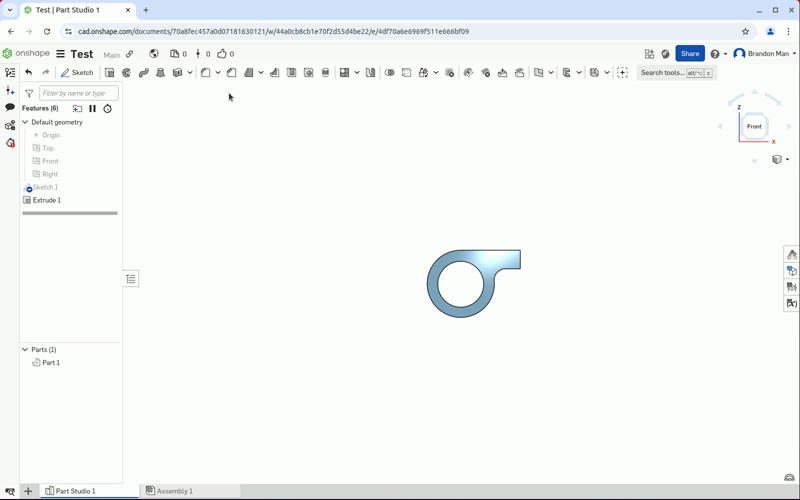
mouse_move(73, 352)
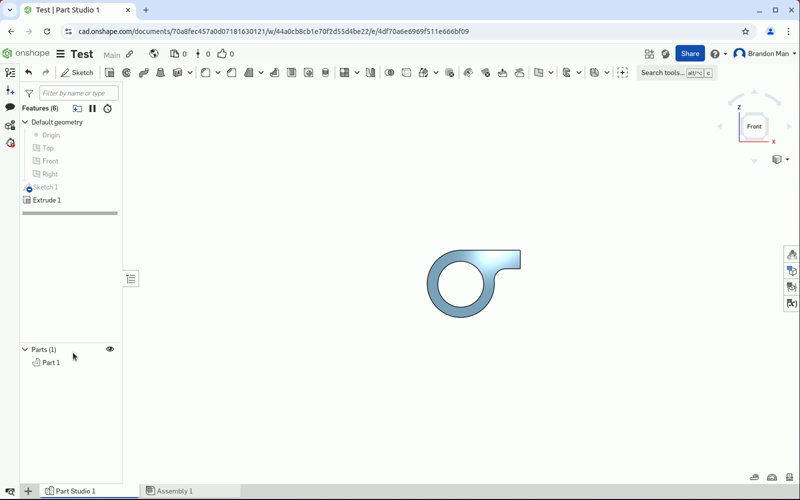
key(y)
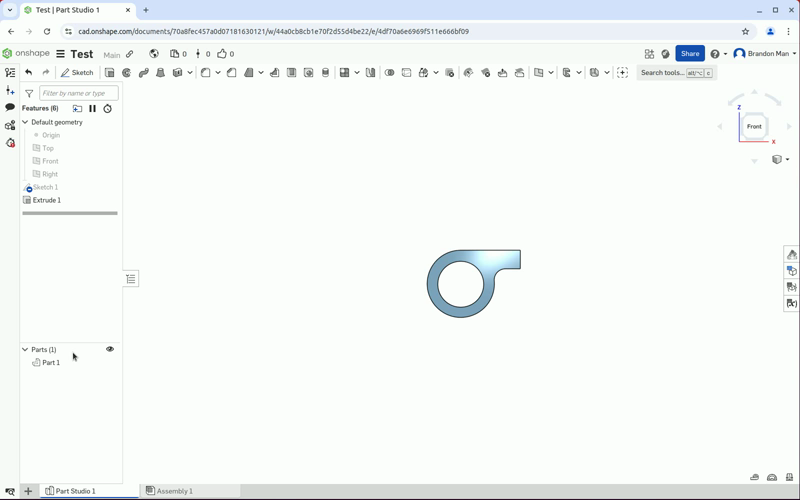
key(shift+p)
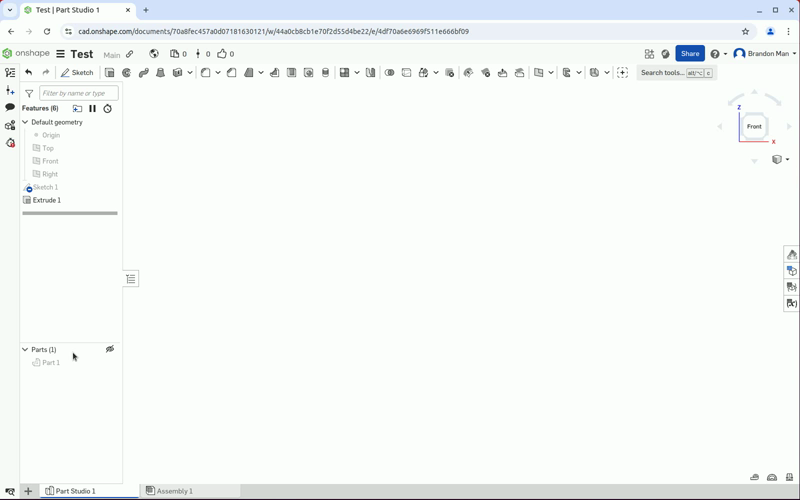
key(space)
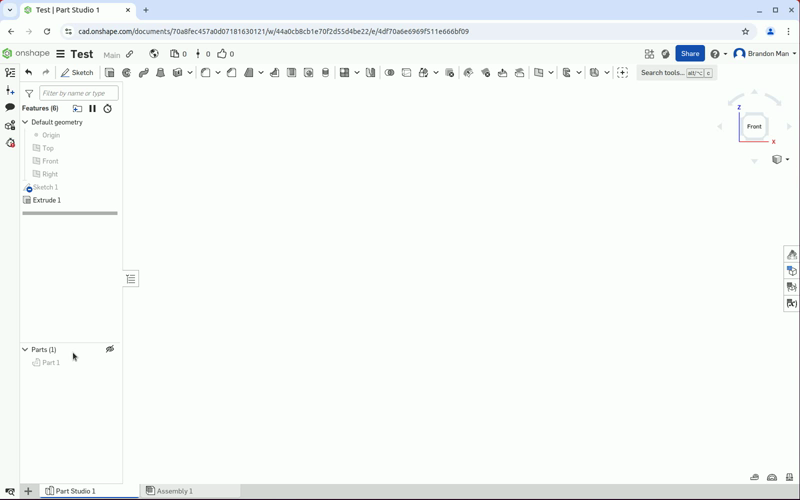
key_down(shift)
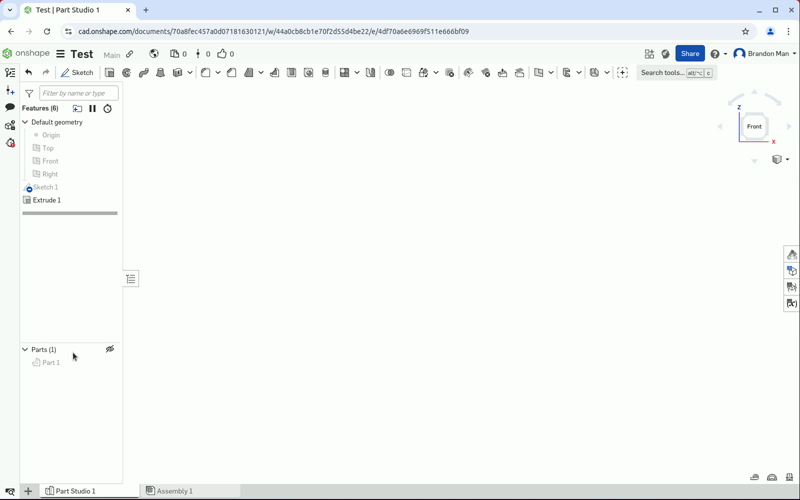
key(down)
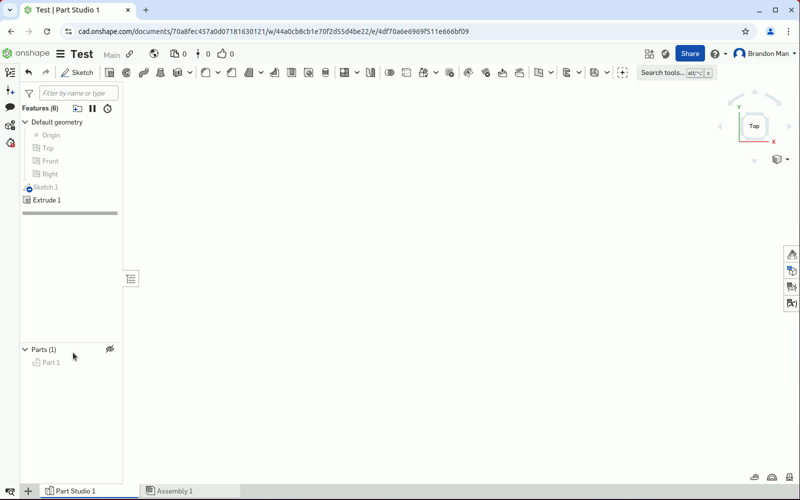
key_up(shift)
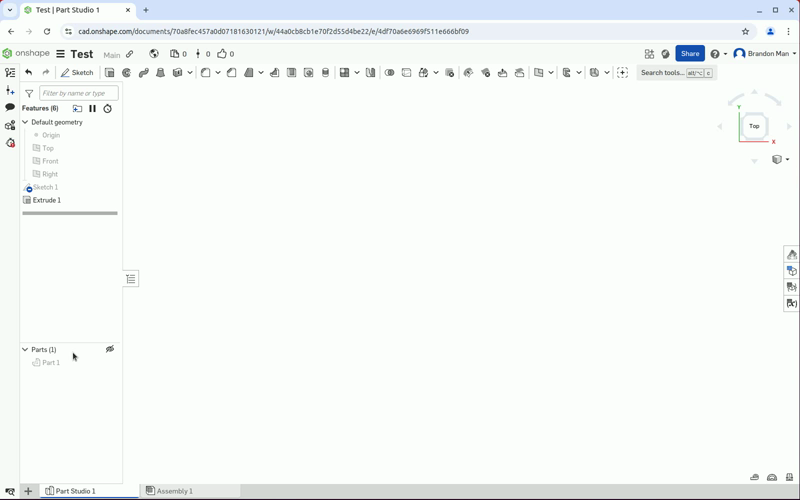
mouse_move(73, 352)
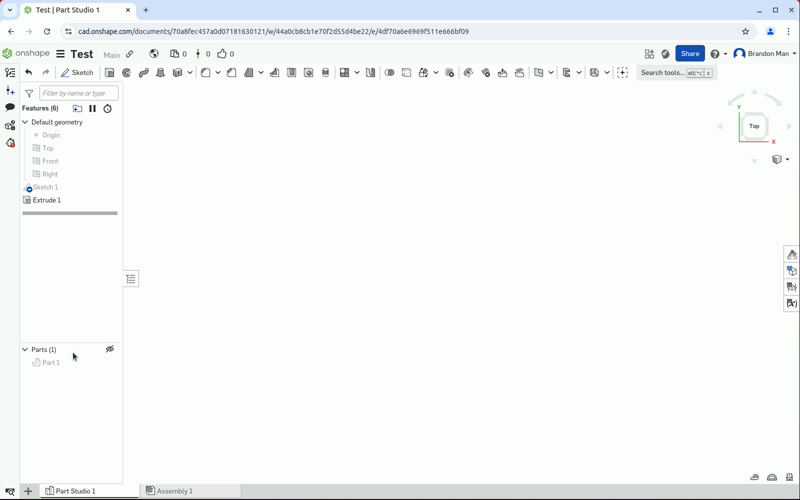
key(shift+y)
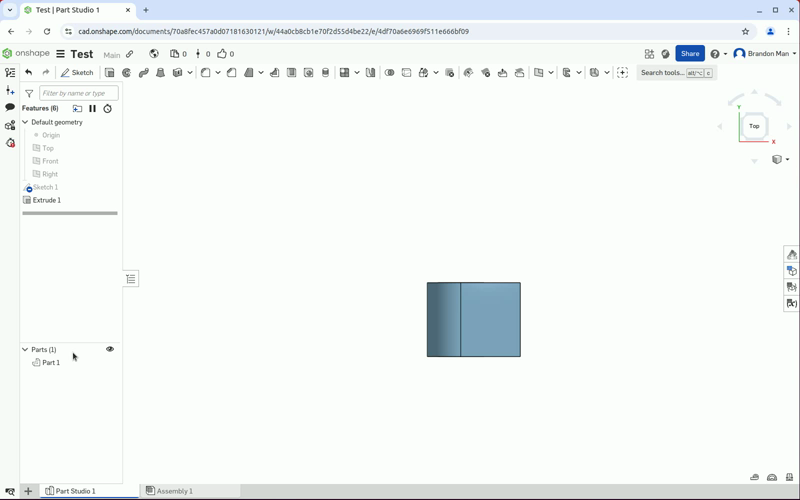
mouse_move(541, 75)
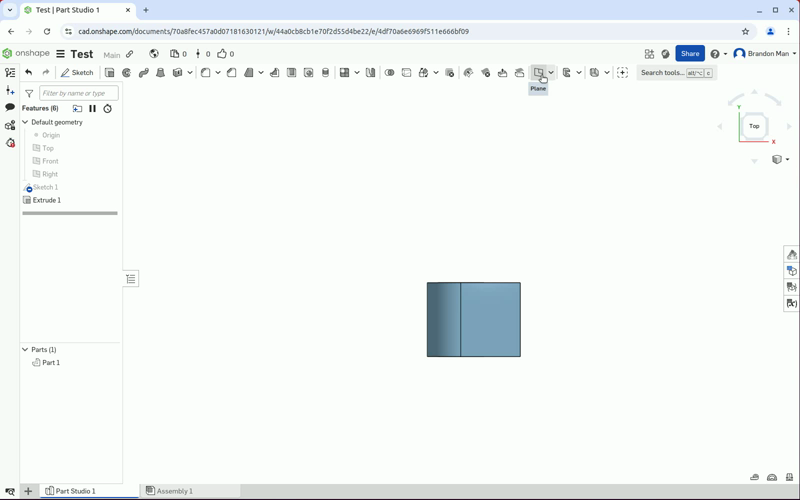
click(541, 75)
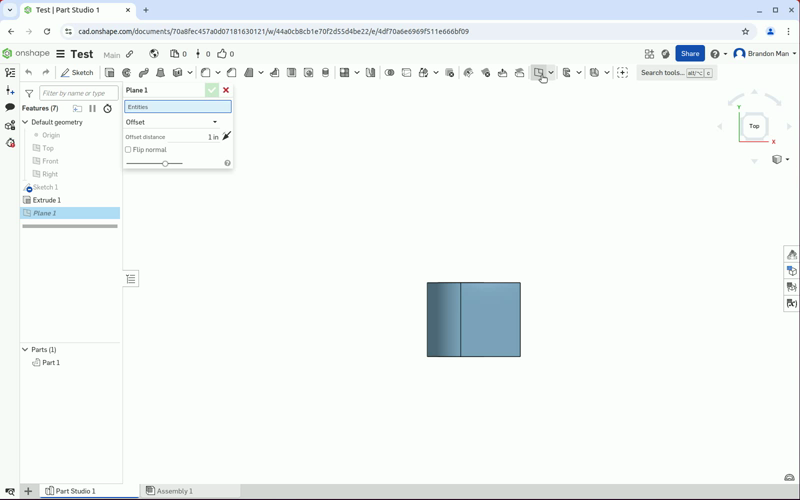
mouse_move(73, 150)
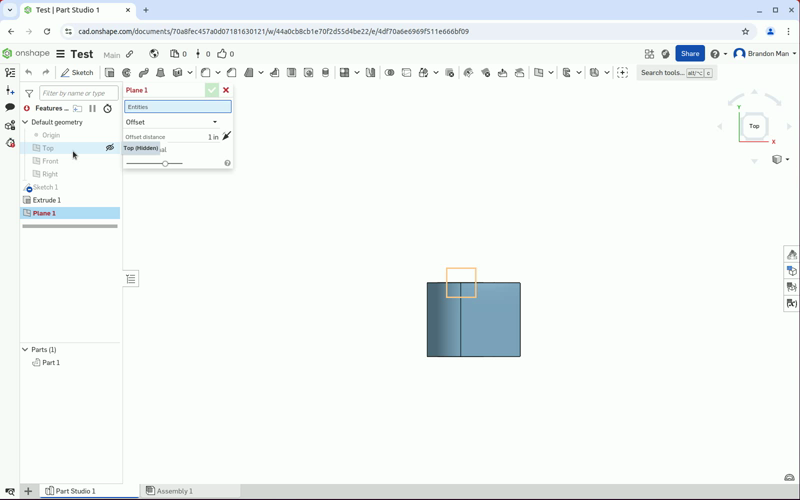
click(73, 150)
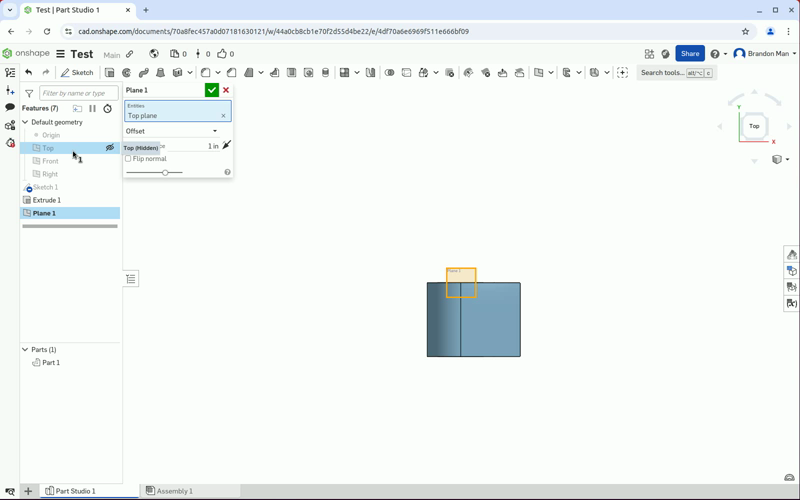
key(tab, 2)
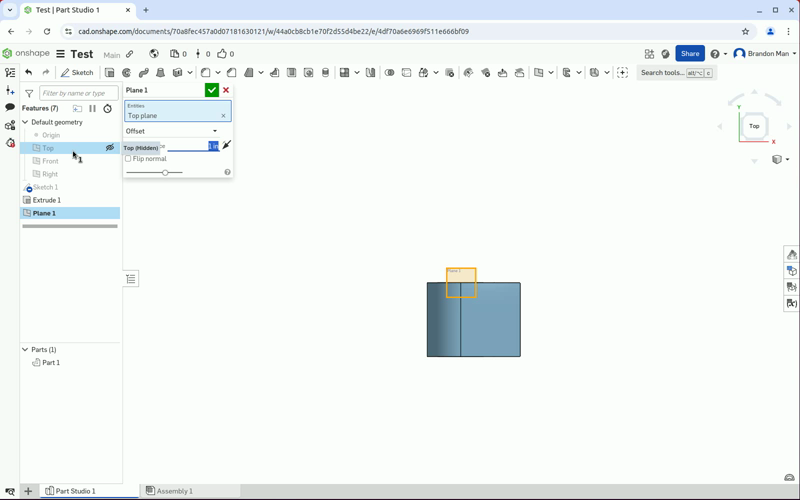
text(6.748)
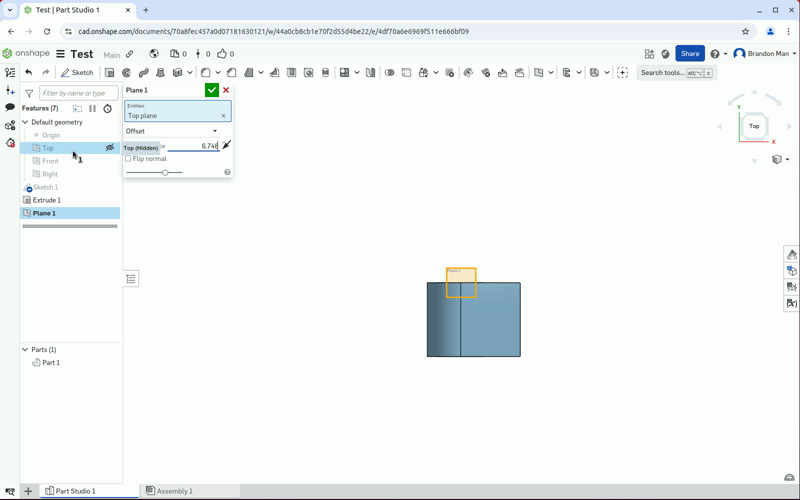
key(enter, 2)
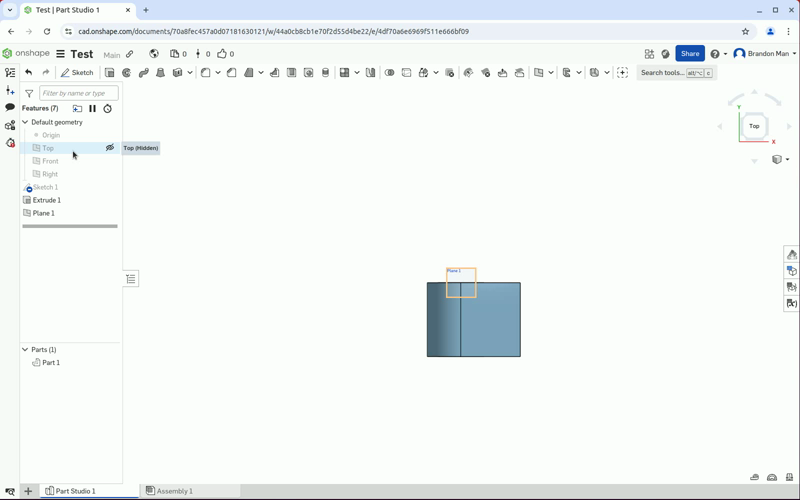
key(shift+s)
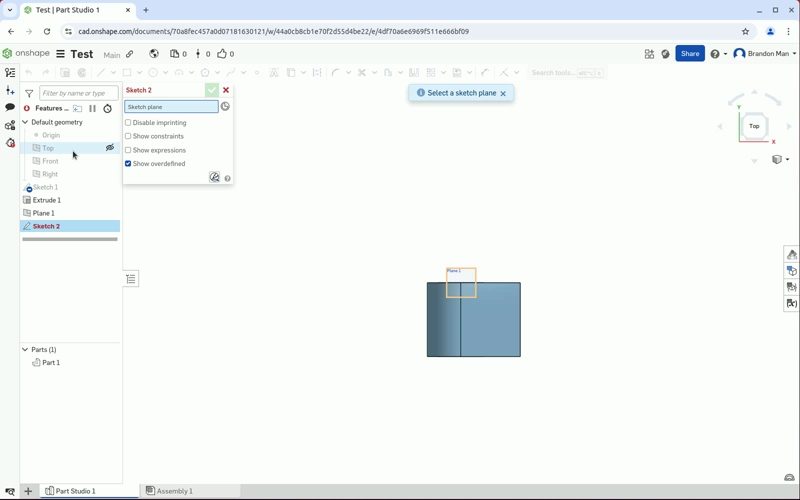
mouse_move(73, 215)
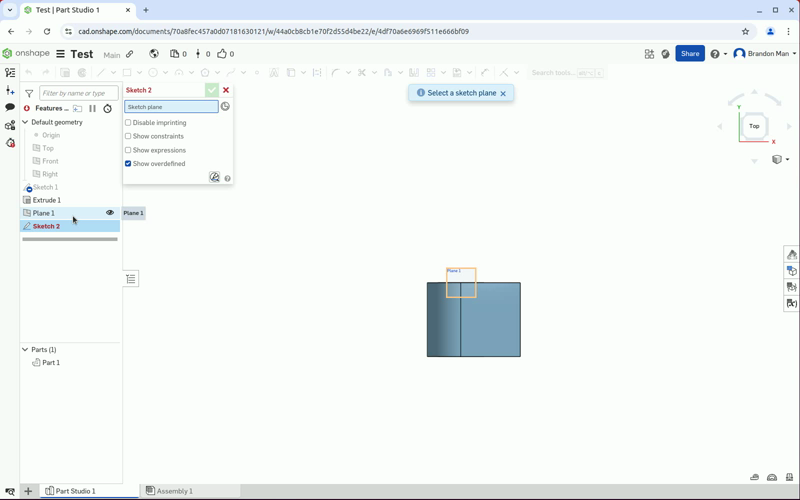
click(73, 215)
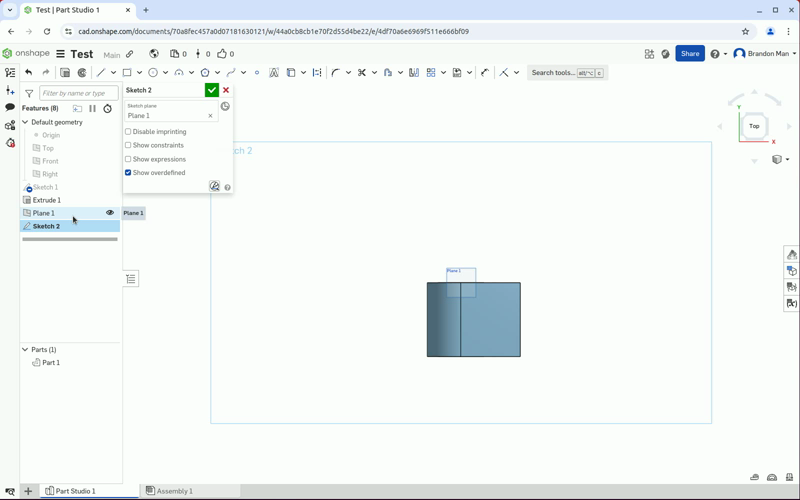
mouse_move(73, 352)
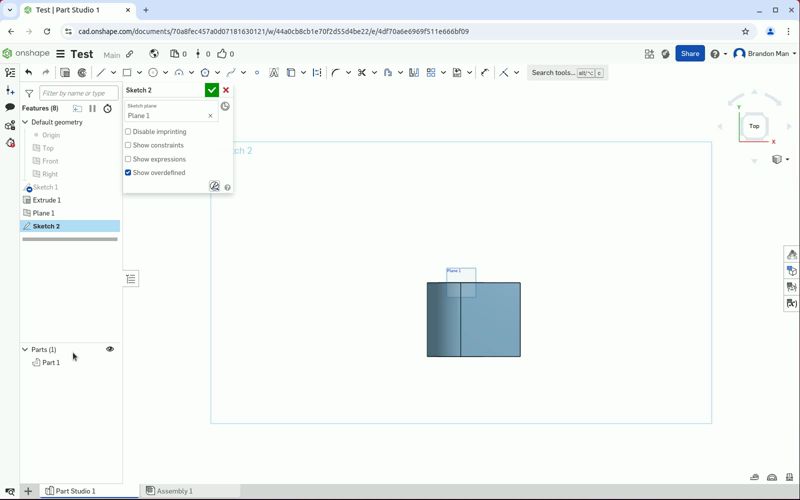
key(y)
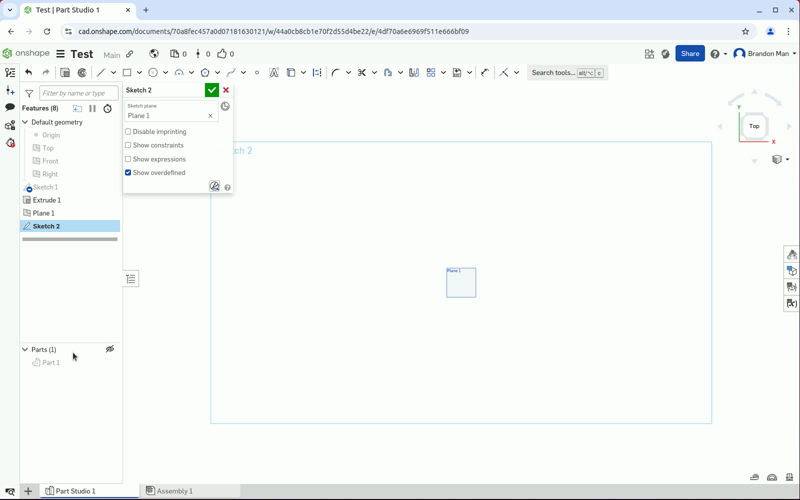
key(a)
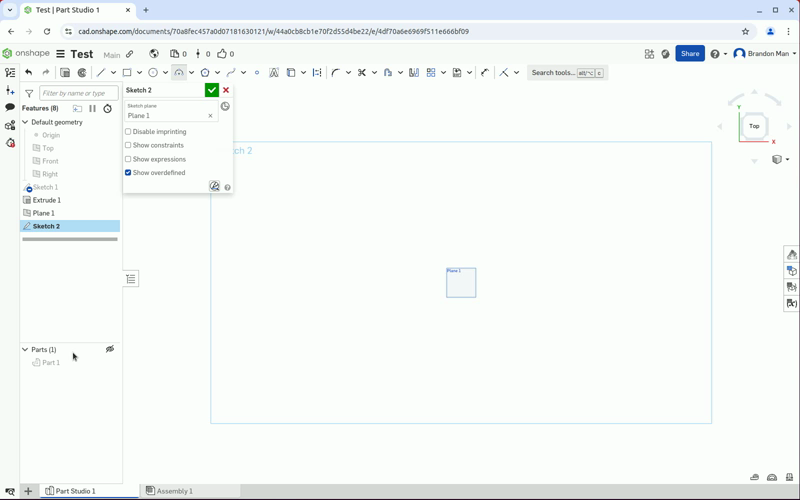
key_down(shift)
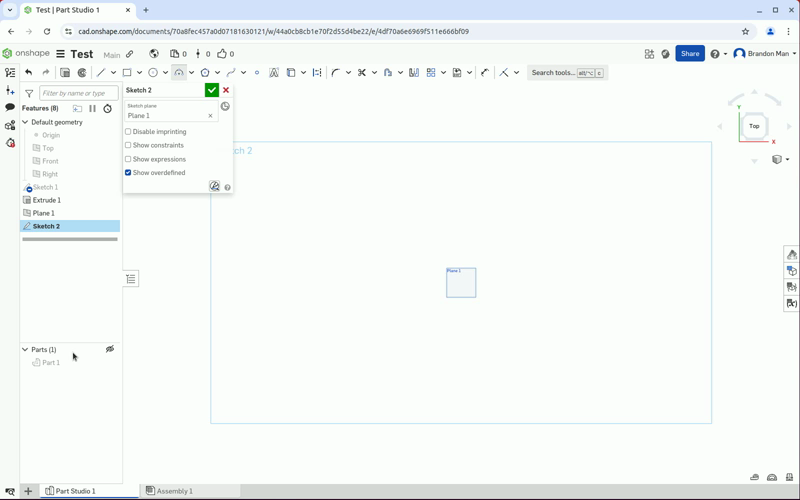
mouse_move(505, 341)
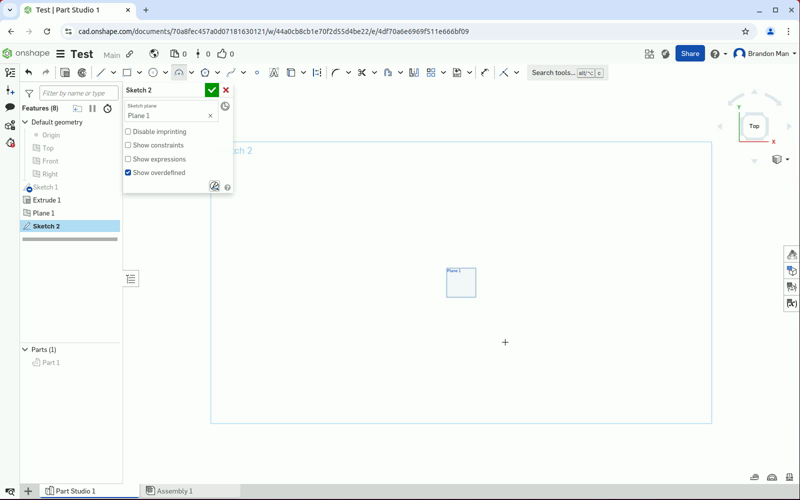
click(505, 341)
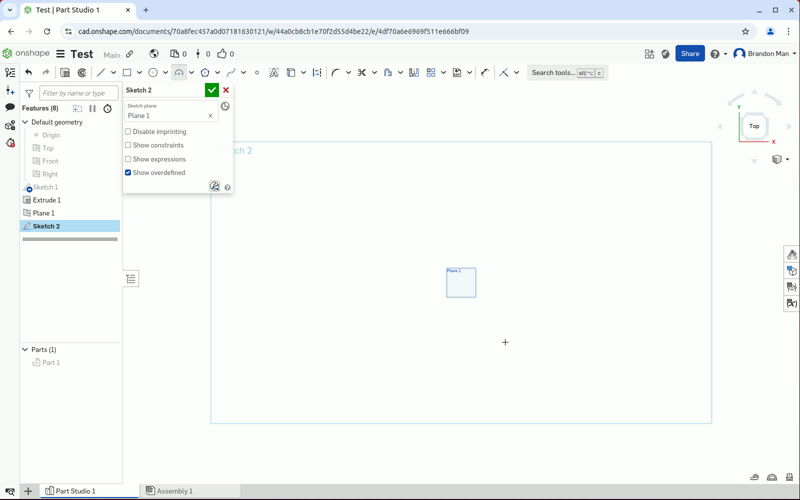
key_up(shift)
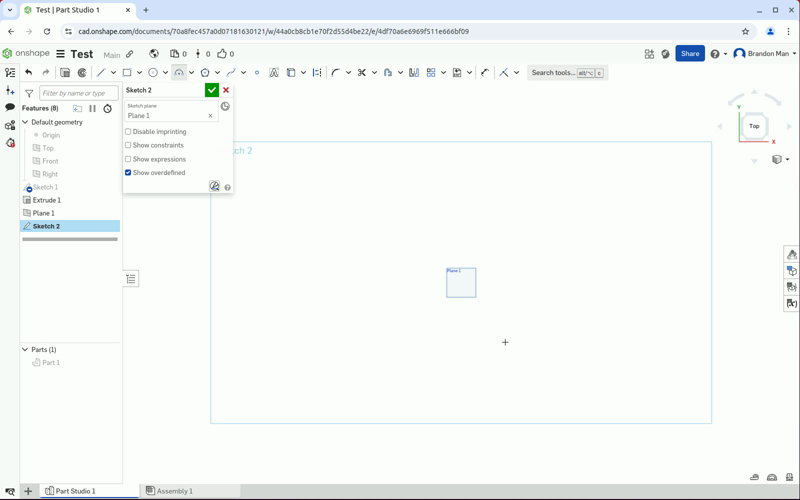
key_down(shift)
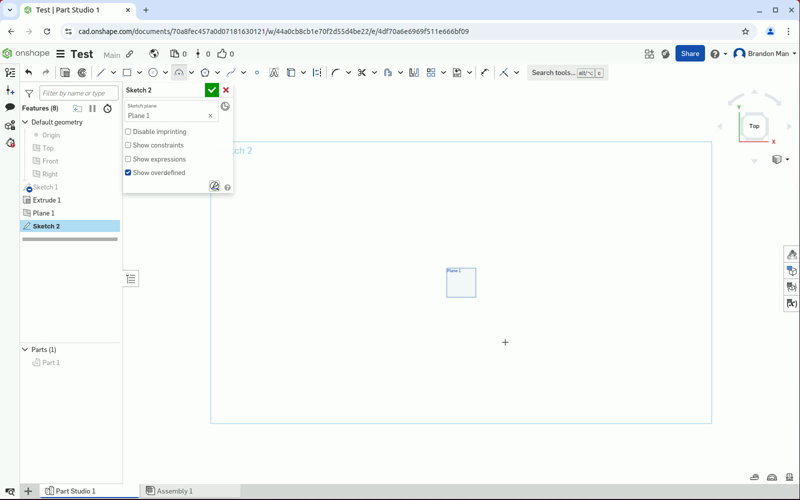
mouse_move(520, 356)
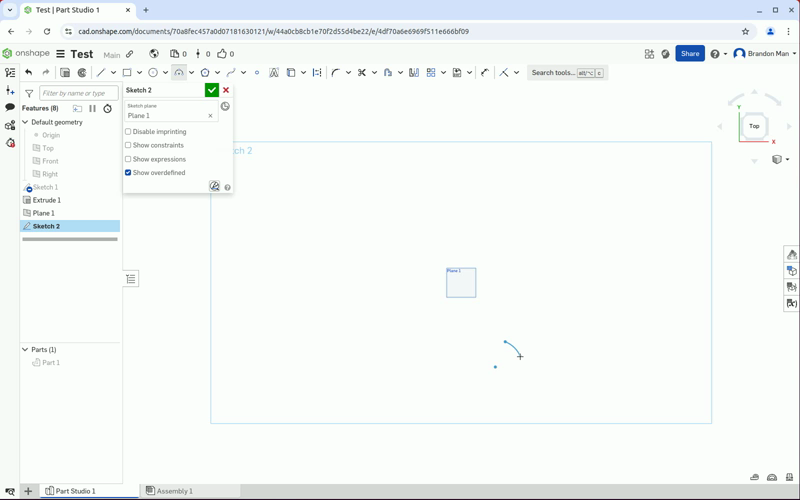
click(520, 356)
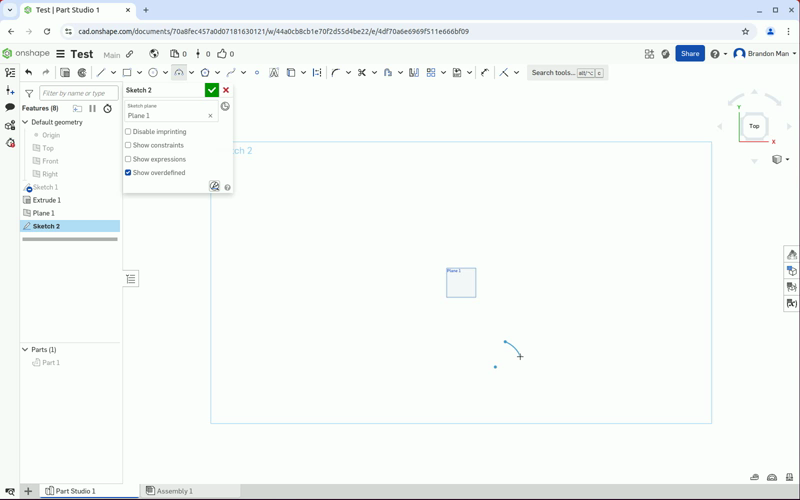
mouse_move(509, 352)
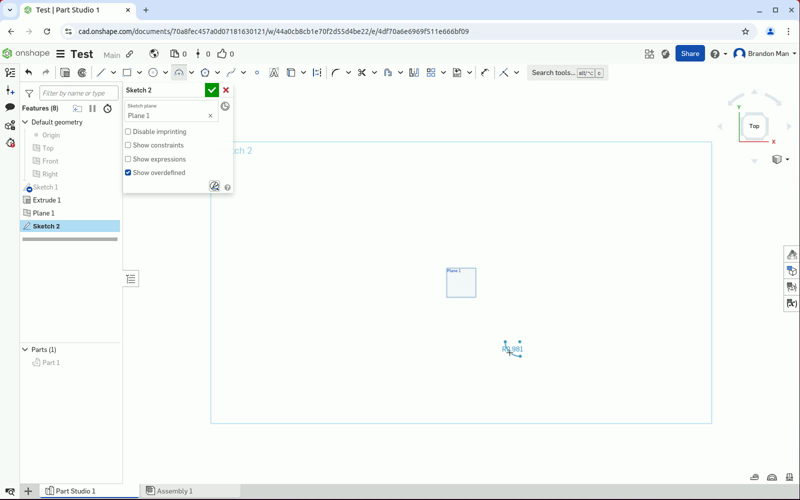
click(509, 352)
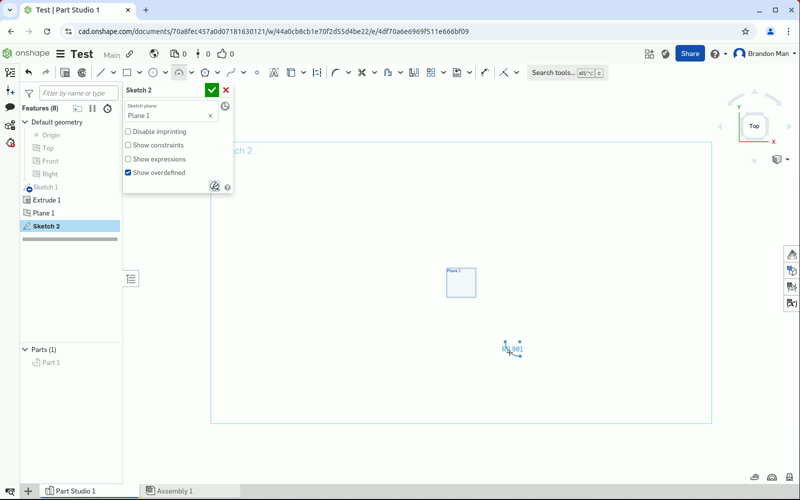
key_up(shift)
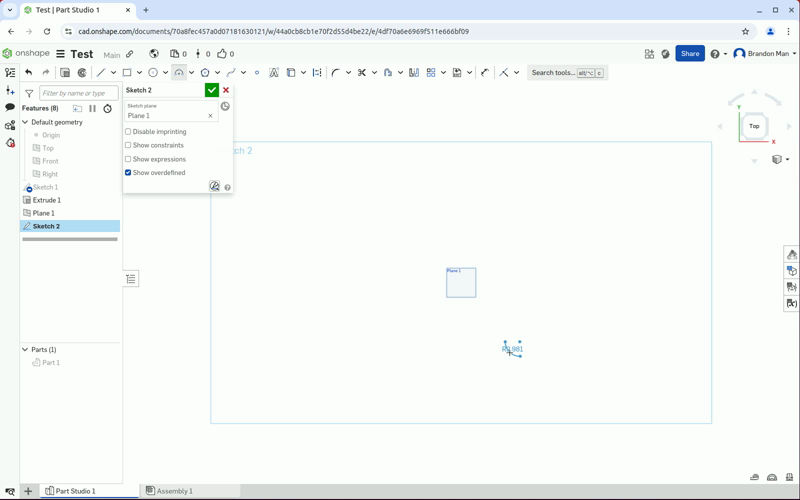
key(esc)
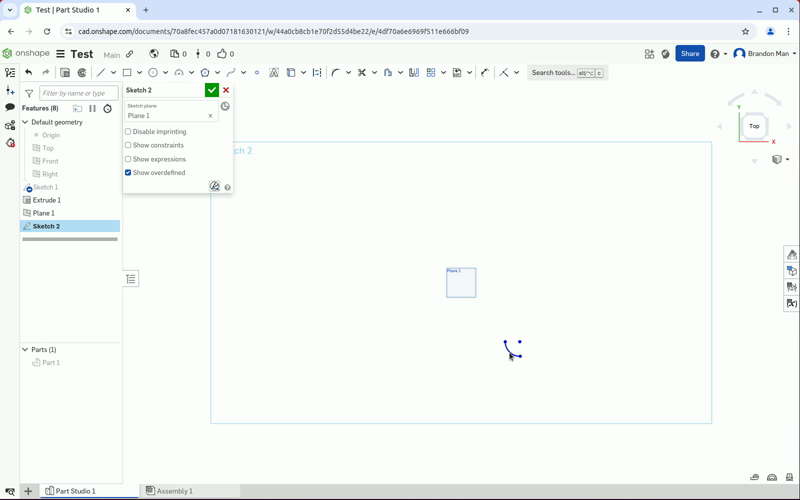
key(l)
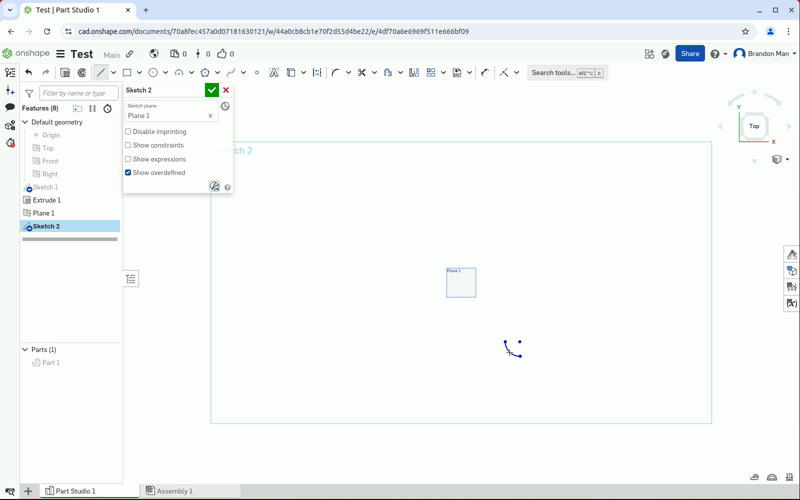
mouse_move(520, 356)
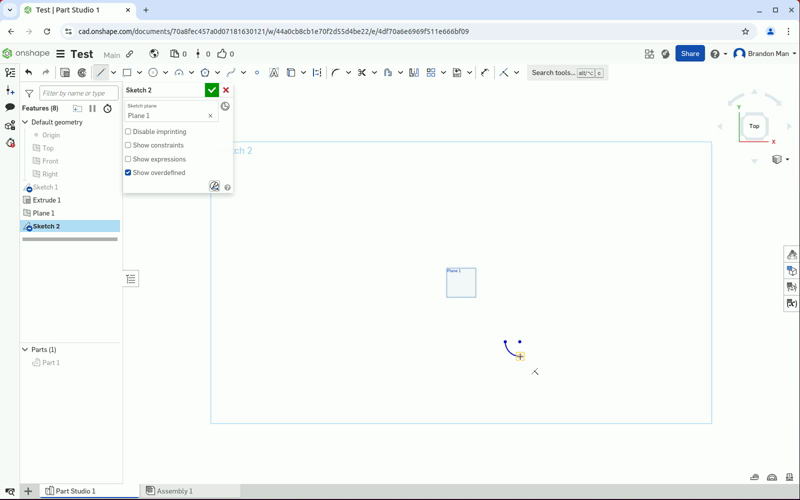
click(520, 356)
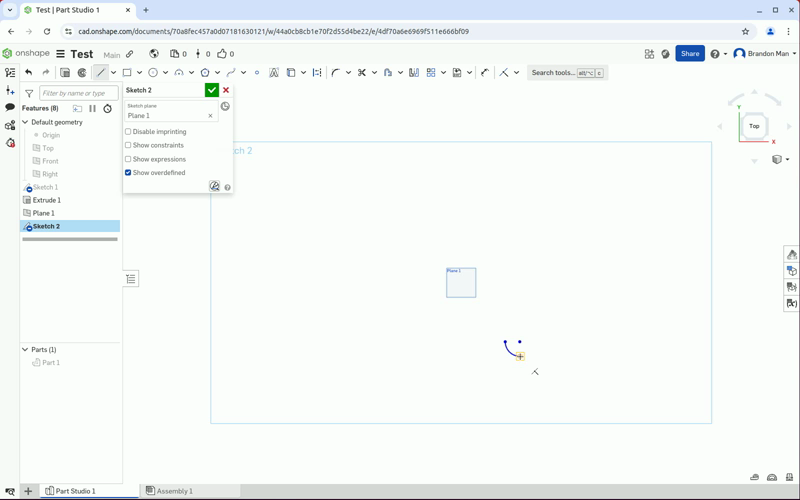
key_down(shift)
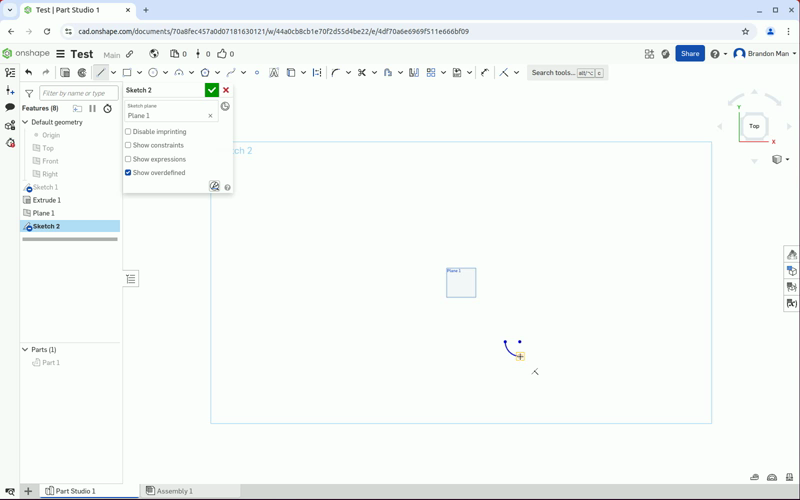
mouse_move(550, 356)
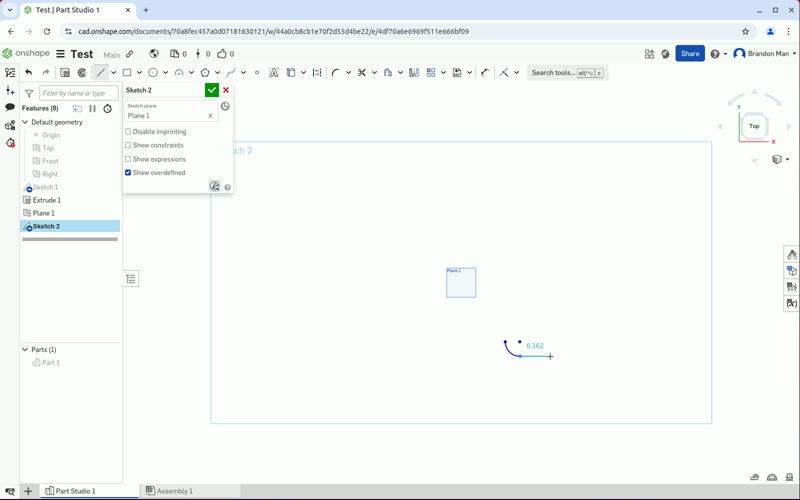
mouse_move(520, 347)
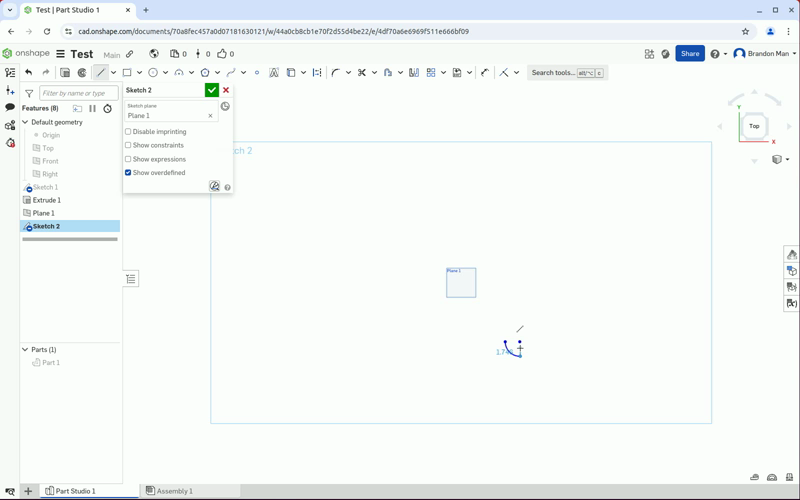
click(520, 347)
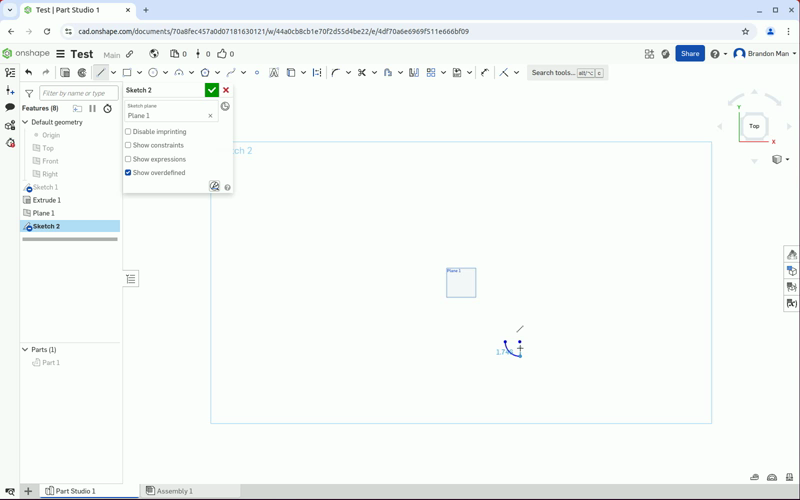
key_up(shift)
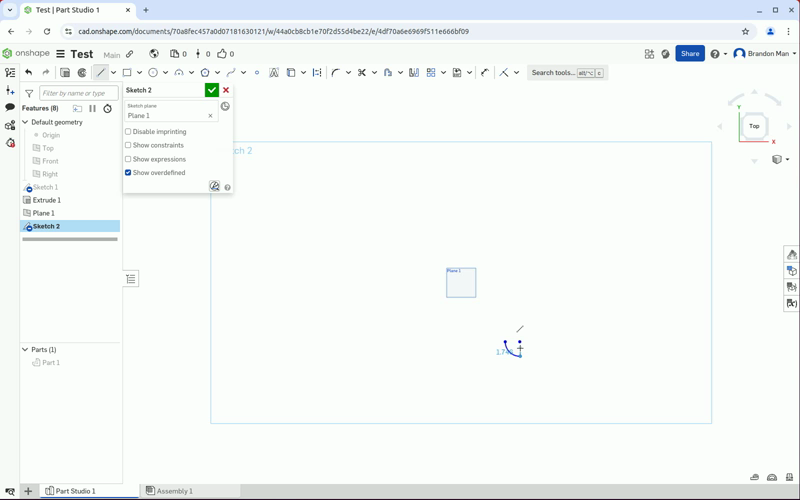
key(esc)
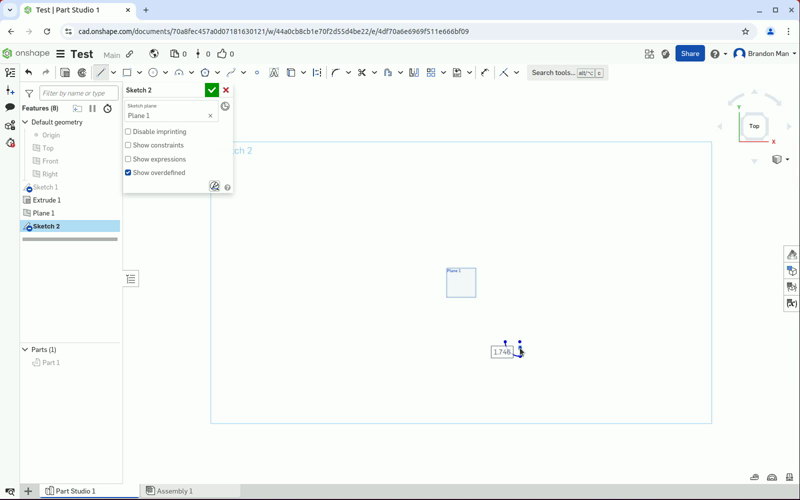
key(a)
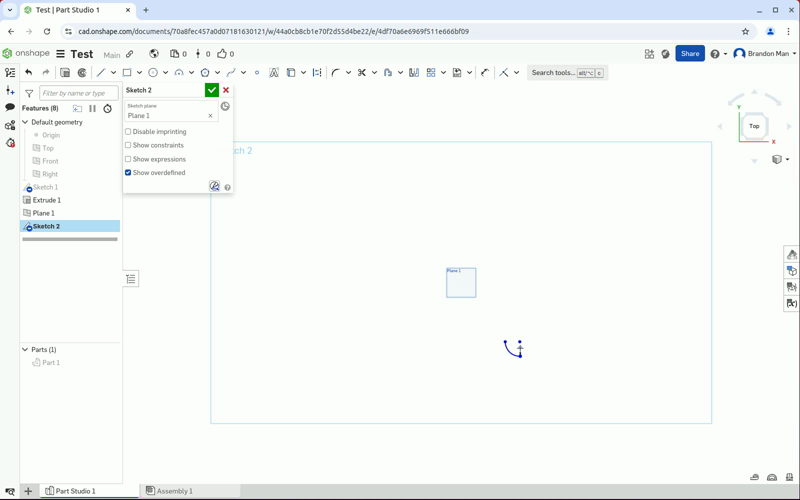
mouse_move(520, 347)
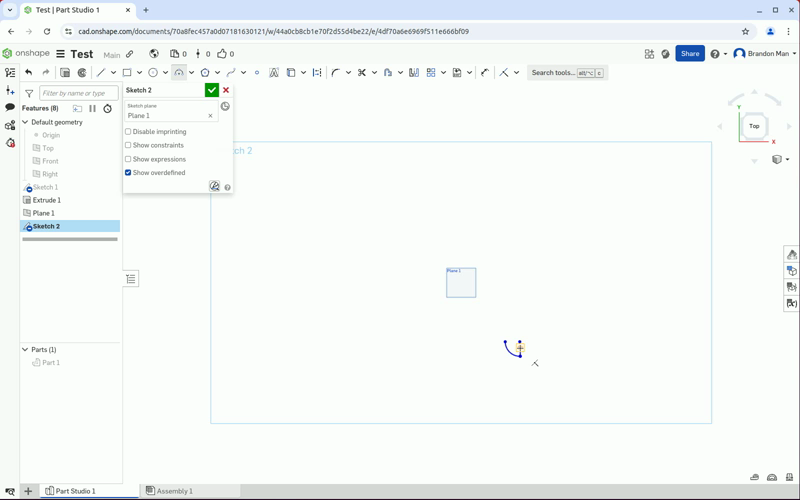
click(520, 347)
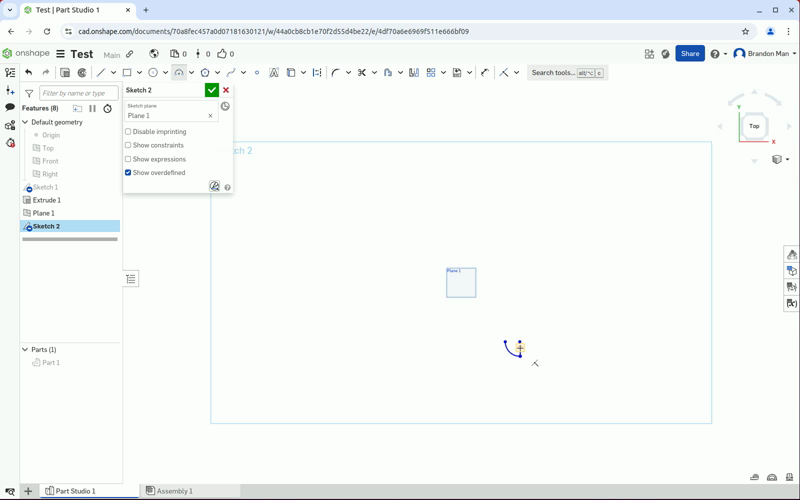
key_down(shift)
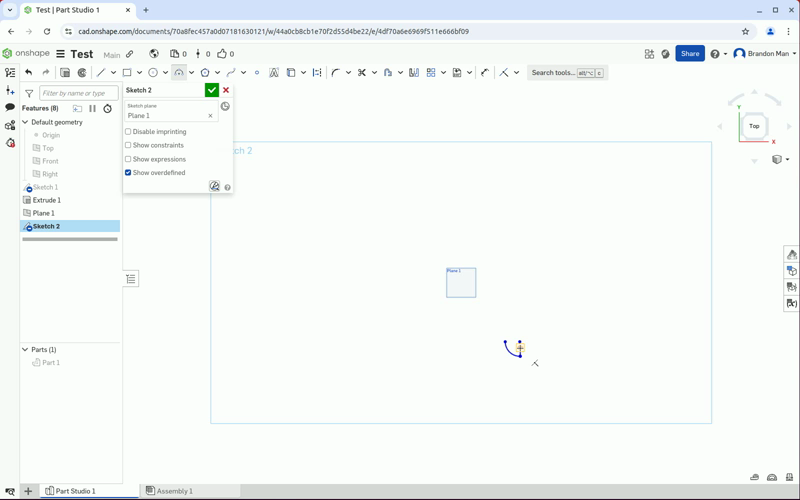
mouse_move(520, 335)
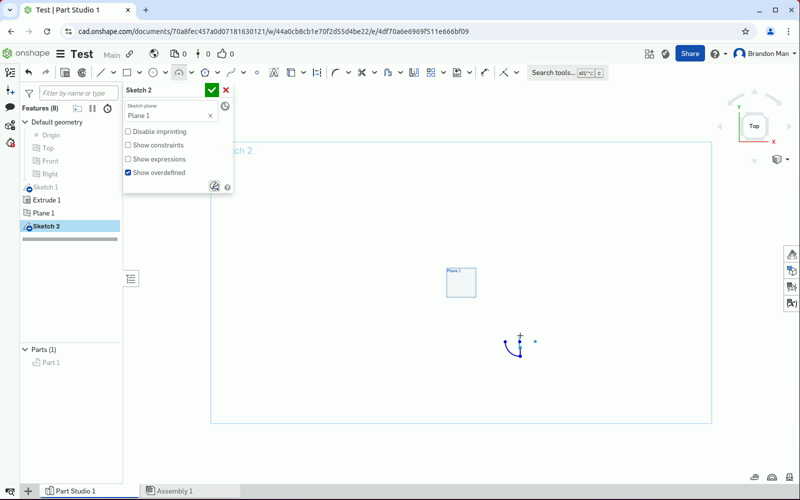
click(520, 335)
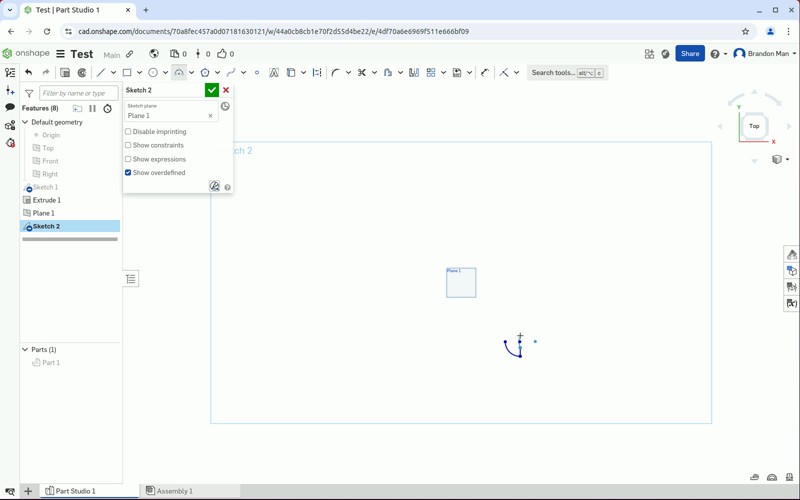
mouse_move(514, 341)
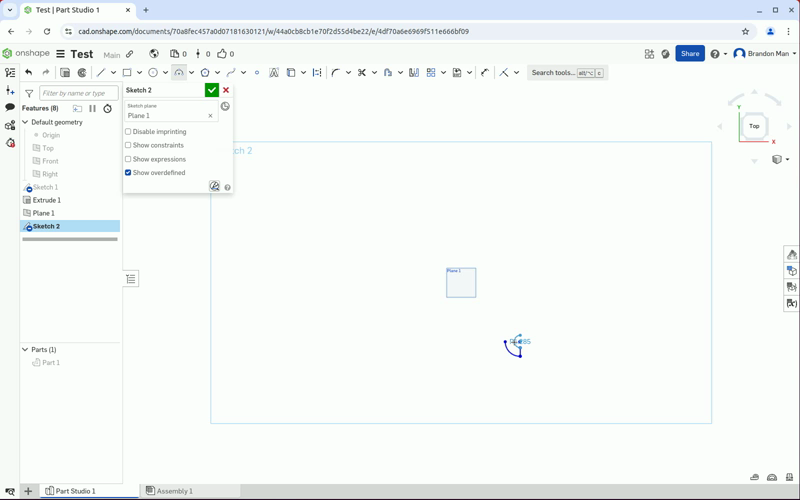
click(514, 341)
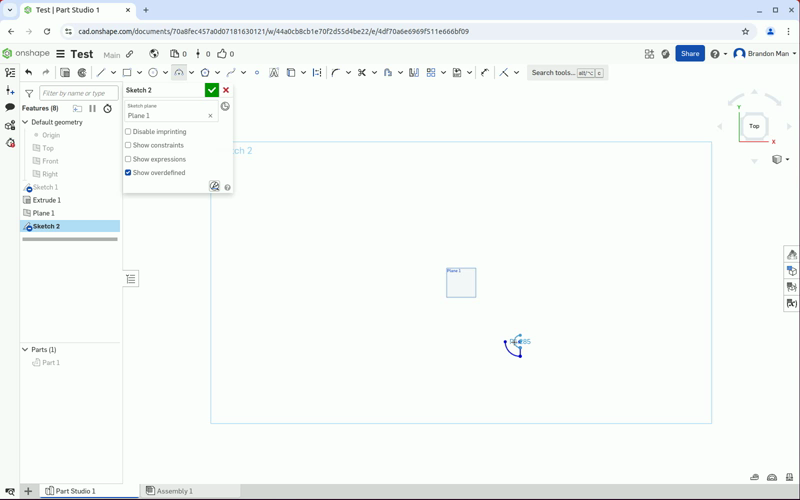
key_up(shift)
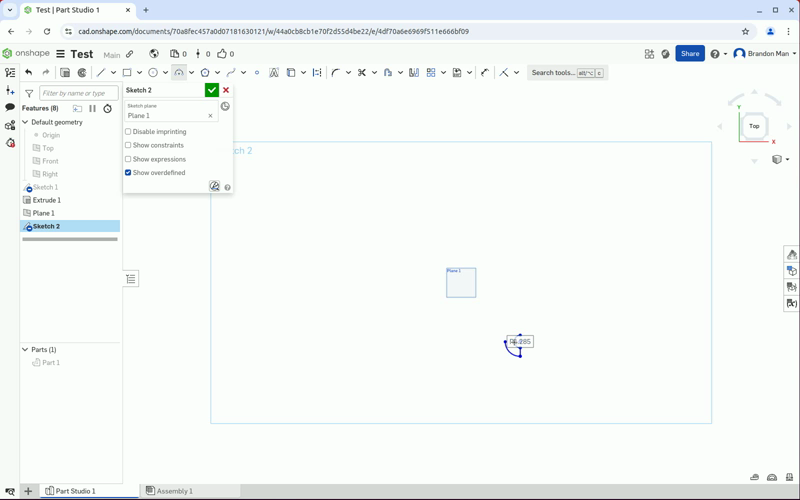
key(esc)
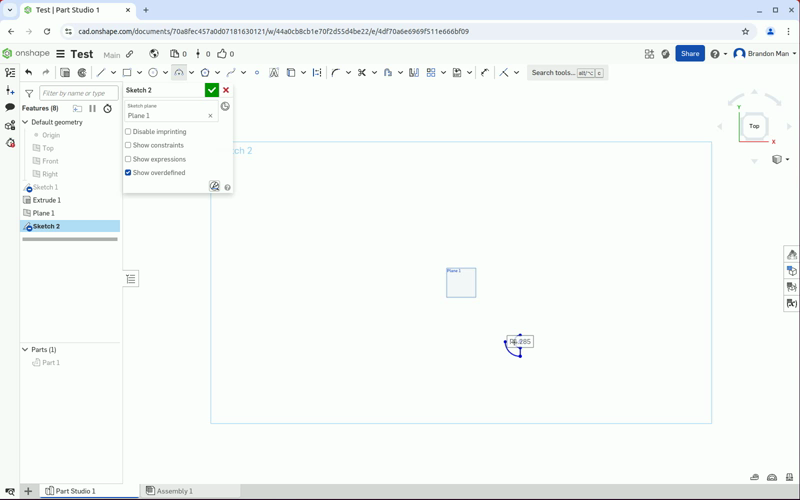
key(l)
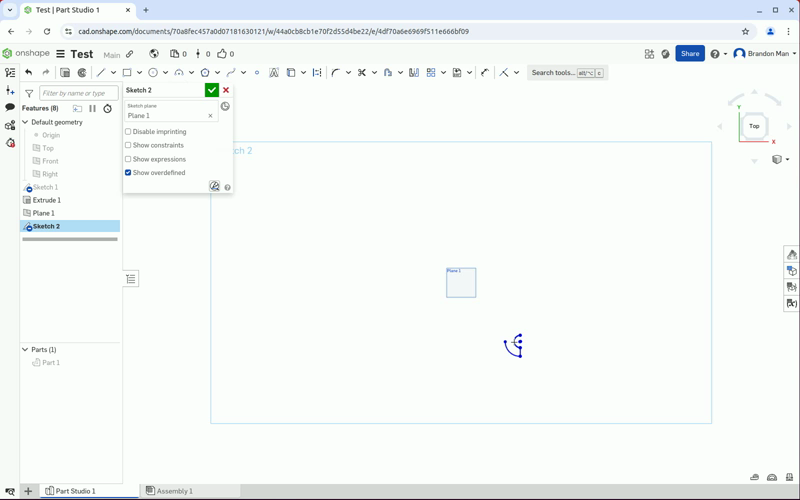
mouse_move(520, 335)
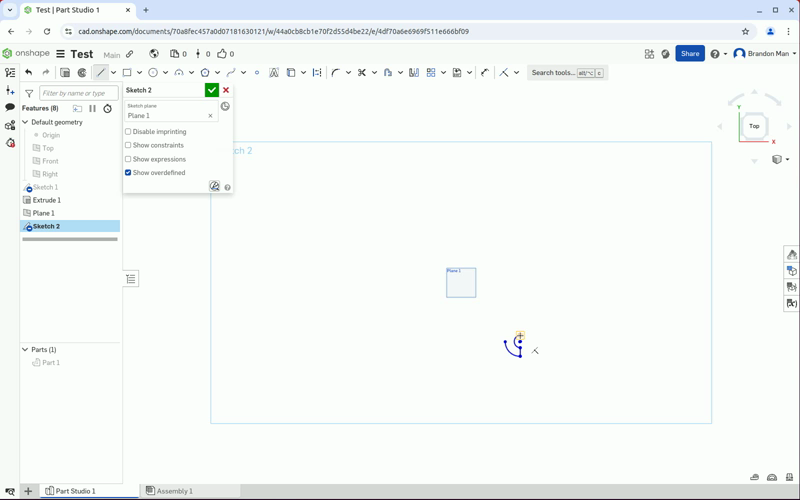
click(520, 335)
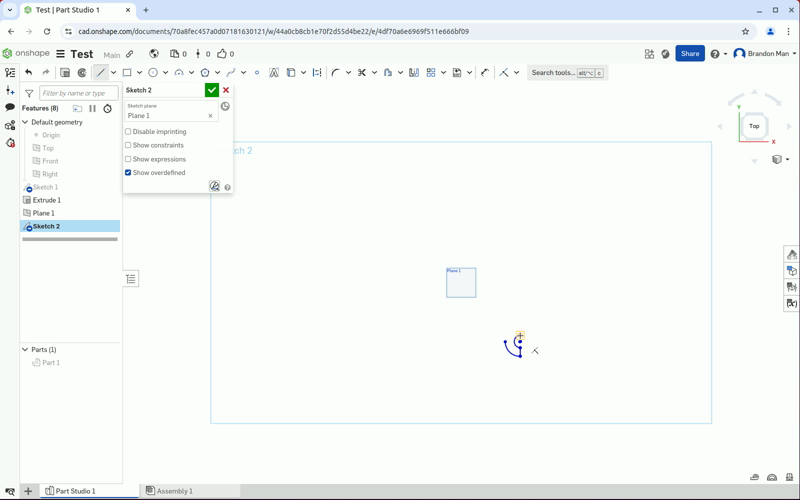
key_down(shift)
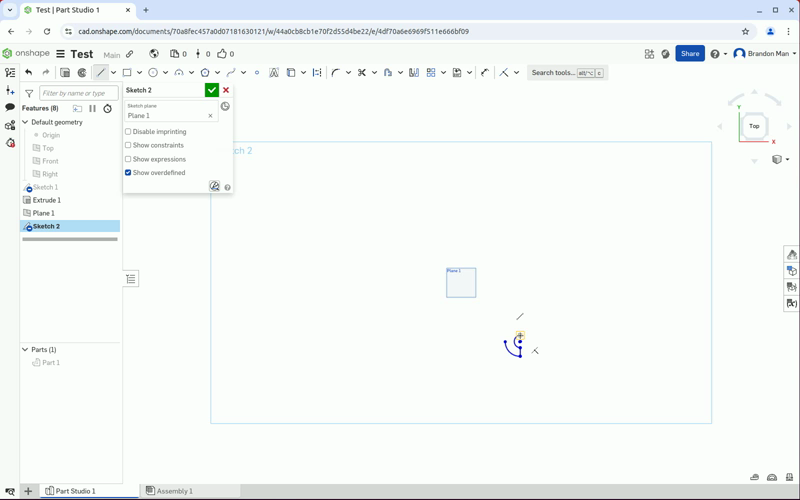
mouse_move(550, 335)
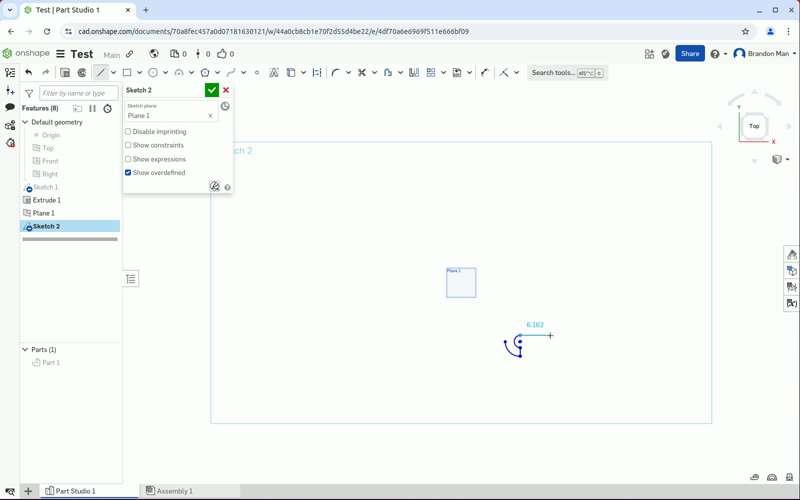
mouse_move(520, 303)
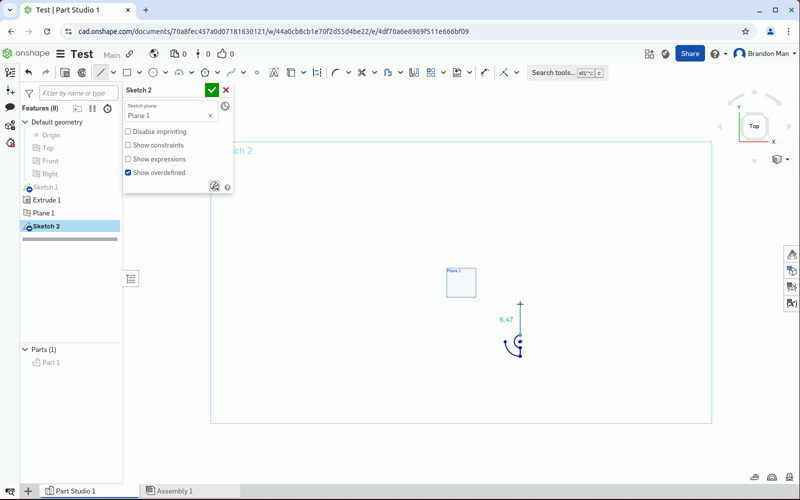
click(520, 303)
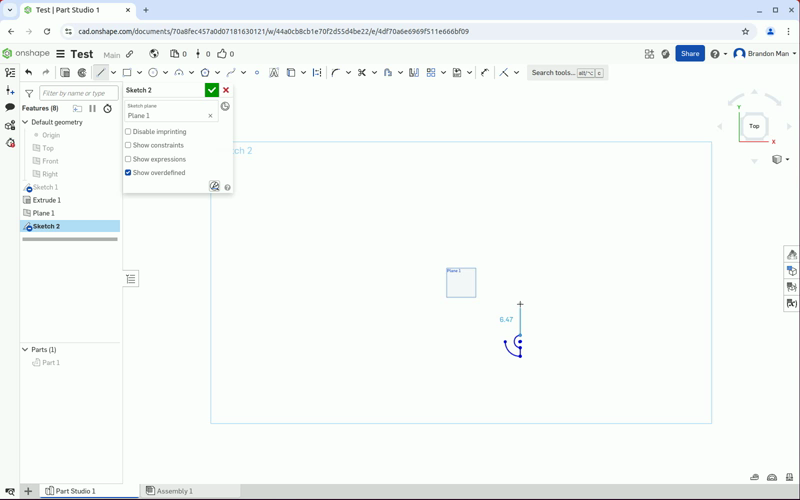
key_up(shift)
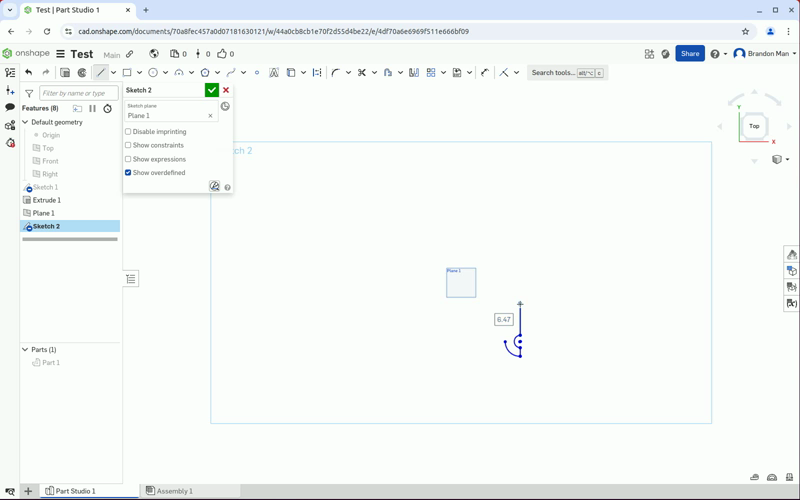
key(esc)
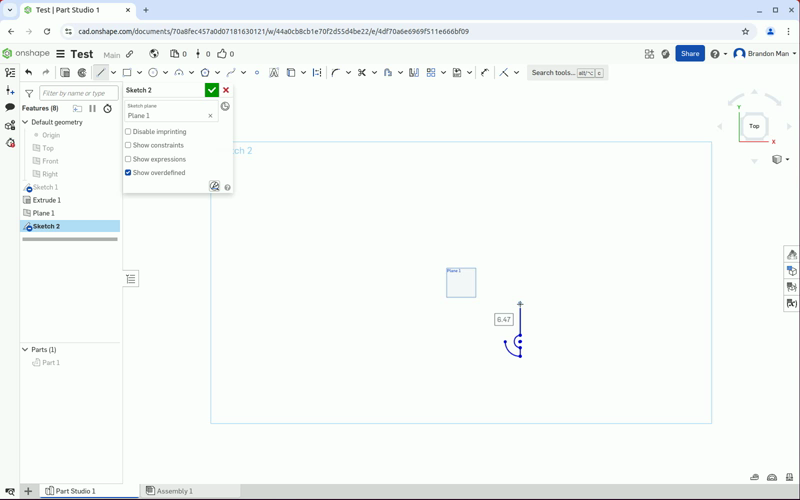
key(a)
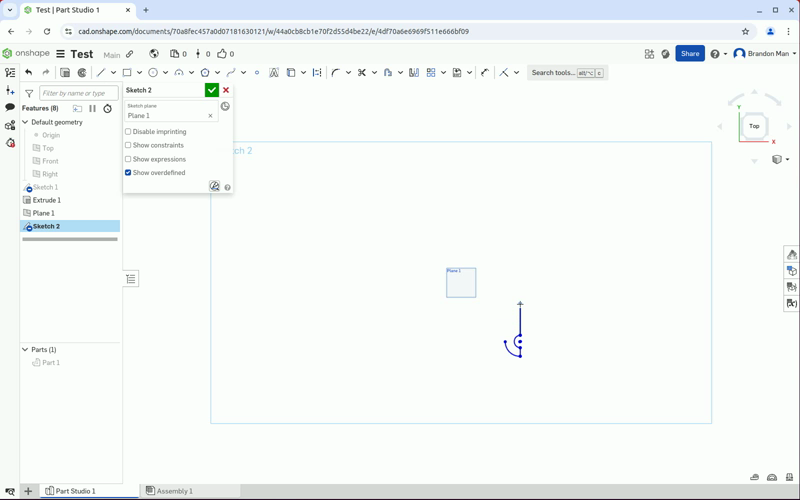
mouse_move(520, 303)
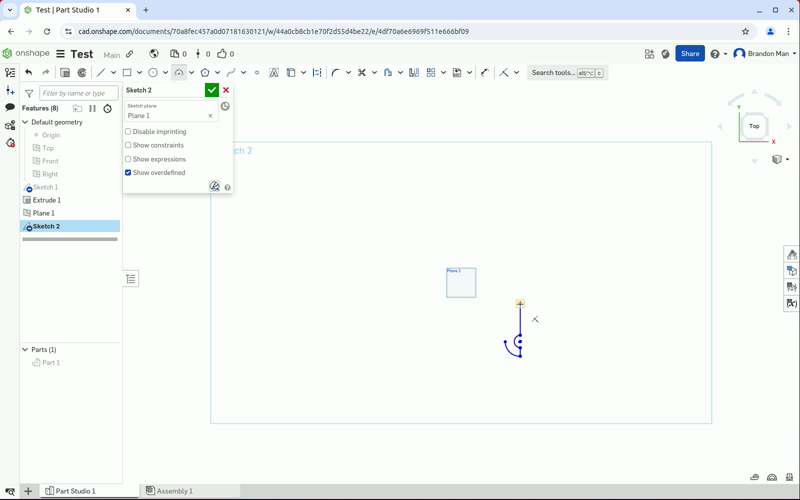
click(520, 303)
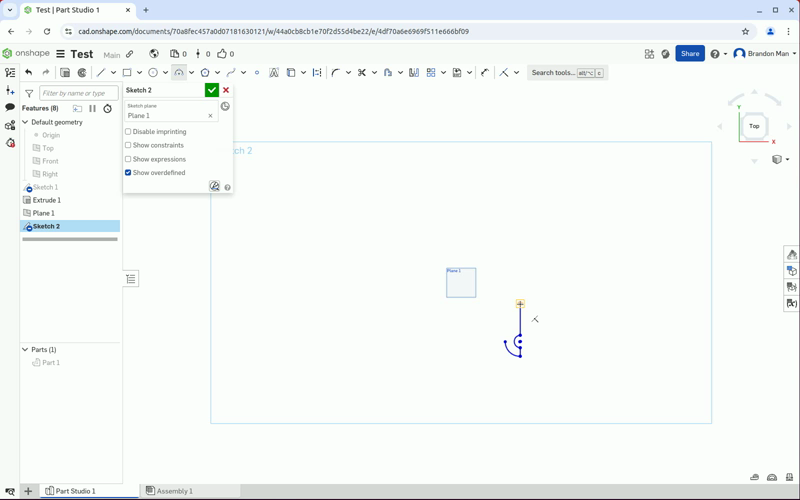
key_down(shift)
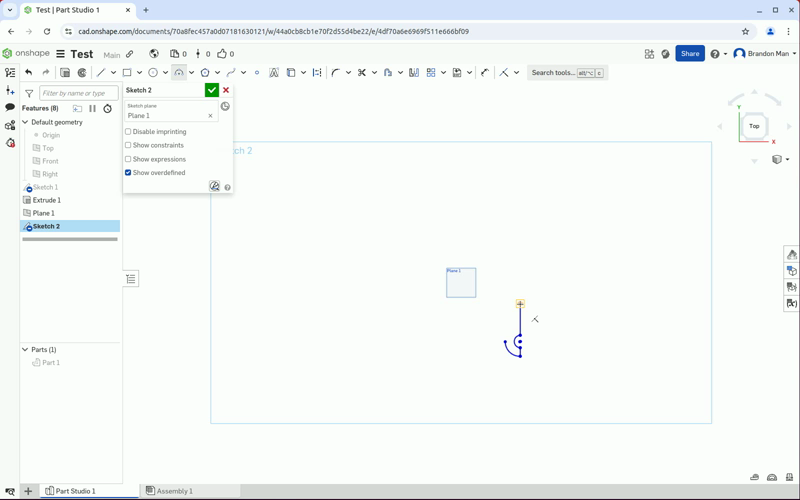
mouse_move(520, 290)
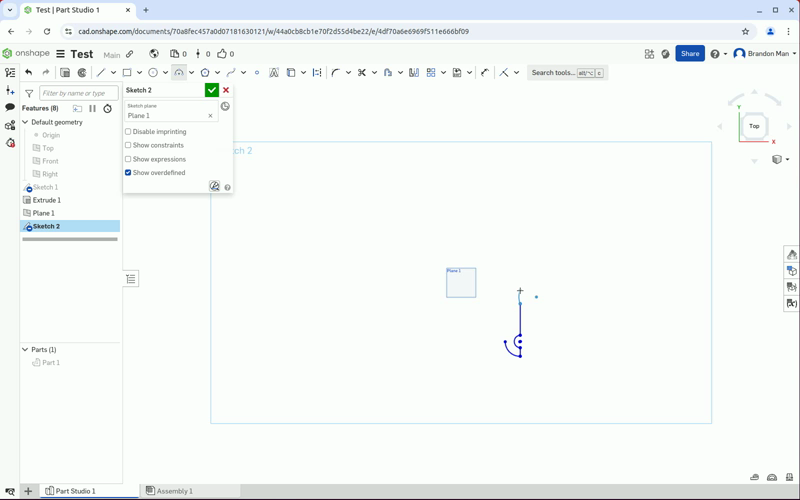
click(520, 290)
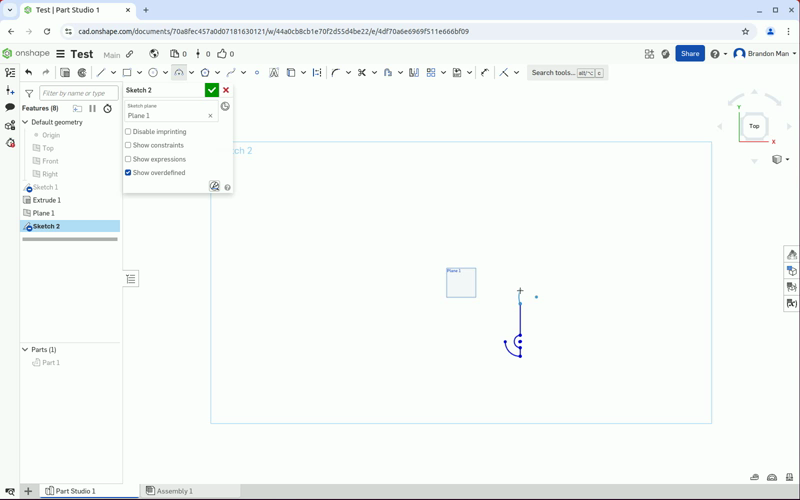
mouse_move(513, 297)
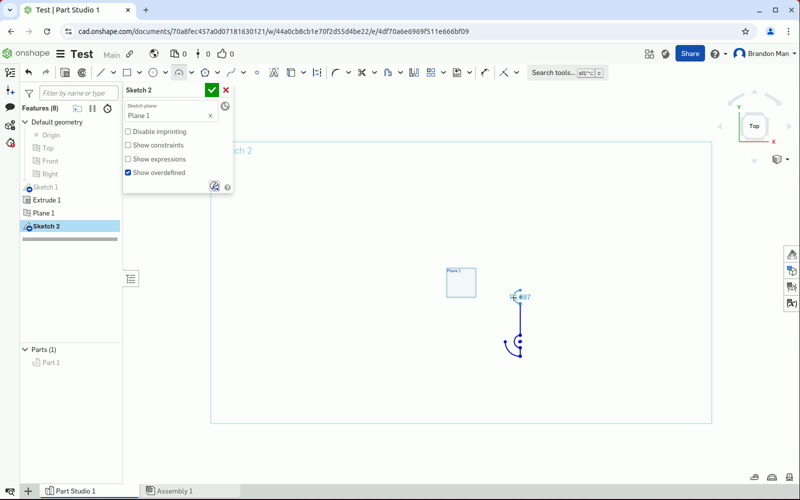
click(513, 297)
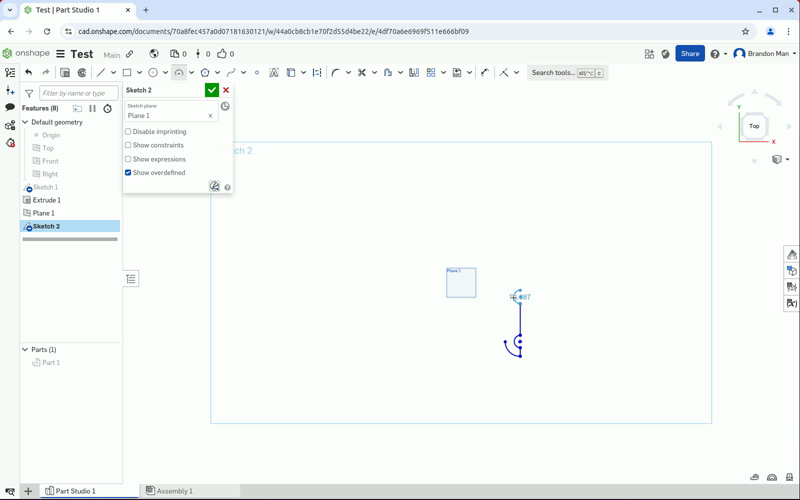
key_up(shift)
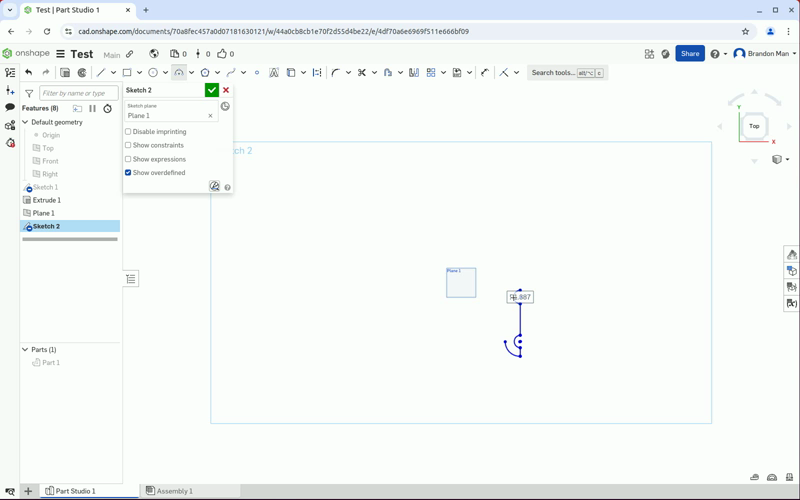
key(esc)
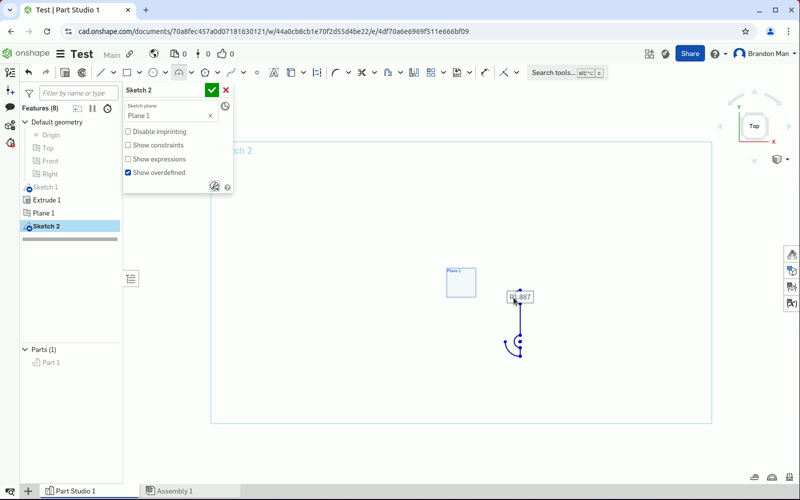
key(l)
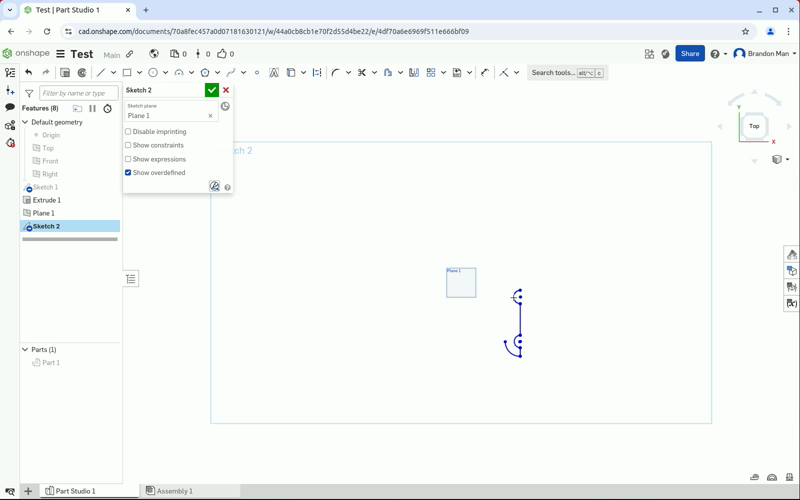
mouse_move(520, 290)
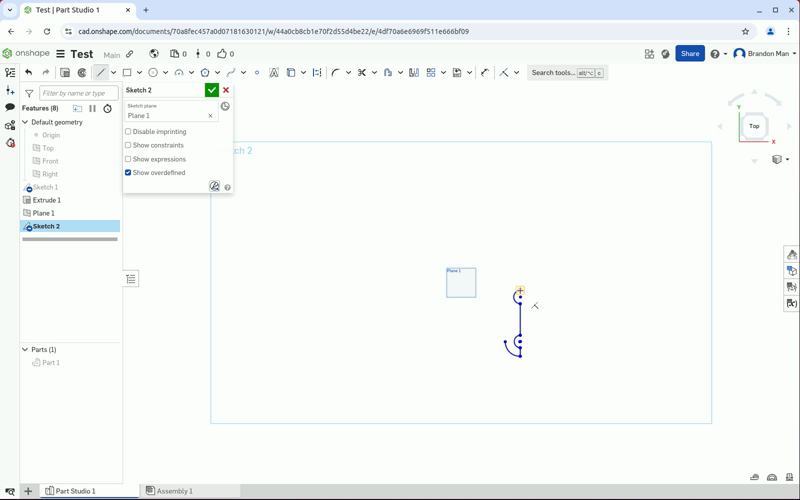
click(520, 290)
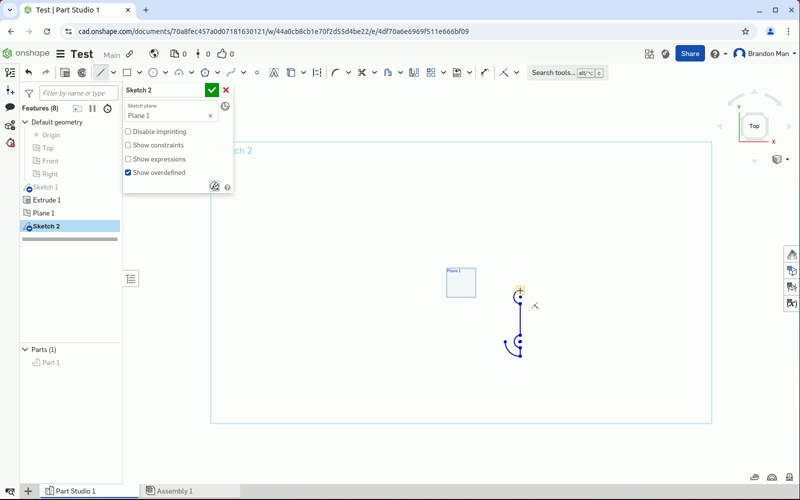
key_down(shift)
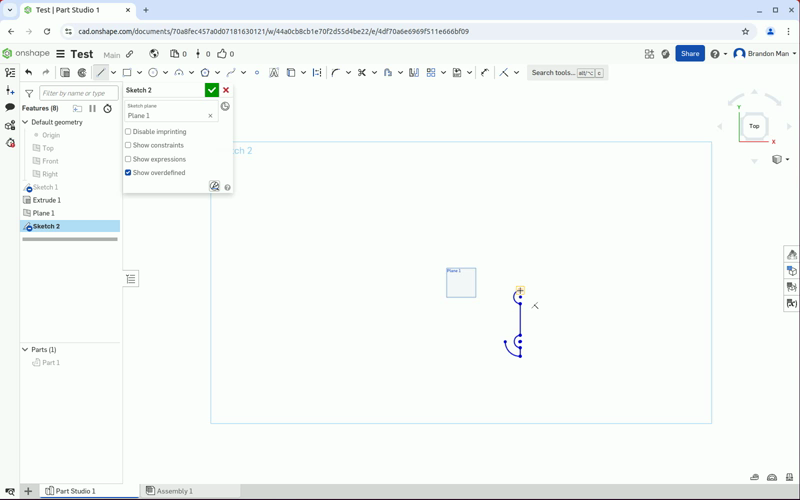
mouse_move(550, 290)
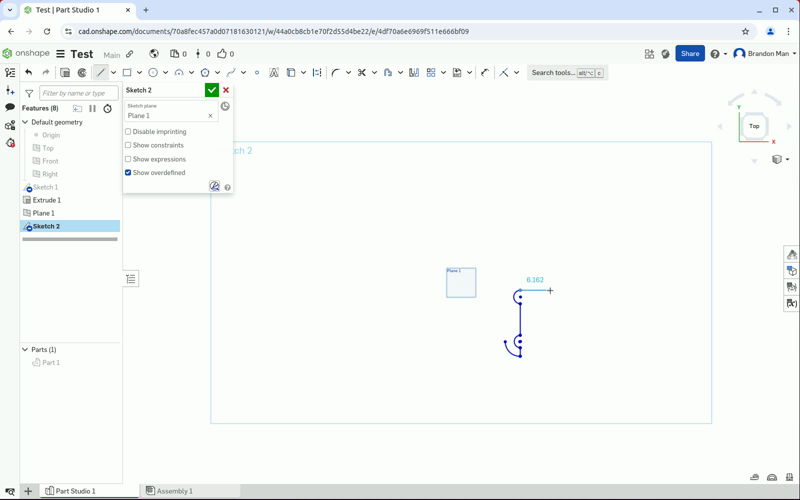
mouse_move(520, 282)
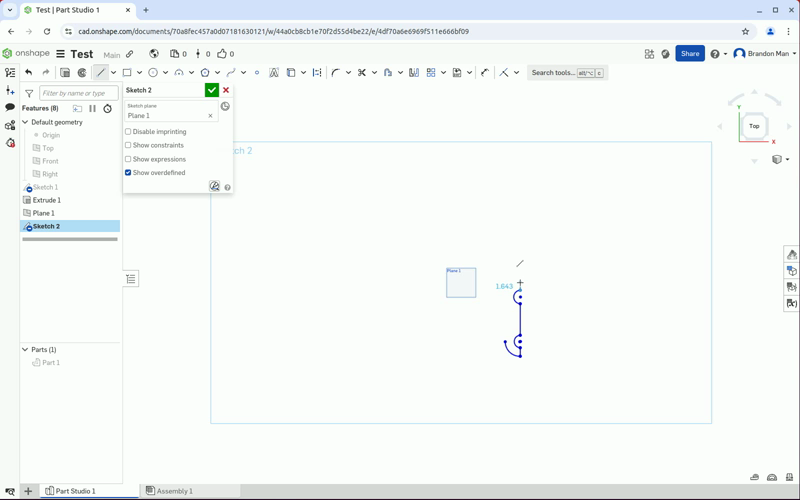
click(520, 282)
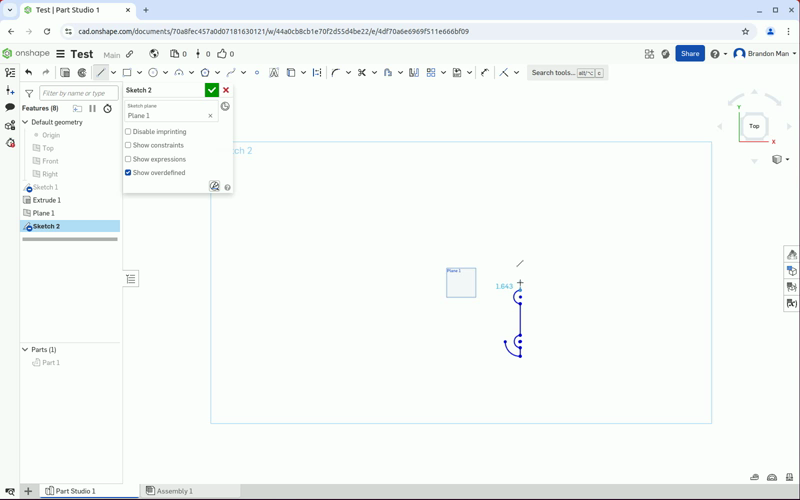
key_up(shift)
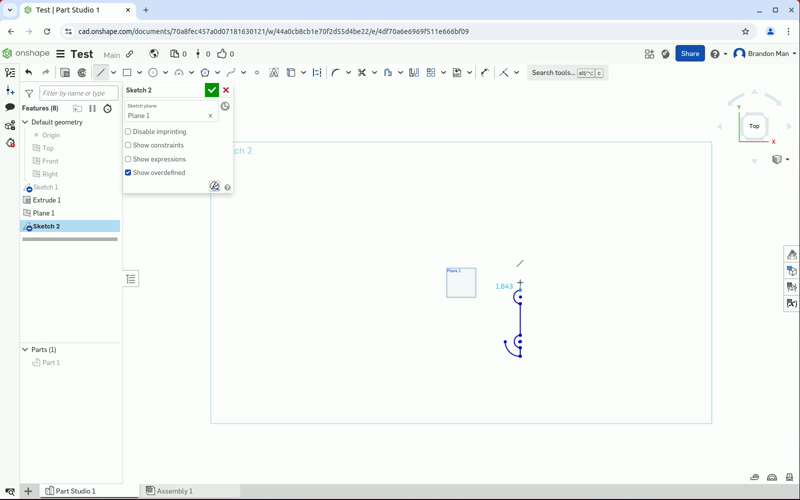
key(esc)
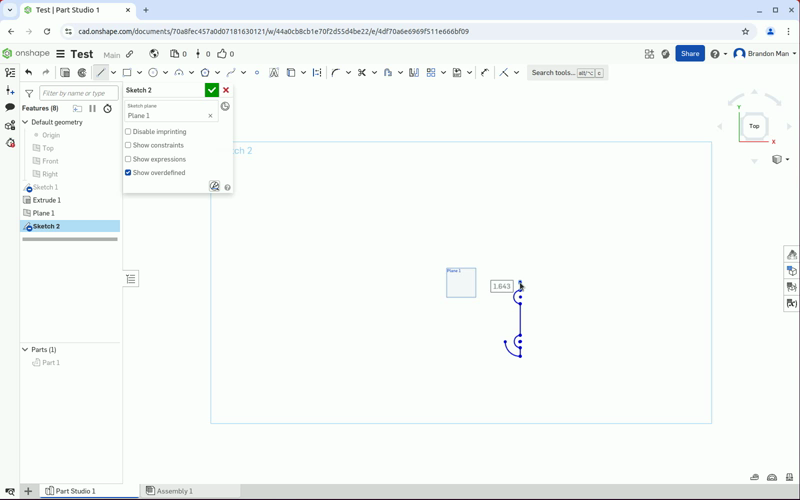
key(a)
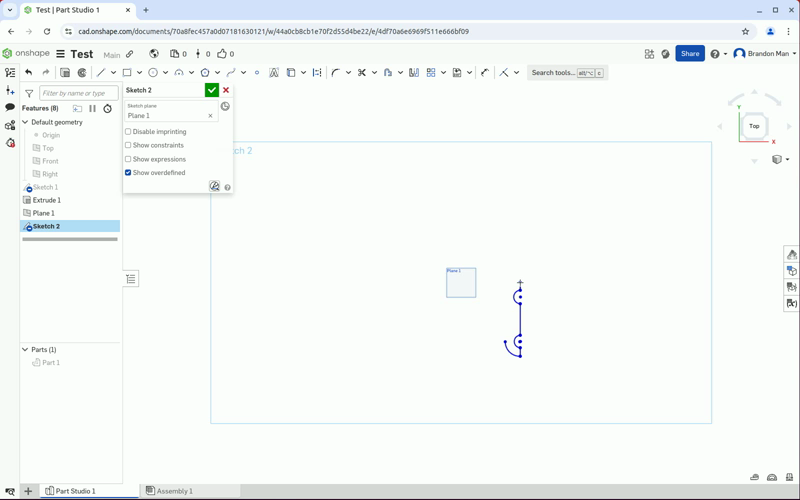
mouse_move(520, 282)
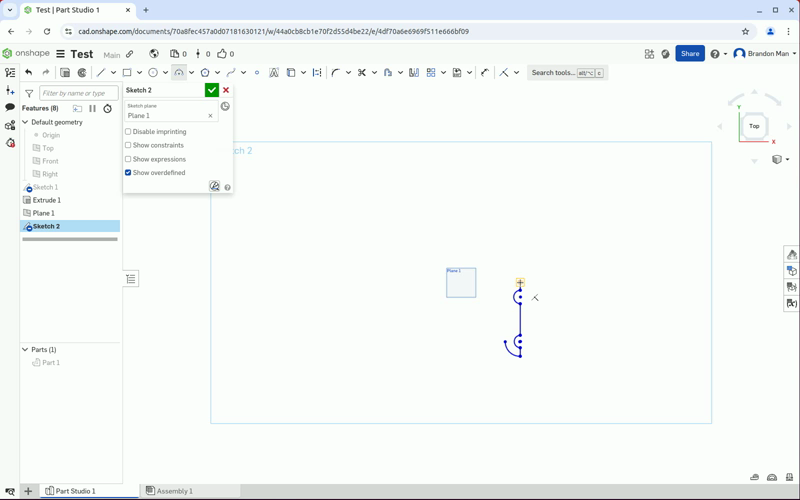
click(520, 282)
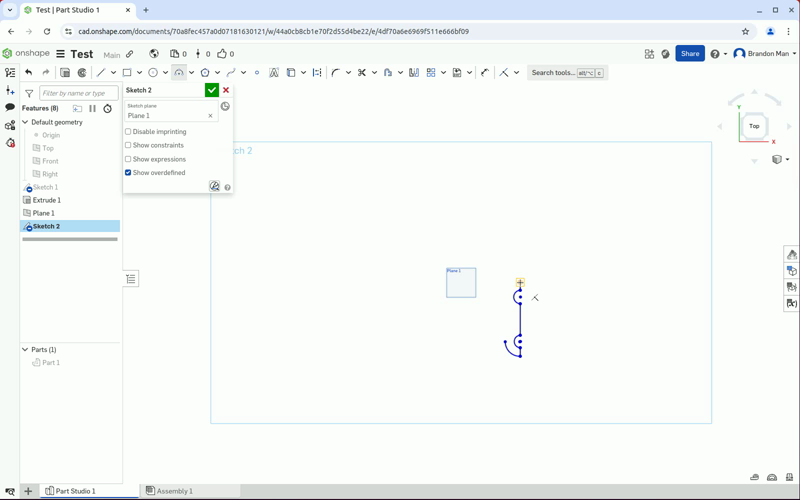
key_down(shift)
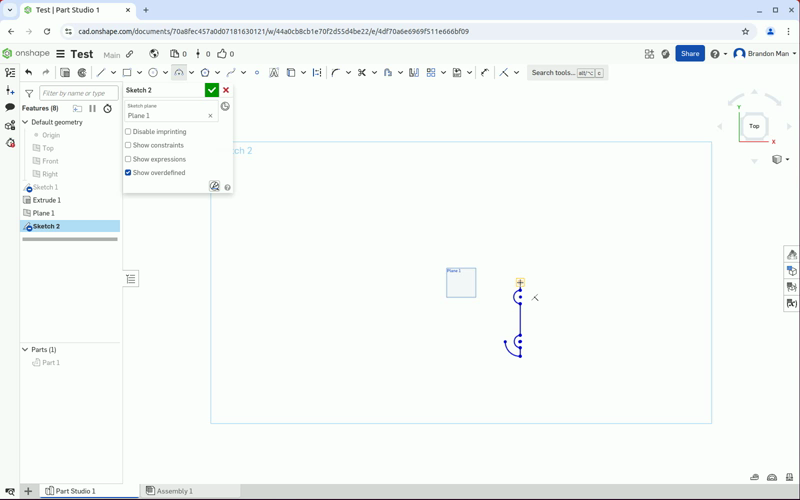
mouse_move(505, 297)
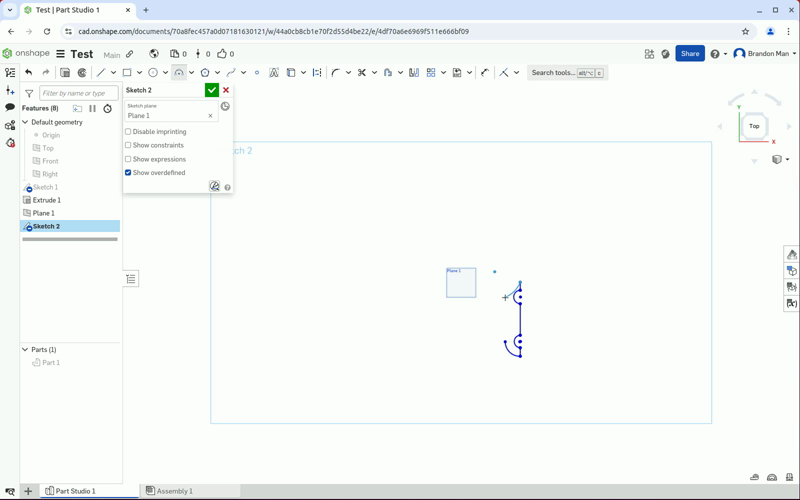
click(505, 297)
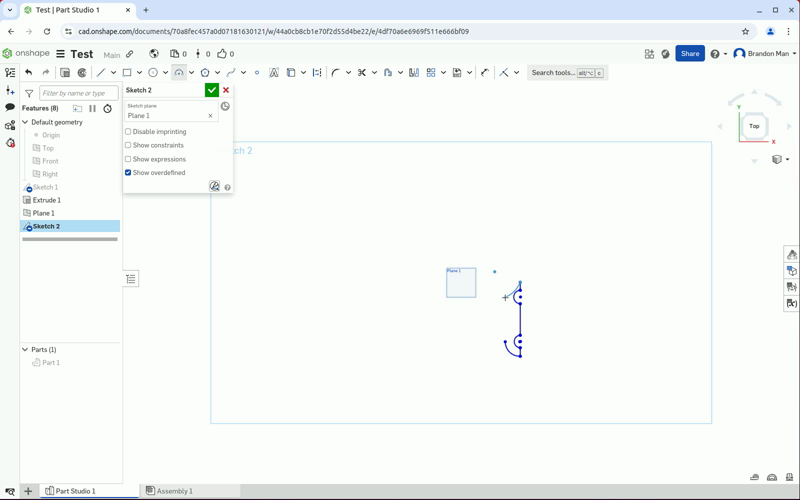
mouse_move(509, 286)
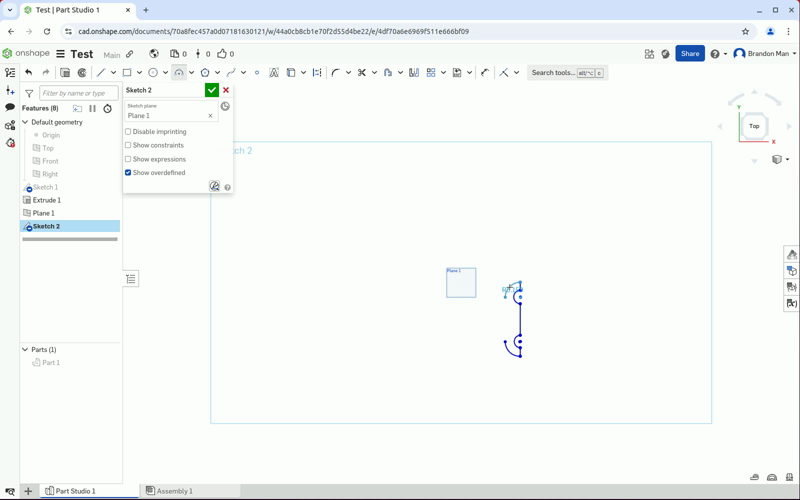
click(509, 286)
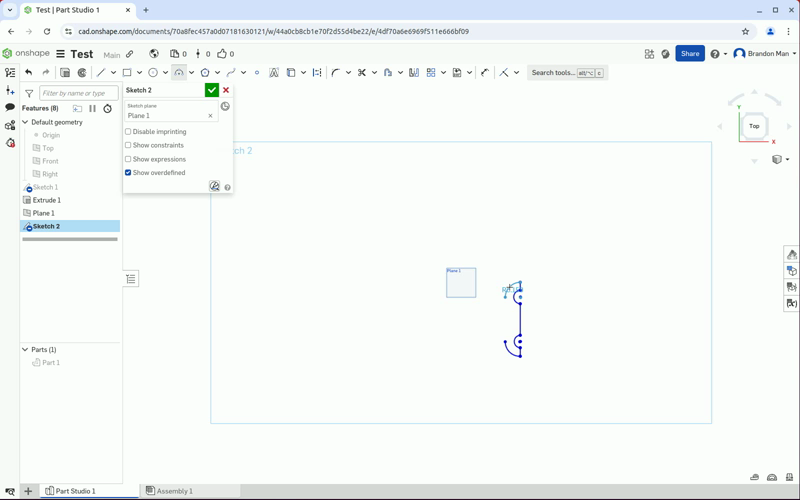
key_up(shift)
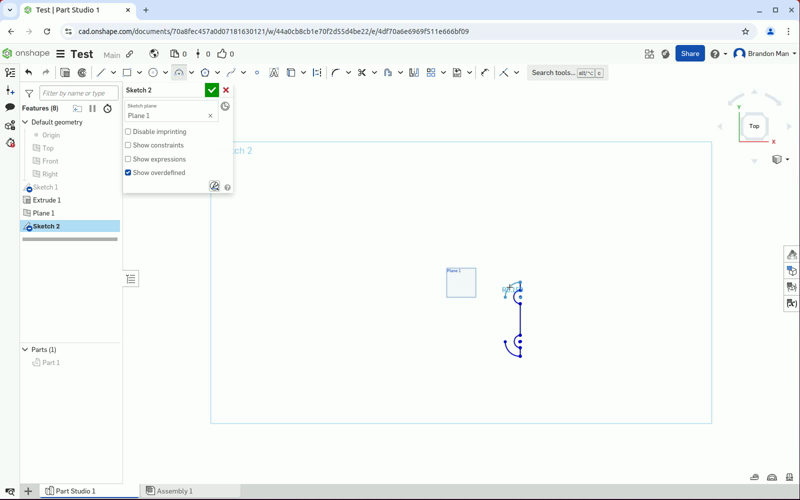
key(esc)
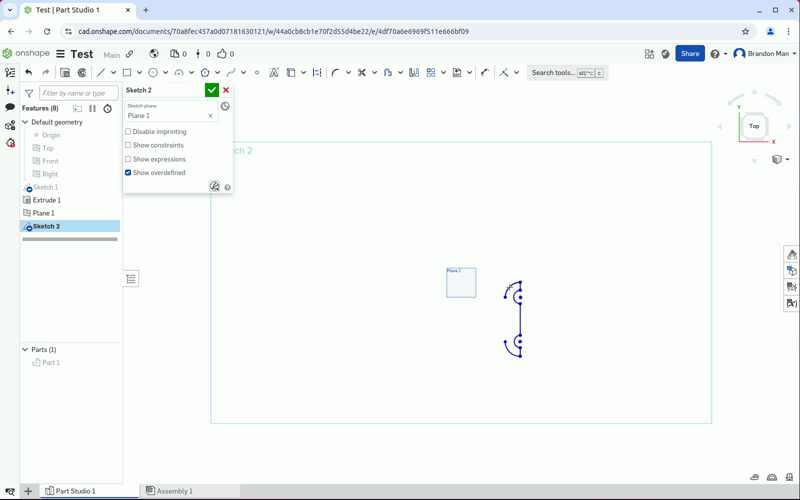
key(l)
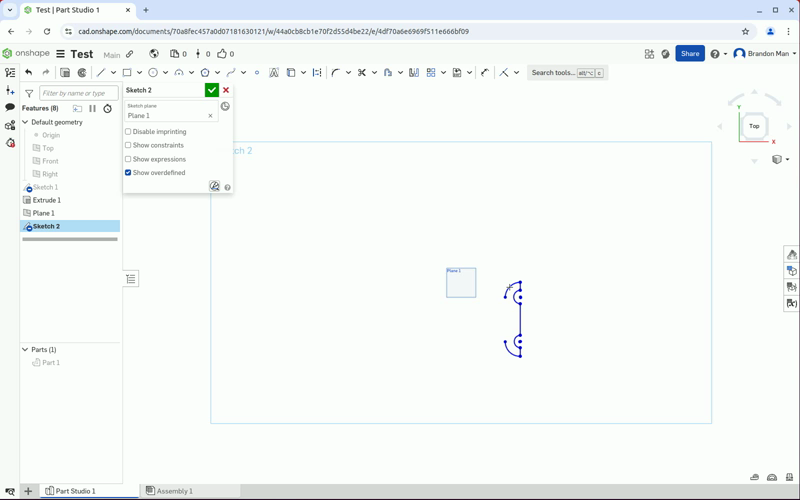
mouse_move(505, 297)
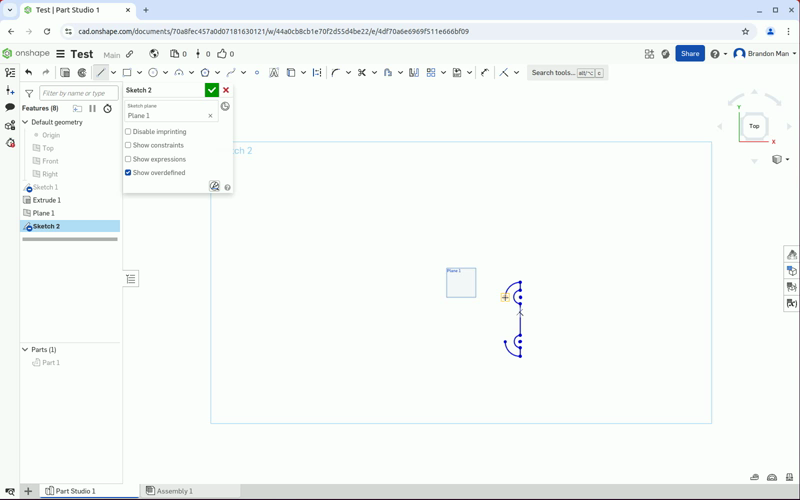
click(505, 297)
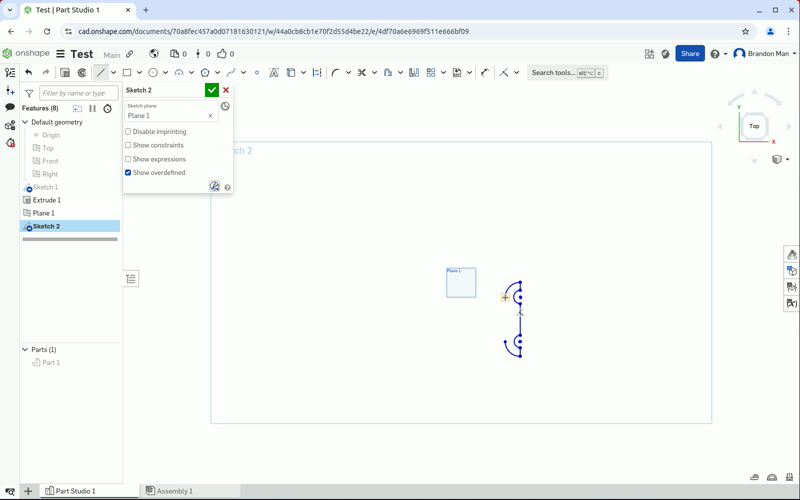
mouse_move(535, 297)
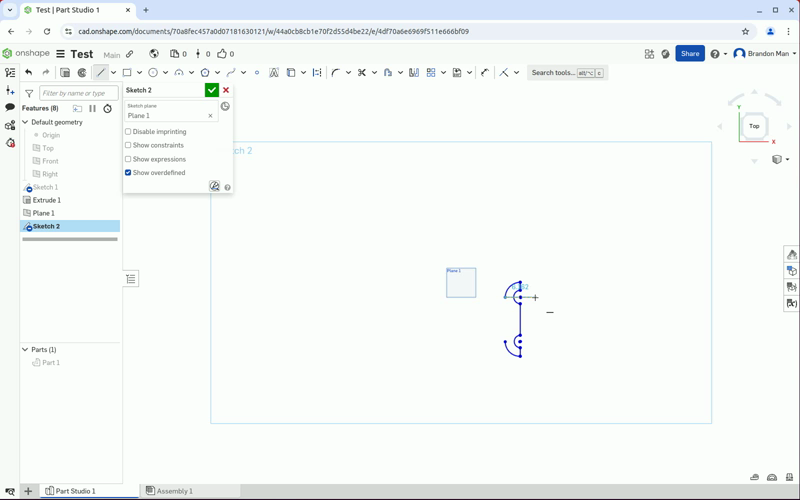
key_down(shift)
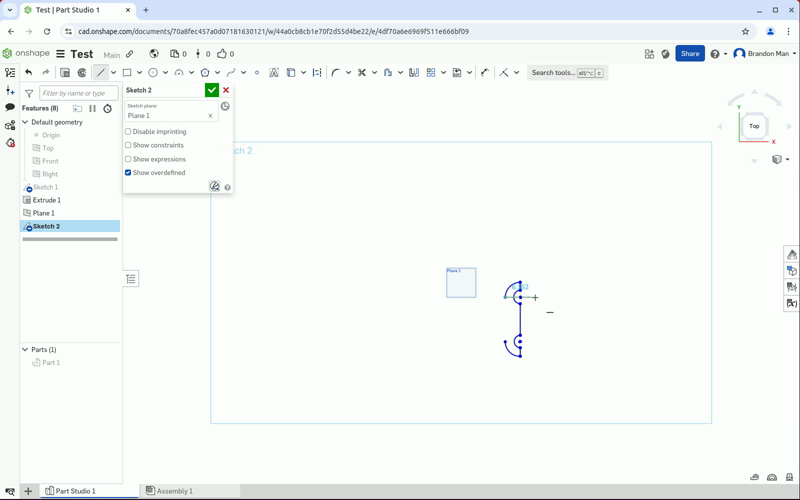
mouse_move(505, 341)
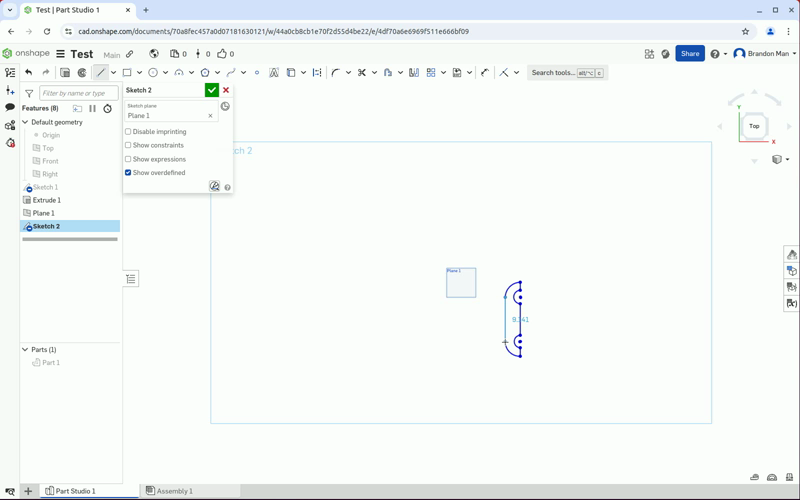
key_up(shift)
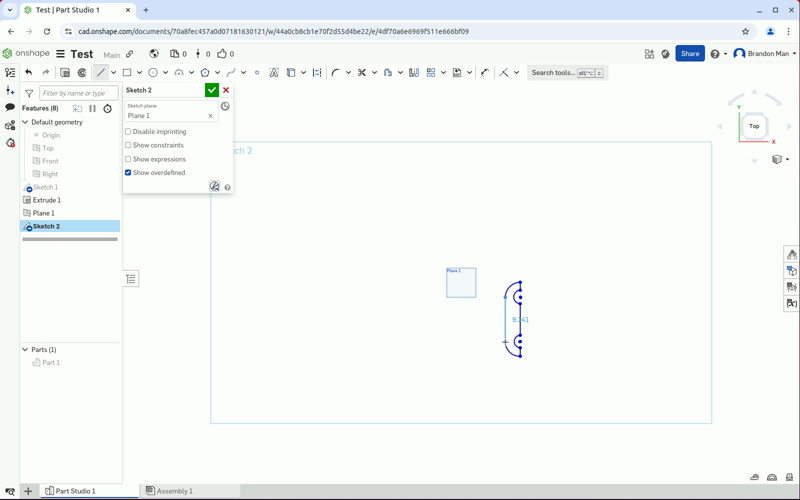
click(505, 341)
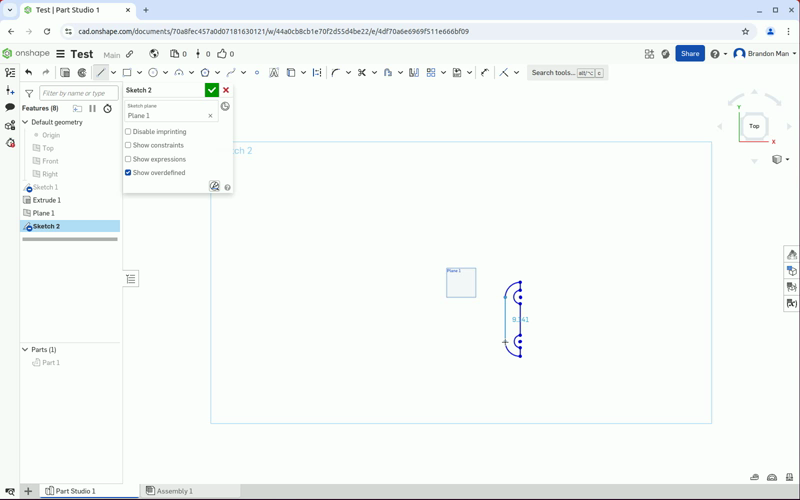
key(esc)
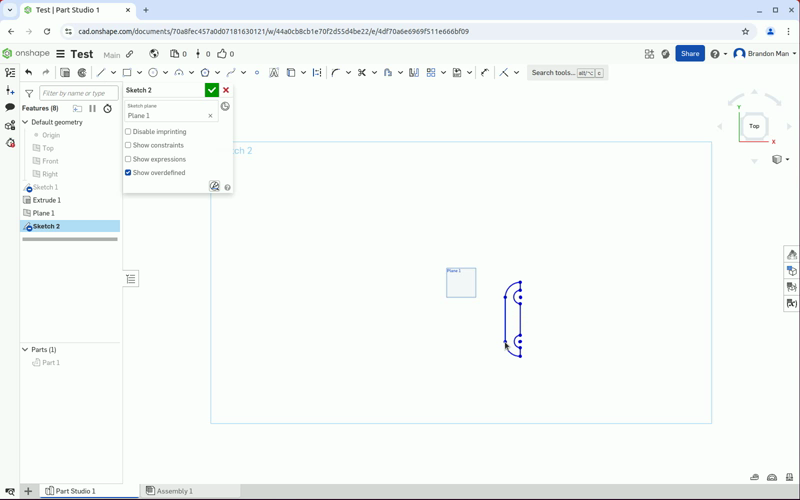
mouse_move(512, 348)
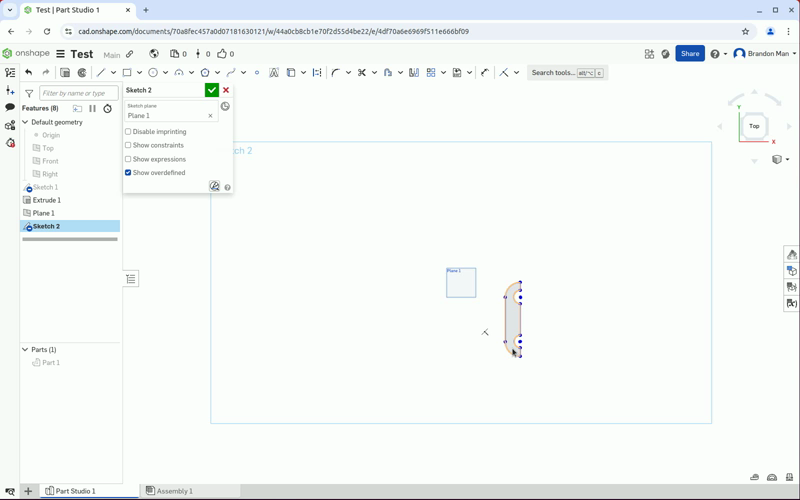
scroll(6)
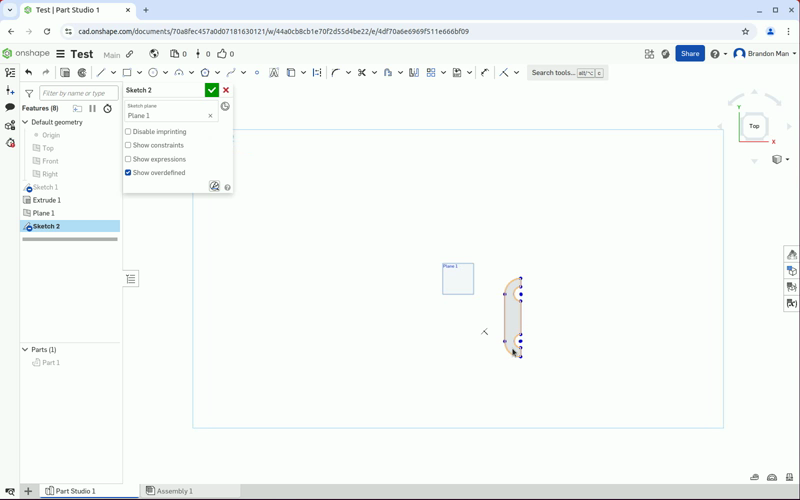
scroll(6)
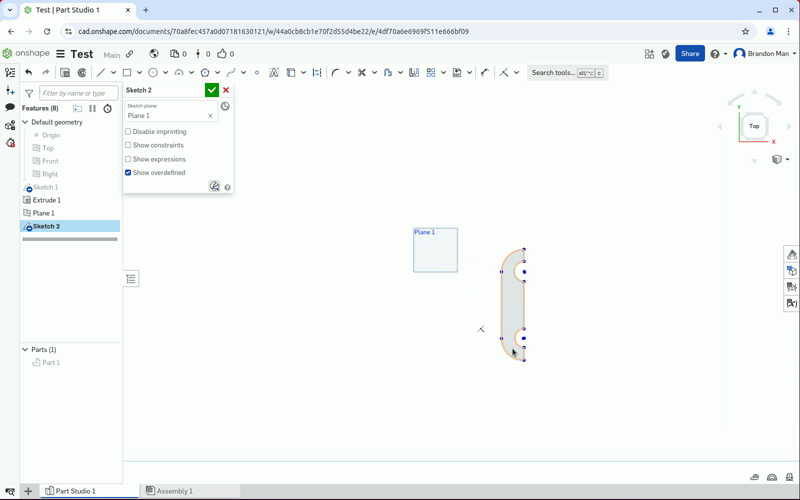
scroll(6)
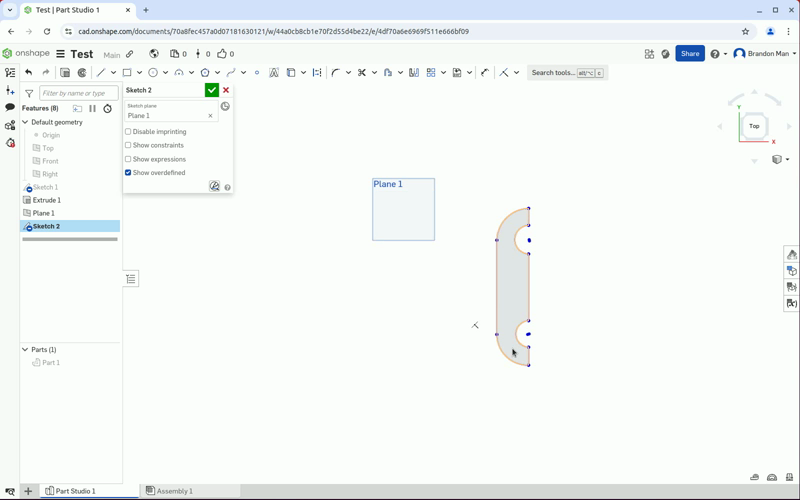
scroll(6)
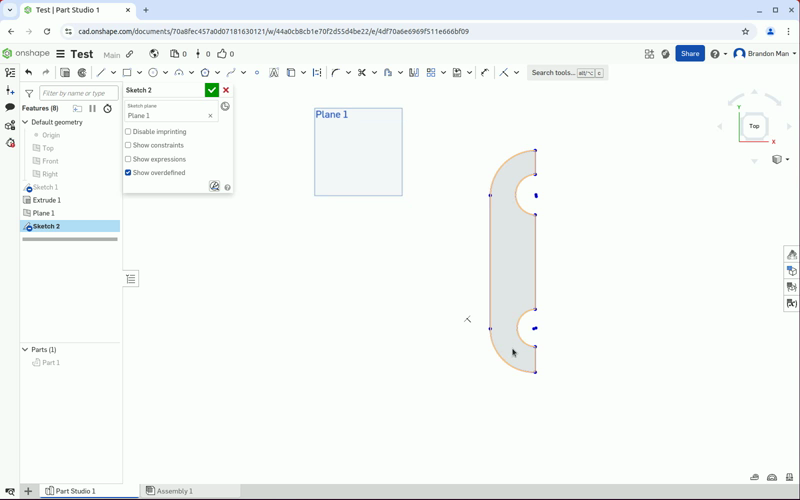
scroll(6)
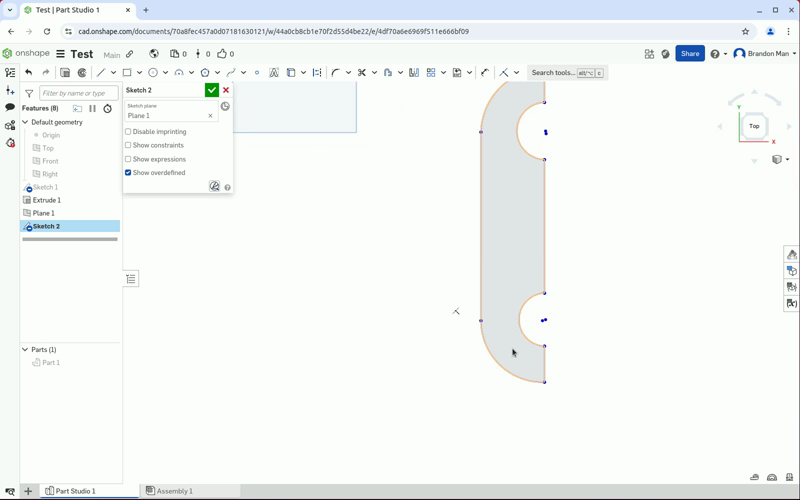
scroll(6)
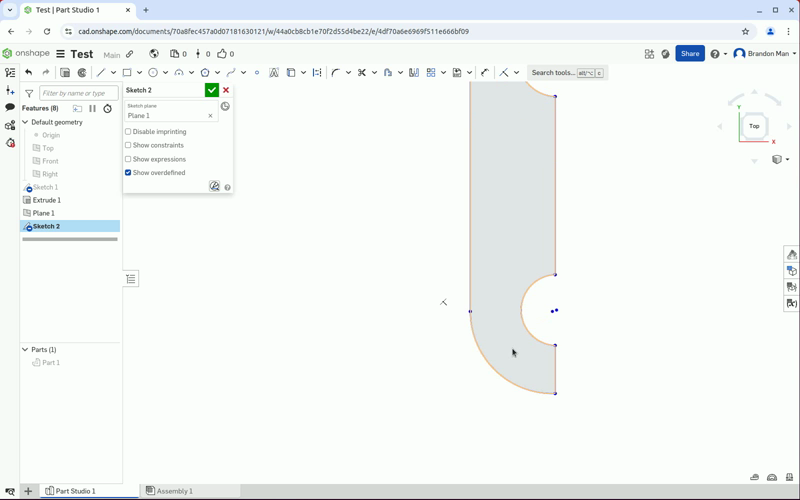
scroll(6)
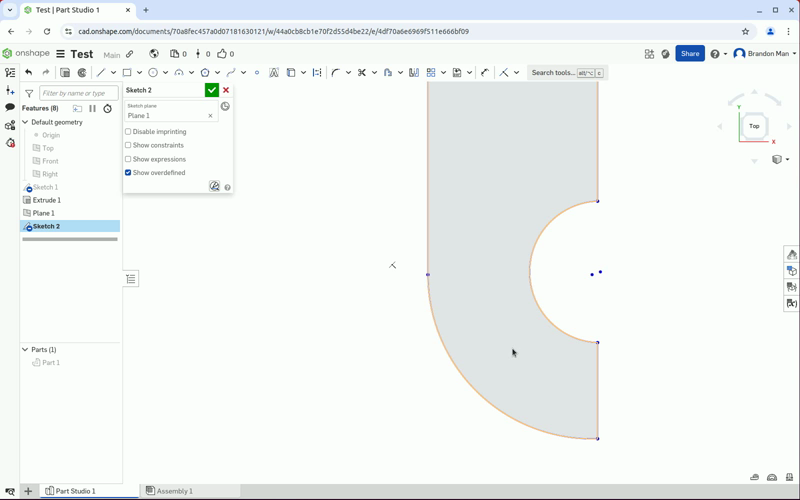
click(512, 348)
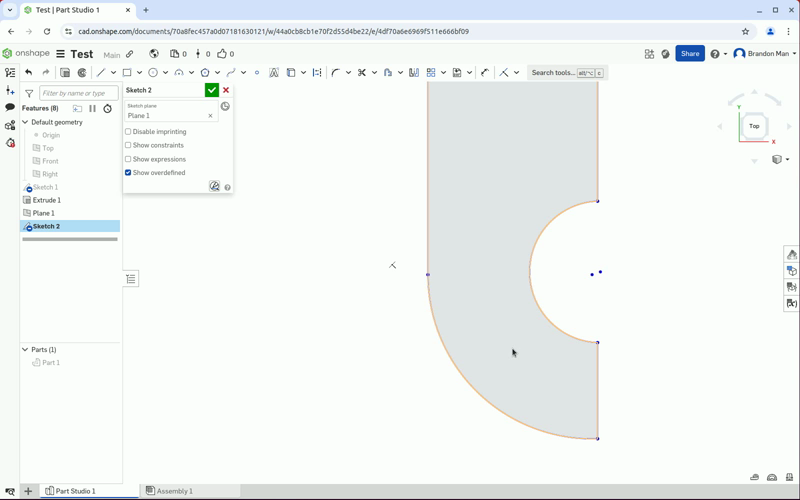
scroll(-6)
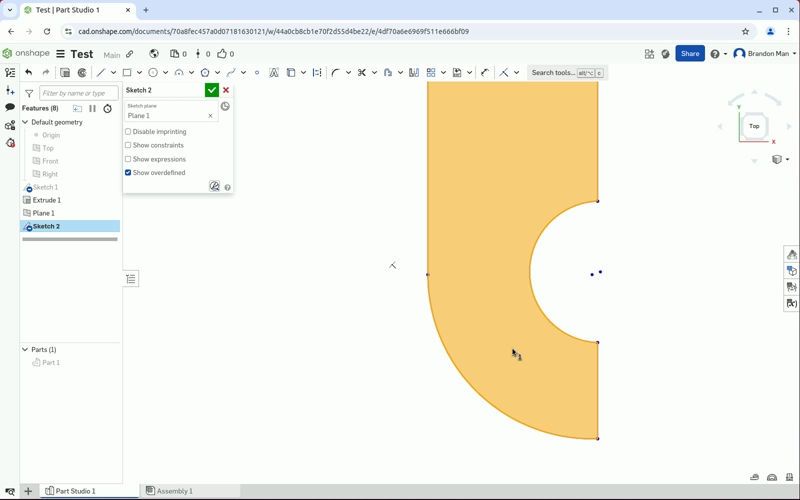
scroll(-6)
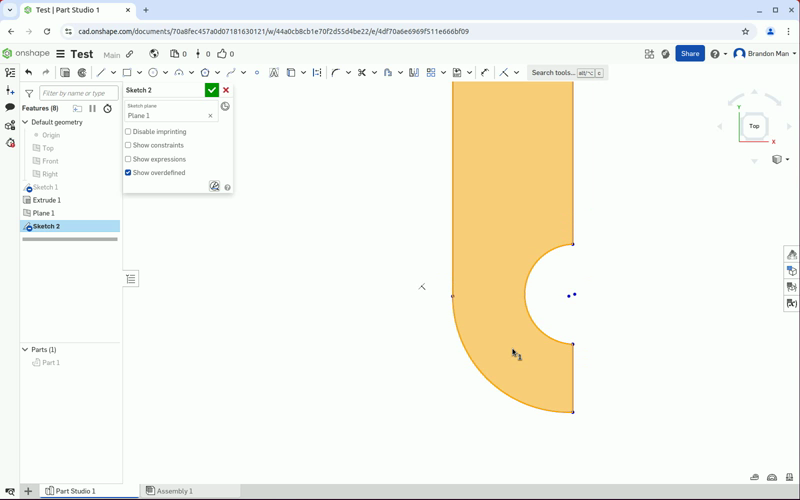
scroll(-6)
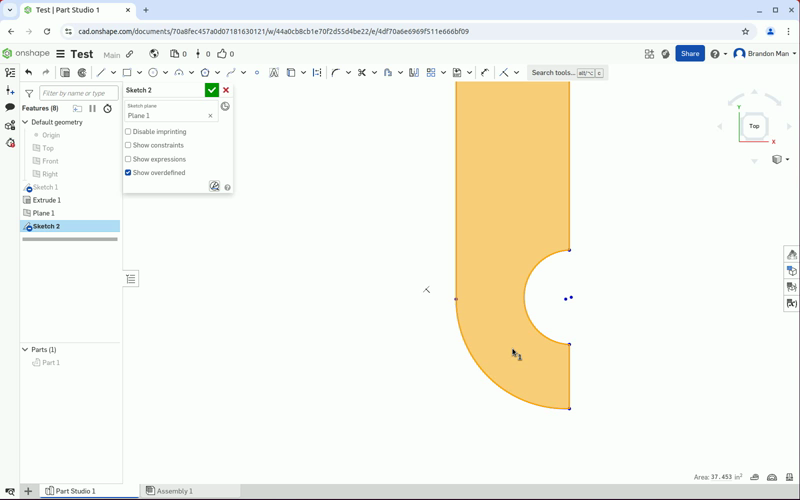
scroll(-6)
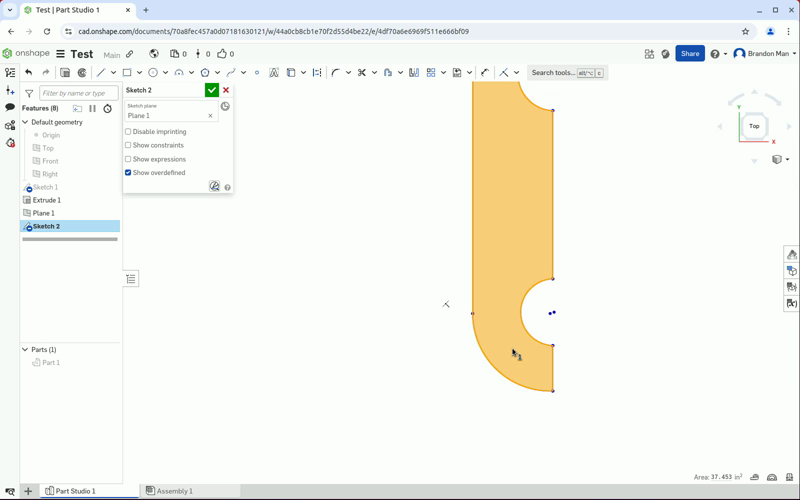
scroll(-6)
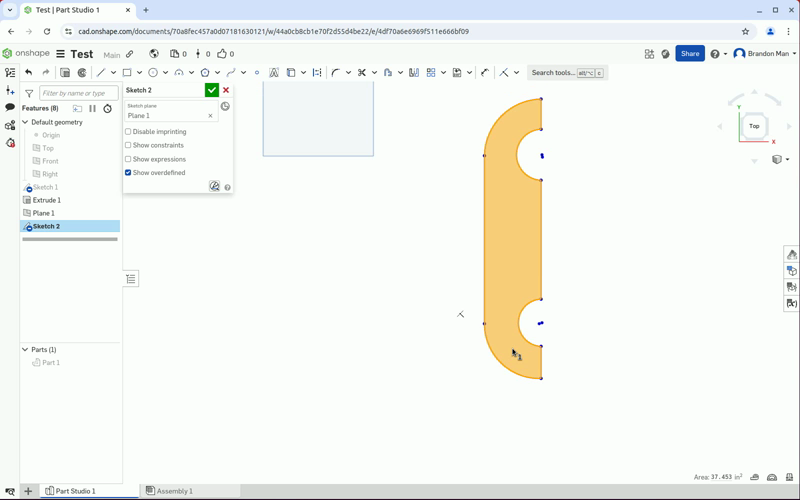
scroll(-6)
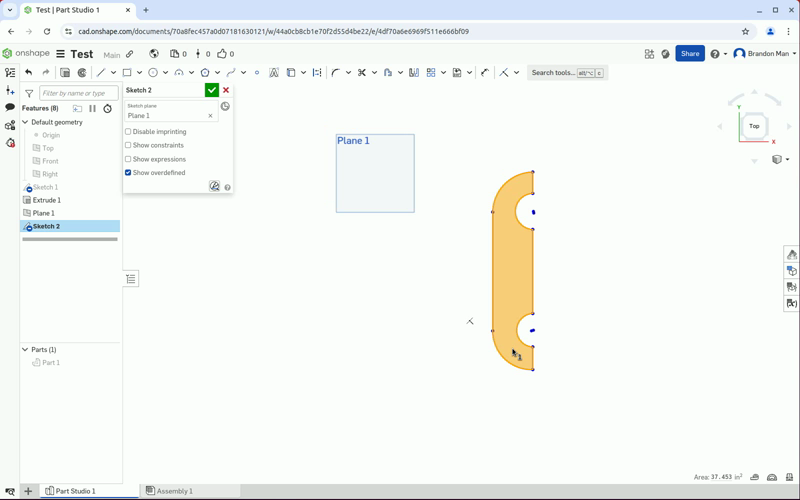
scroll(-6)
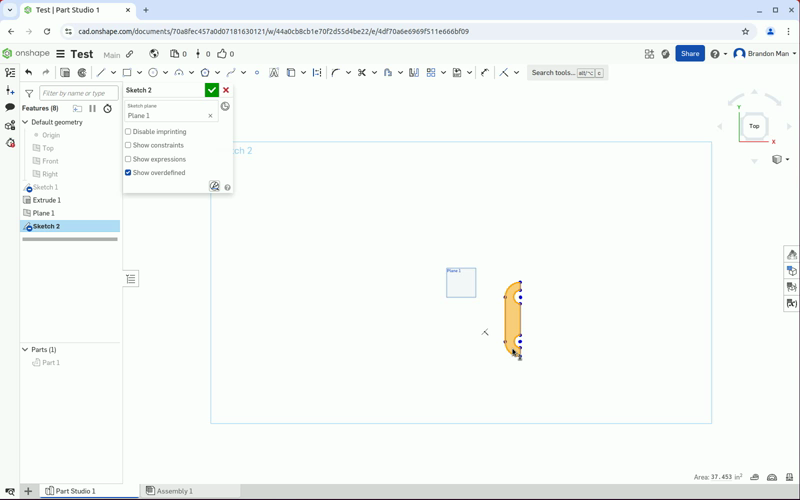
mouse_move(73, 352)
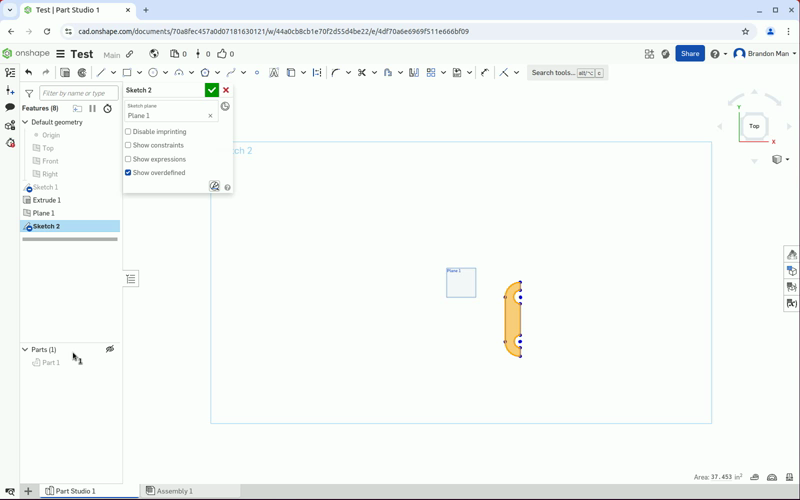
key(shift+y)
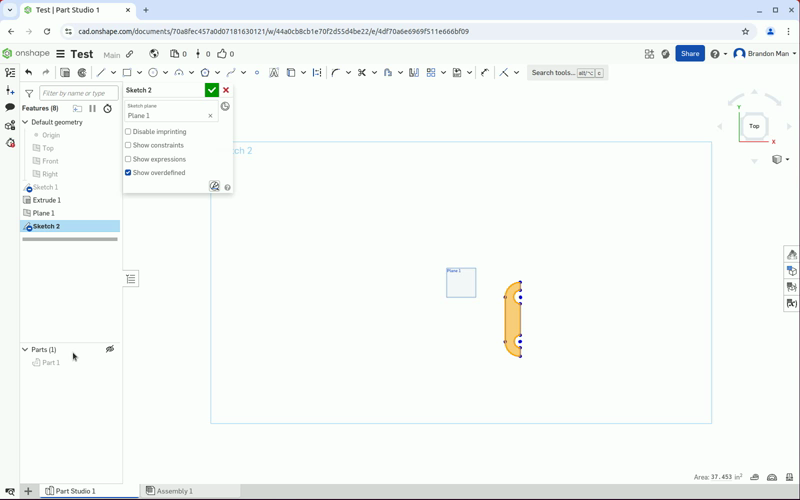
key(shift+e)
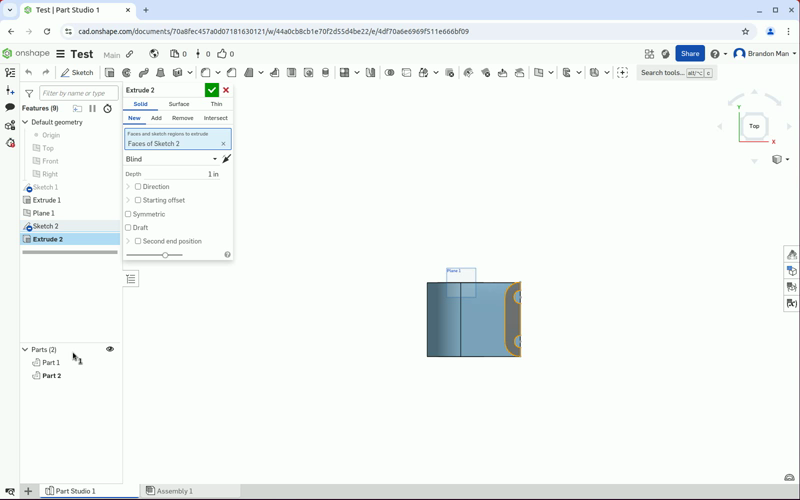
mouse_move(143, 106)
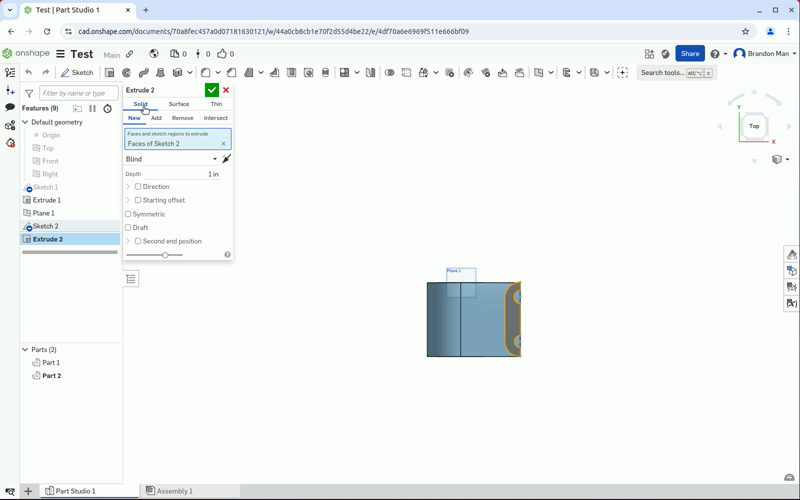
click(143, 106)
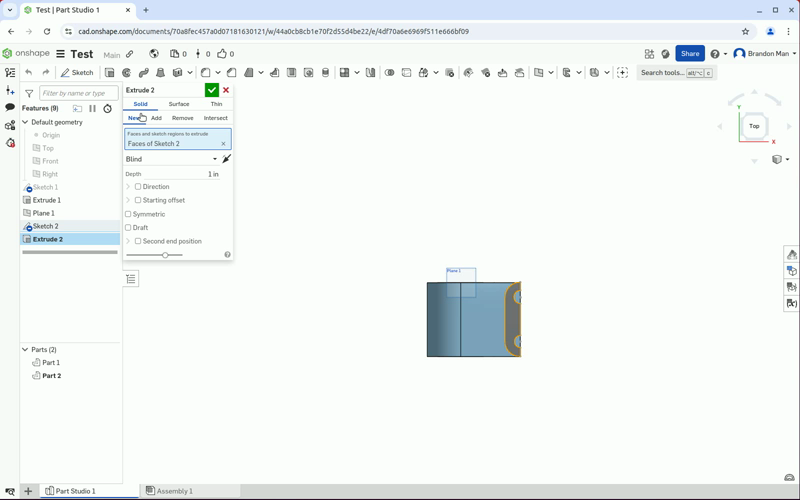
mouse_move(137, 120)
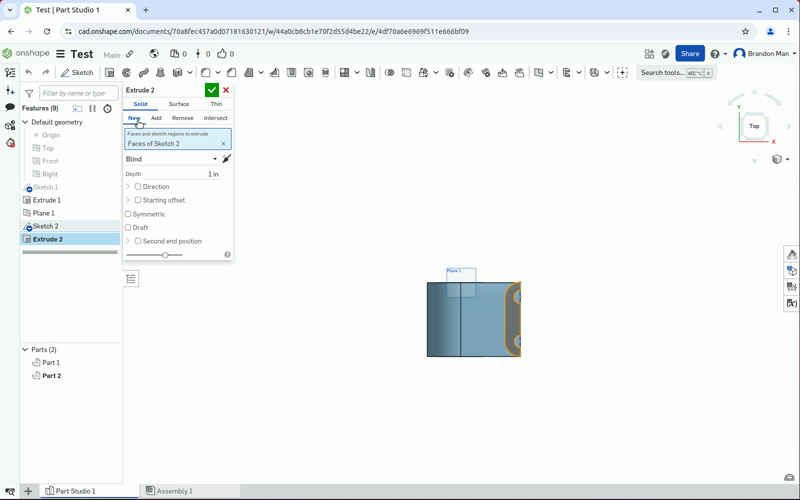
click(137, 120)
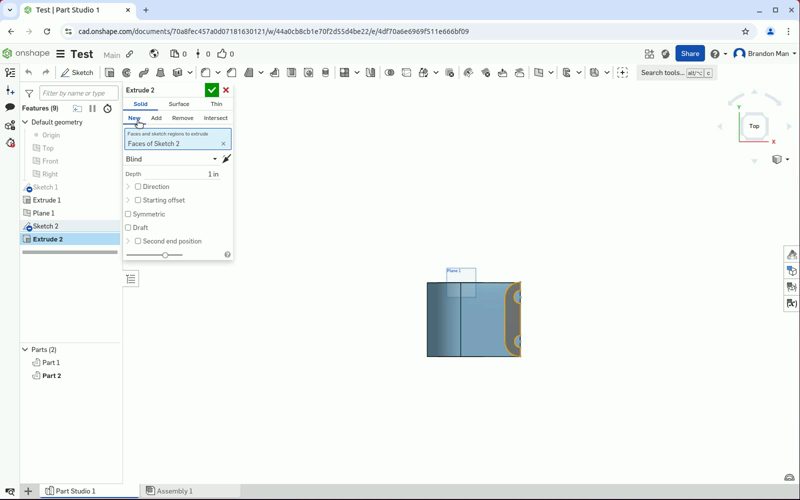
key(tab, 4)
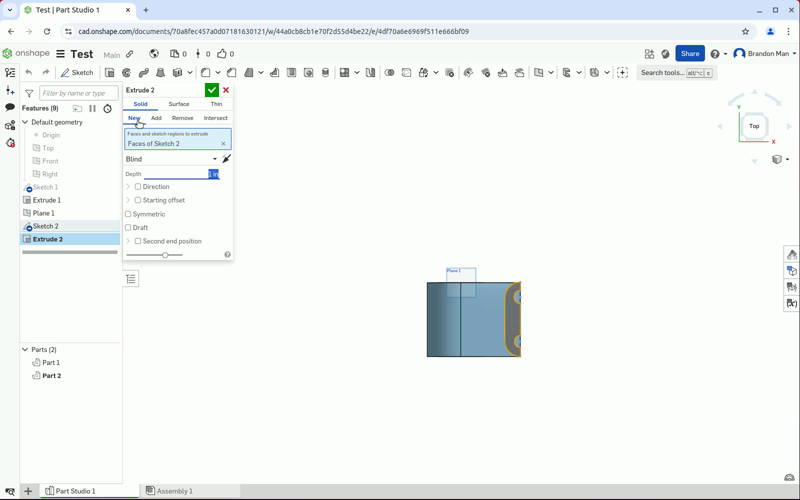
text(1.204)
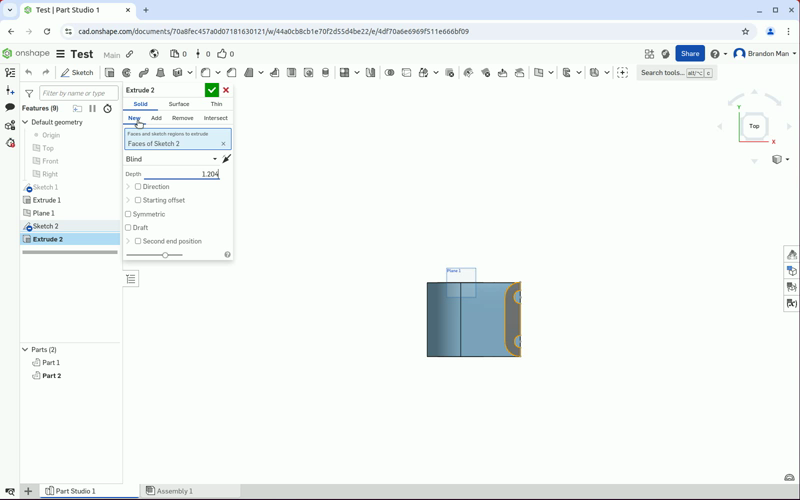
key(enter)
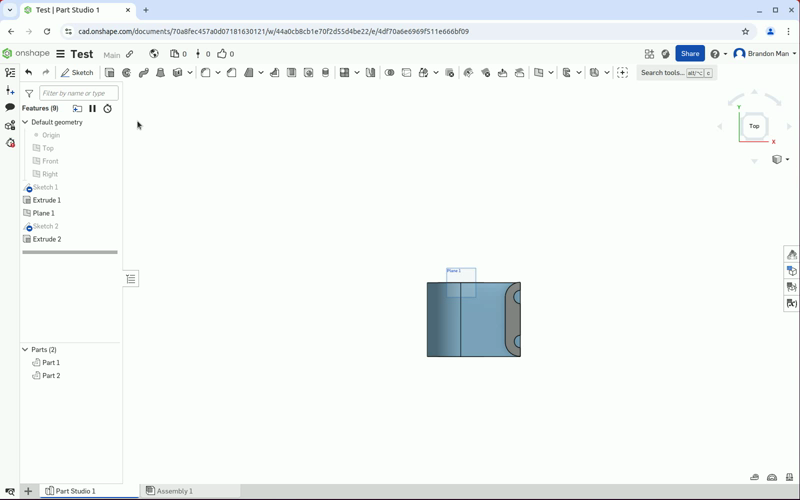
key(shift+h)
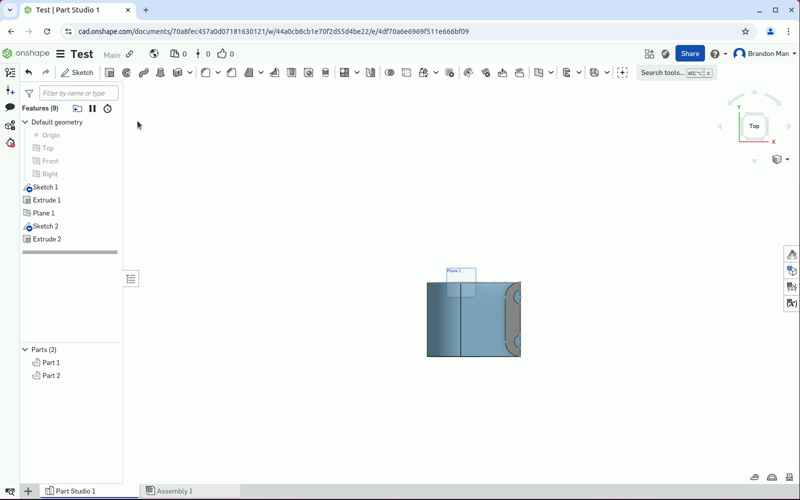
key(shift+h)
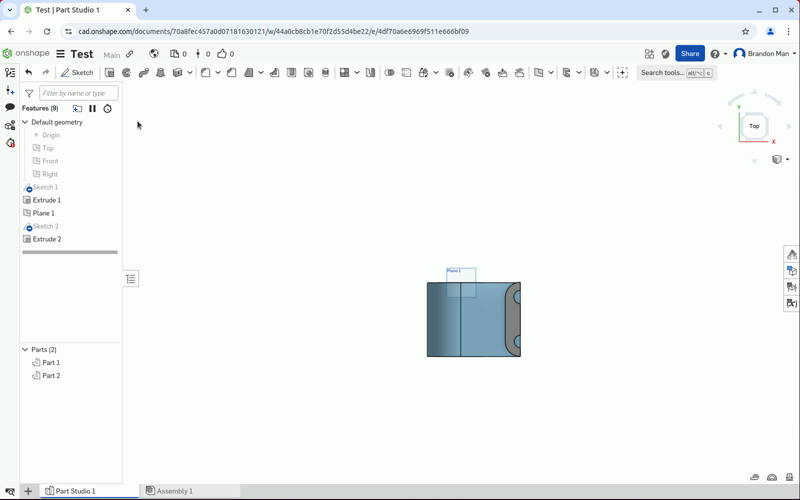
mouse_move(73, 189)
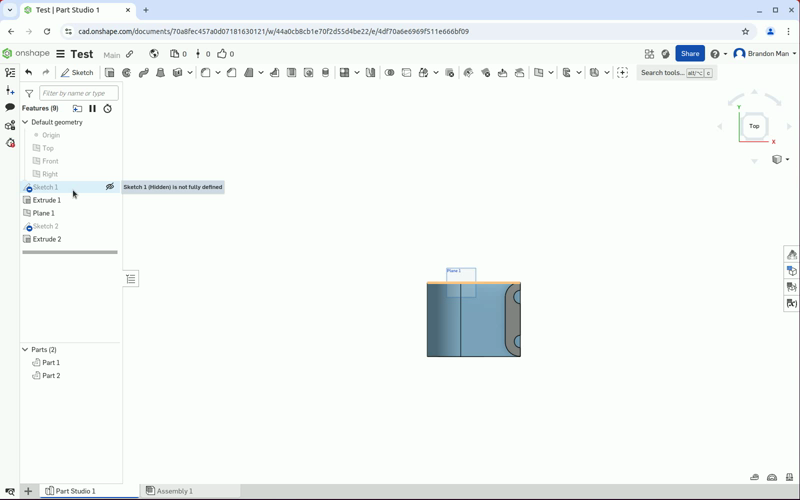
click(73, 189)
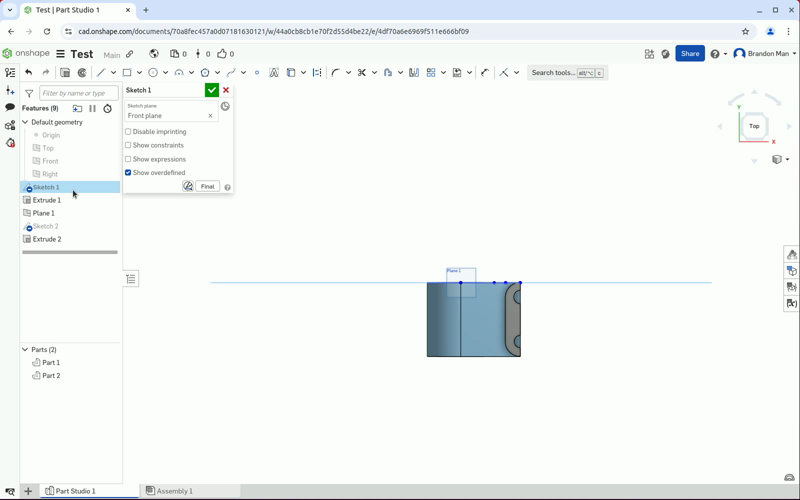
mouse_move(229, 92)
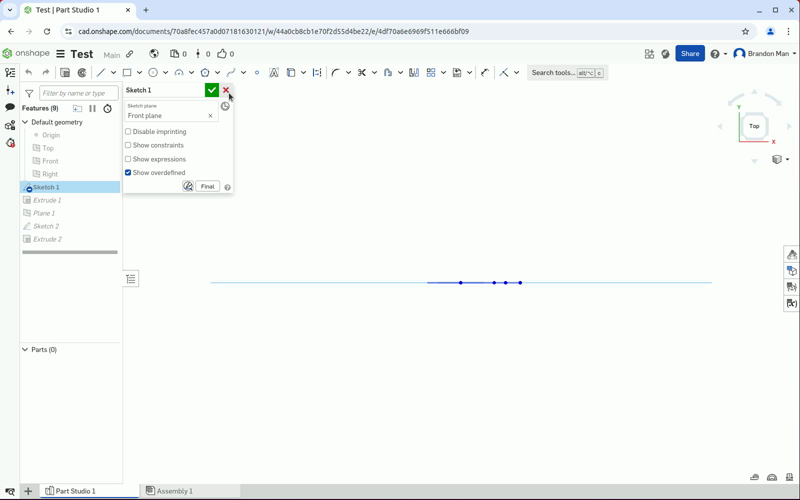
click(229, 92)
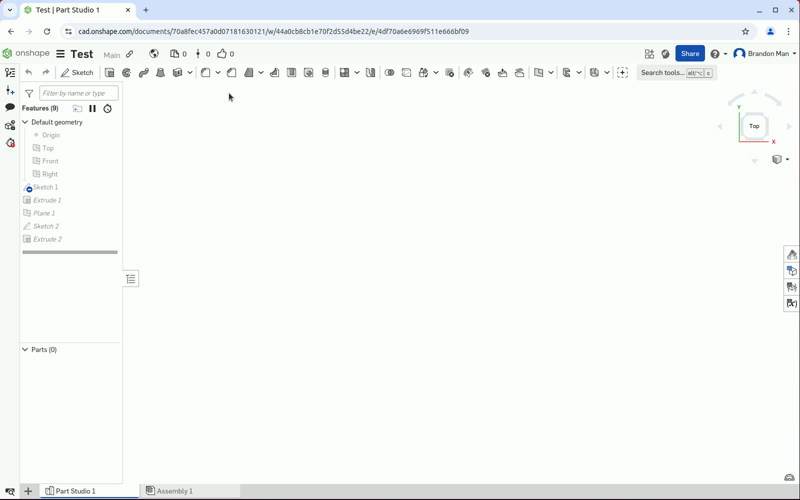
key(shift+s)
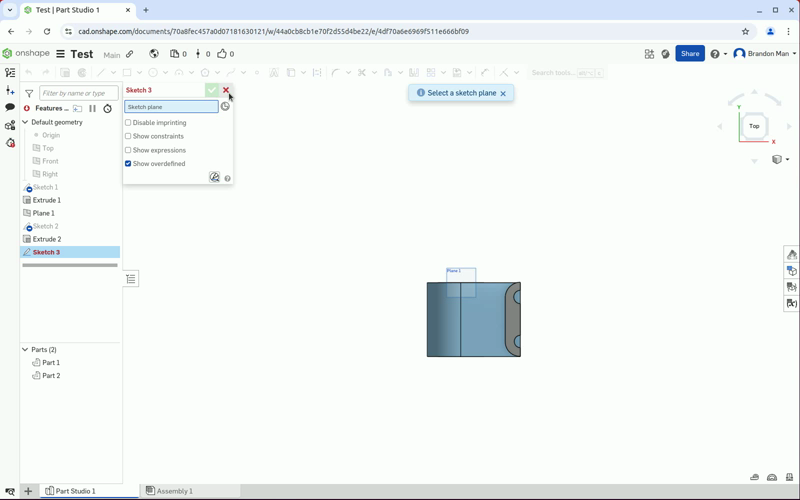
mouse_move(73, 215)
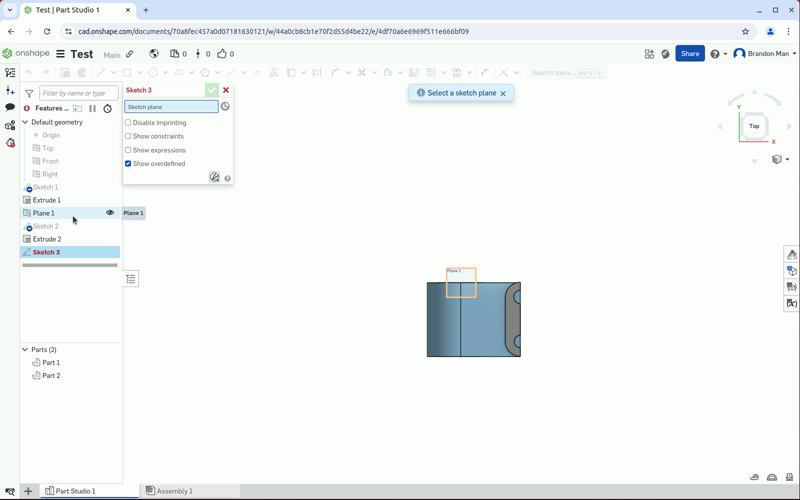
click(73, 215)
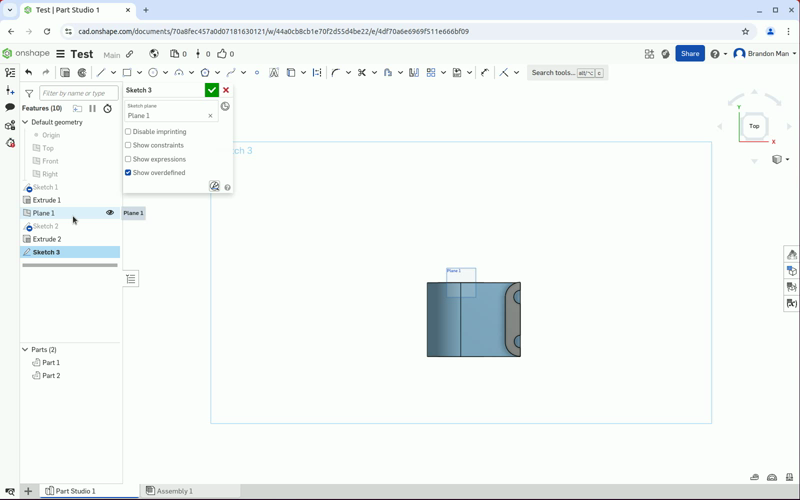
mouse_move(73, 352)
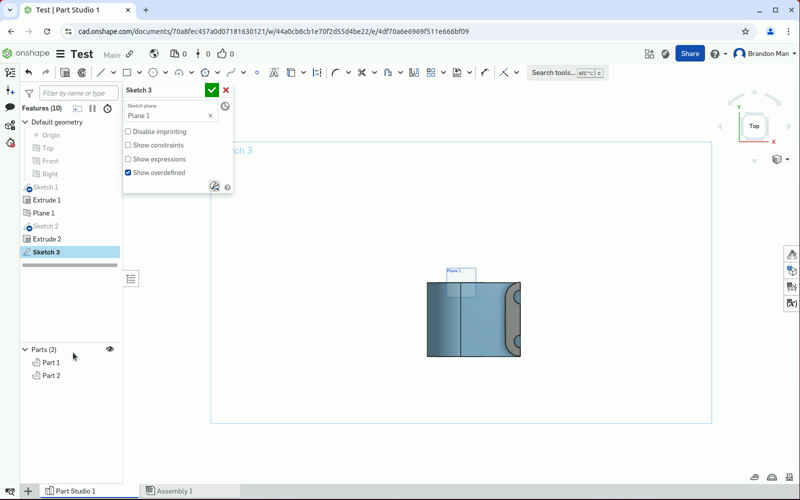
key(y)
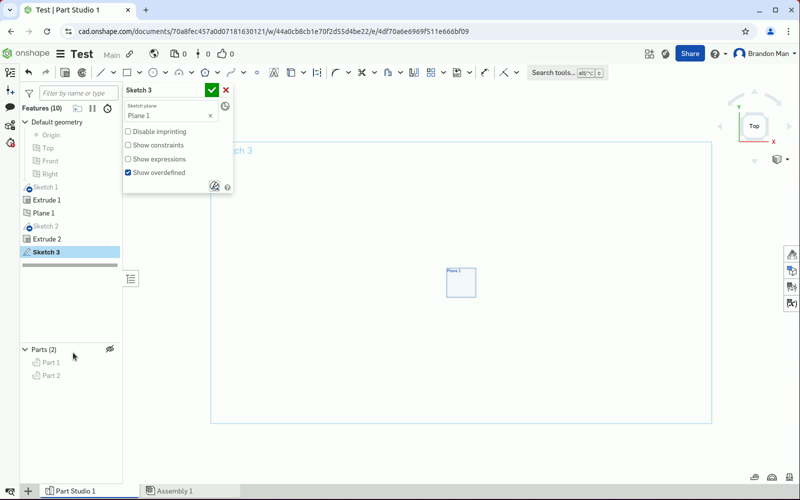
key(a)
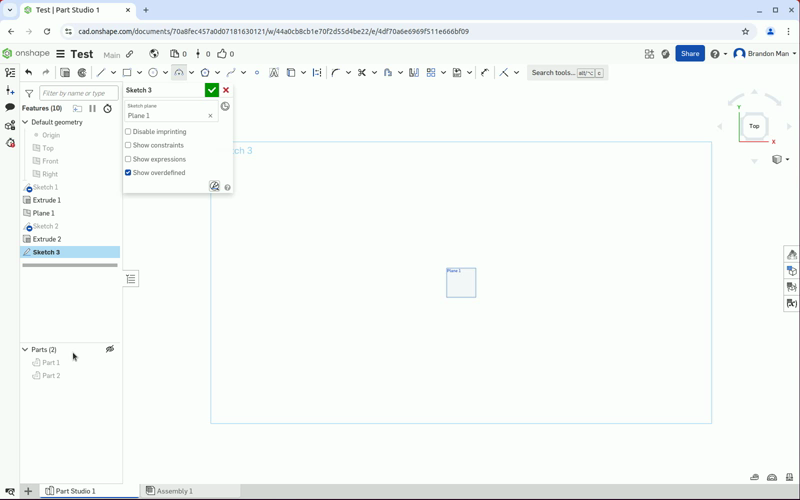
key_down(shift)
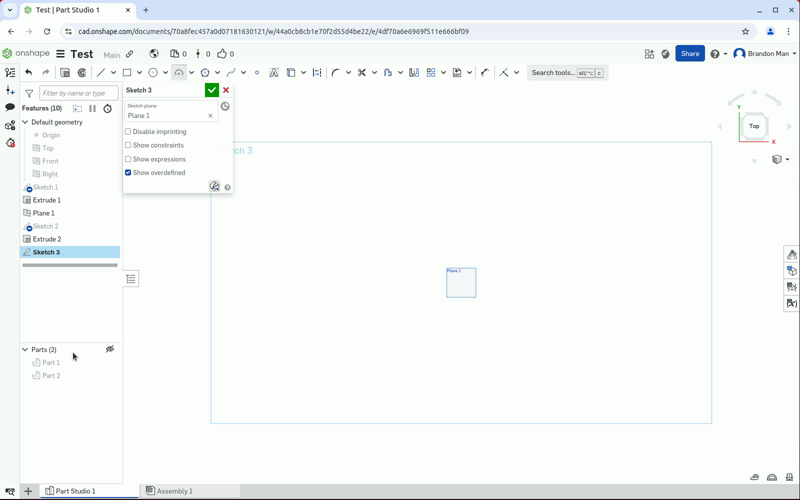
mouse_move(519, 356)
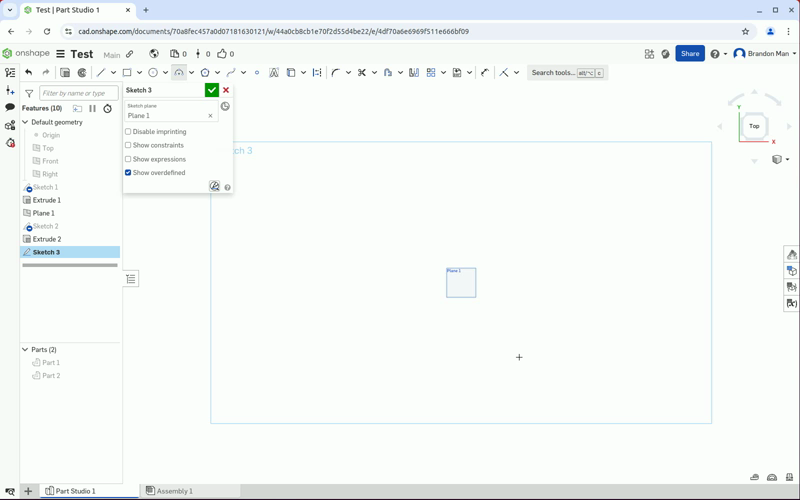
click(519, 356)
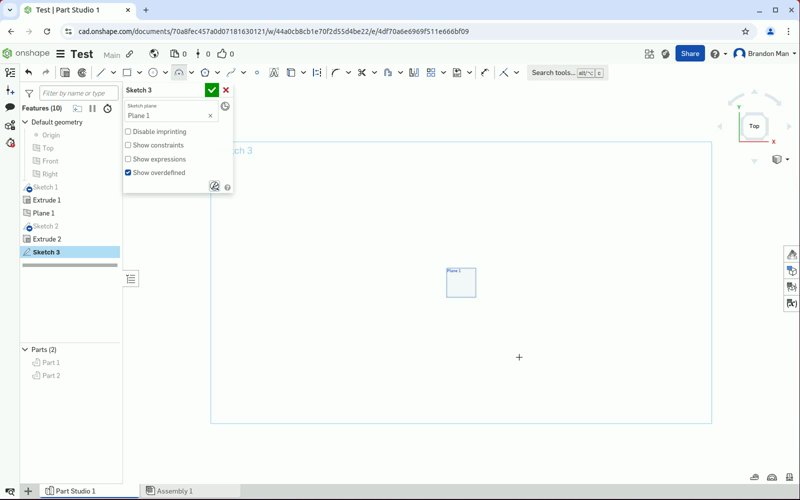
key_up(shift)
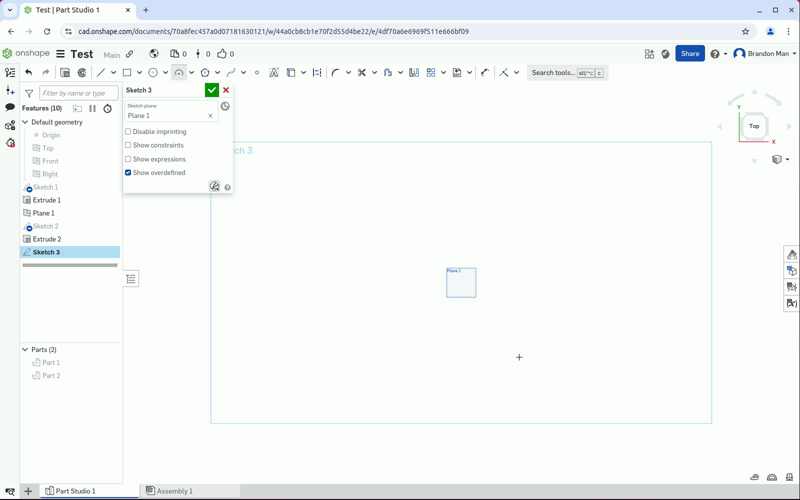
key_down(shift)
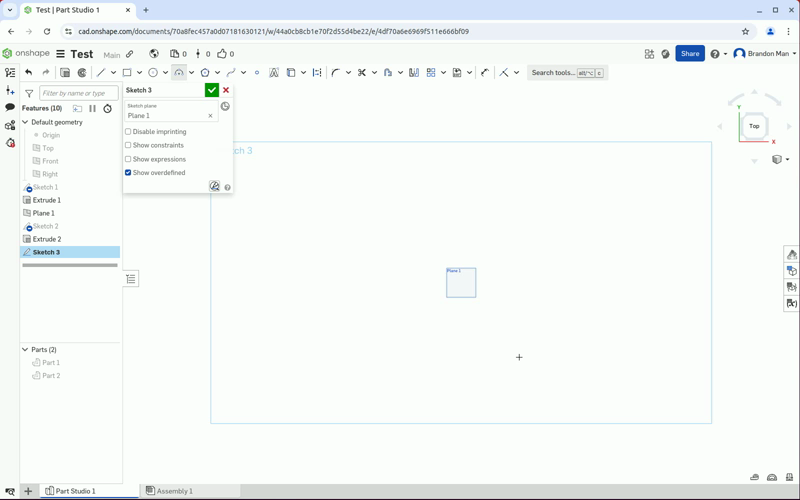
mouse_move(527, 354)
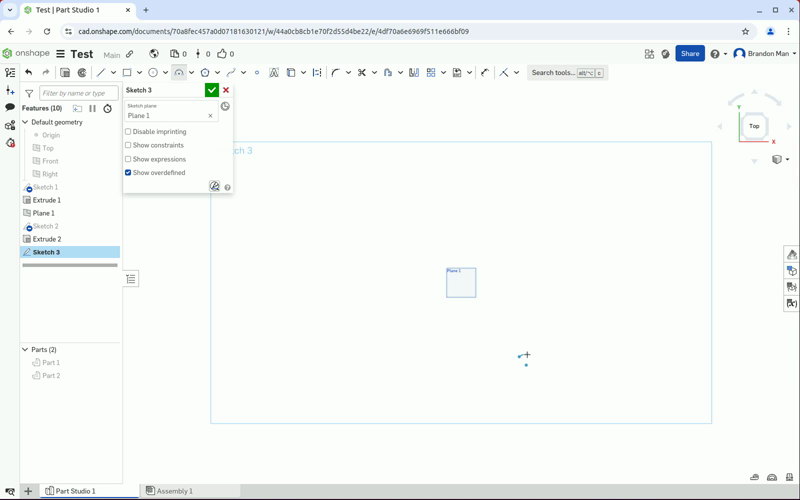
click(527, 354)
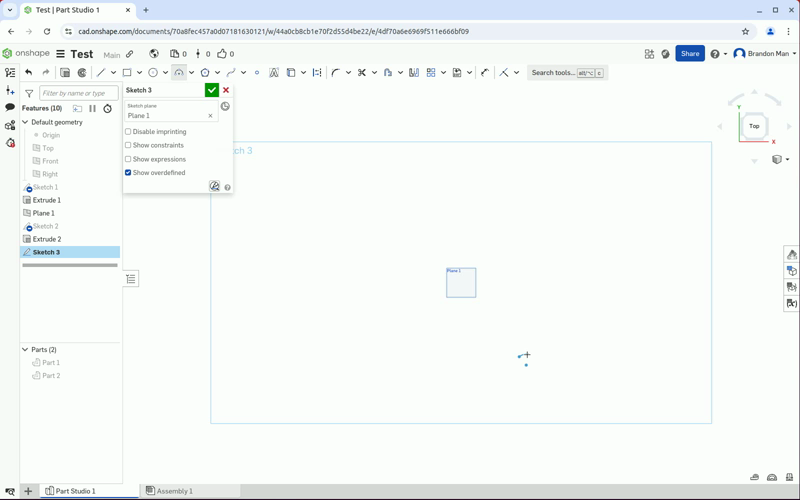
mouse_move(523, 356)
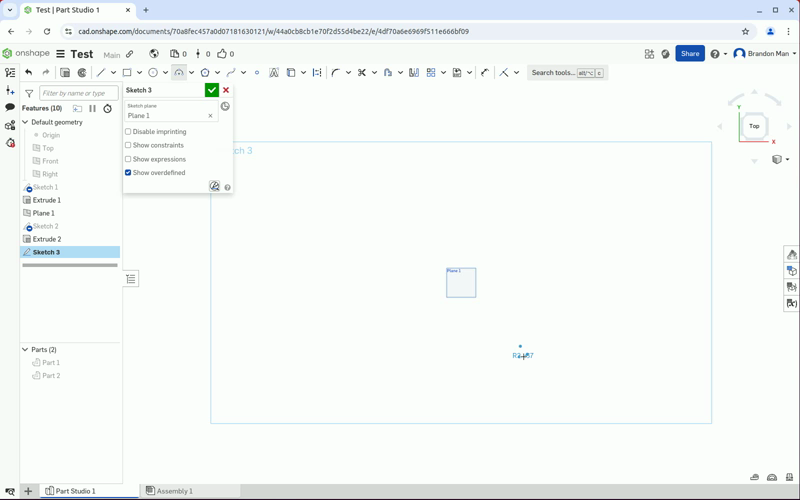
click(523, 356)
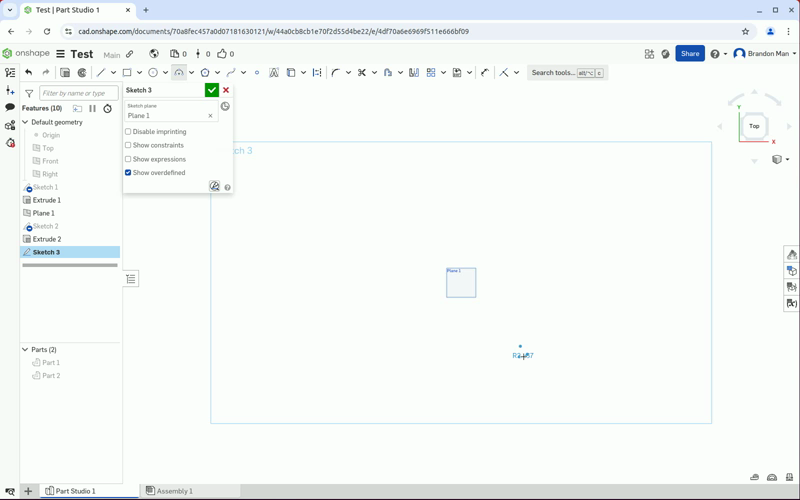
key_up(shift)
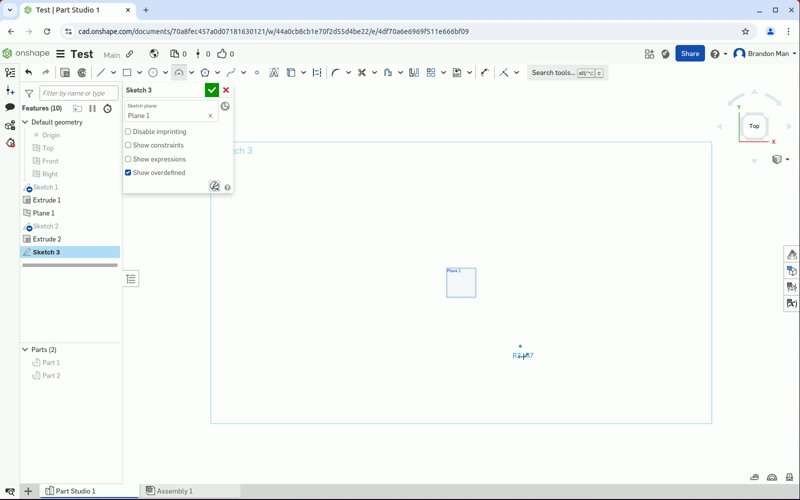
key(esc)
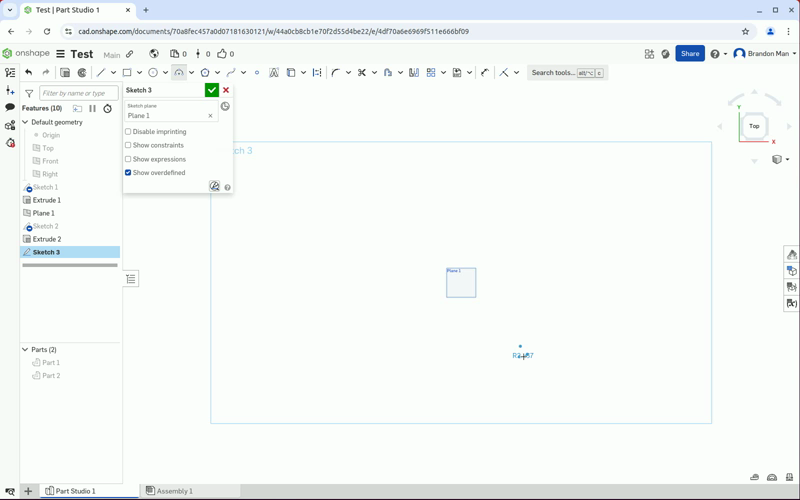
key(l)
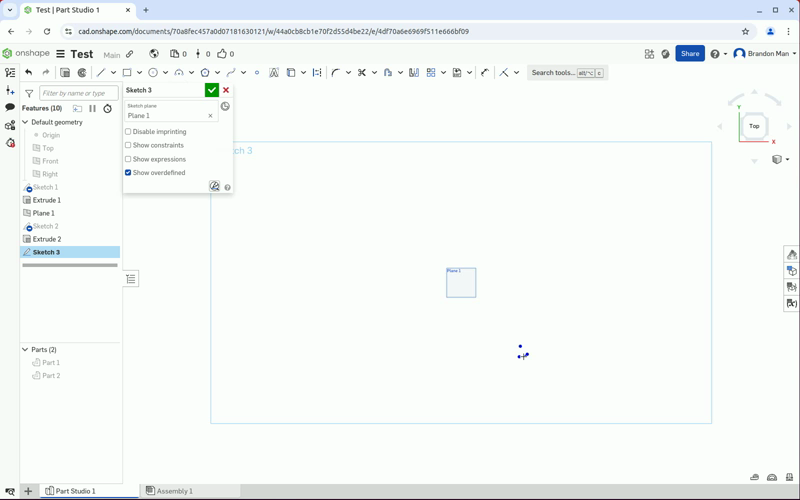
mouse_move(527, 354)
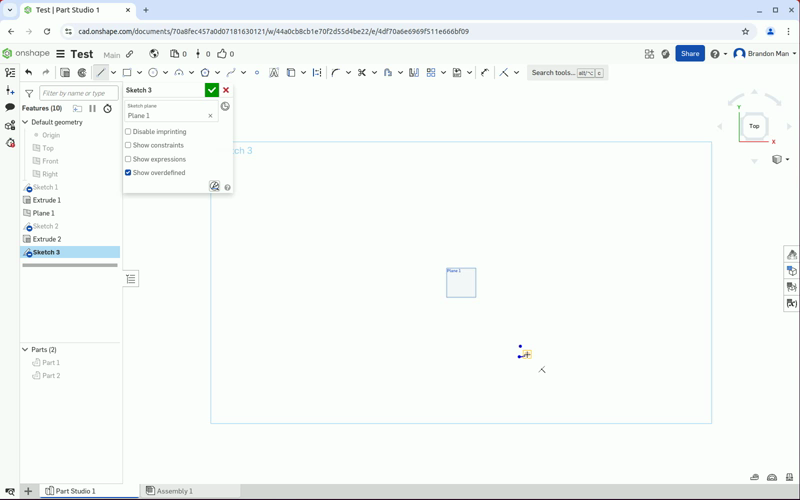
scroll(6)
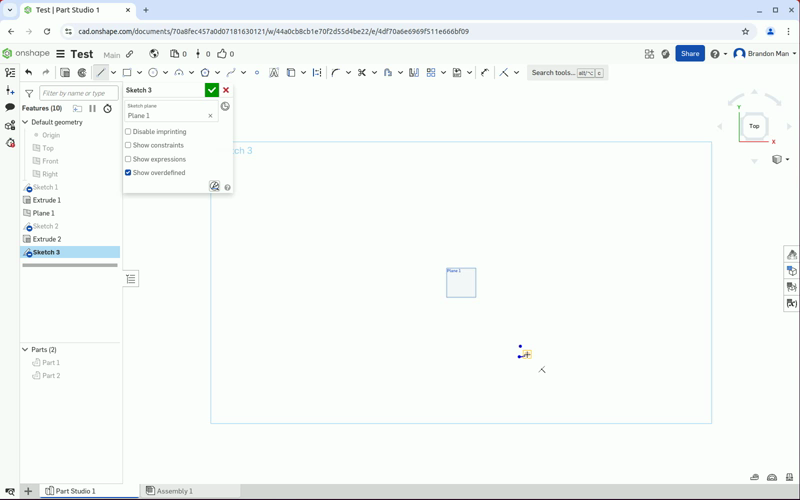
scroll(6)
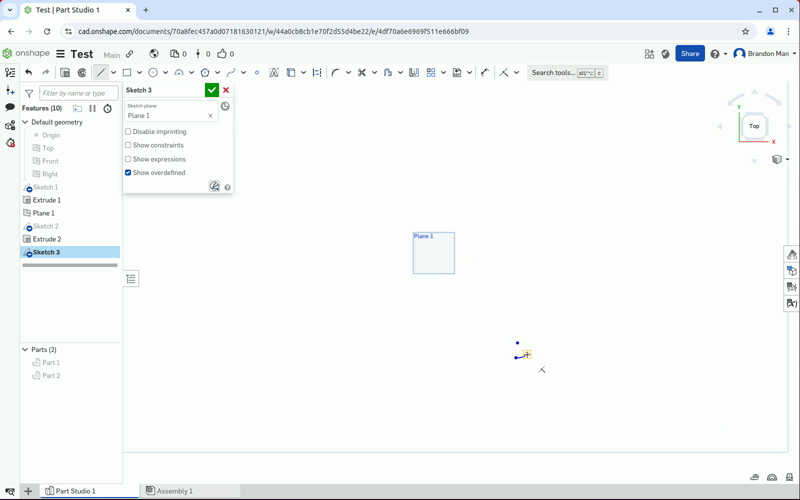
scroll(6)
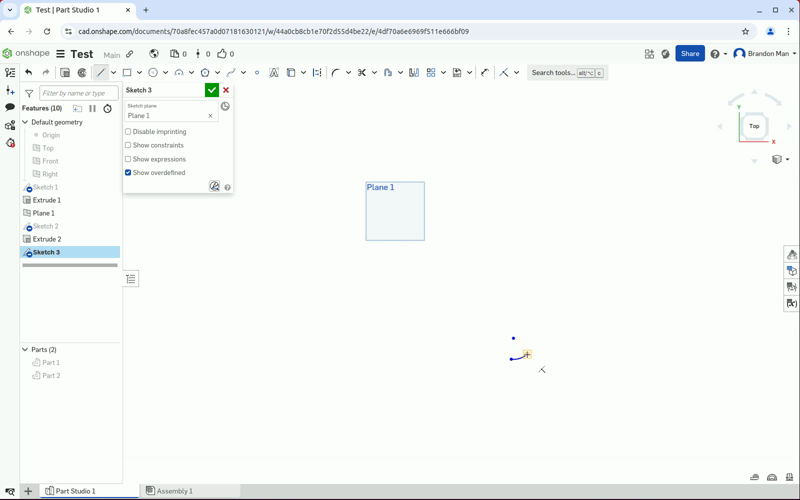
scroll(6)
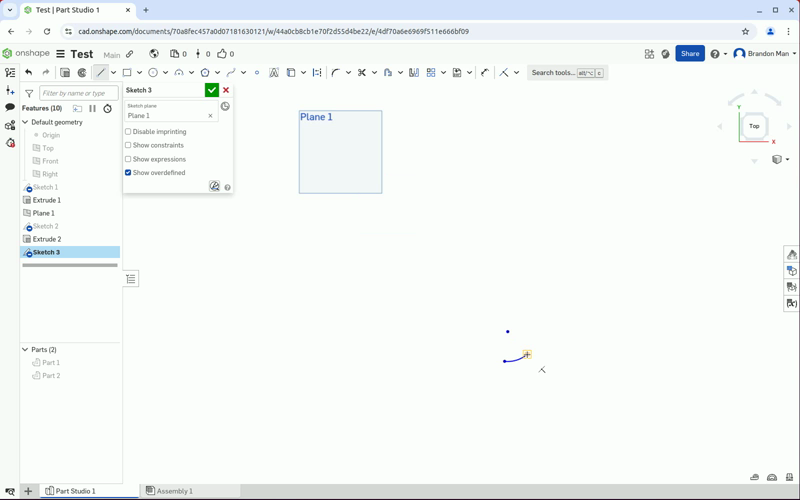
scroll(6)
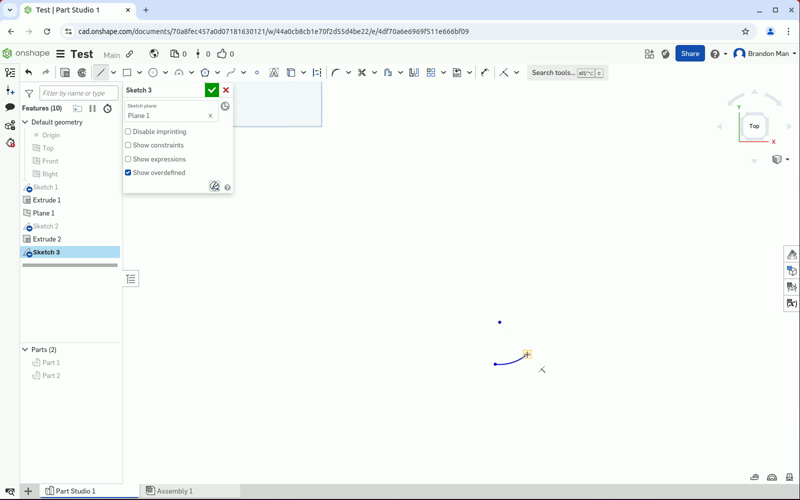
scroll(6)
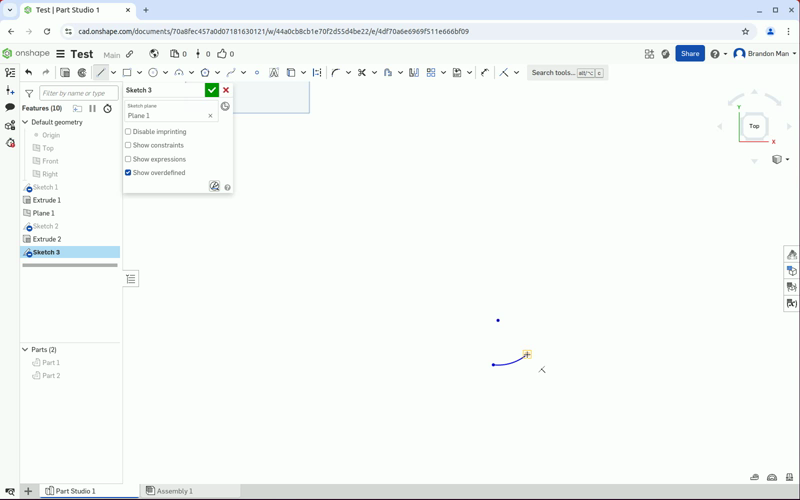
scroll(6)
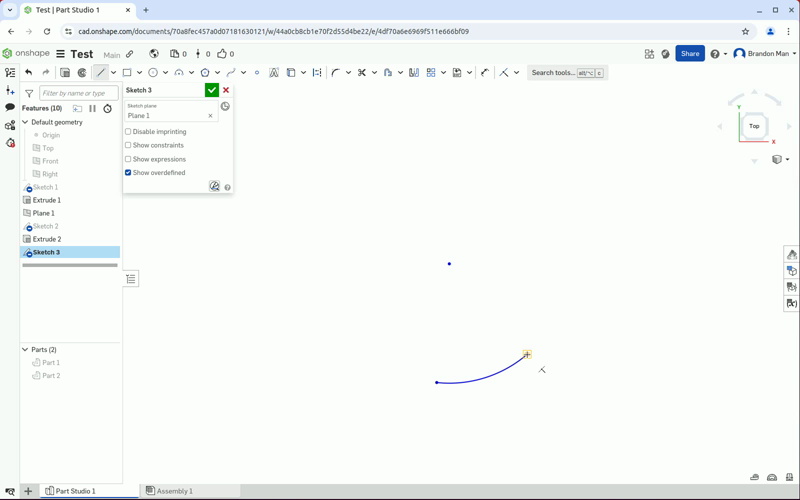
click(527, 354)
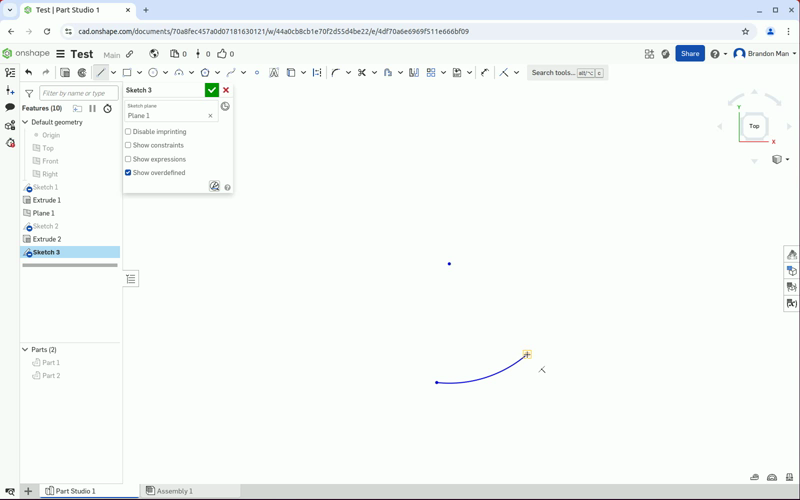
scroll(-6)
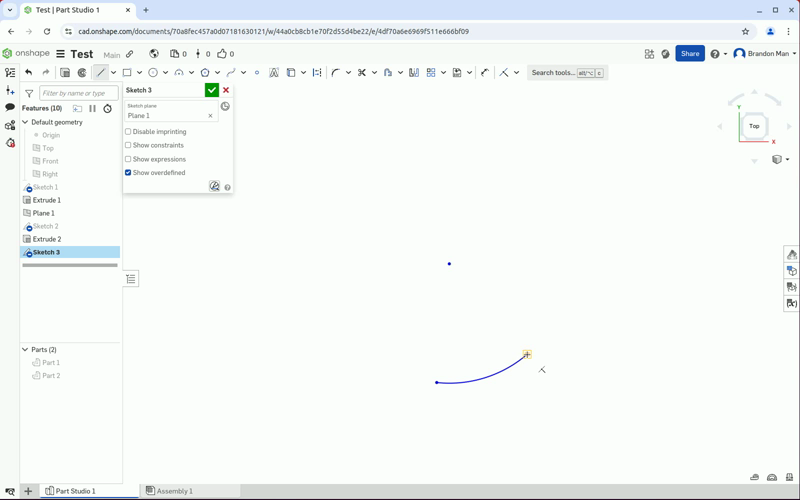
scroll(-6)
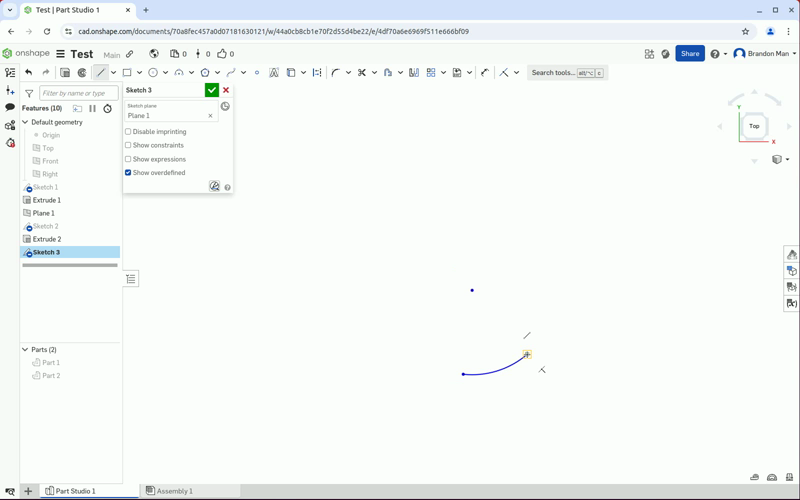
scroll(-6)
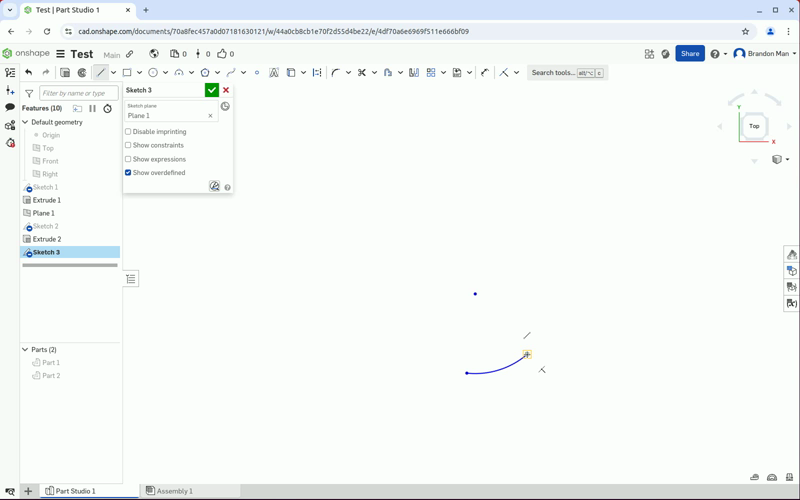
scroll(-6)
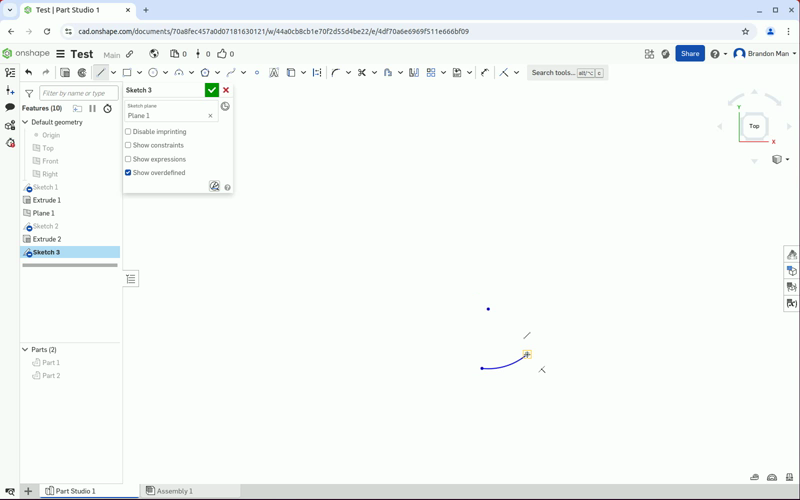
scroll(-6)
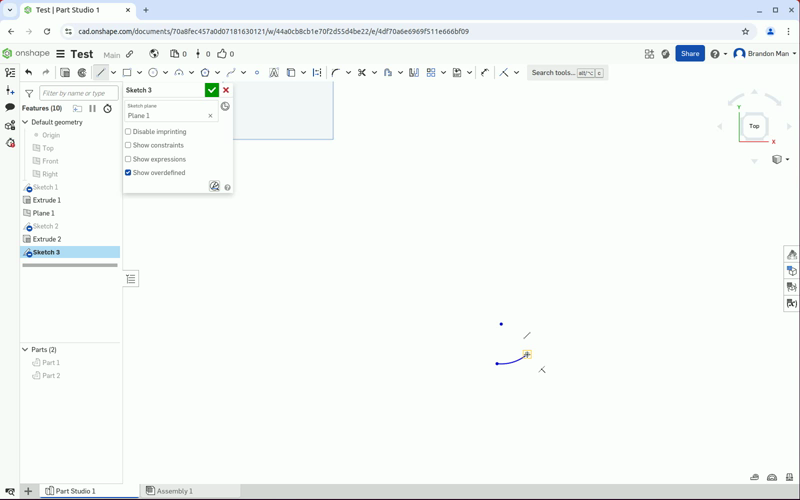
scroll(-6)
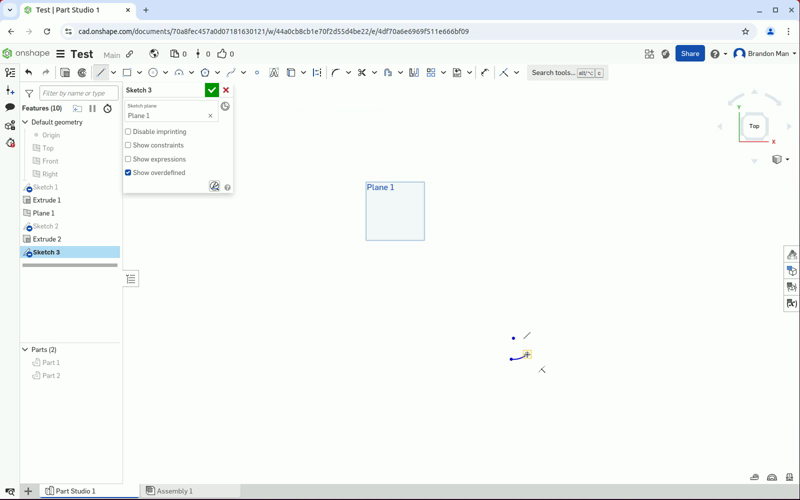
scroll(-6)
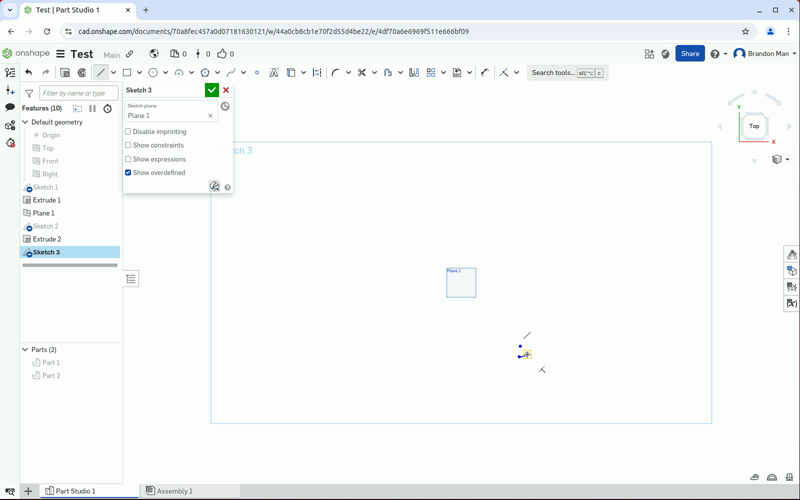
key_down(shift)
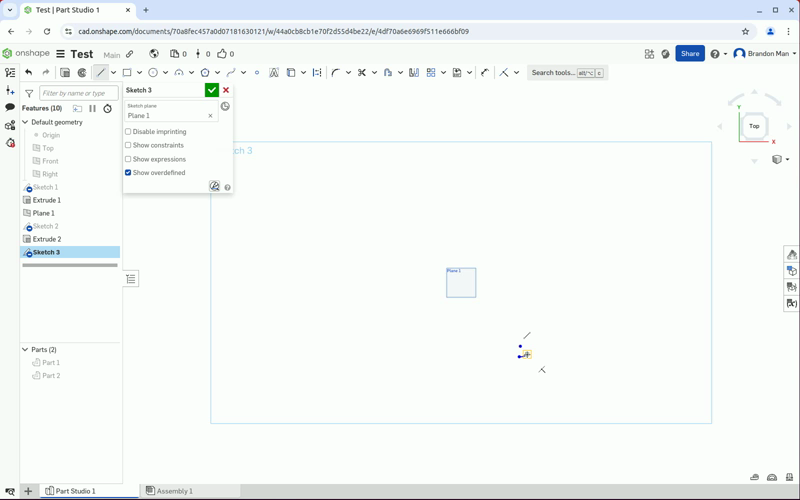
mouse_move(557, 354)
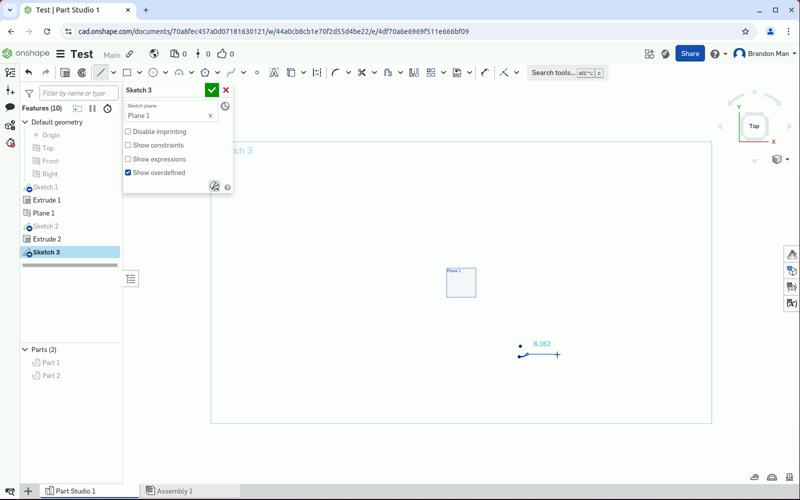
mouse_move(565, 332)
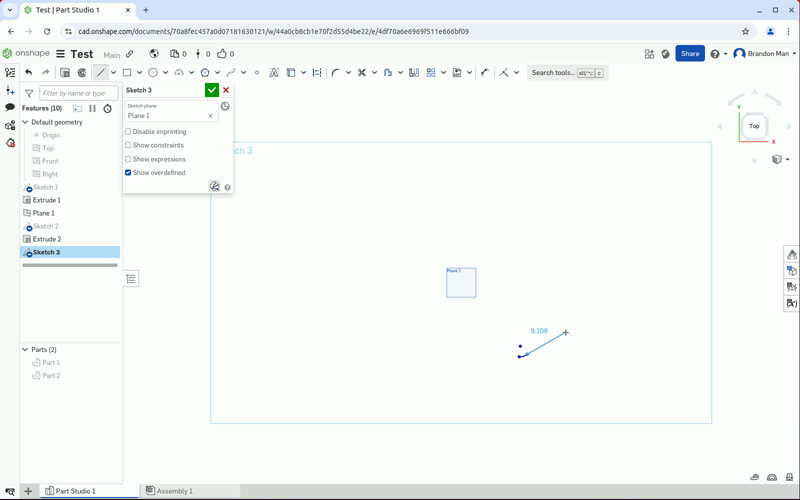
click(565, 332)
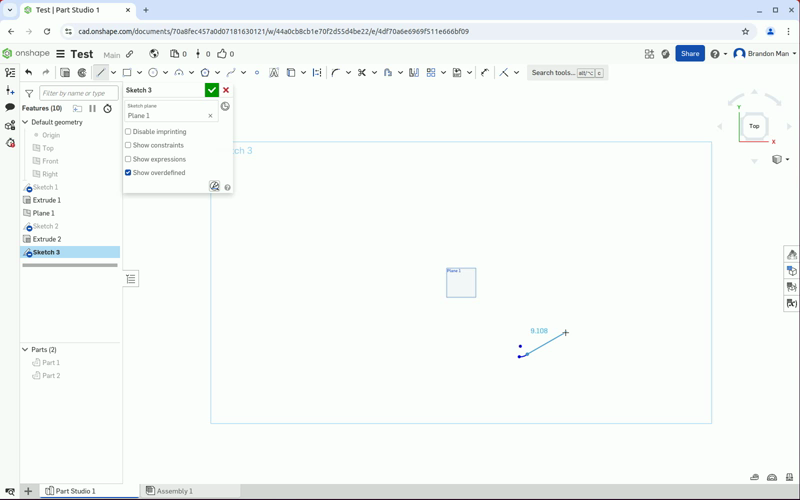
key_up(shift)
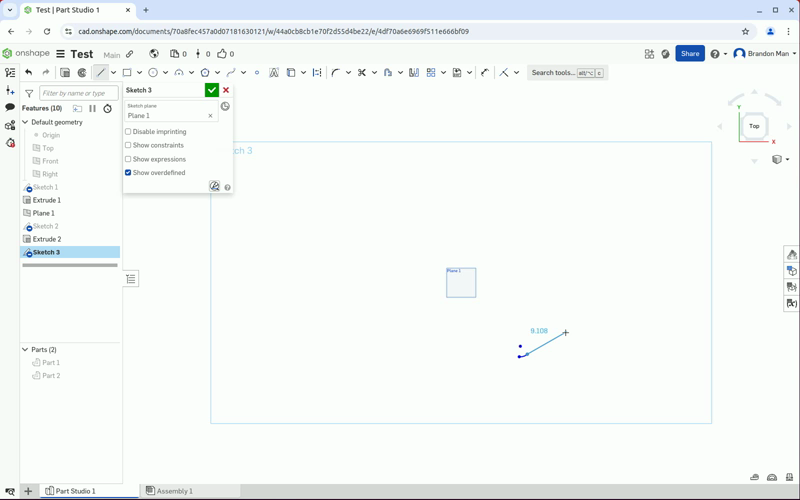
key(esc)
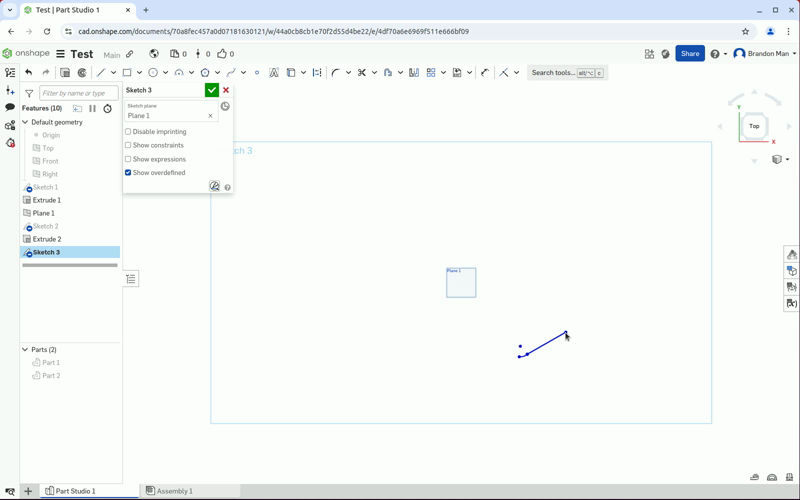
key(a)
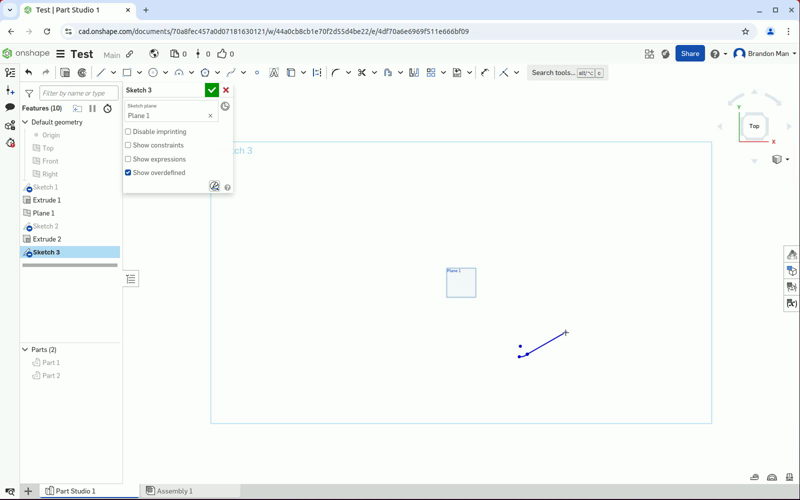
mouse_move(565, 332)
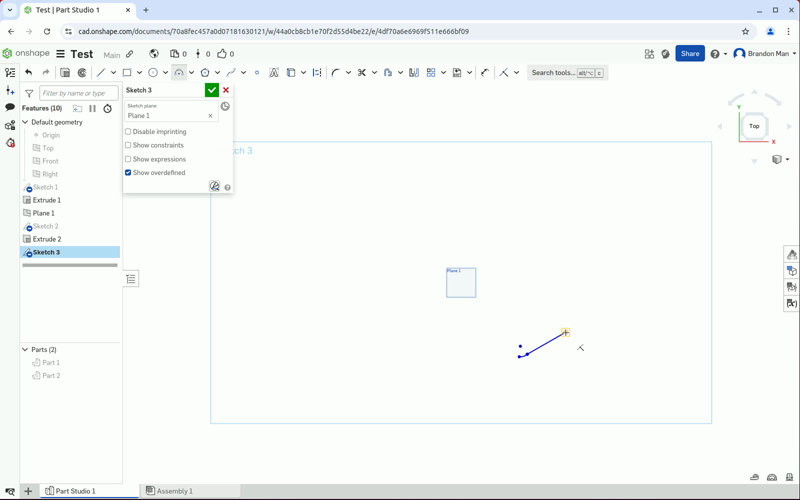
click(565, 332)
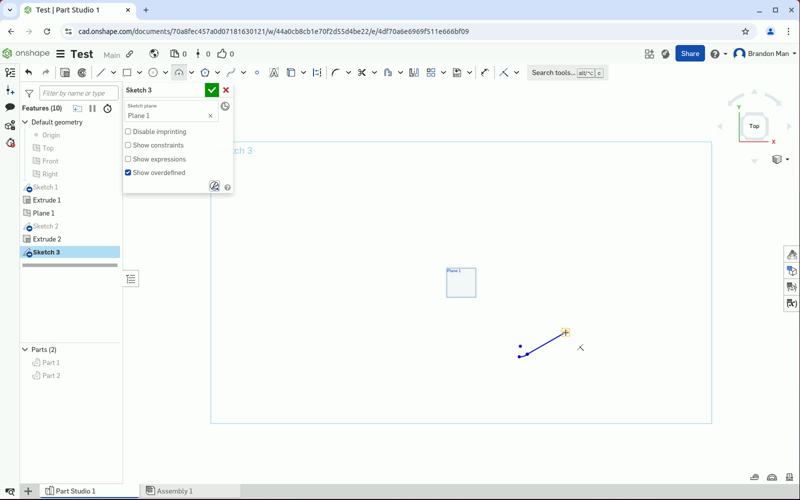
key_down(shift)
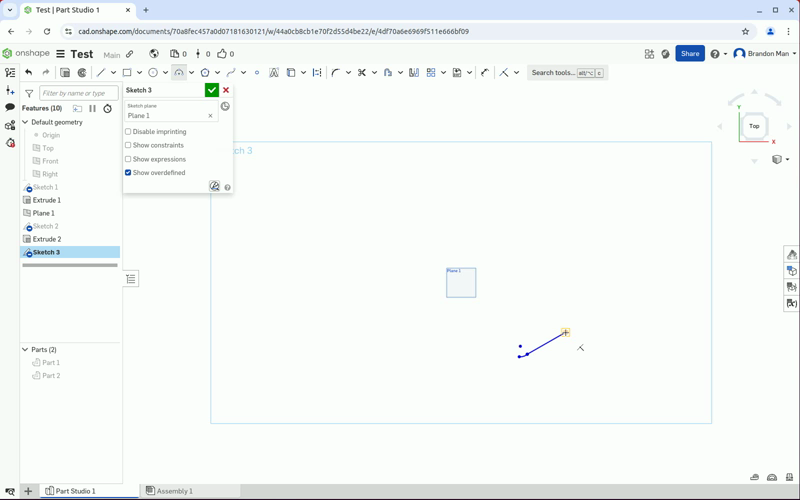
mouse_move(565, 306)
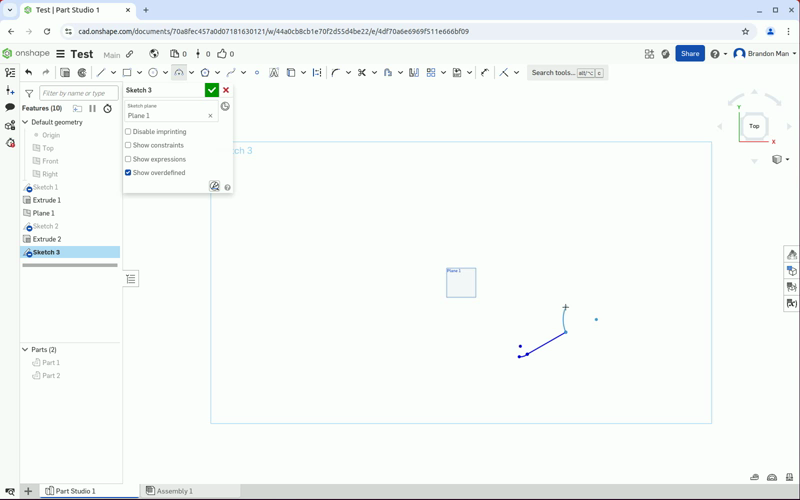
click(565, 306)
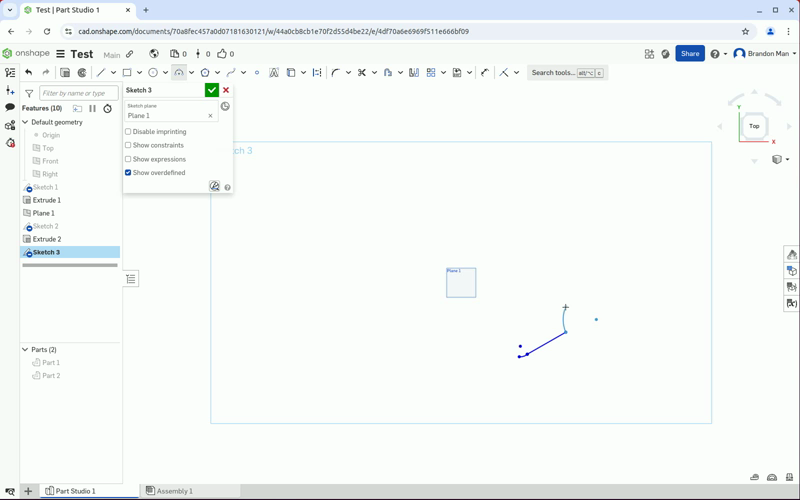
mouse_move(573, 319)
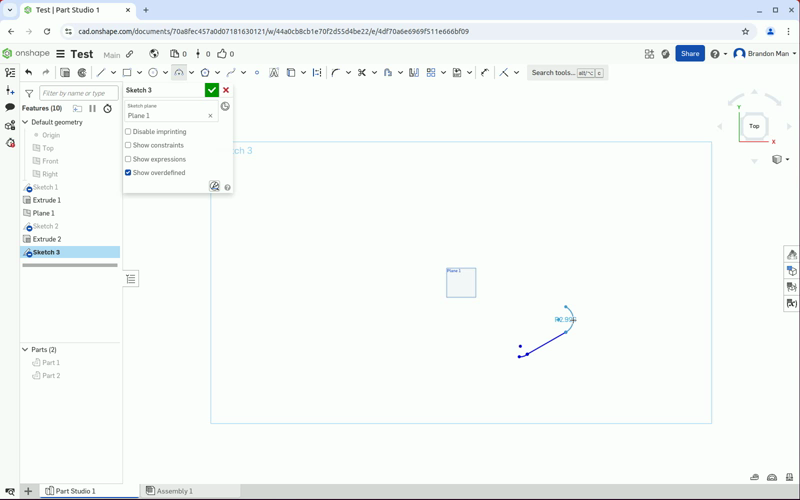
click(573, 319)
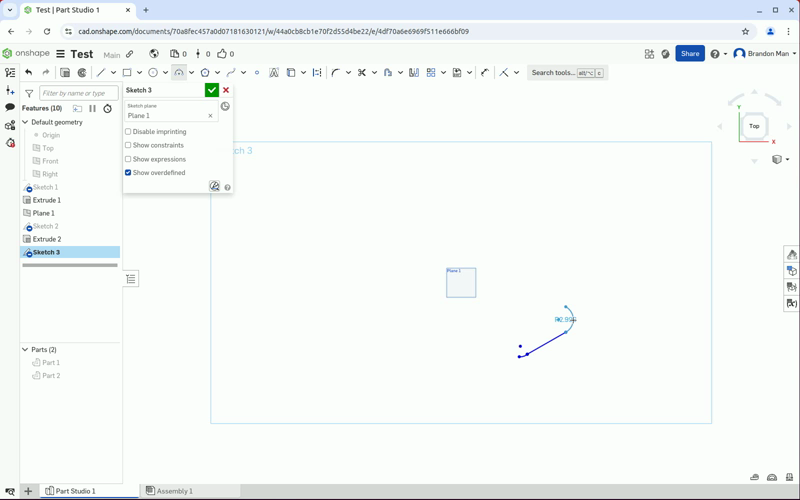
key_up(shift)
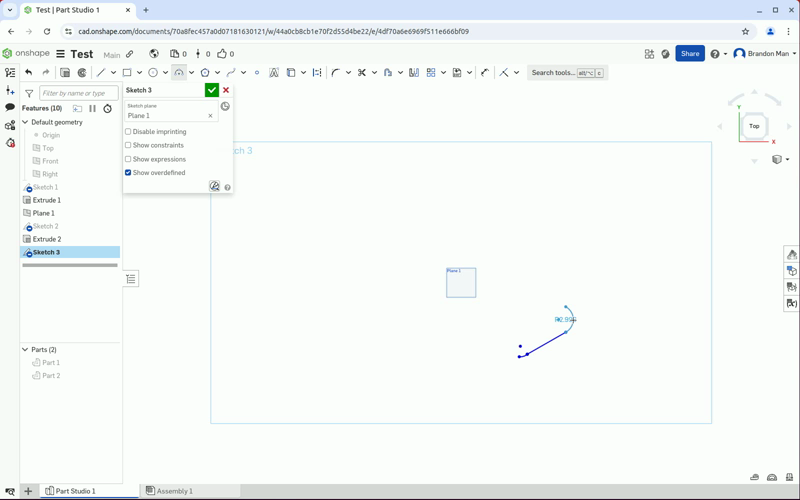
key(esc)
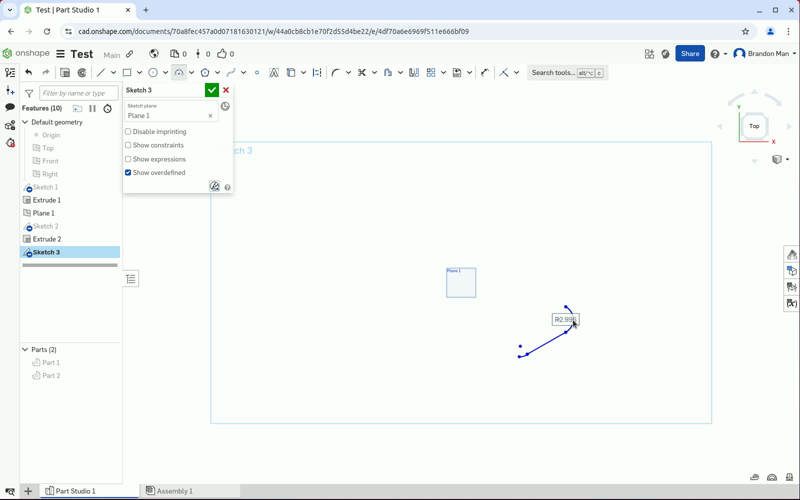
key(l)
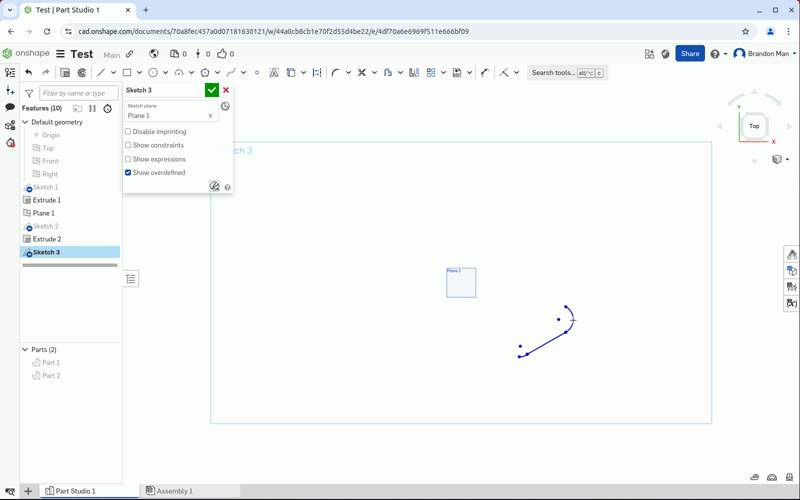
mouse_move(565, 306)
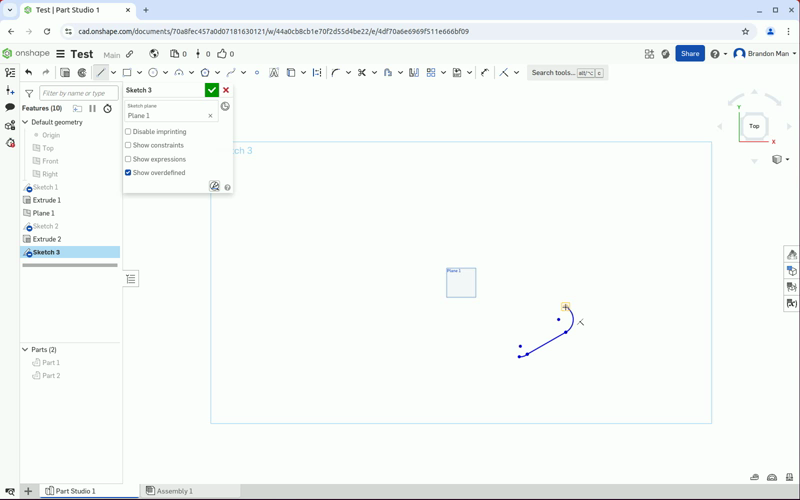
click(565, 306)
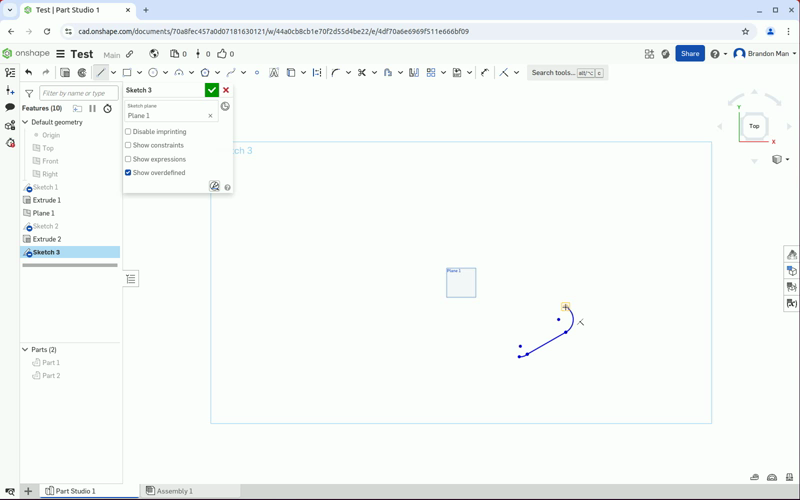
key_down(shift)
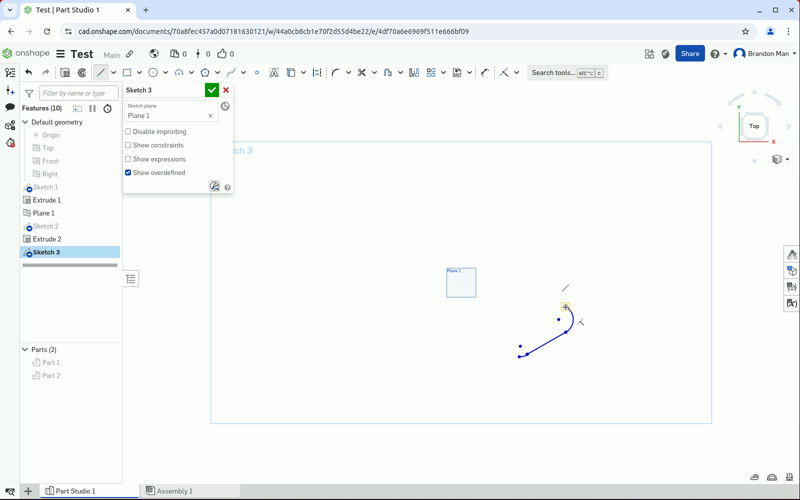
mouse_move(589, 306)
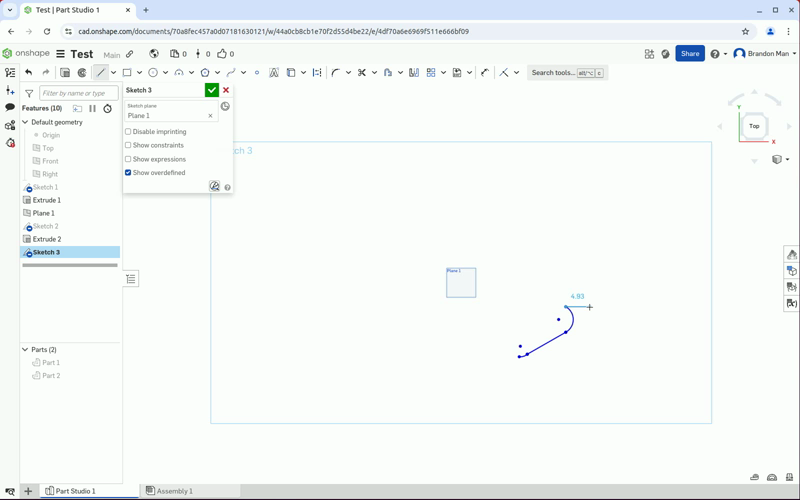
mouse_move(527, 284)
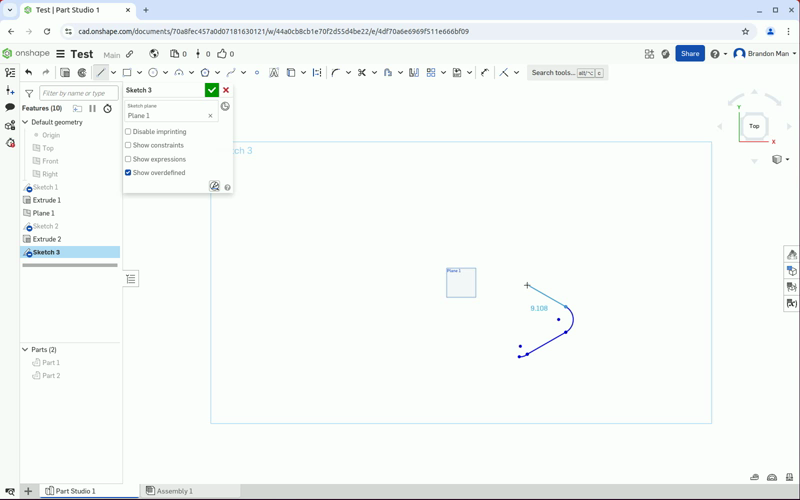
click(527, 284)
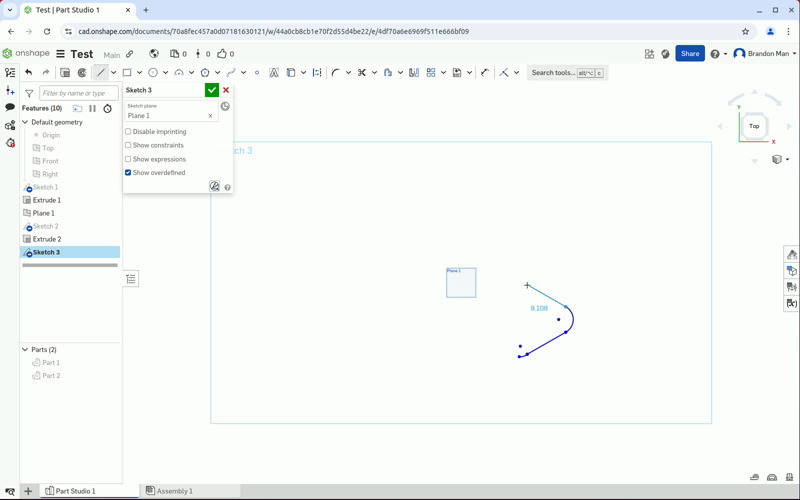
key_up(shift)
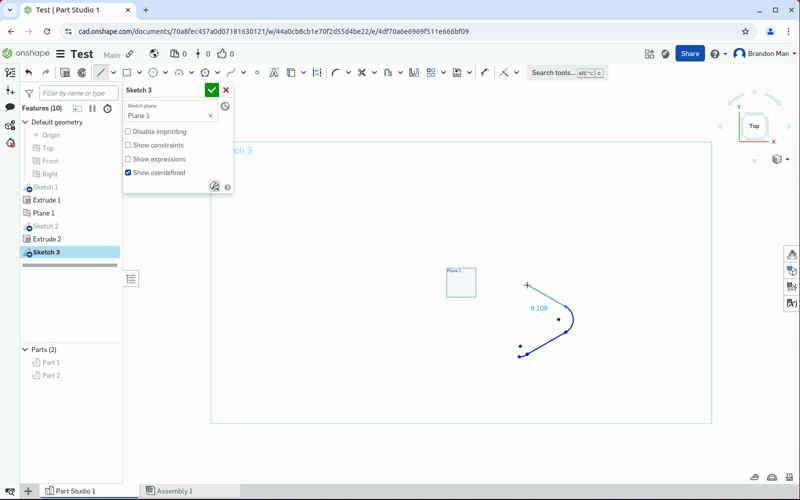
key(esc)
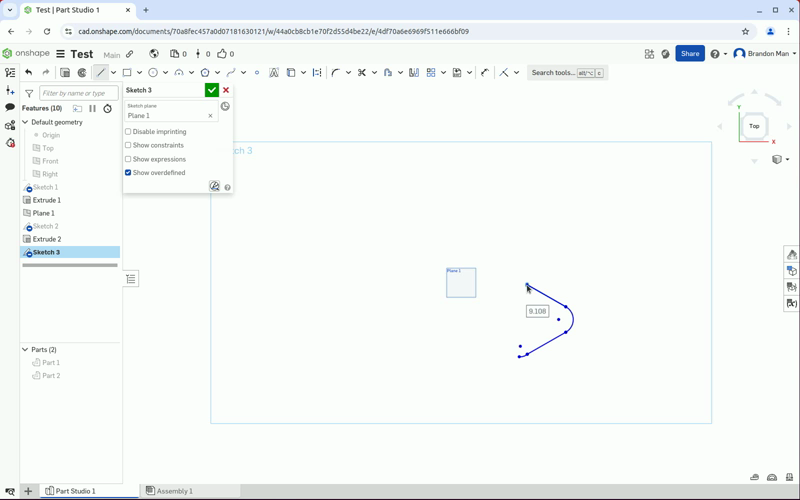
key(a)
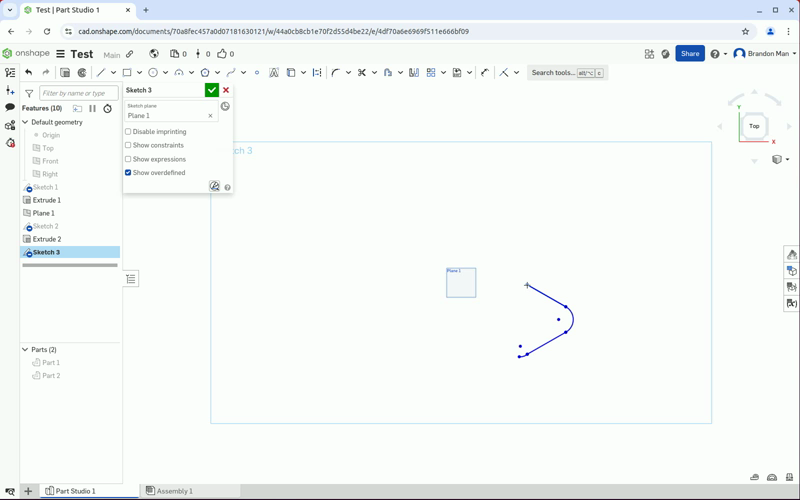
mouse_move(527, 284)
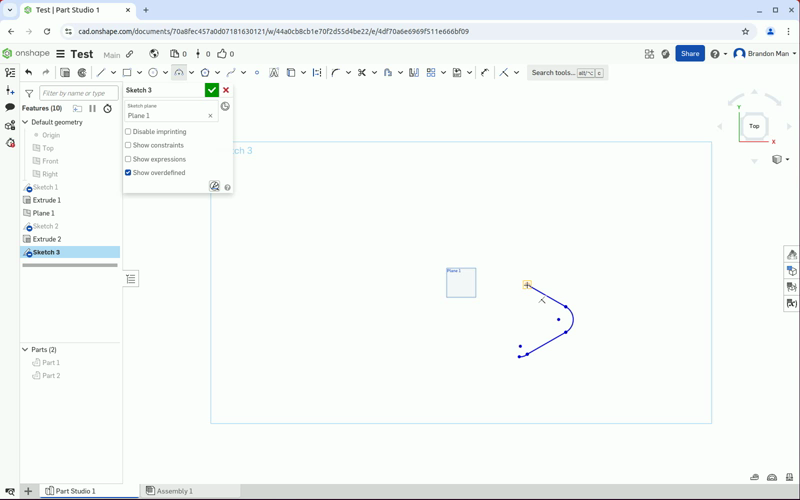
click(527, 284)
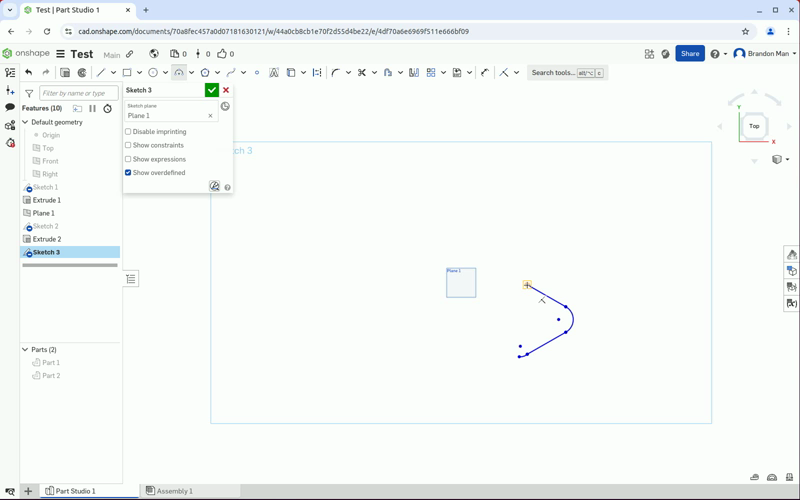
key_down(shift)
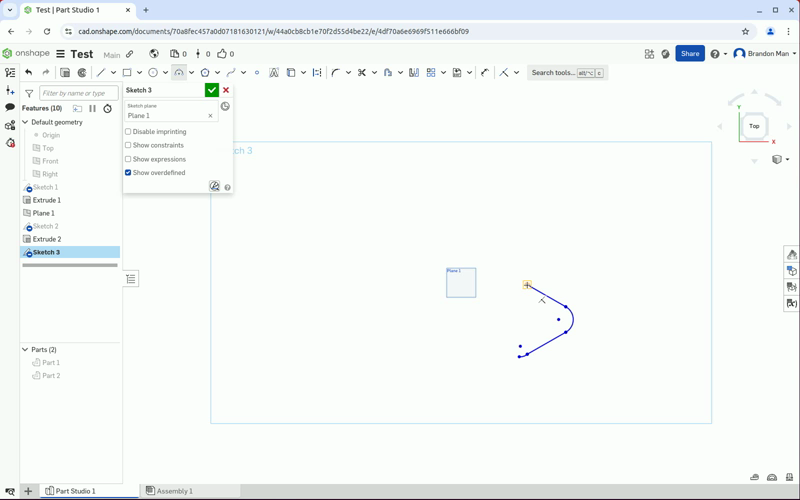
mouse_move(519, 282)
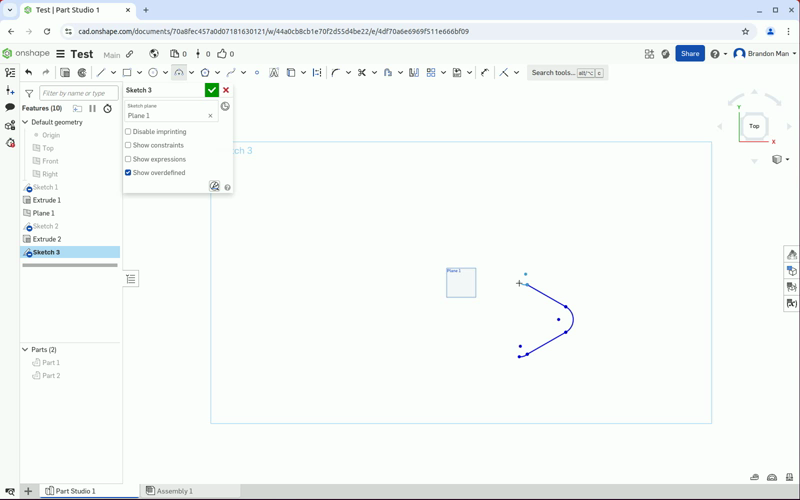
click(519, 282)
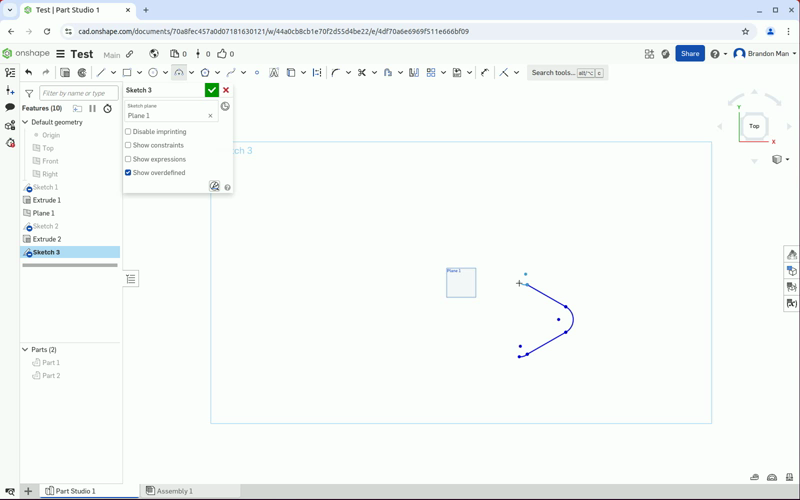
mouse_move(523, 283)
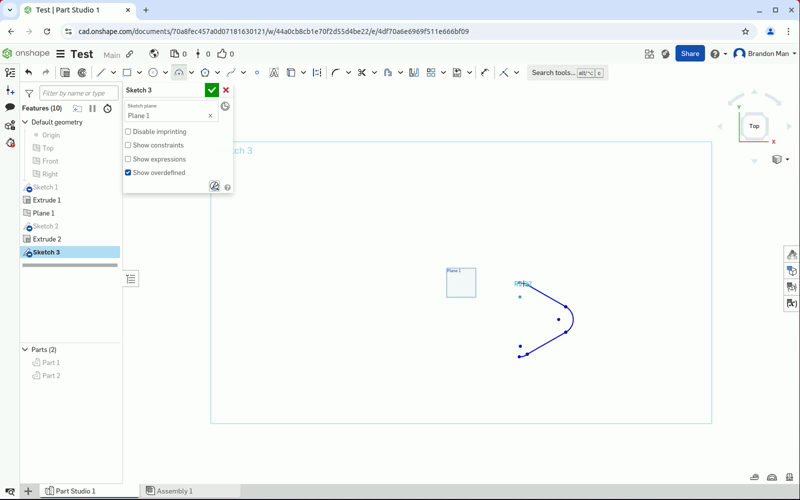
scroll(6)
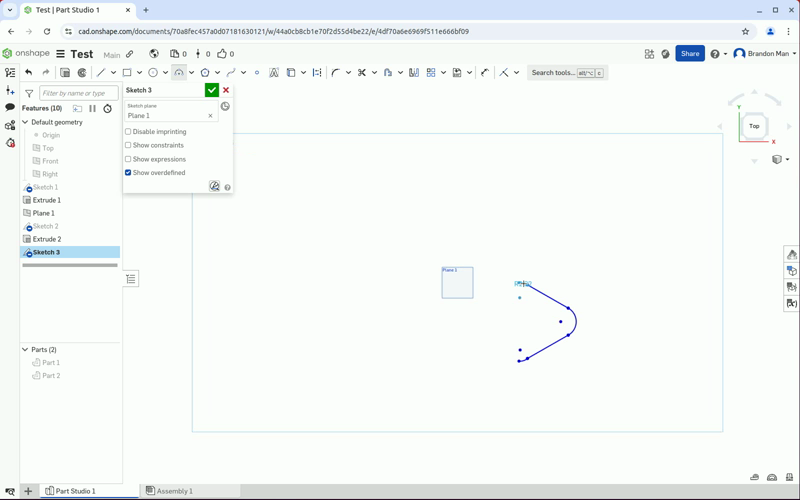
scroll(6)
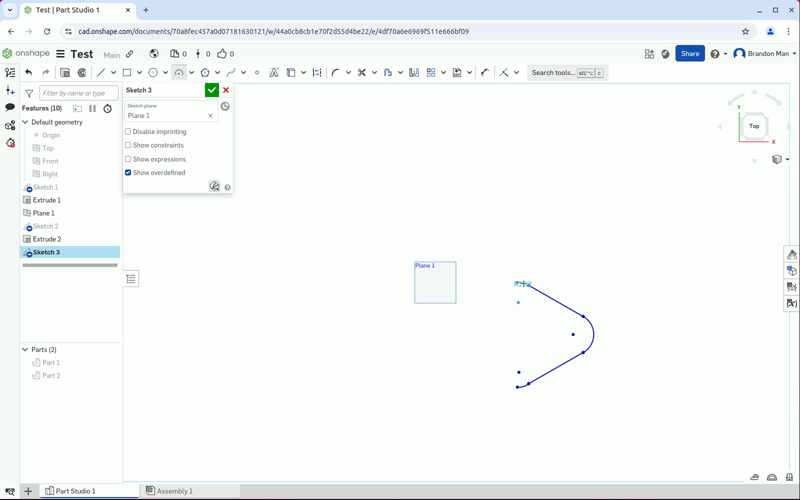
scroll(6)
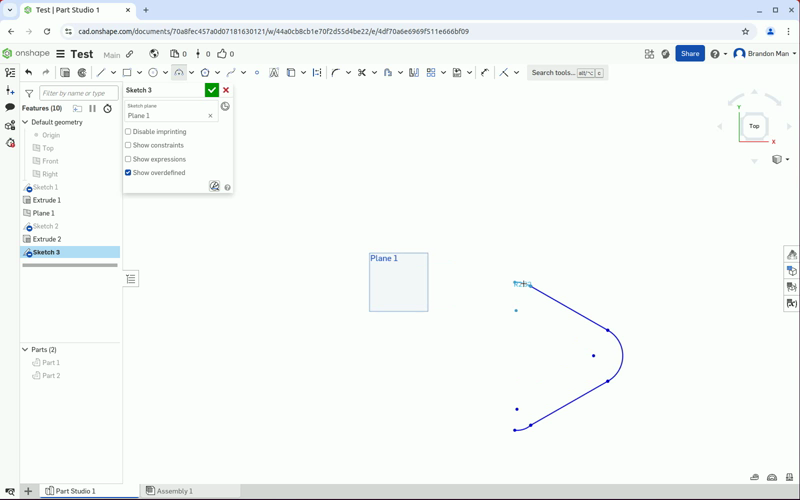
scroll(6)
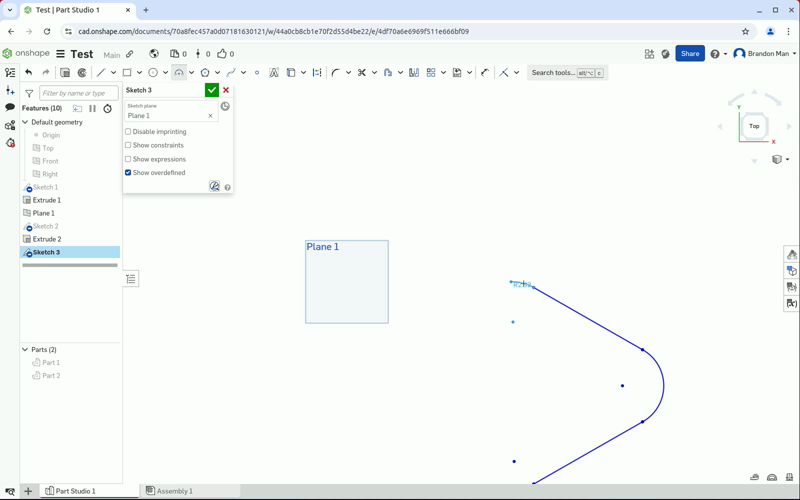
scroll(6)
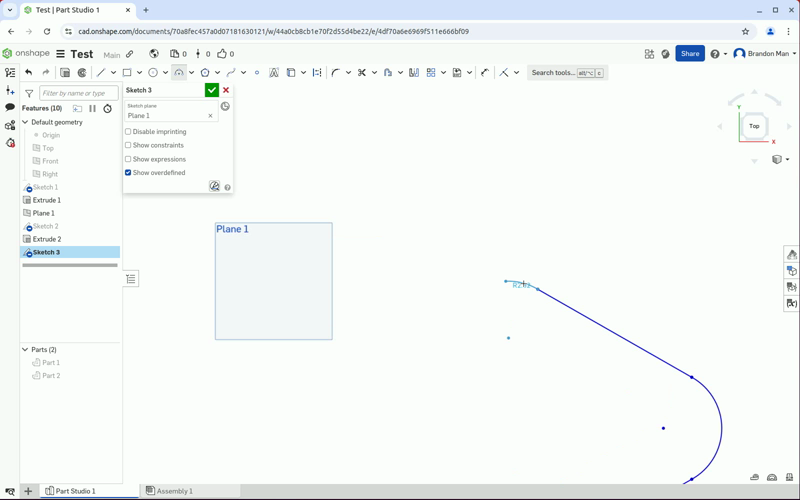
scroll(6)
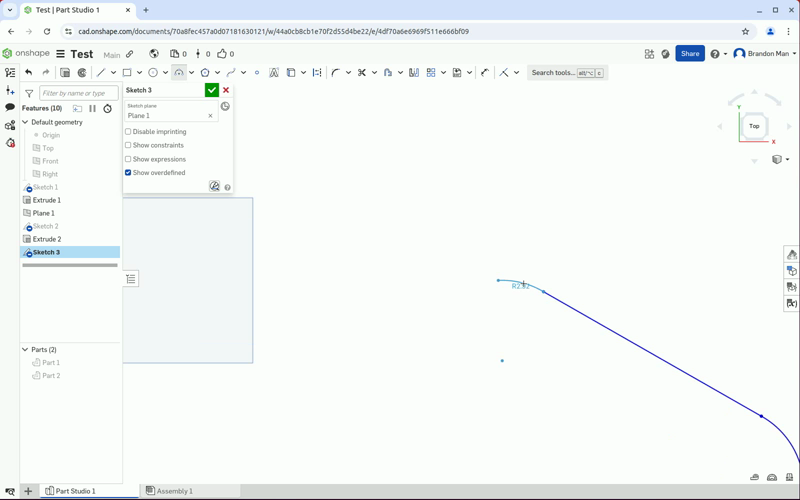
scroll(6)
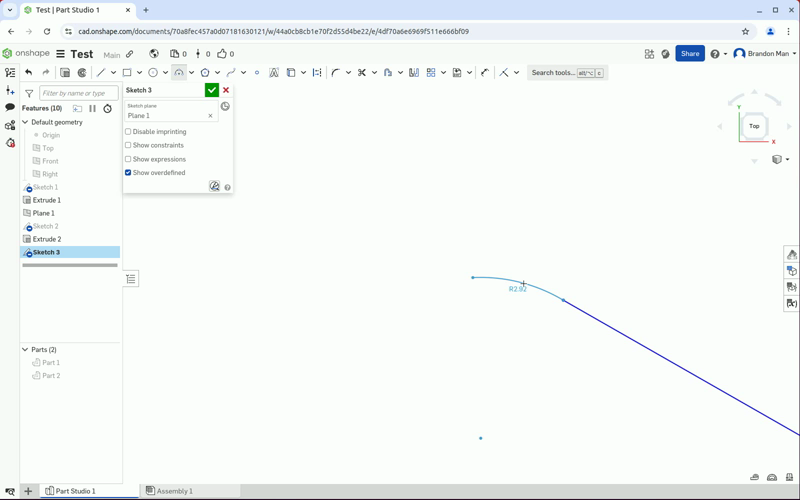
click(523, 283)
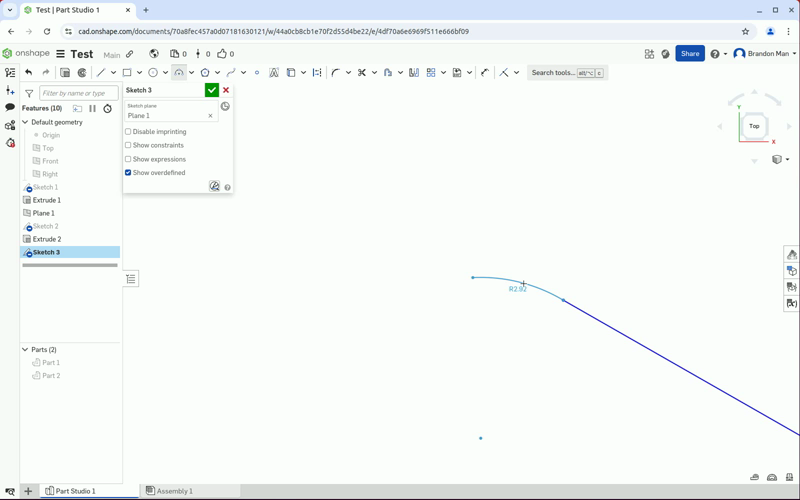
scroll(-6)
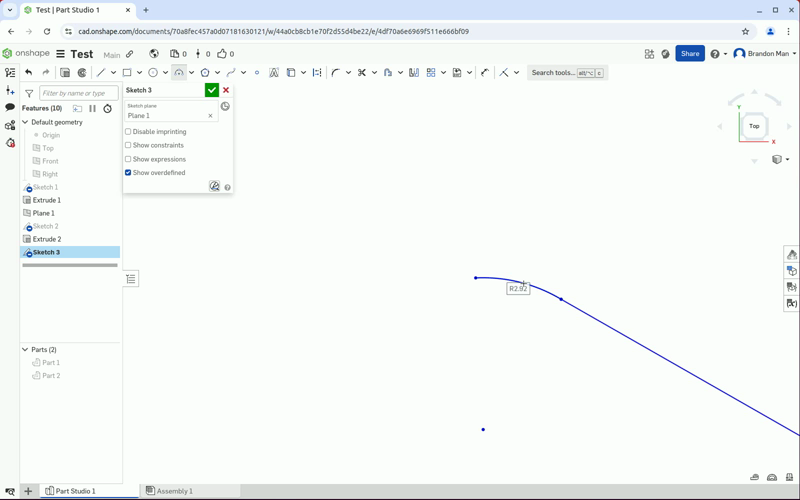
scroll(-6)
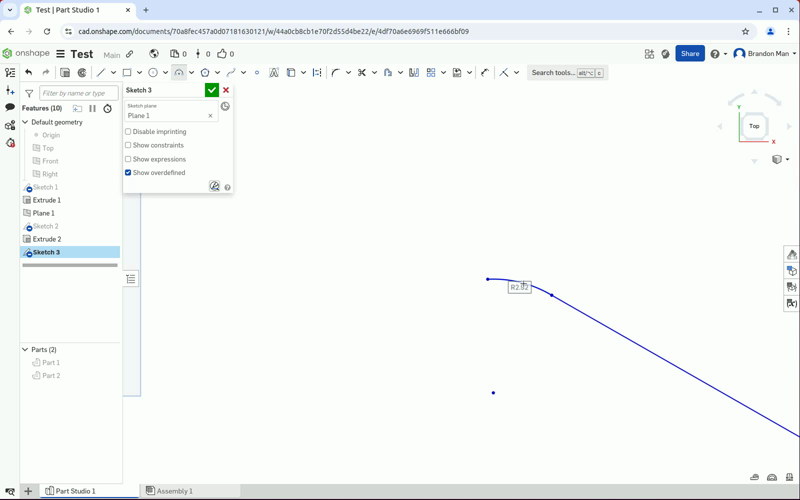
scroll(-6)
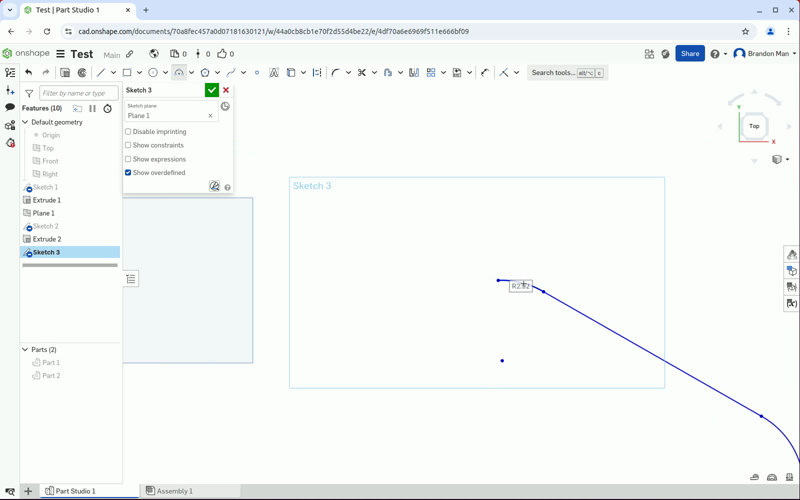
scroll(-6)
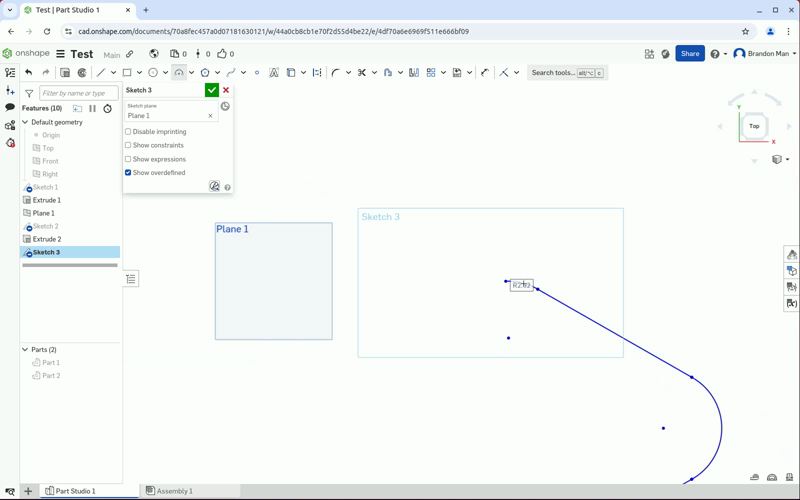
scroll(-6)
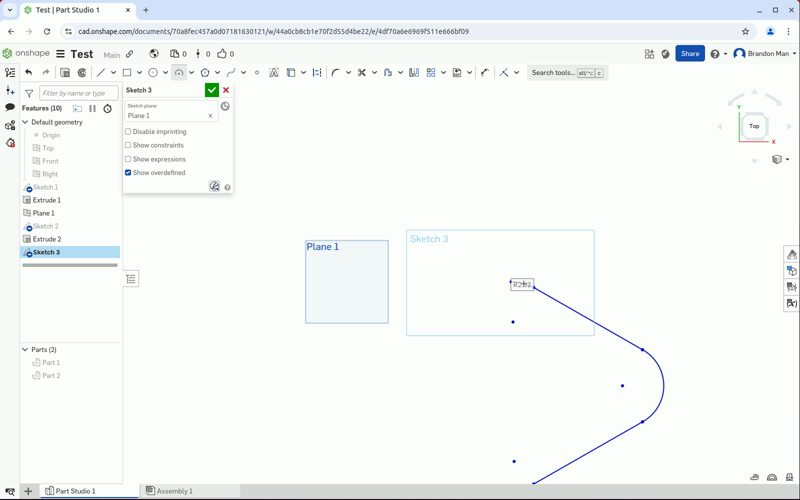
scroll(-6)
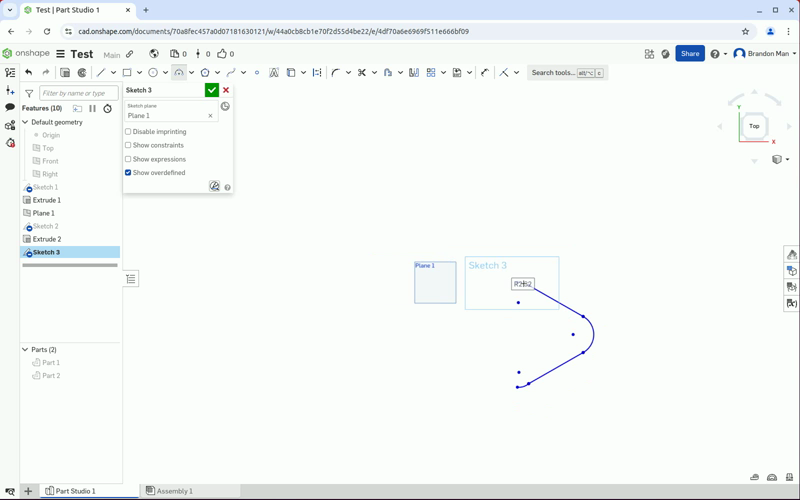
scroll(-6)
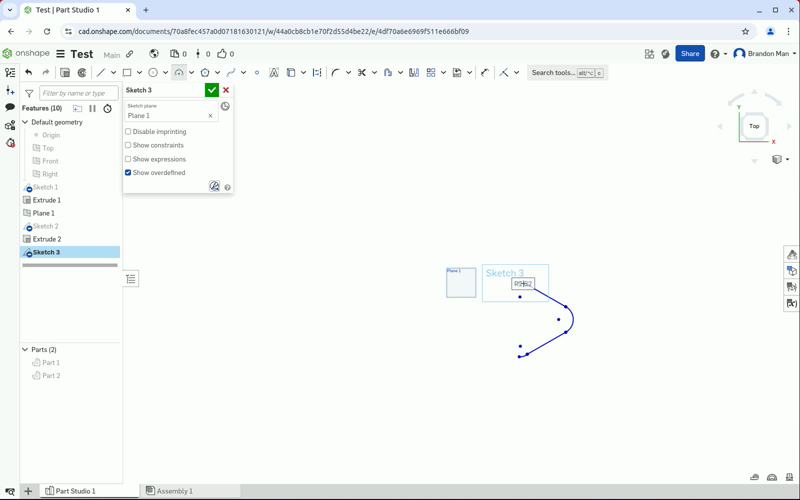
key_up(shift)
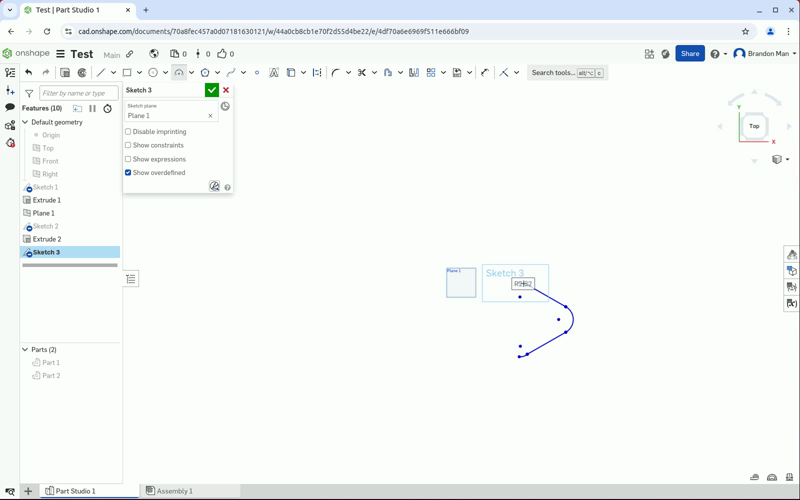
key(esc)
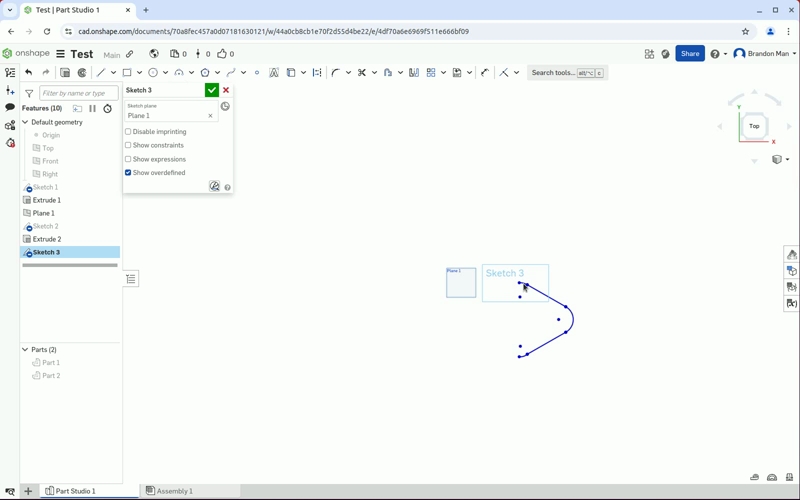
key(l)
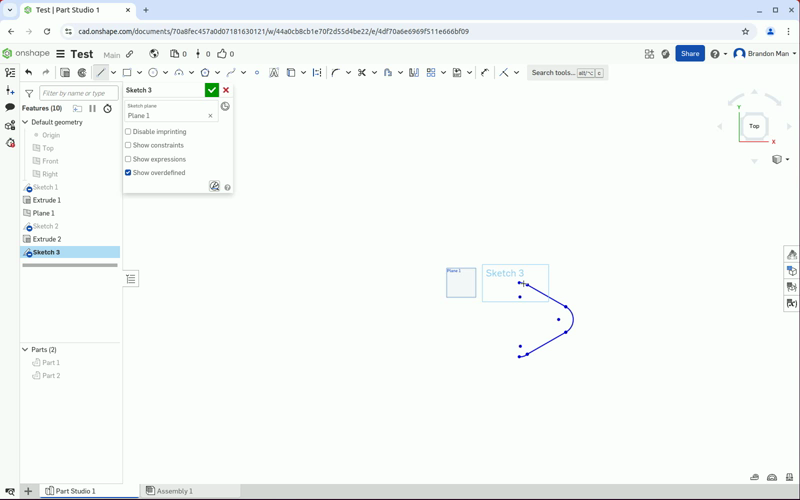
mouse_move(519, 282)
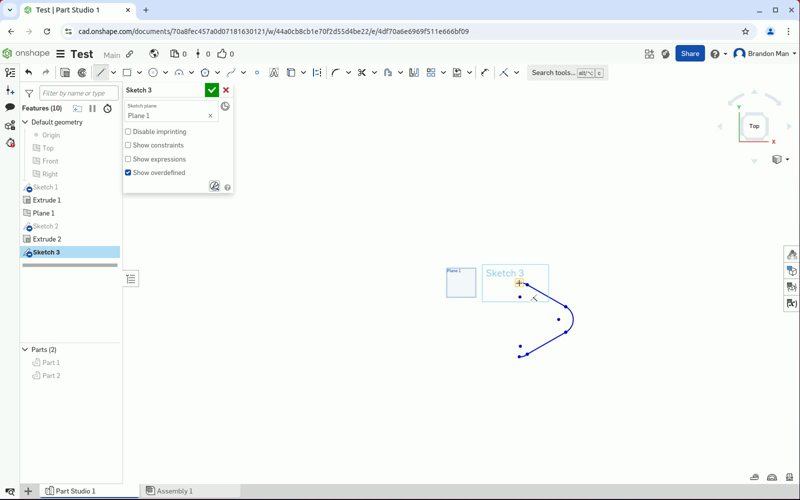
scroll(6)
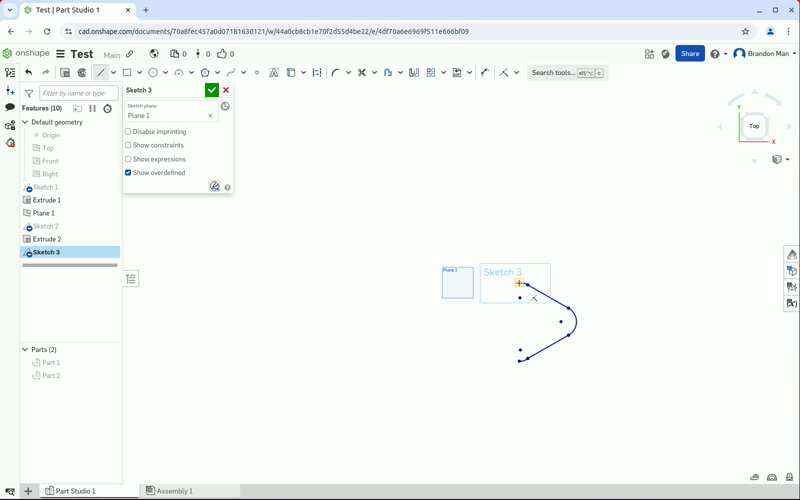
scroll(6)
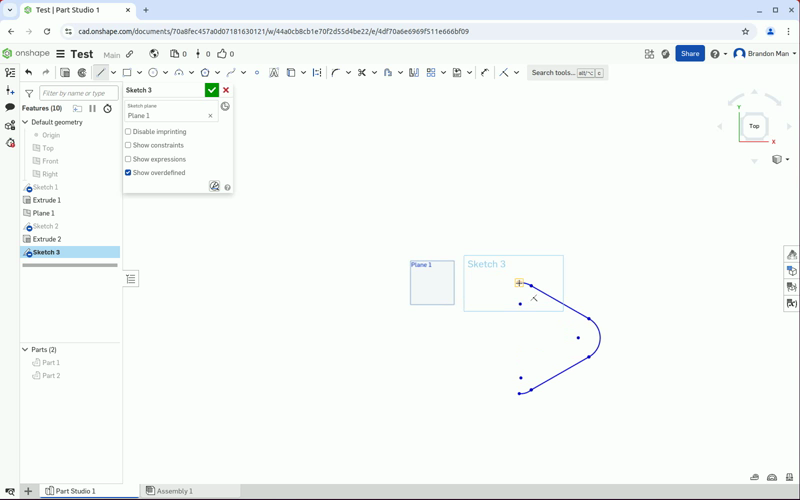
scroll(6)
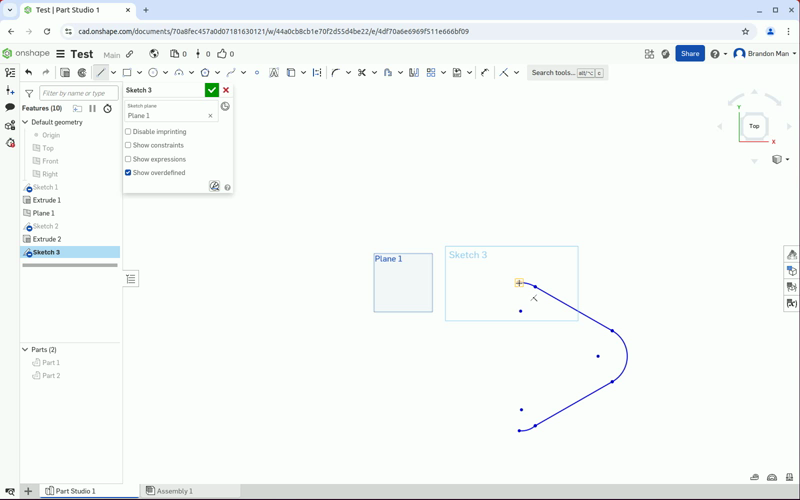
scroll(6)
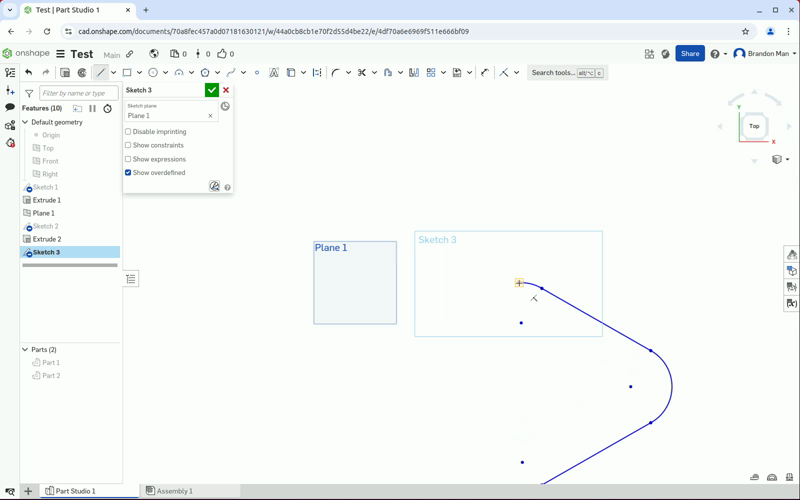
scroll(6)
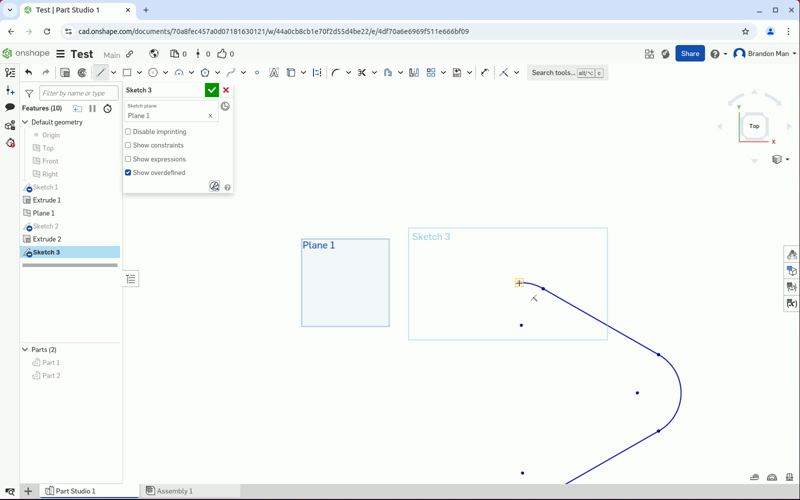
scroll(6)
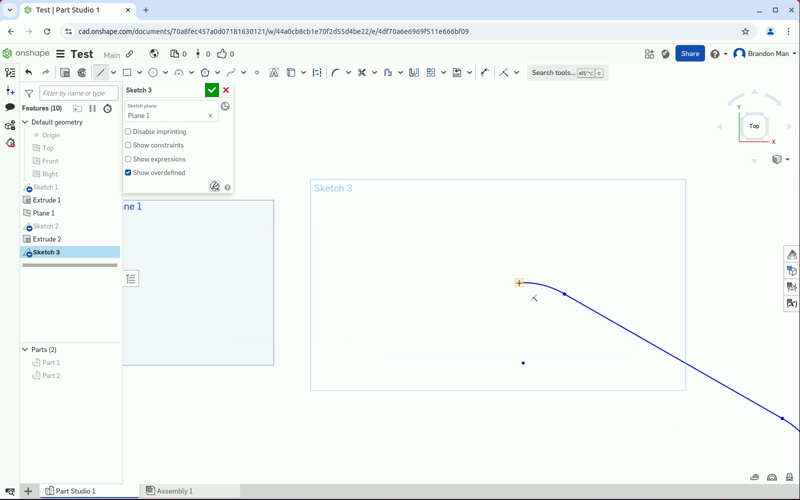
scroll(6)
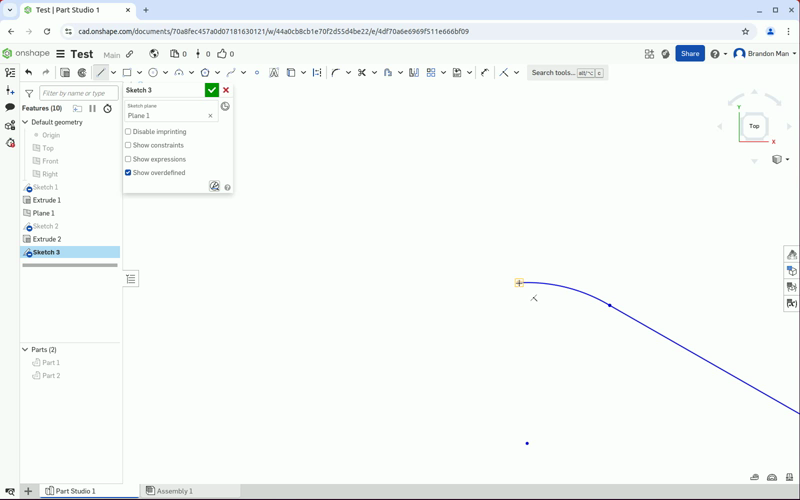
click(519, 282)
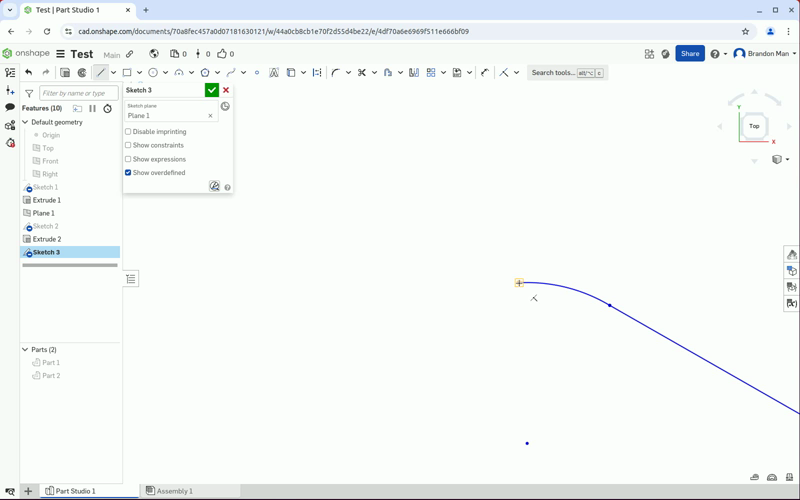
scroll(-6)
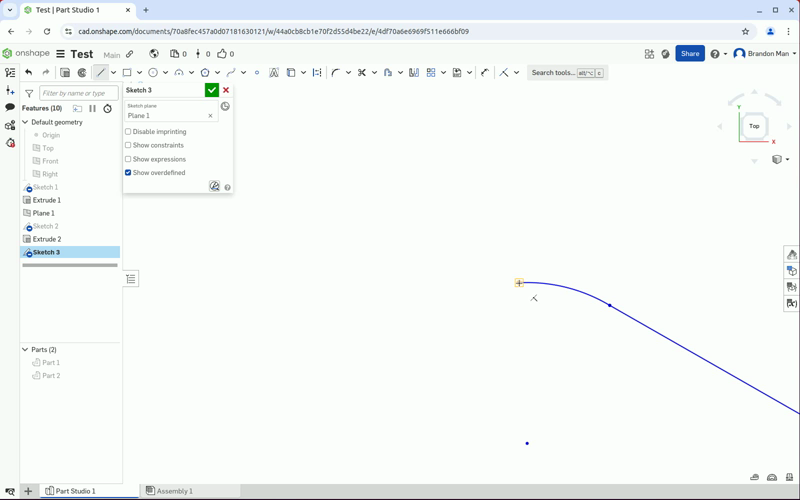
scroll(-6)
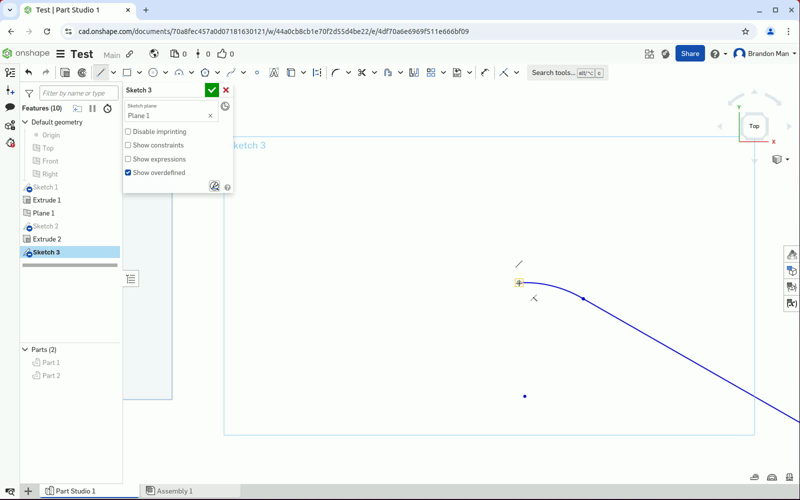
scroll(-6)
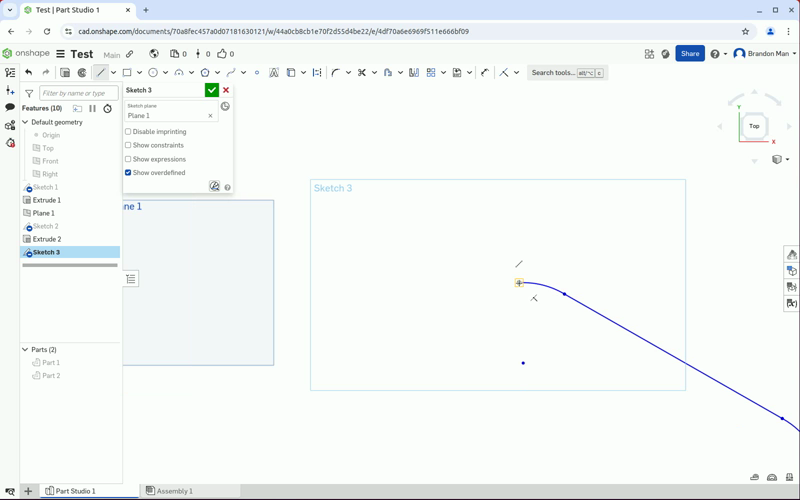
scroll(-6)
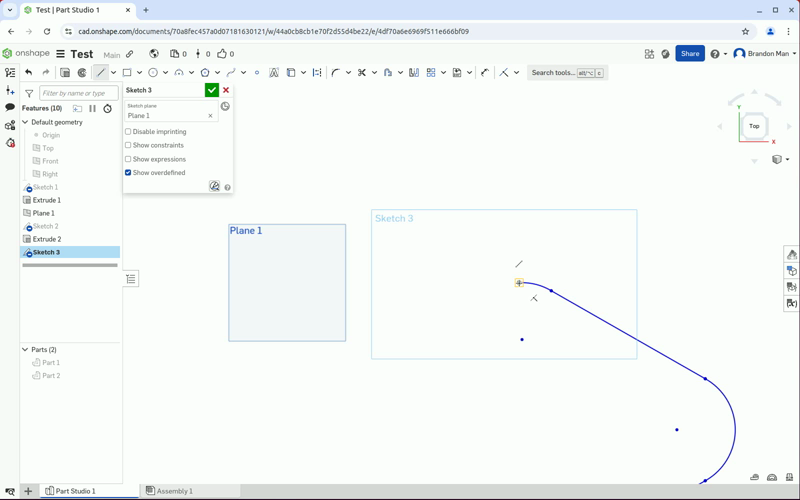
scroll(-6)
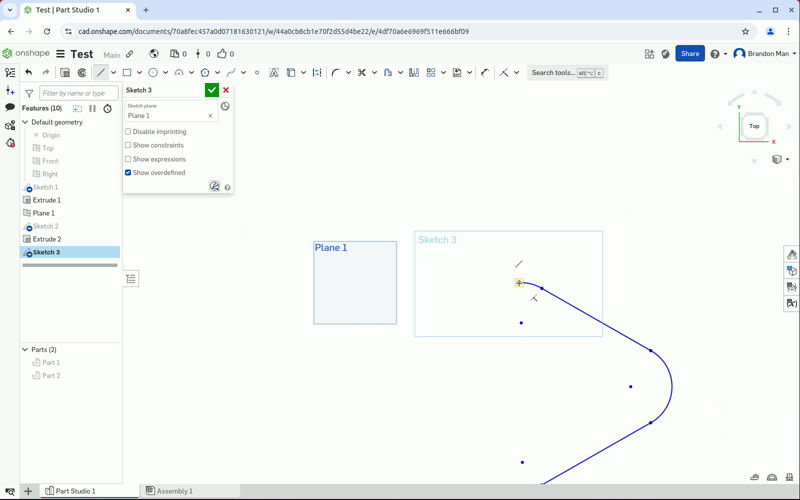
scroll(-6)
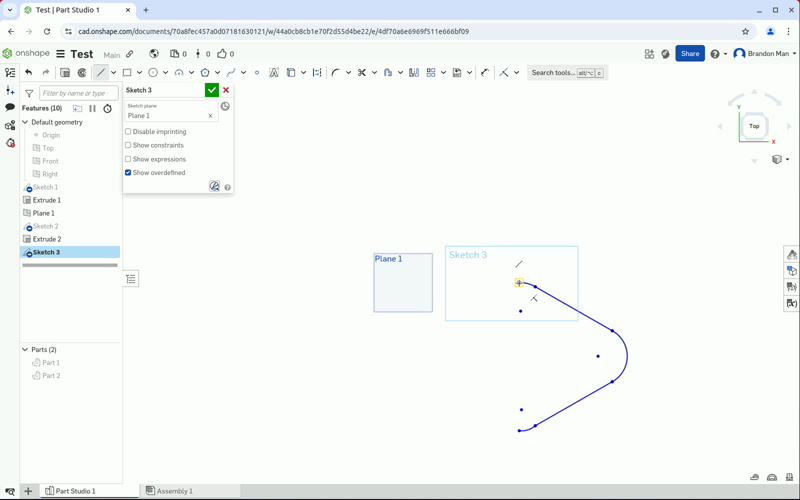
scroll(-6)
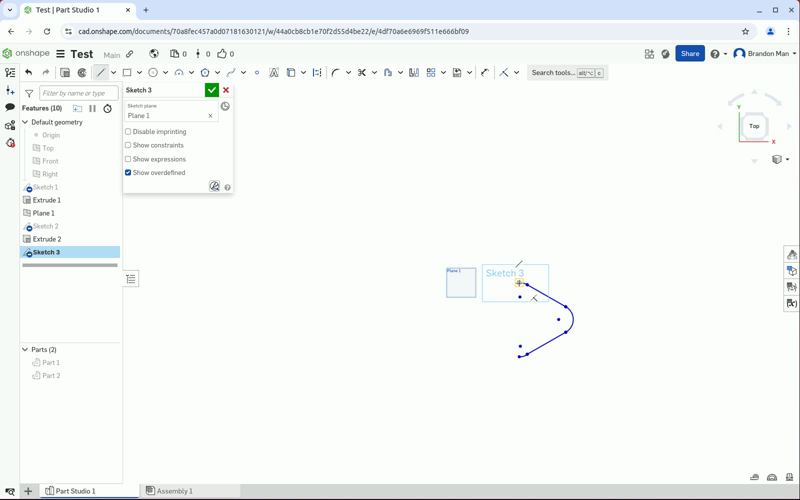
key_down(shift)
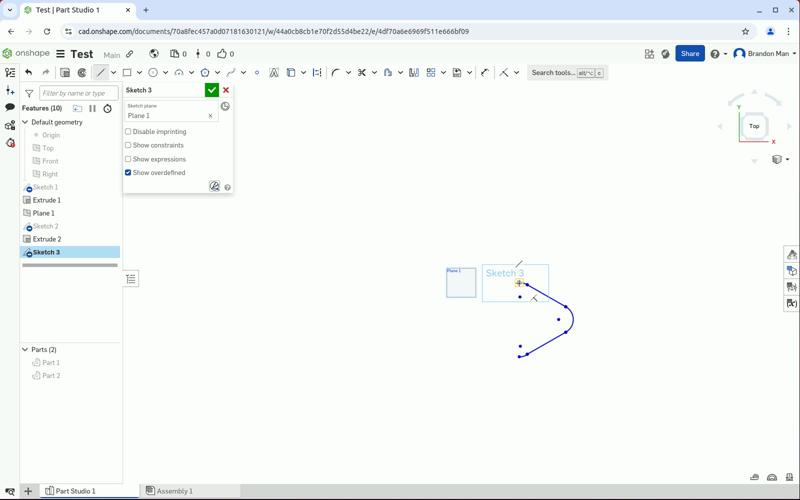
mouse_move(549, 282)
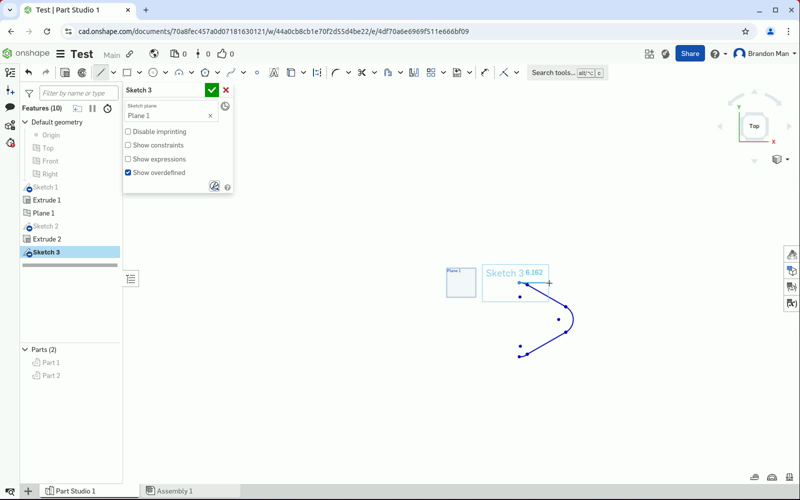
mouse_move(519, 291)
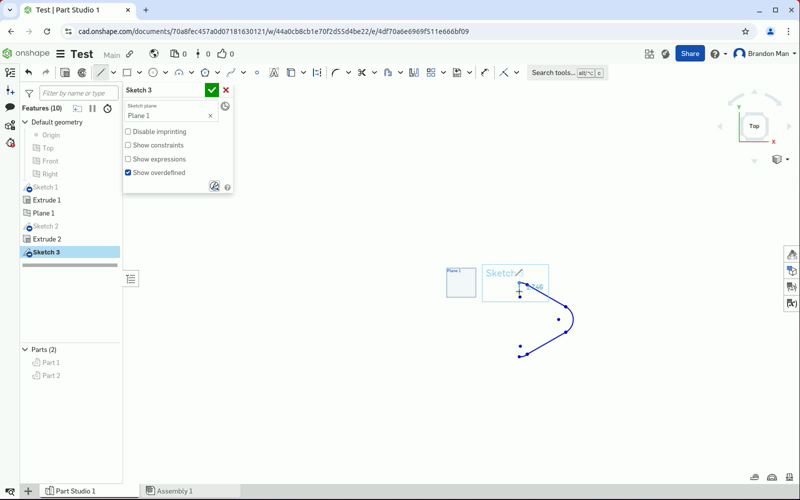
click(519, 291)
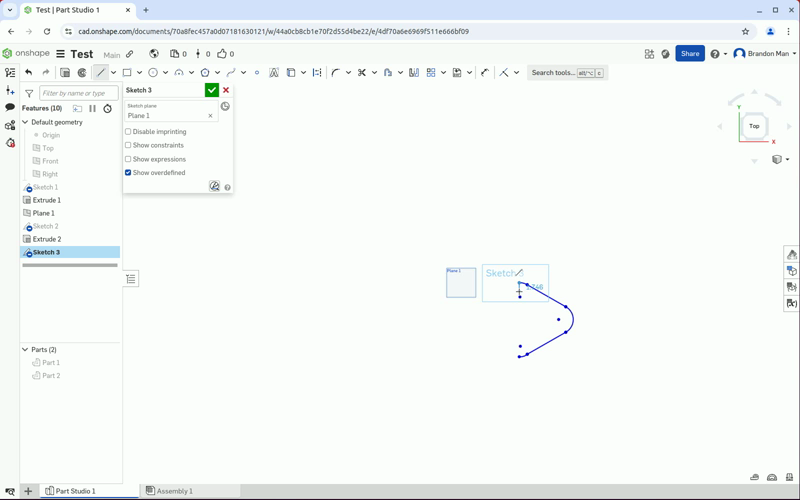
key_up(shift)
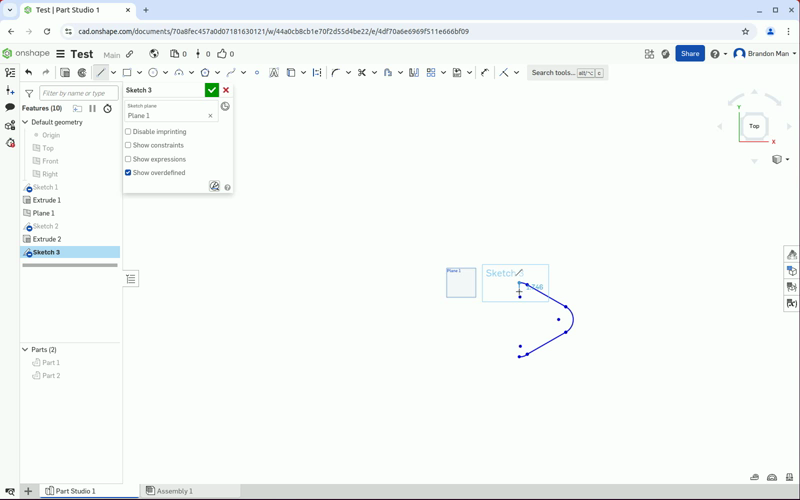
key(esc)
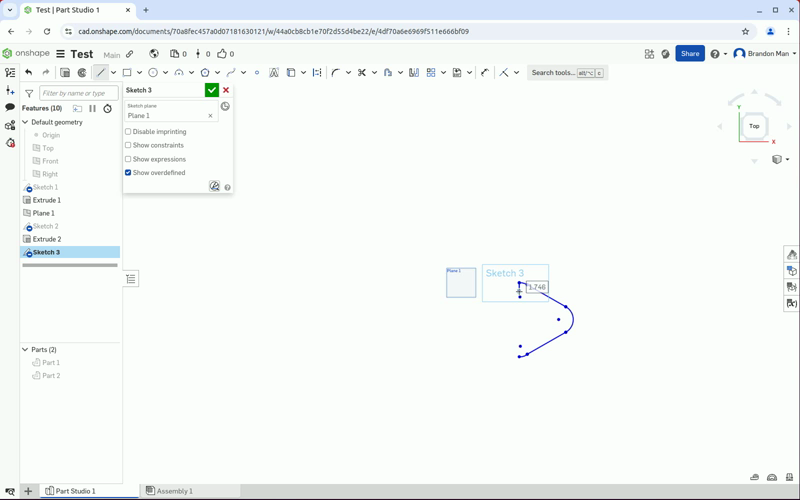
key(a)
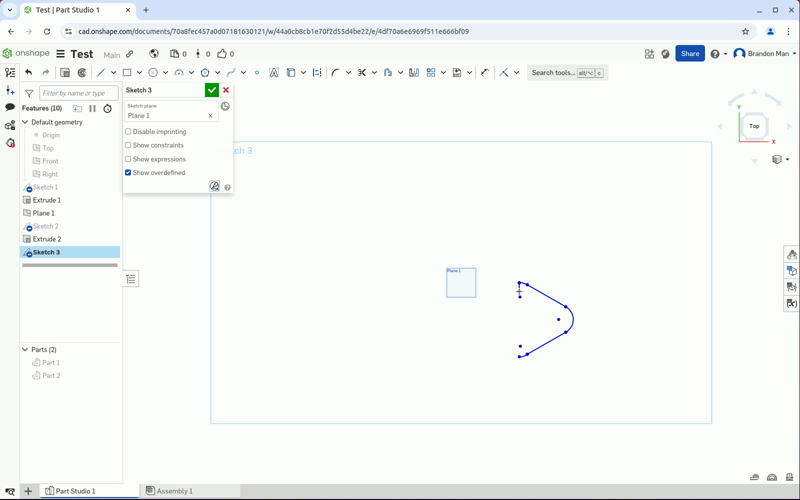
mouse_move(519, 291)
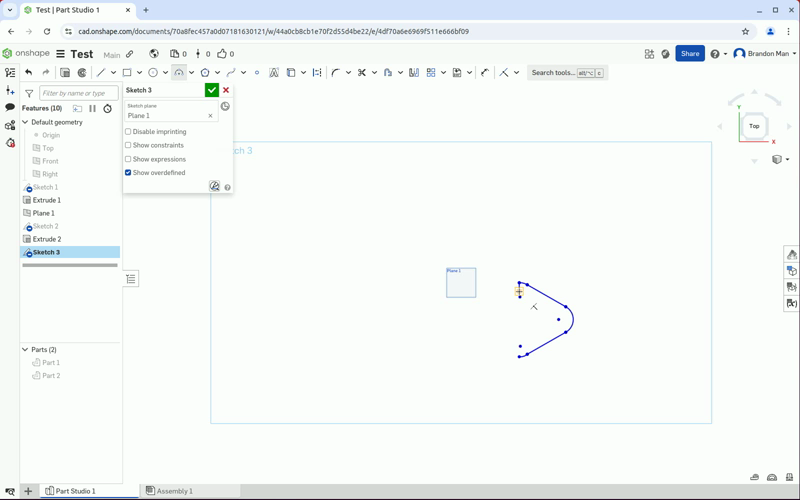
click(519, 291)
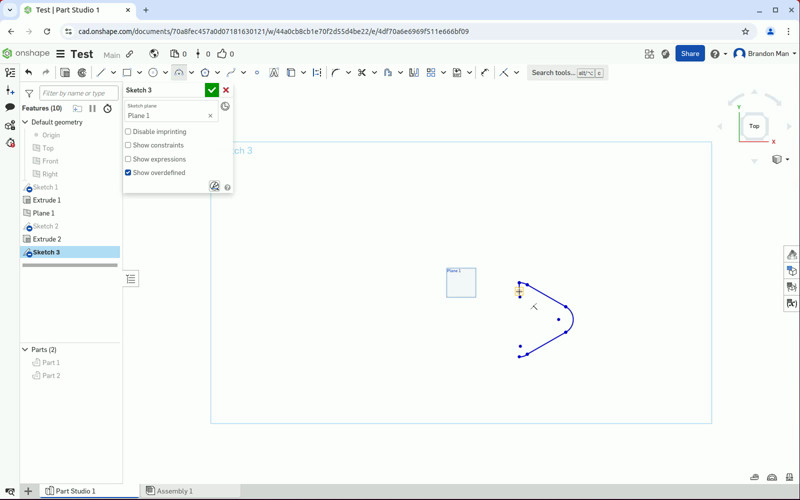
key_down(shift)
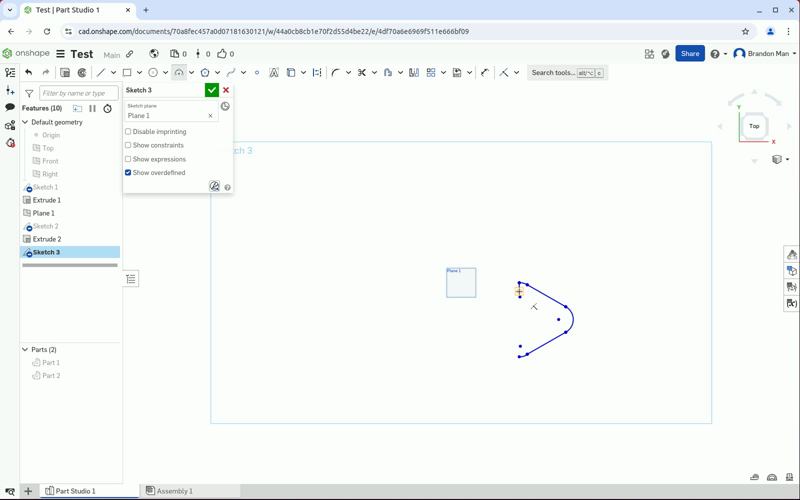
mouse_move(519, 303)
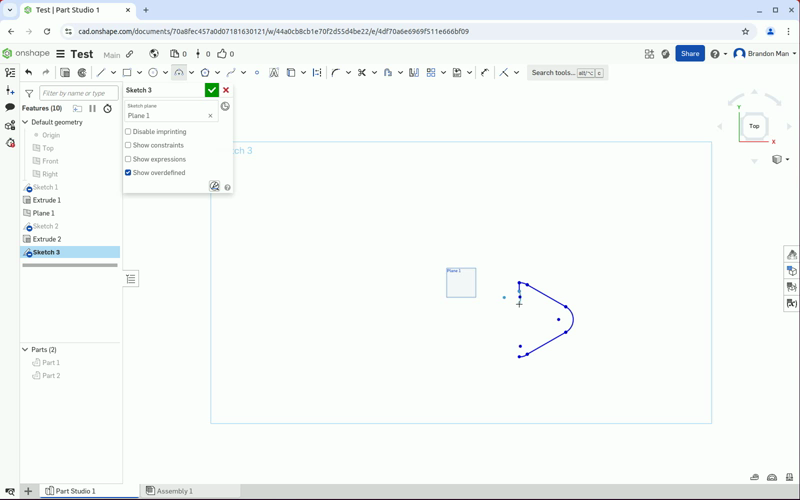
click(519, 303)
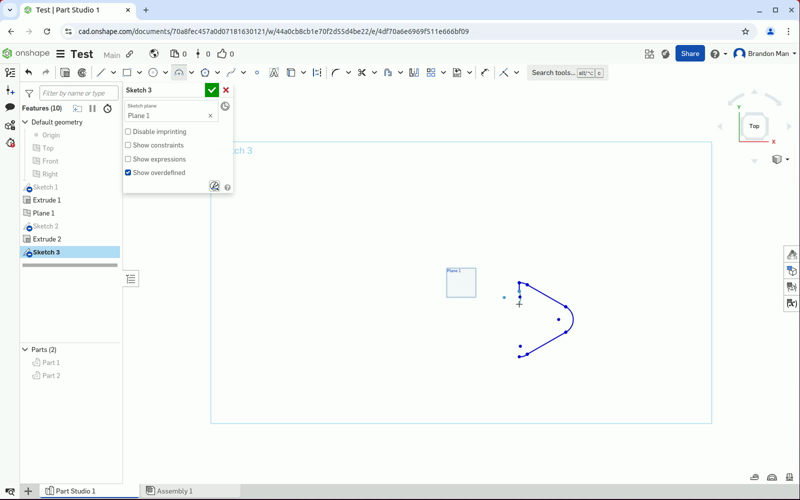
mouse_move(525, 297)
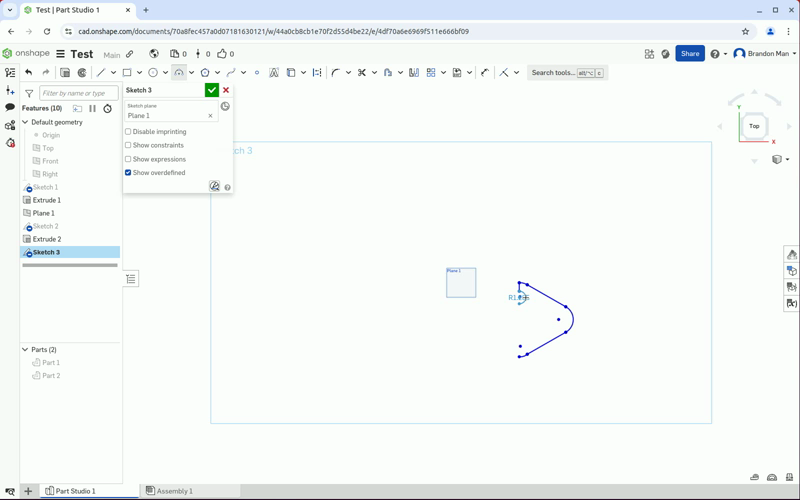
click(525, 297)
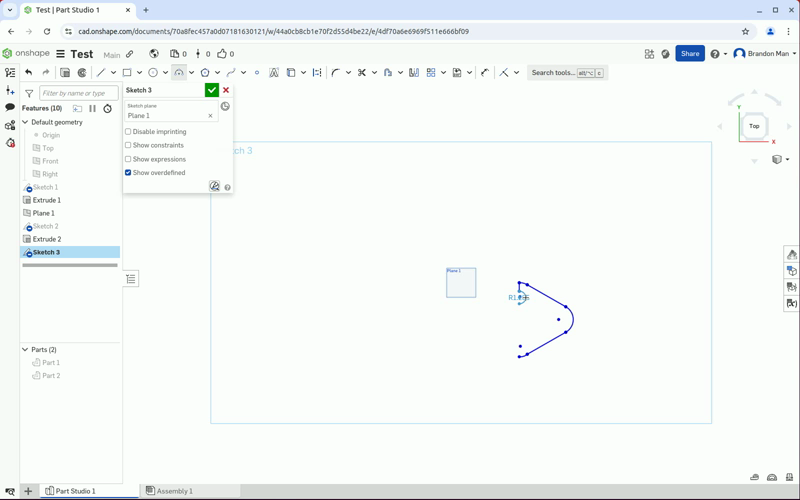
key_up(shift)
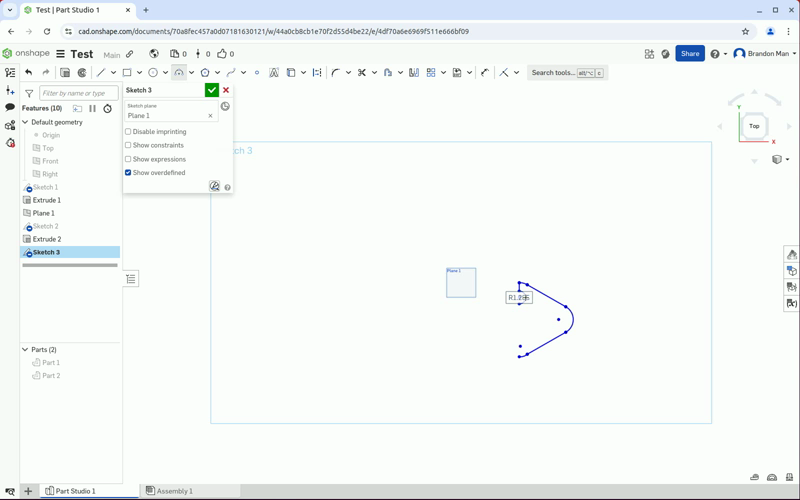
key(esc)
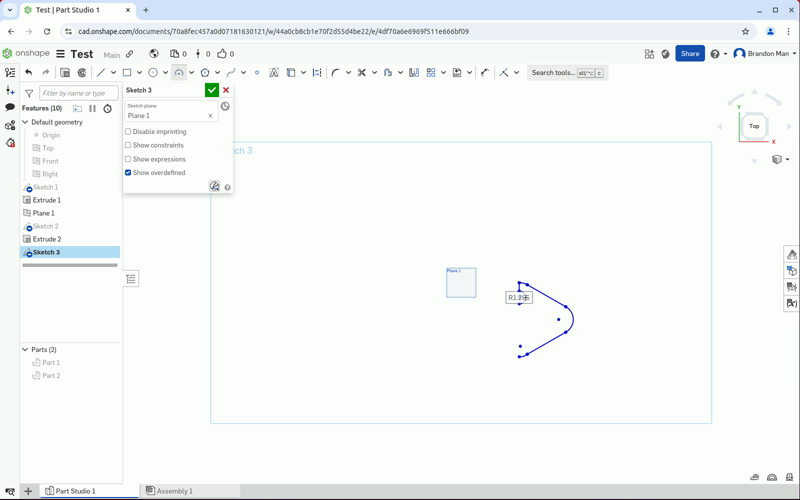
key(l)
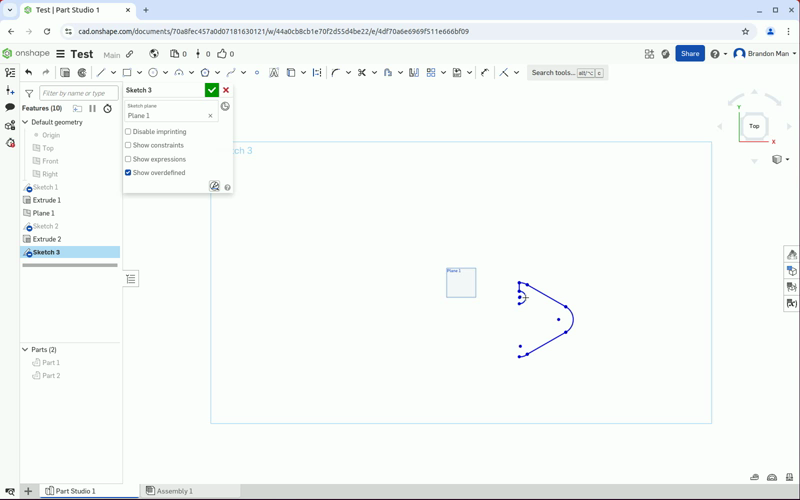
mouse_move(519, 303)
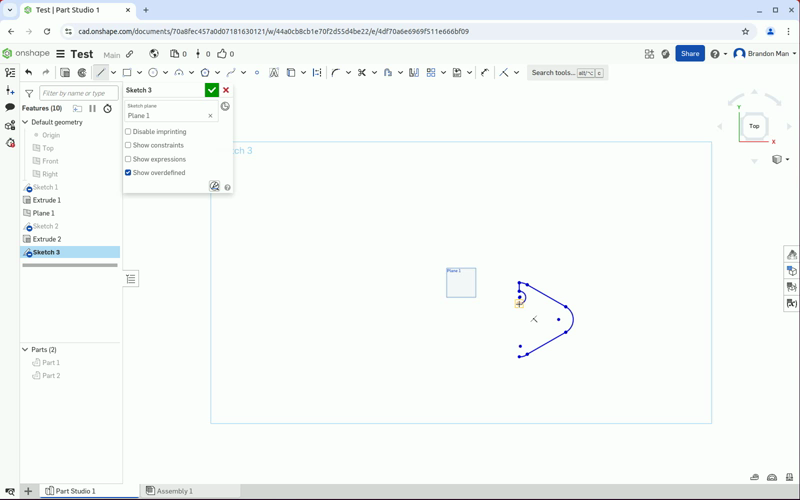
click(519, 303)
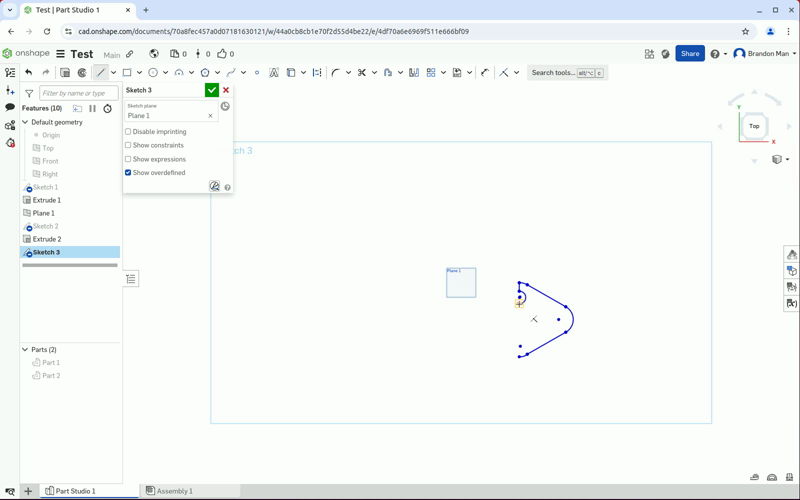
key_down(shift)
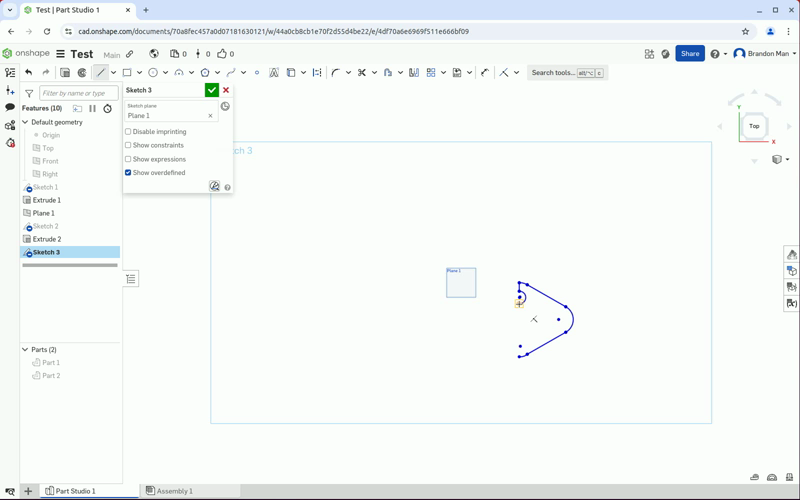
mouse_move(549, 303)
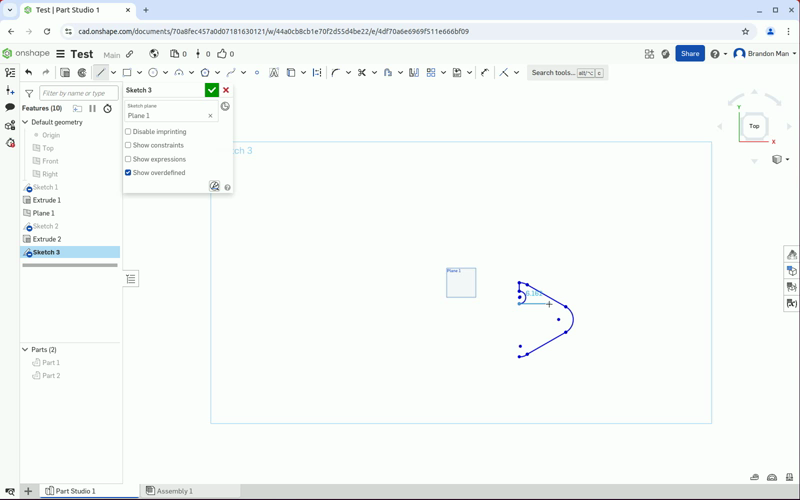
mouse_move(519, 335)
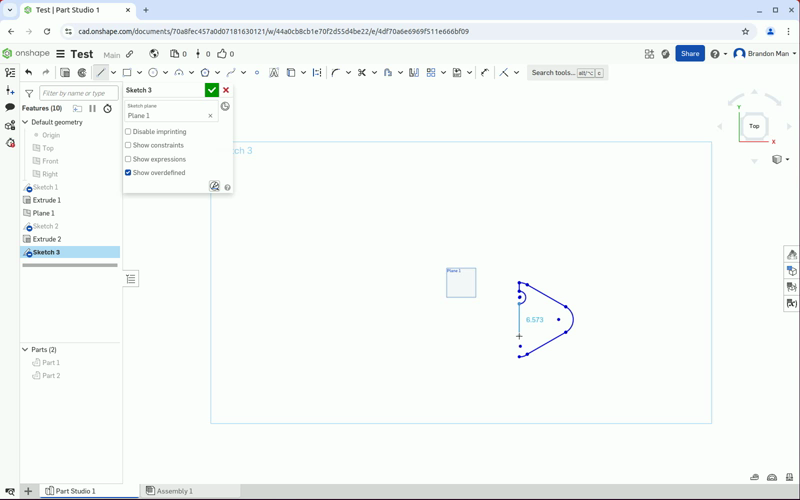
click(519, 335)
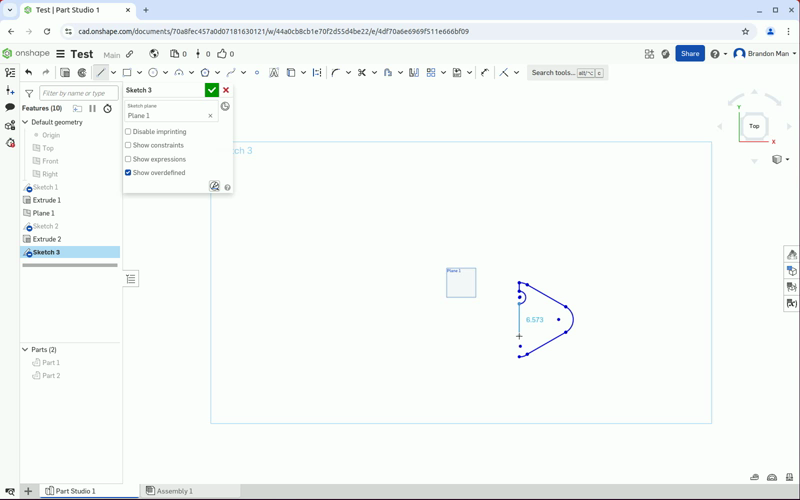
key_up(shift)
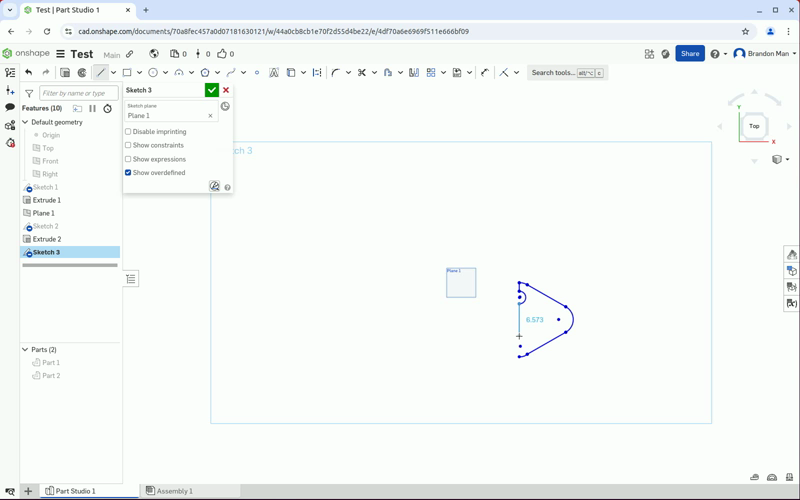
key(esc)
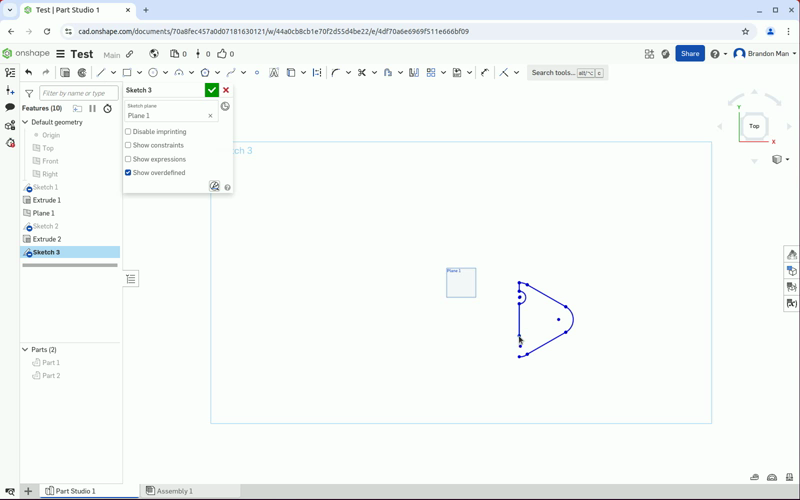
key(a)
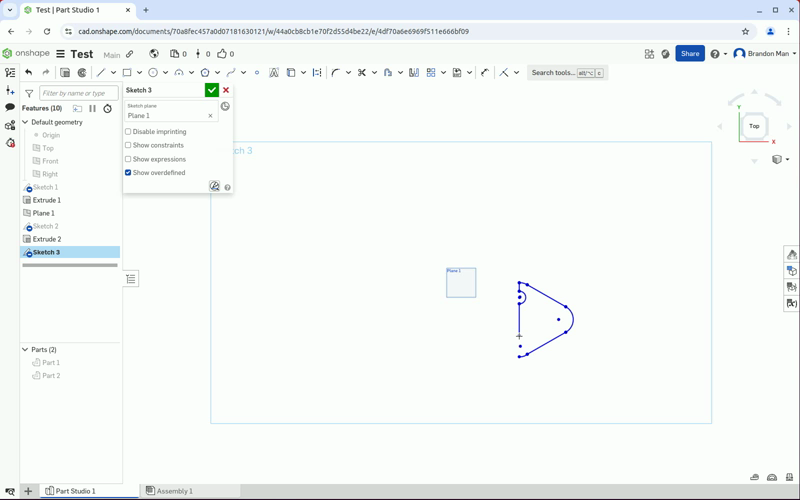
mouse_move(519, 335)
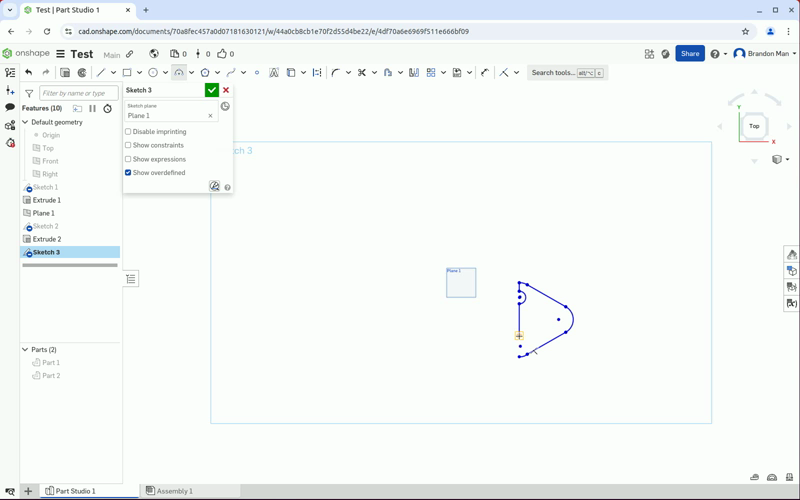
click(519, 335)
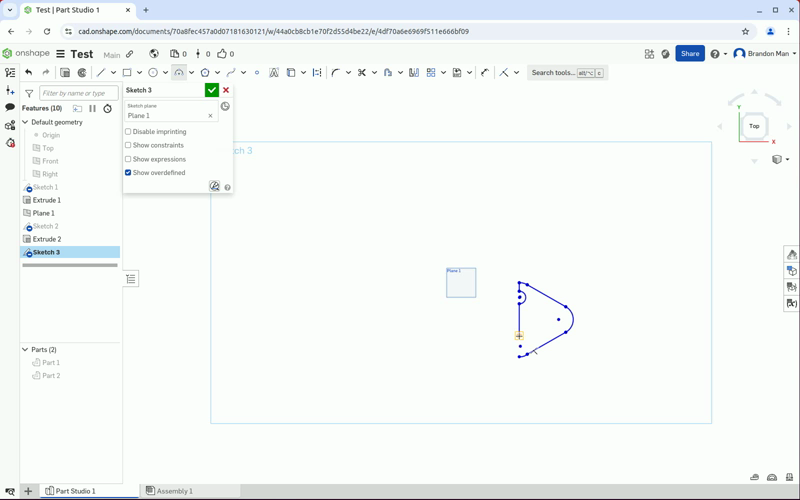
key_down(shift)
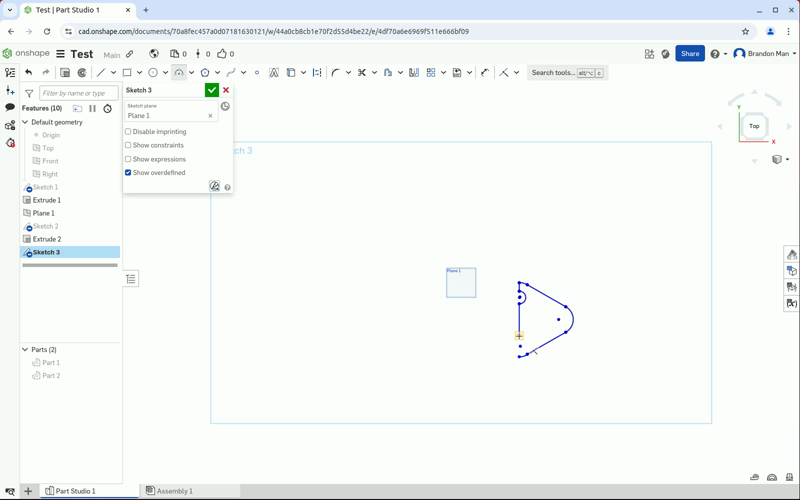
mouse_move(519, 348)
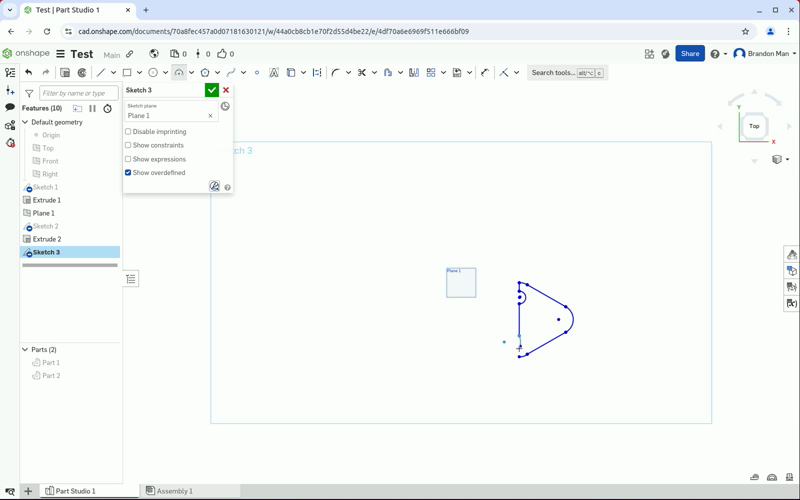
click(519, 348)
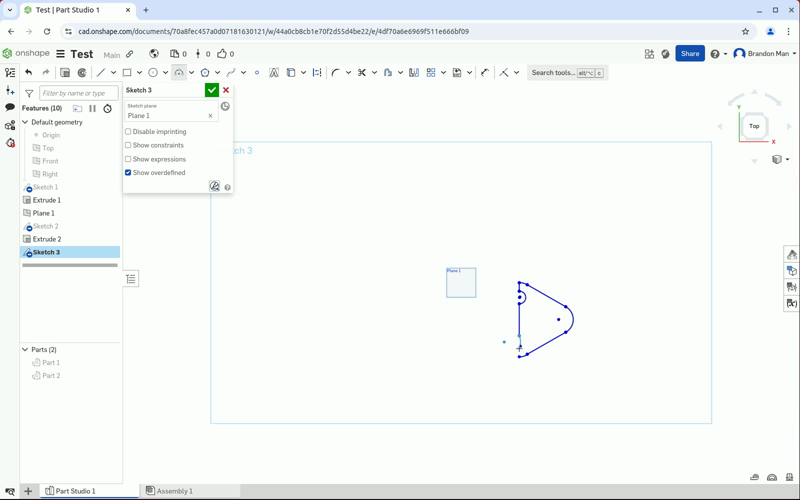
mouse_move(525, 342)
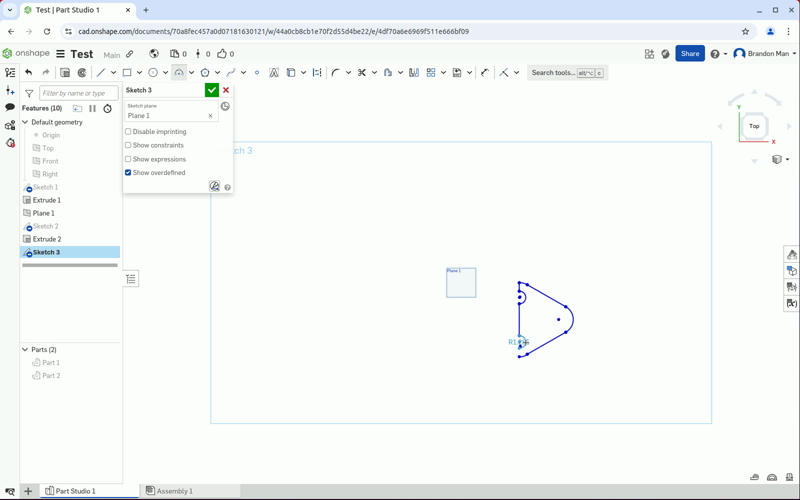
click(525, 342)
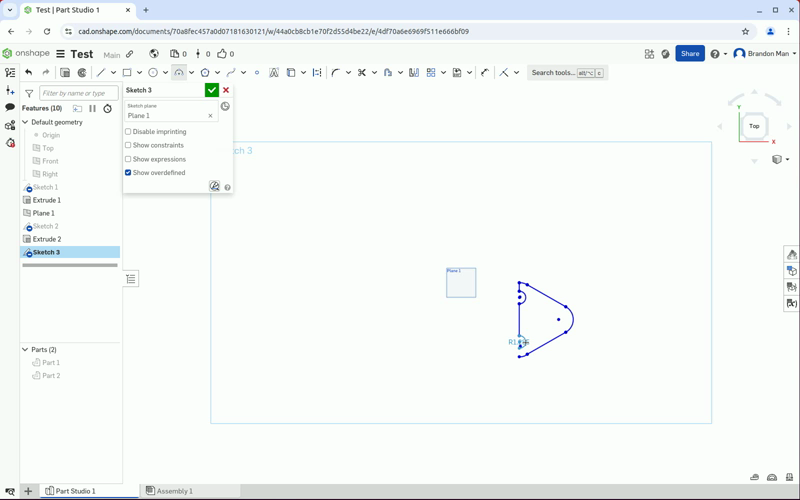
key_up(shift)
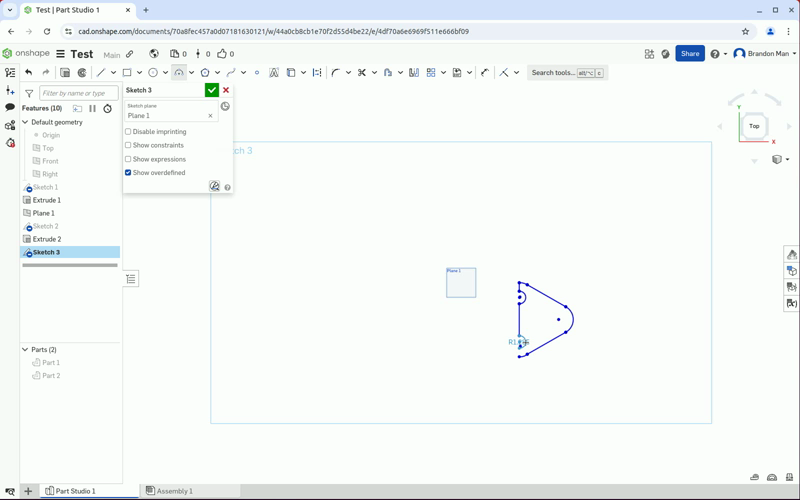
key(esc)
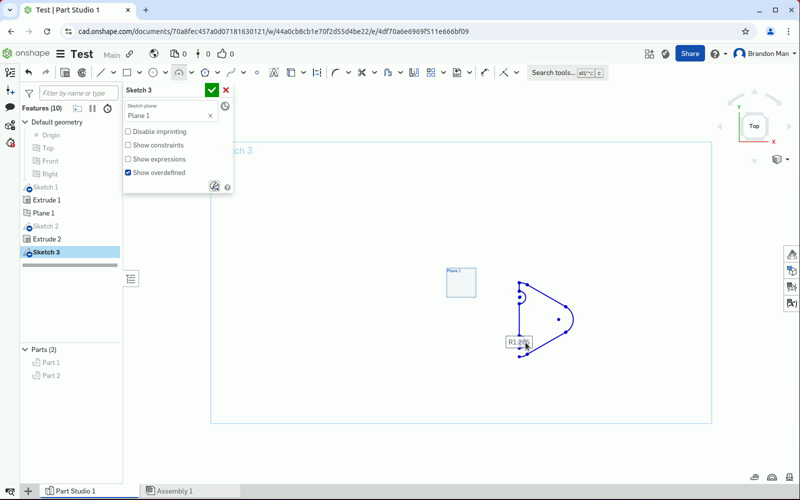
key(l)
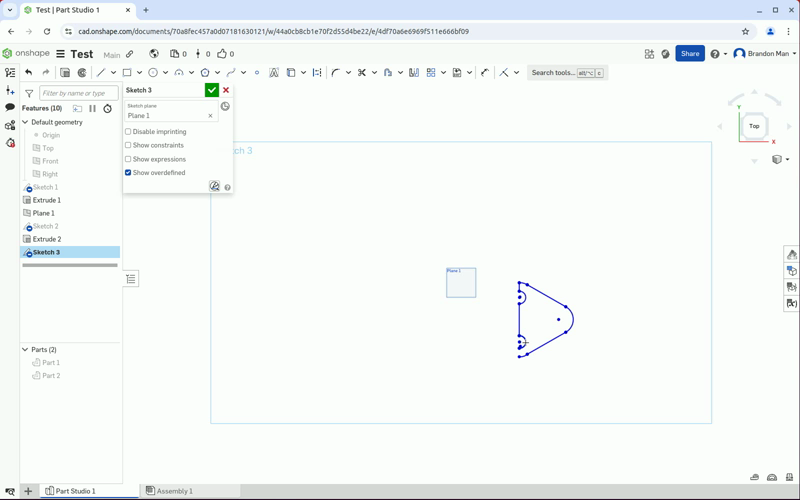
mouse_move(519, 348)
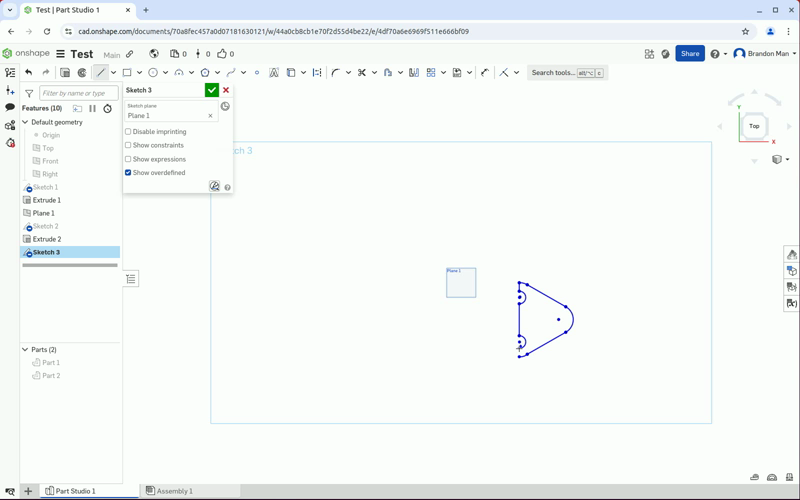
click(519, 348)
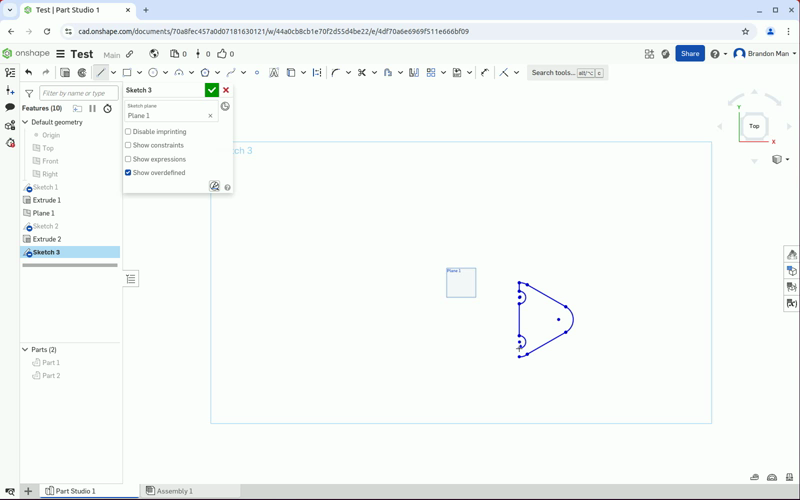
mouse_move(549, 348)
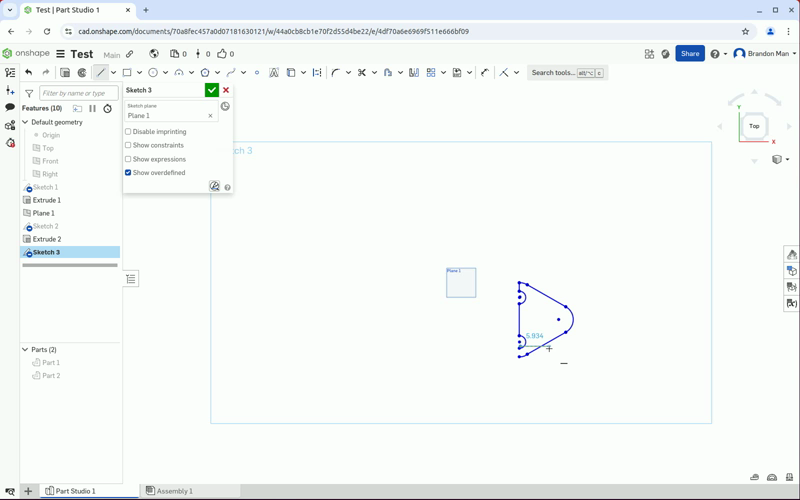
key_down(shift)
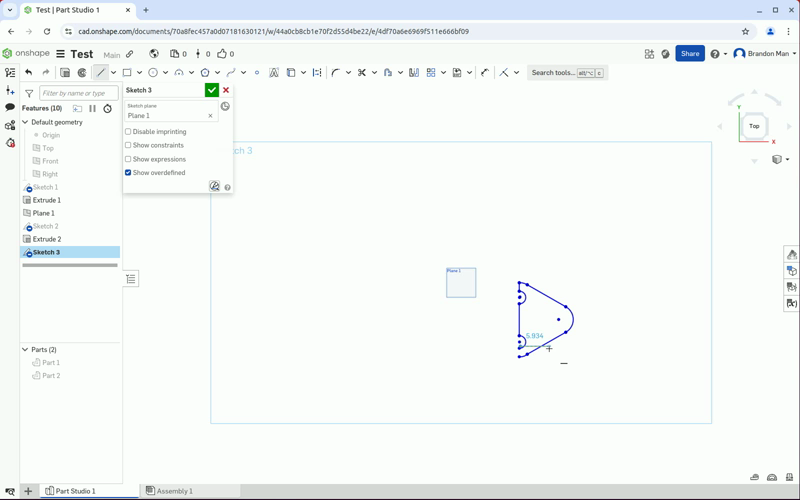
mouse_move(519, 356)
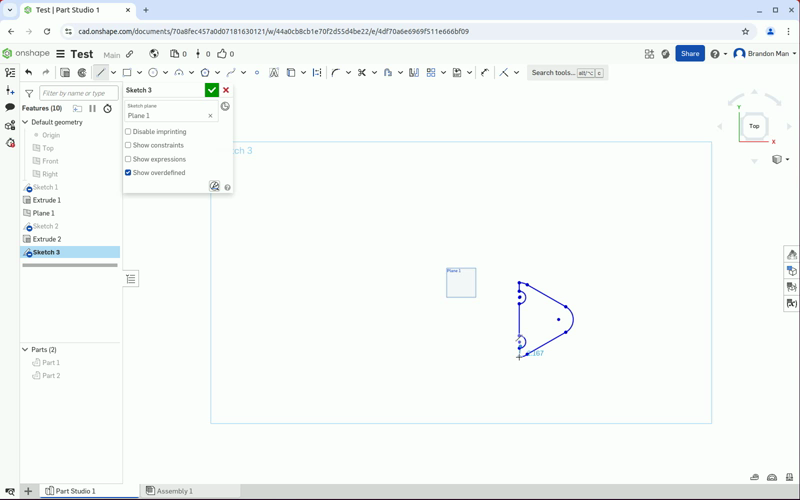
scroll(6)
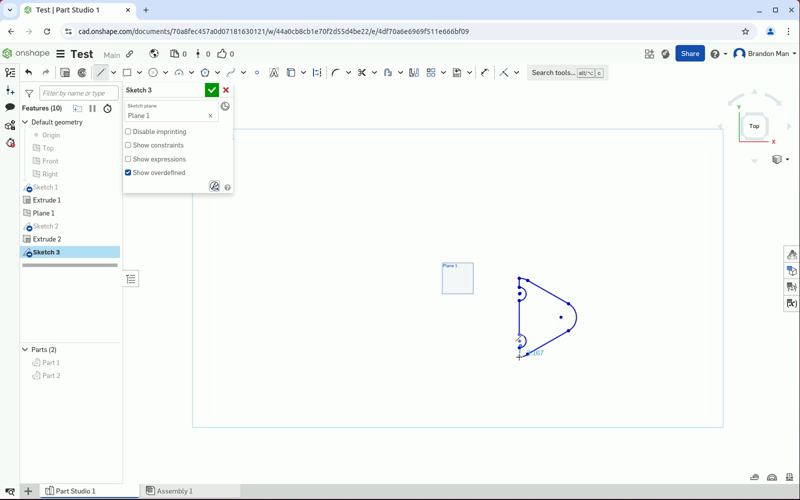
scroll(6)
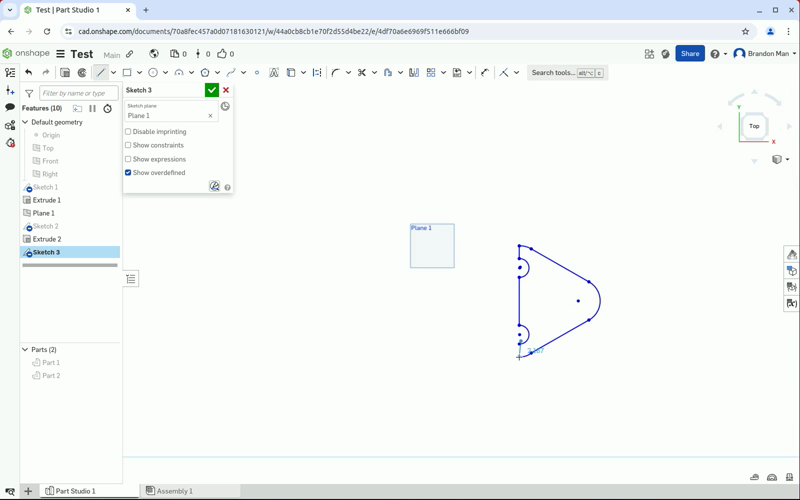
scroll(6)
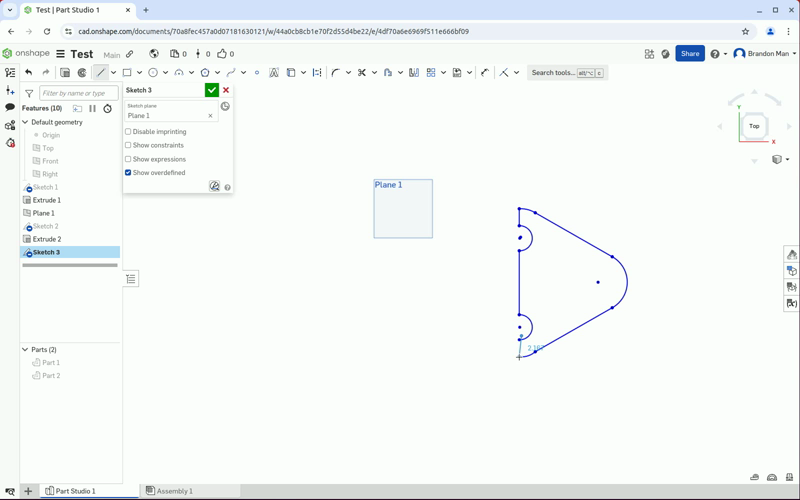
scroll(6)
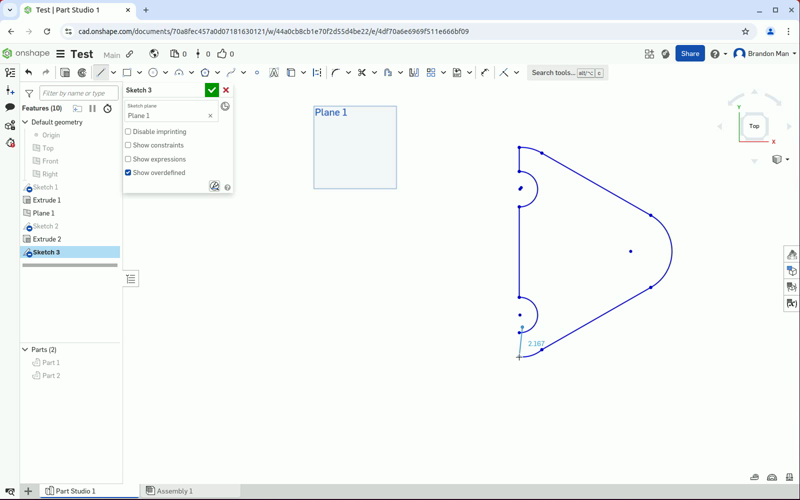
scroll(6)
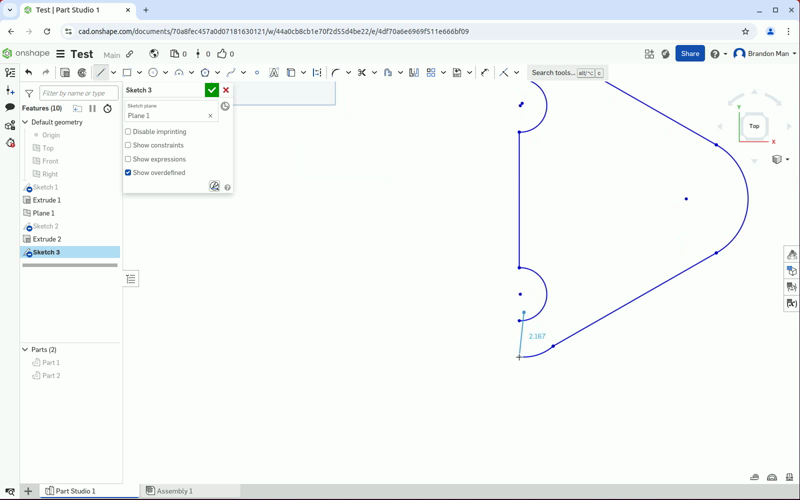
scroll(6)
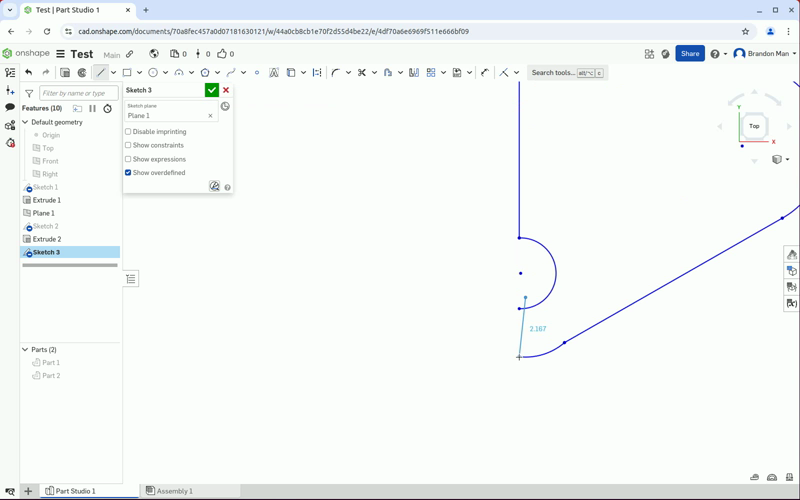
scroll(6)
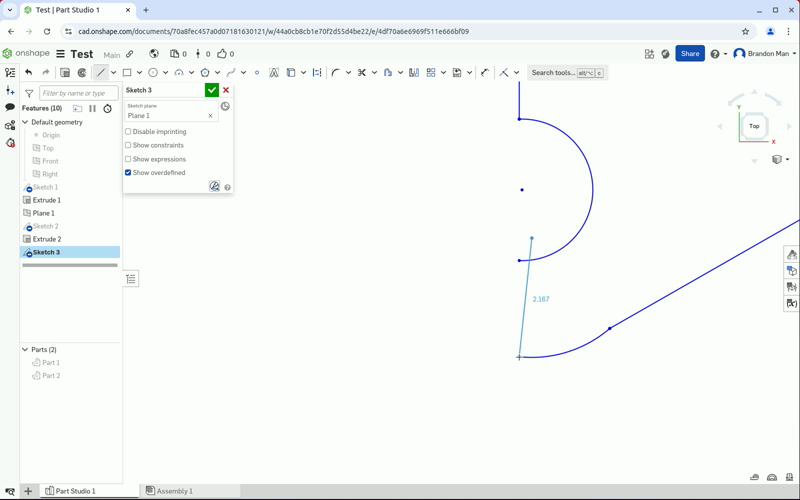
key_up(shift)
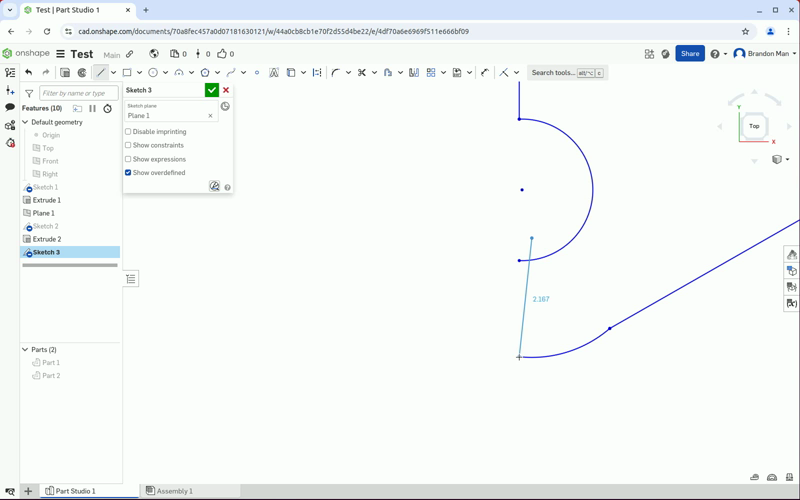
click(519, 356)
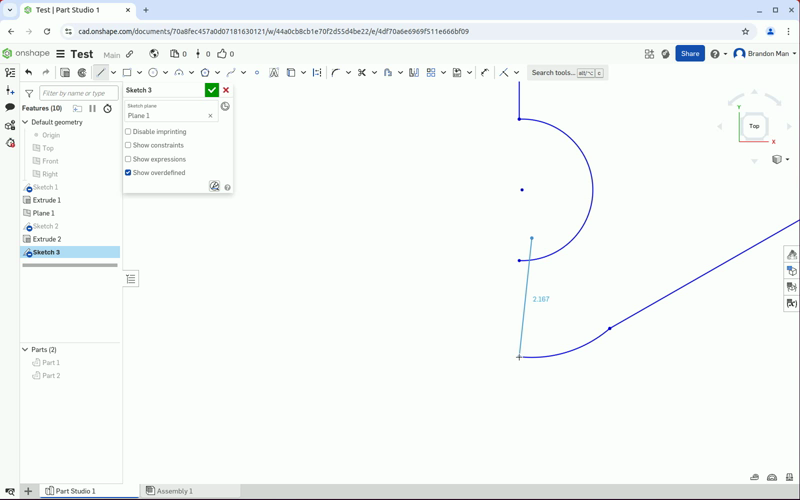
scroll(-6)
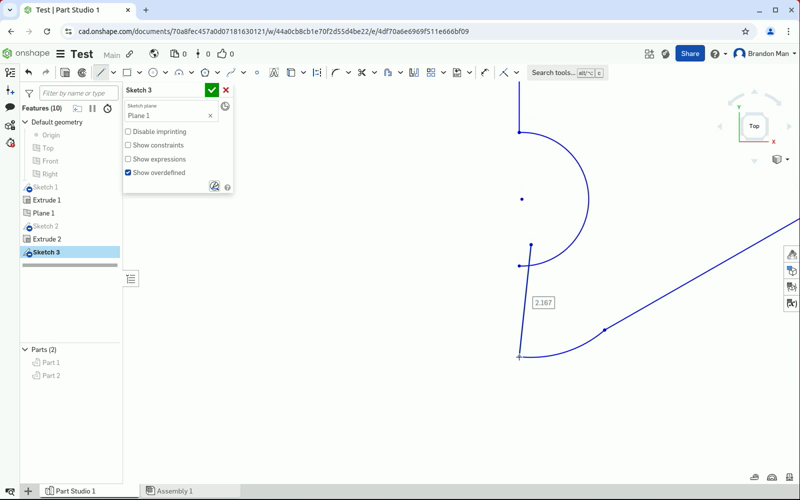
scroll(-6)
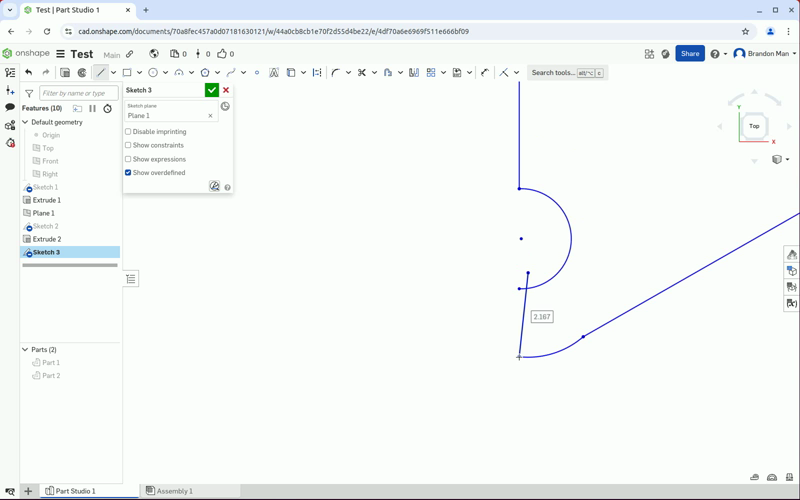
scroll(-6)
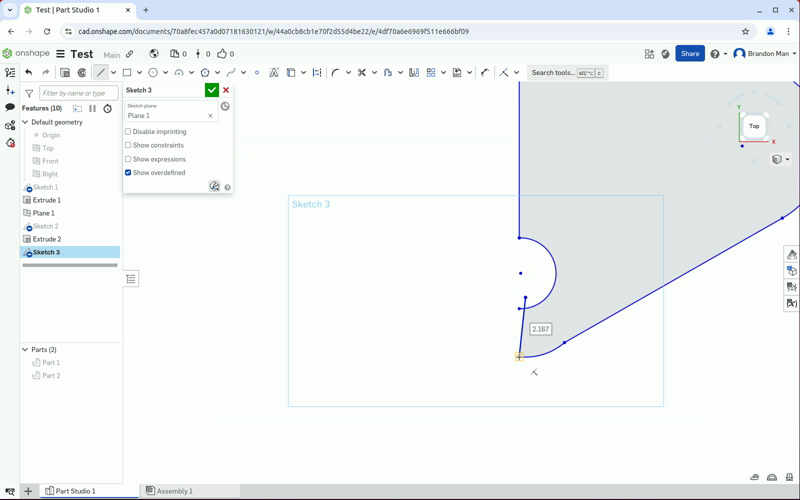
scroll(-6)
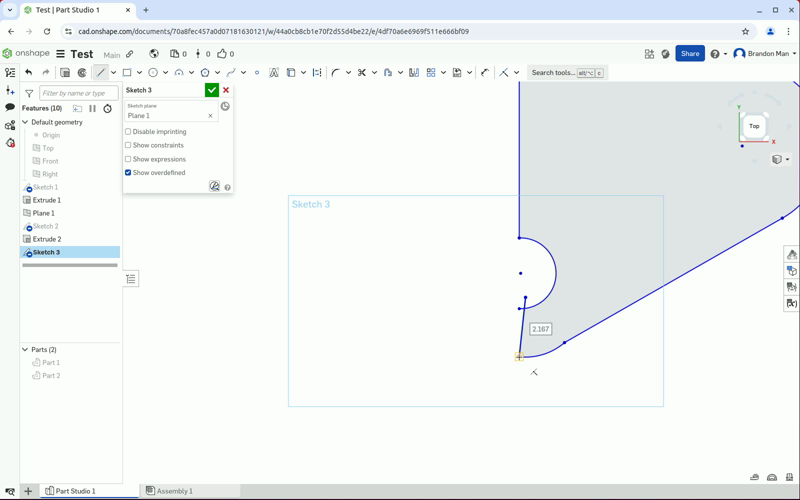
scroll(-6)
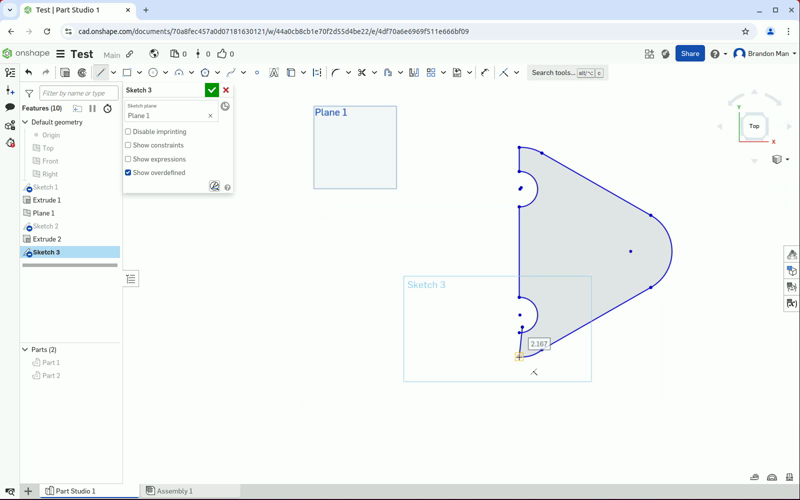
scroll(-6)
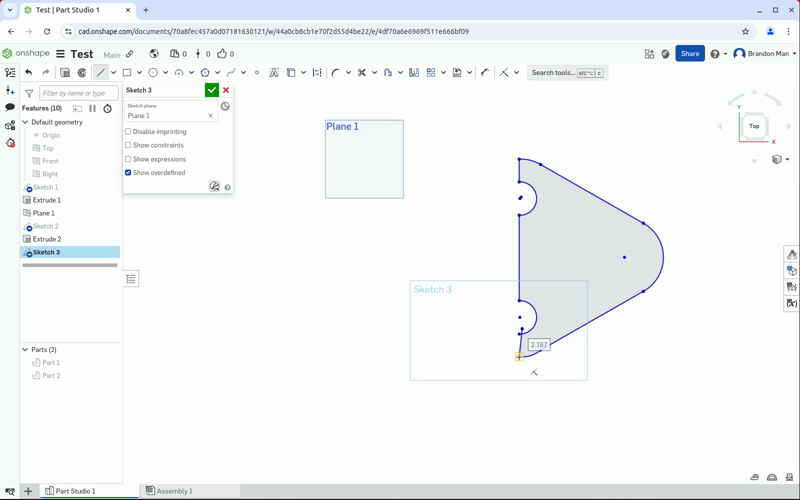
scroll(-6)
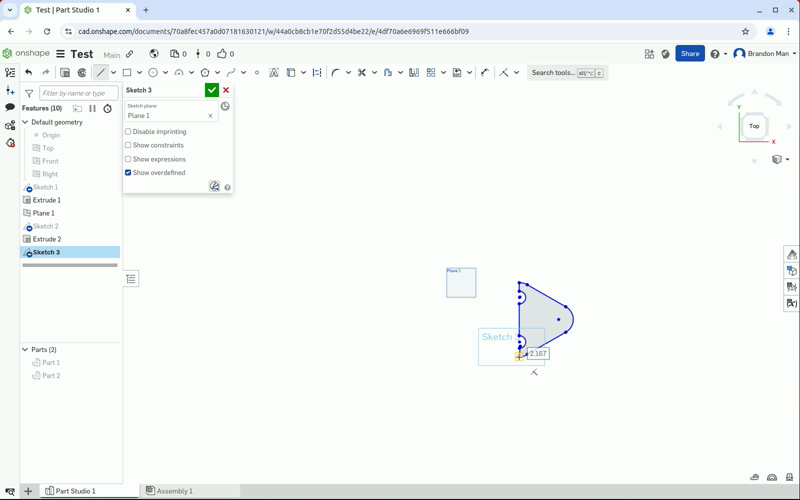
key(esc)
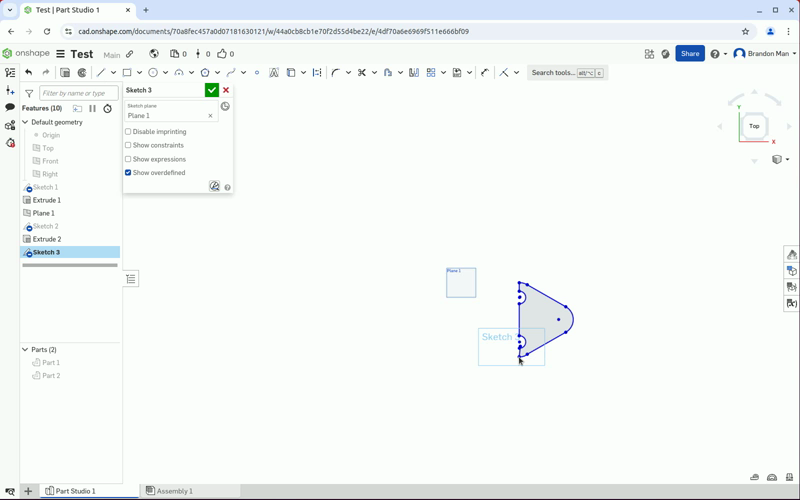
key(c)
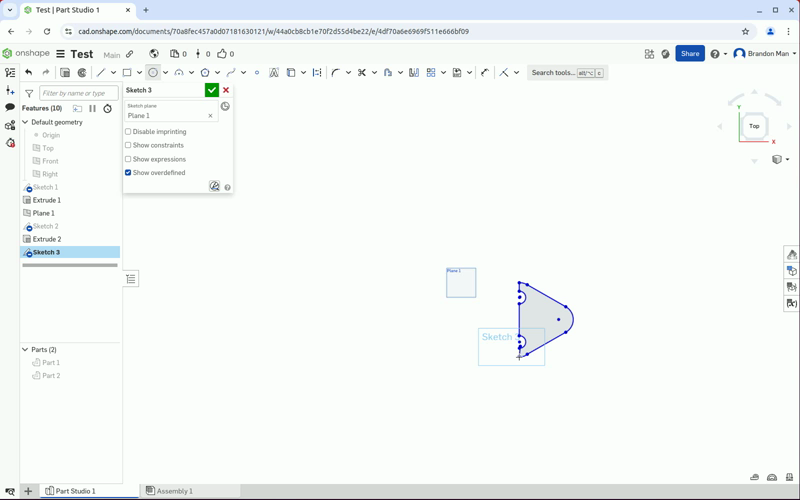
key_down(shift)
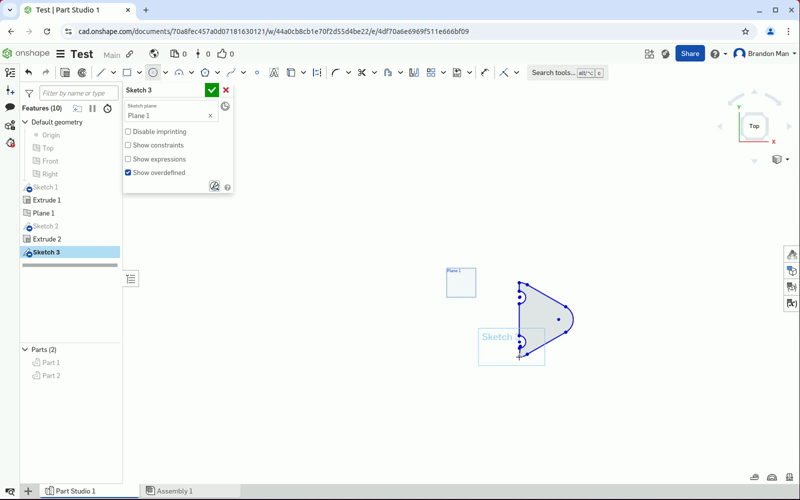
mouse_move(558, 319)
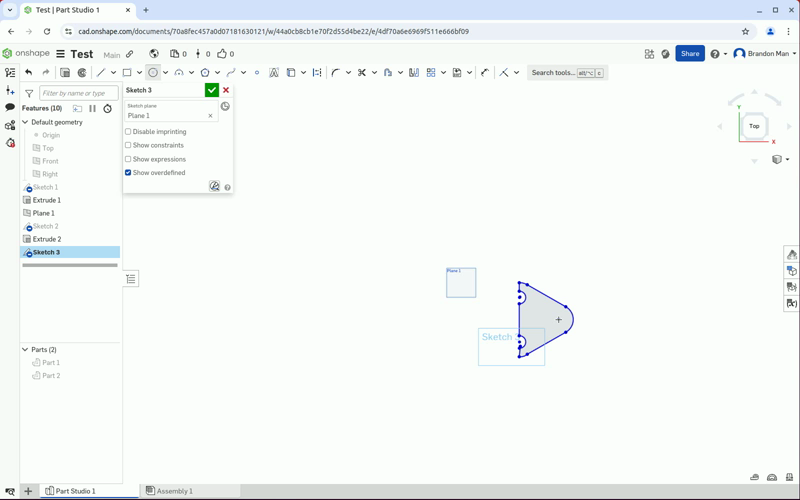
click(558, 319)
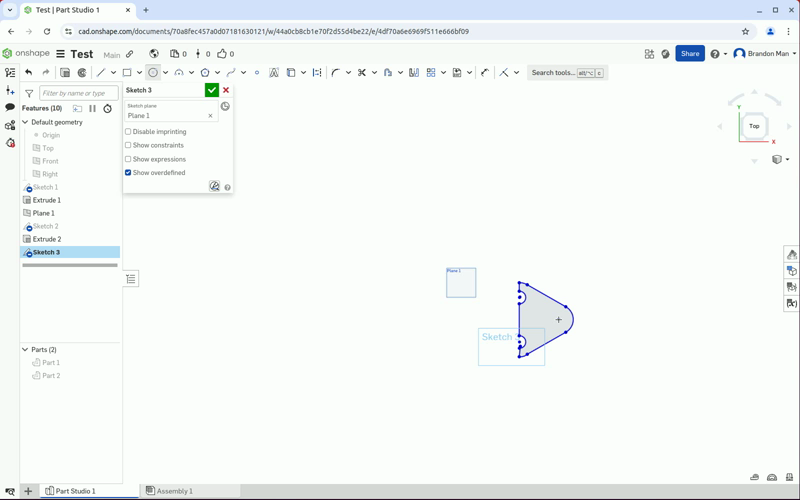
key_up(shift)
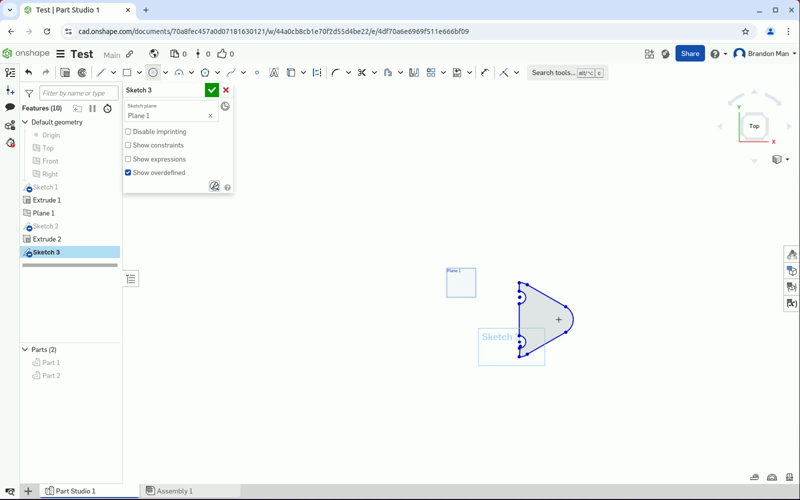
mouse_move(564, 319)
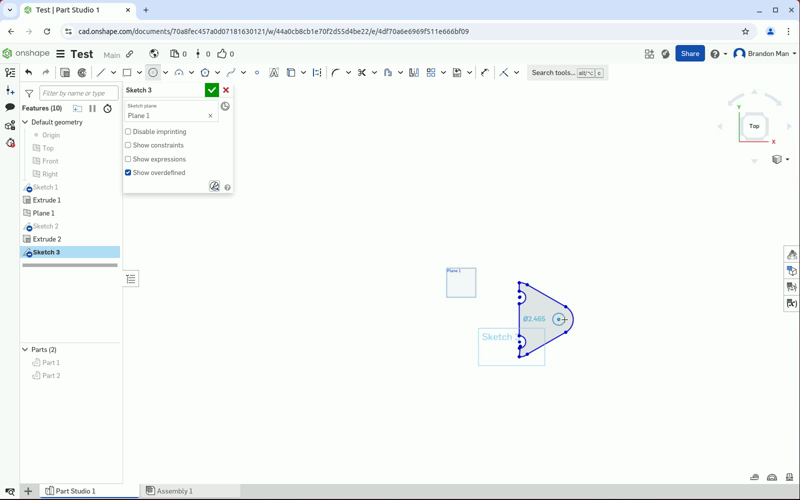
click(564, 319)
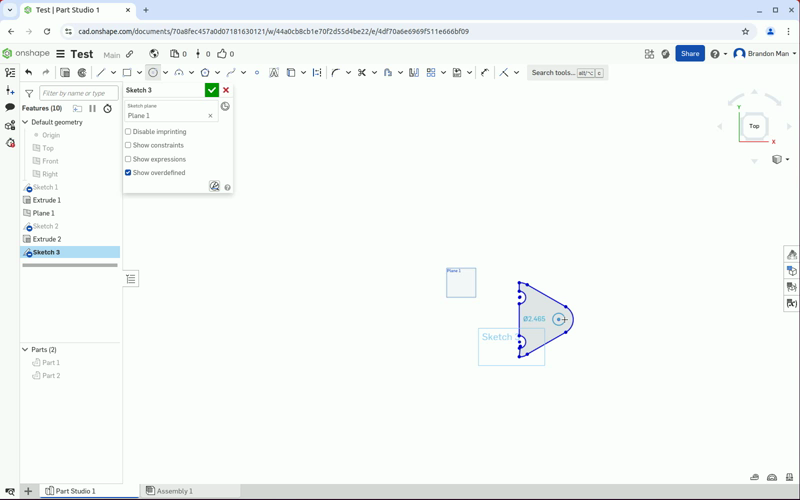
key(esc)
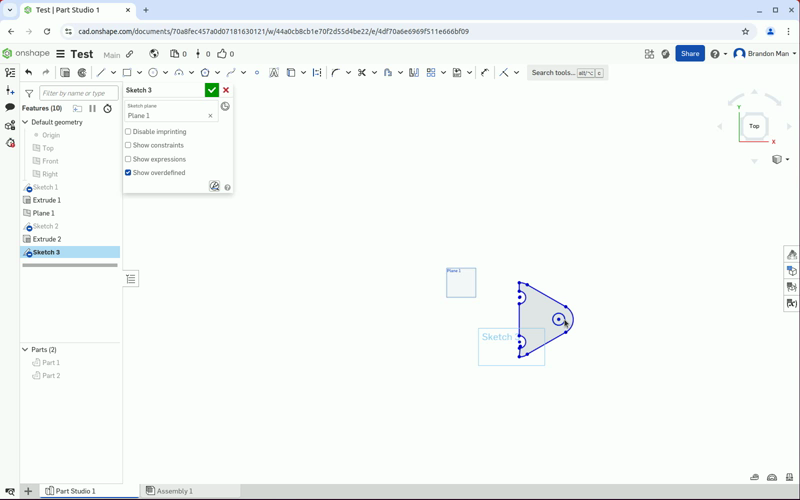
mouse_move(543, 339)
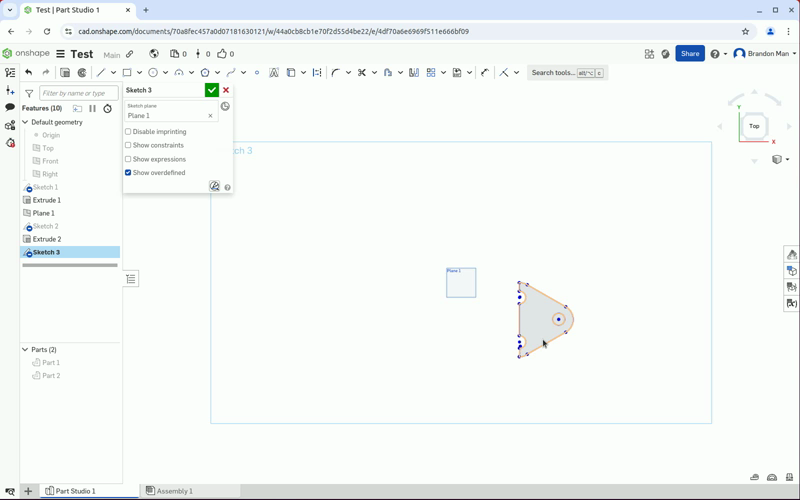
click(543, 339)
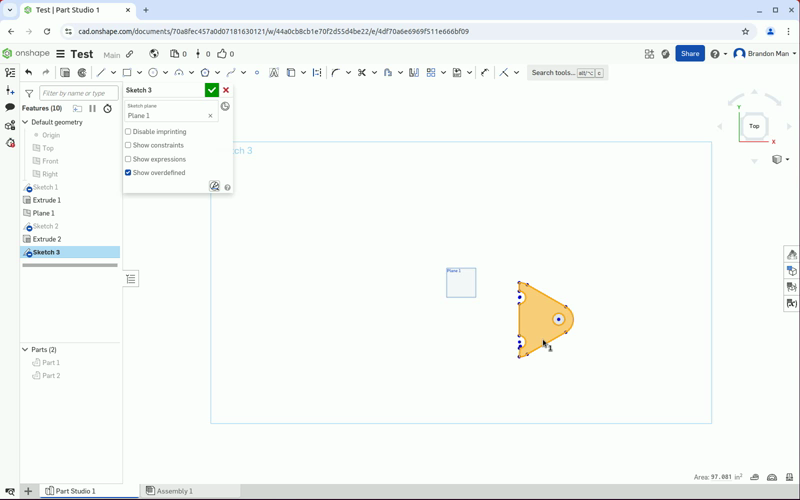
mouse_move(73, 352)
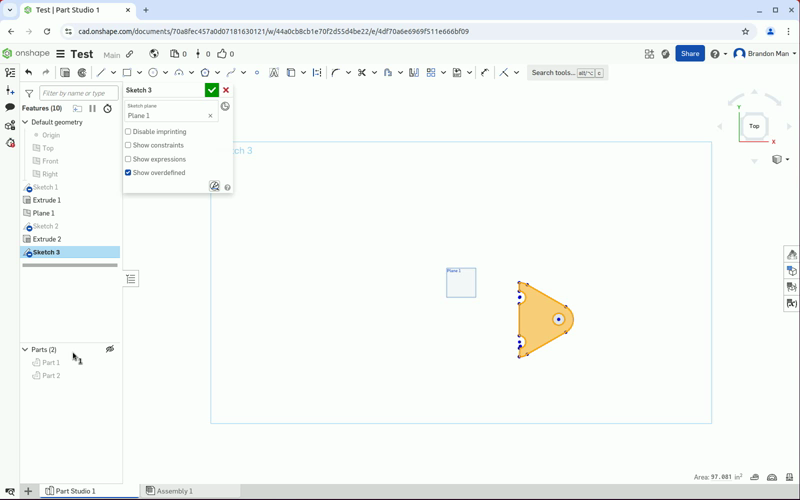
key(shift+y)
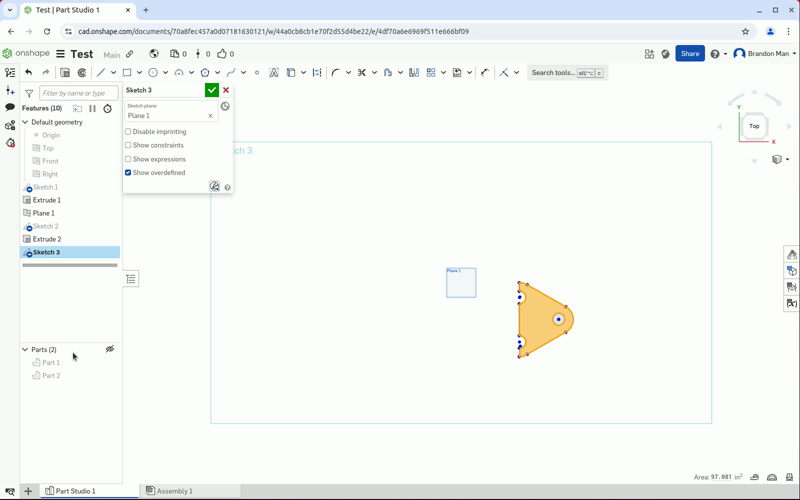
key(shift+e)
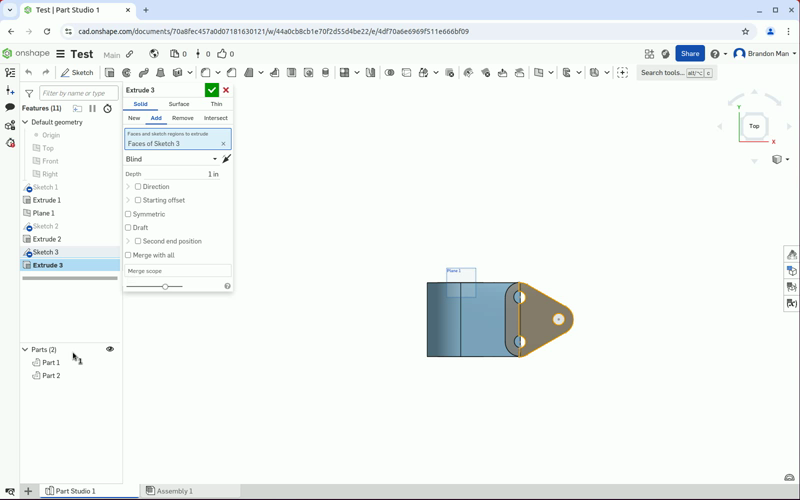
mouse_move(143, 106)
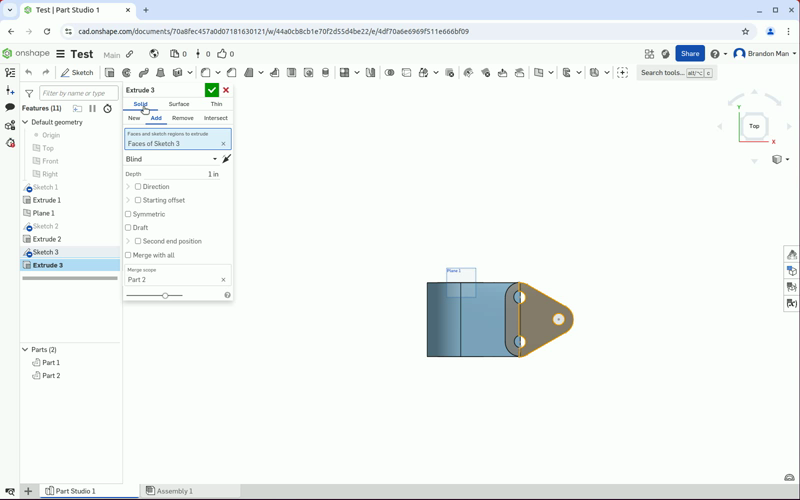
click(143, 106)
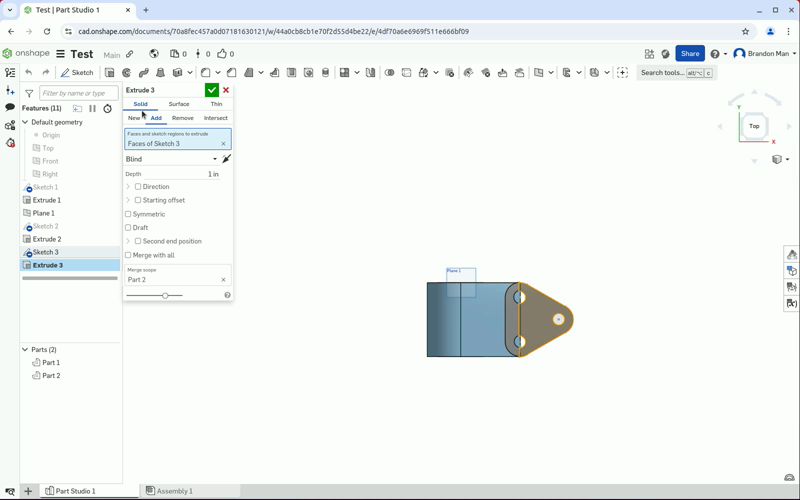
mouse_move(137, 120)
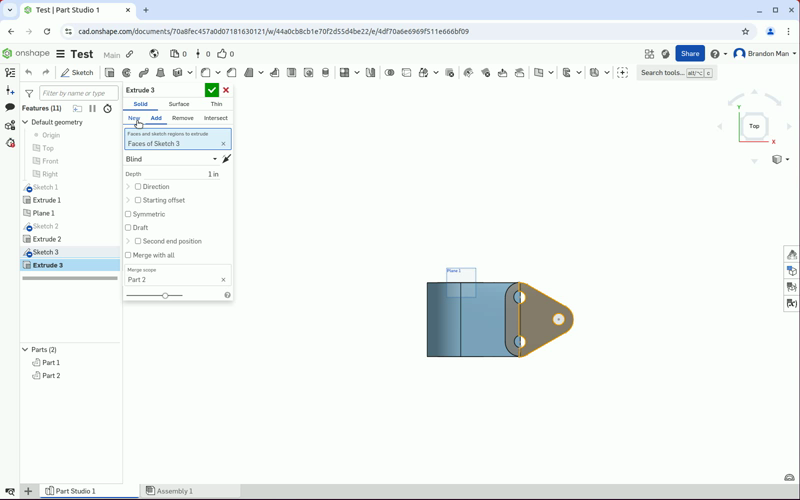
click(137, 120)
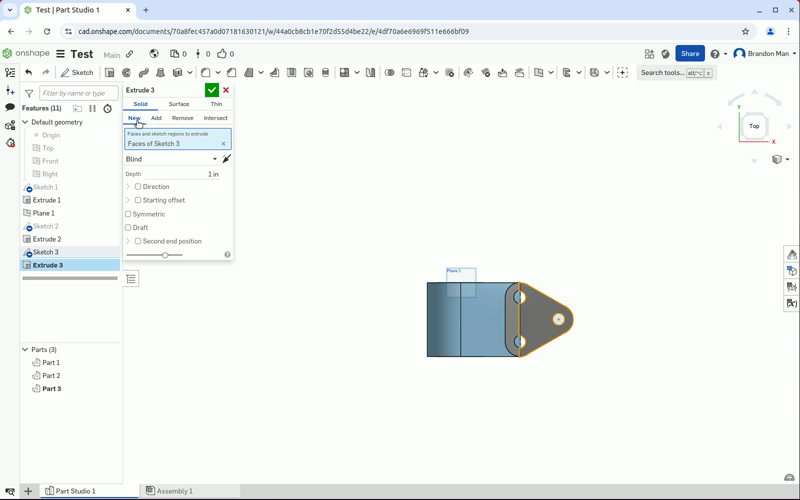
key(tab, 4)
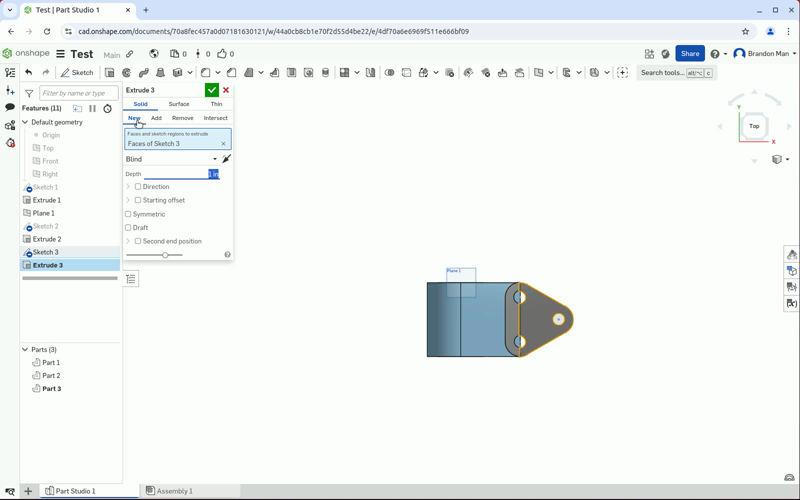
text(1.204)
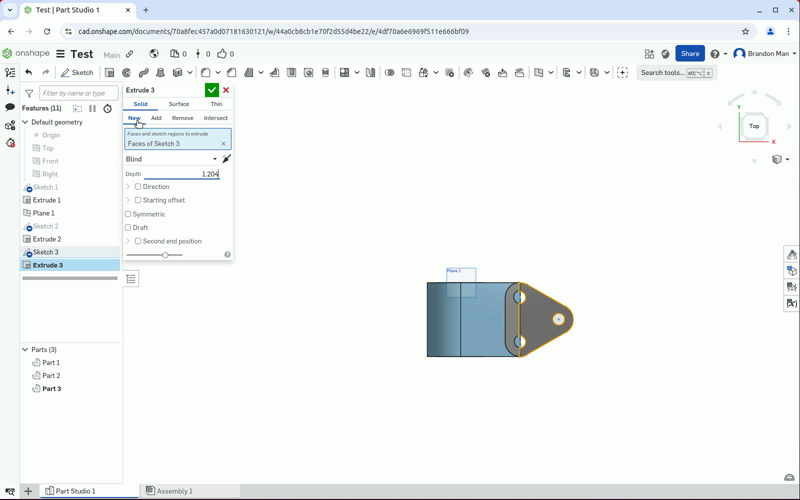
key(enter)
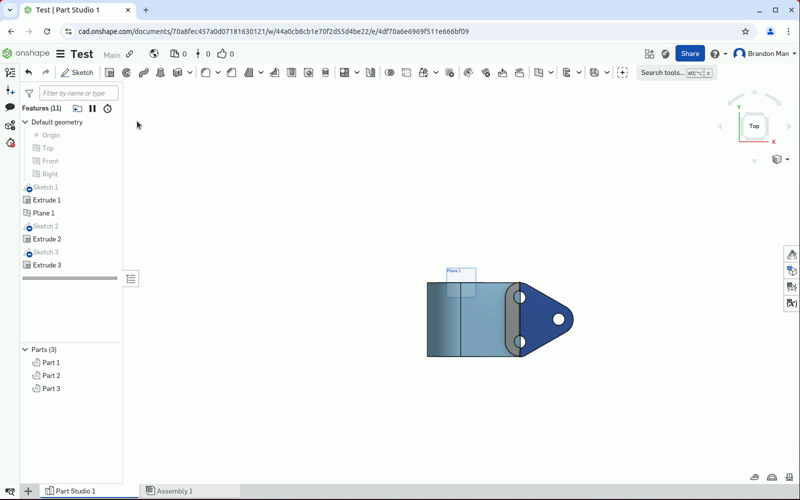
key(shift+h)
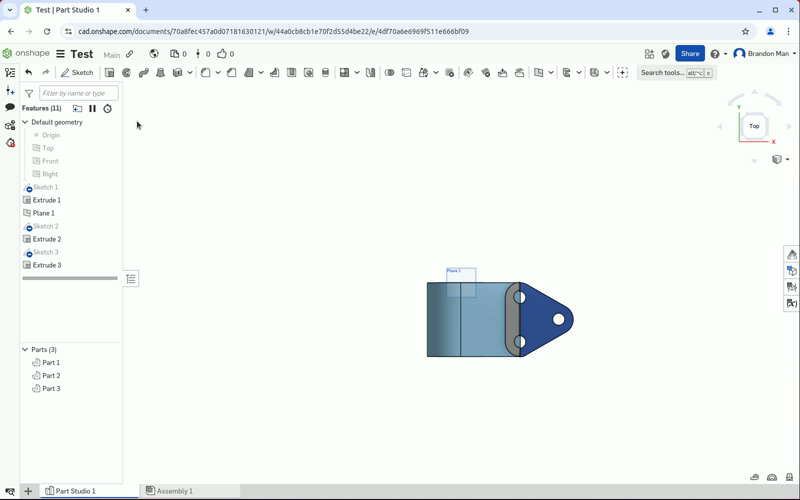
key(shift+h)
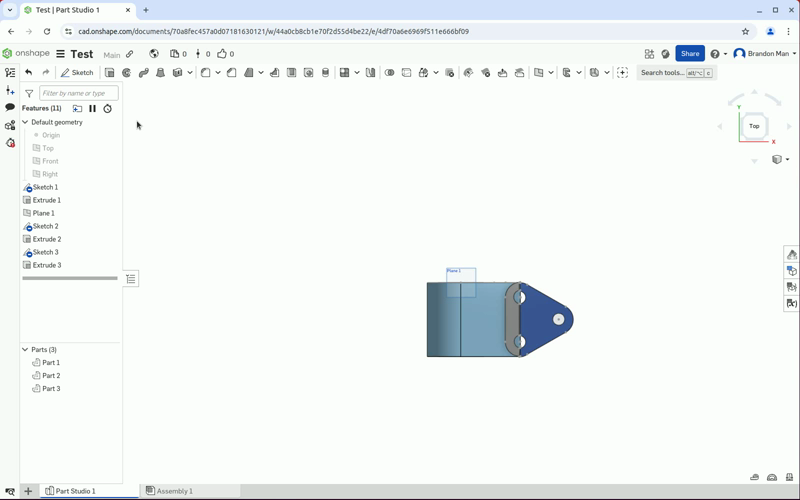
key(shift+7)
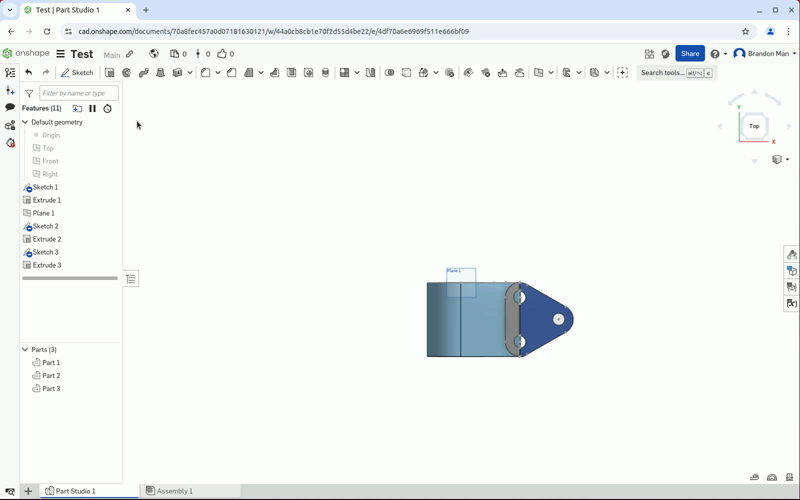
key(up, 3)
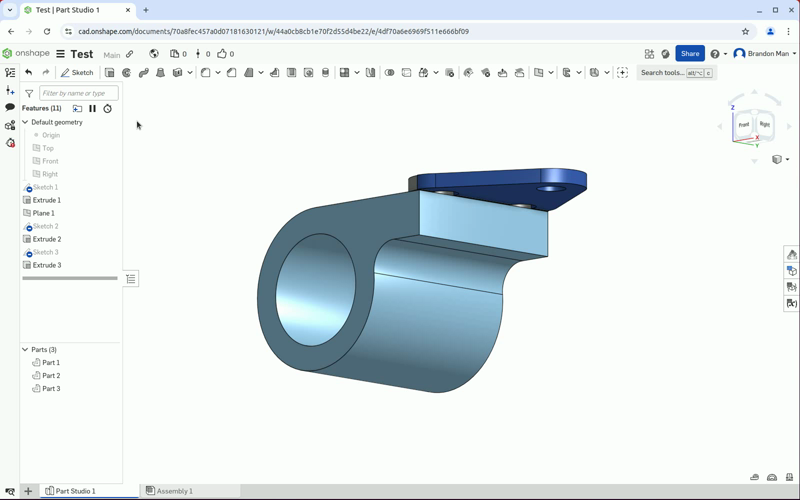
key(left, 3)
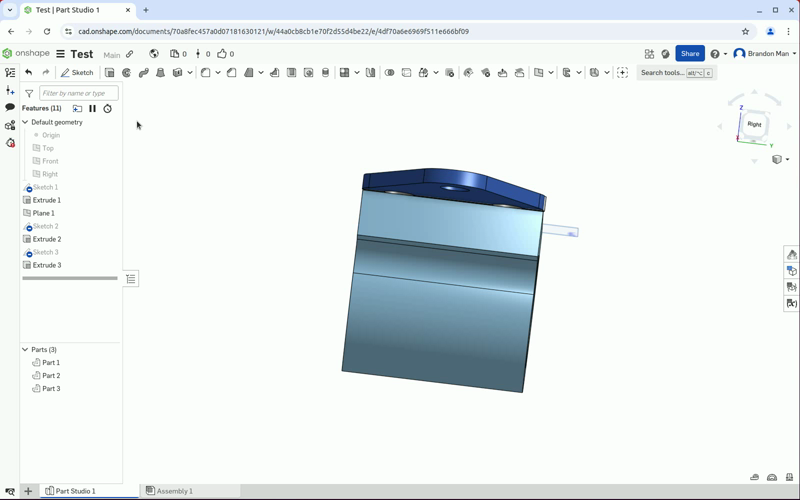
key(right, 3)
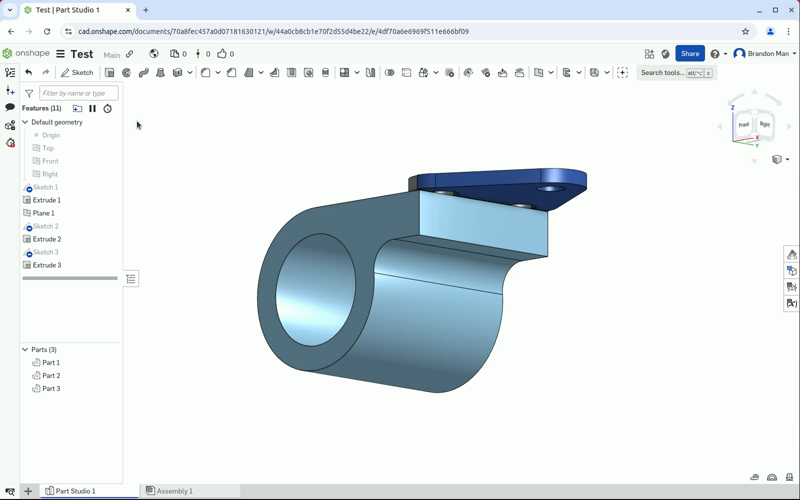
key(down, 3)
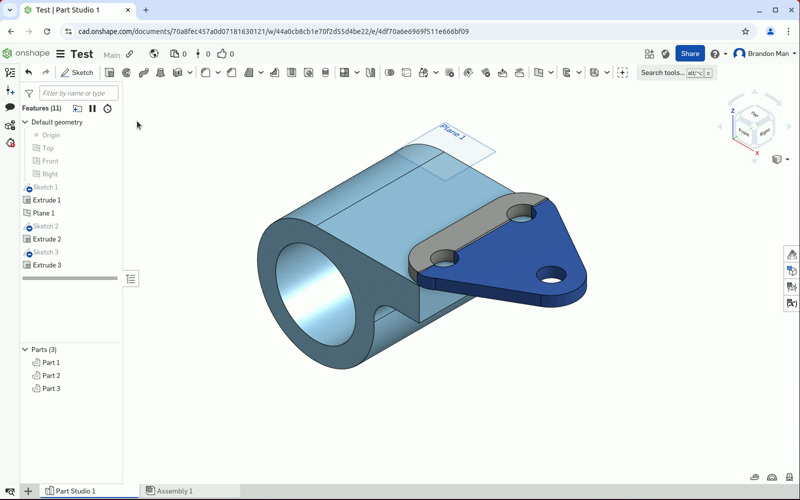
mouse_move(73, 189)
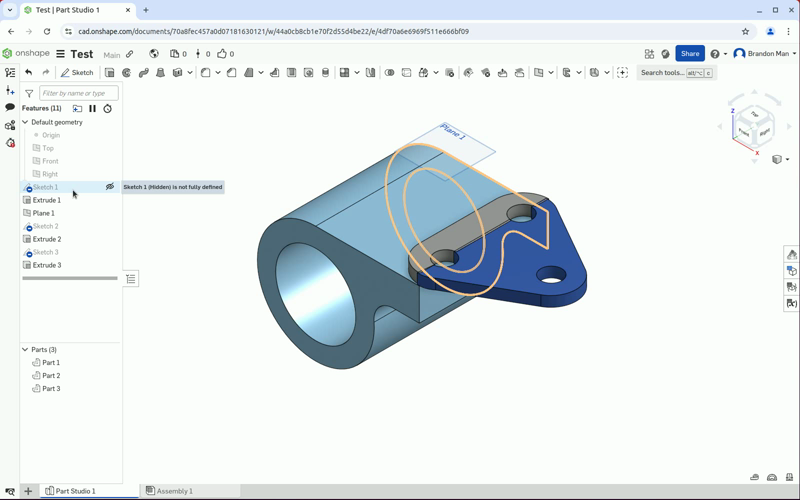
click(73, 189)